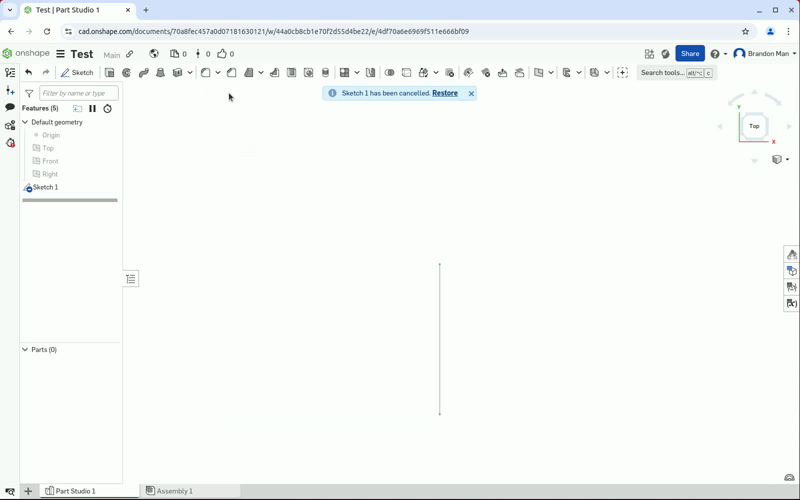
key(shift+h)
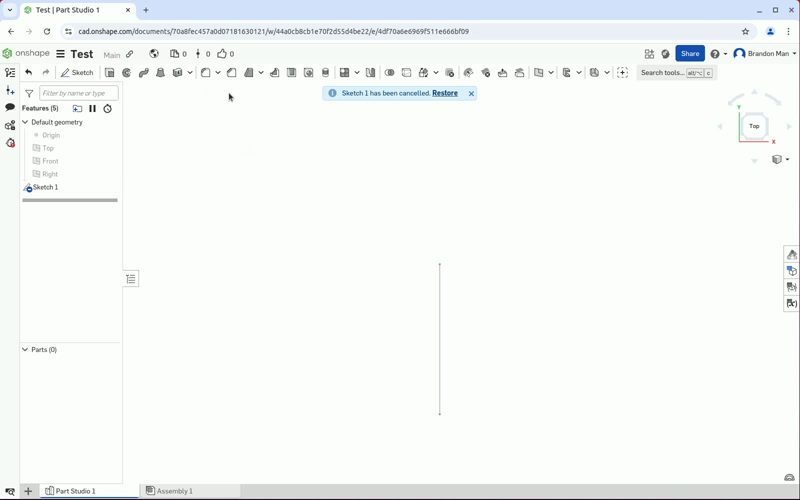
key(shift+s)
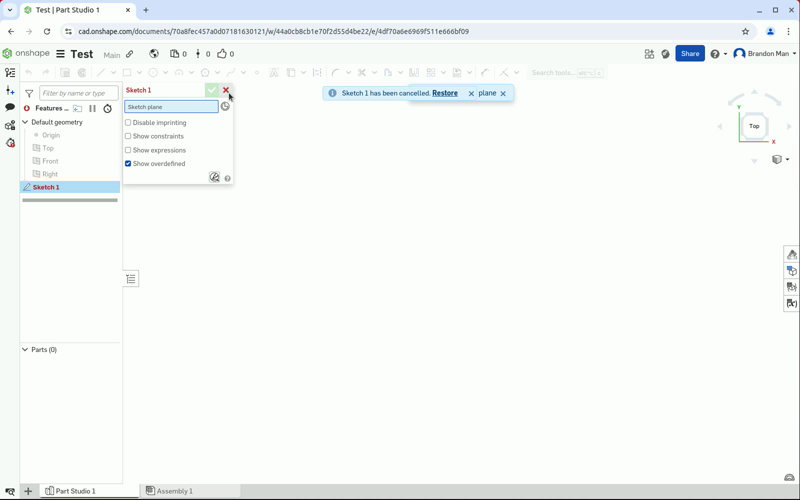
mouse_move(73, 150)
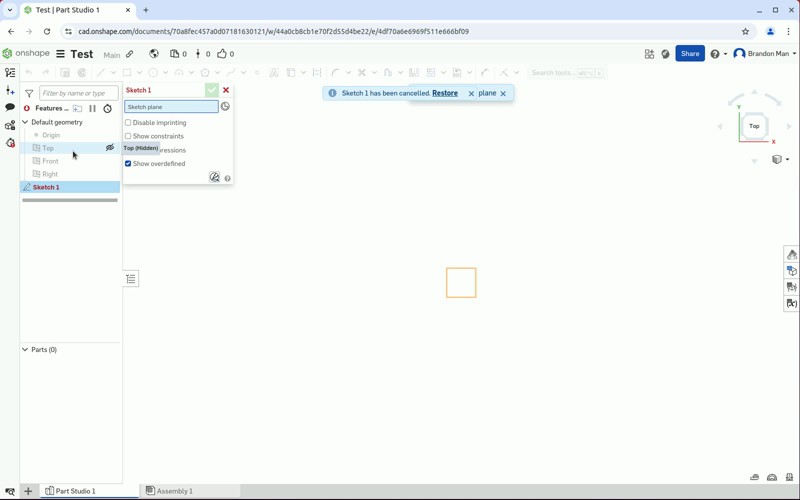
click(73, 150)
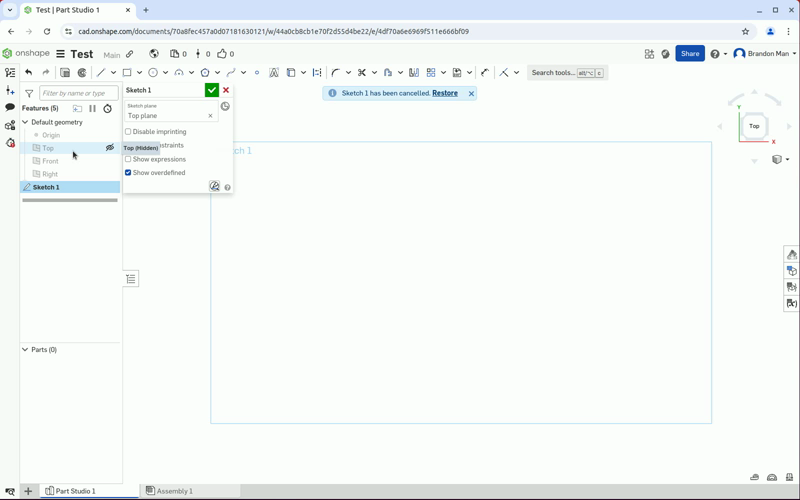
mouse_move(73, 352)
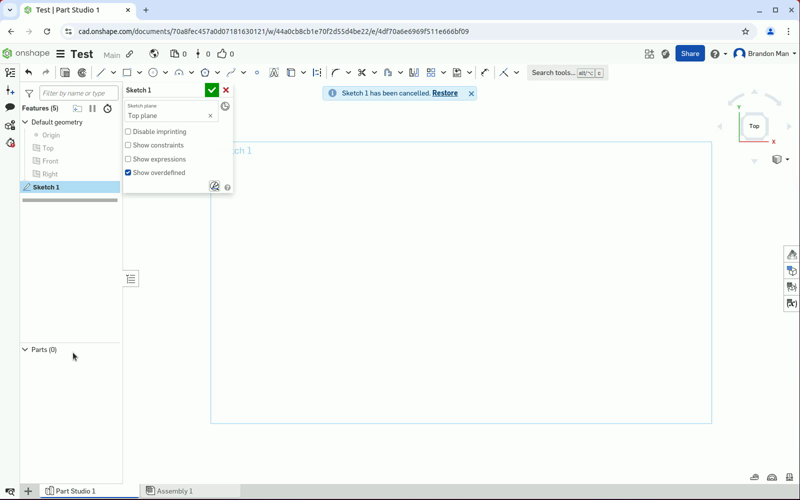
key(y)
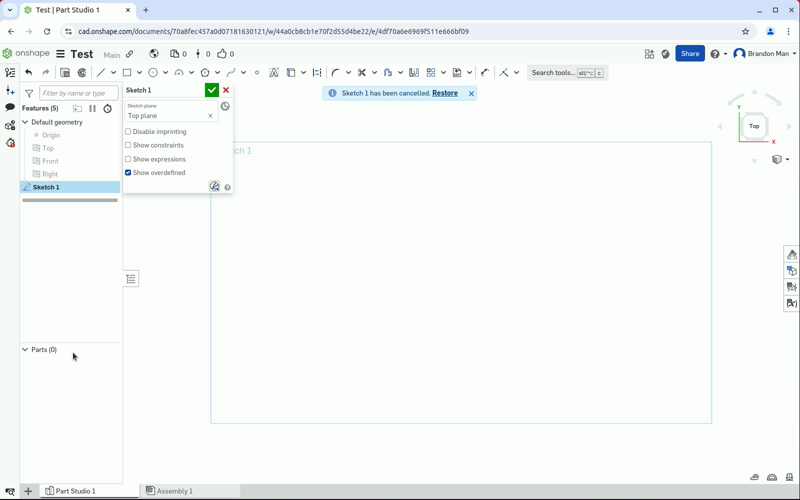
key(c)
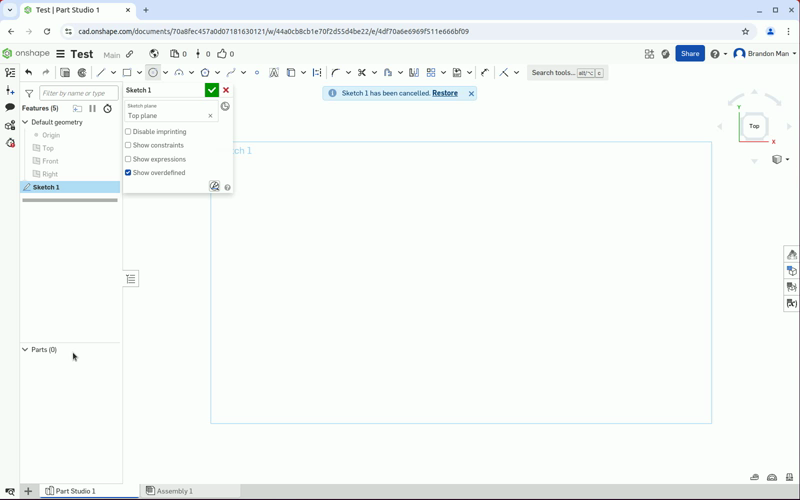
key_down(shift)
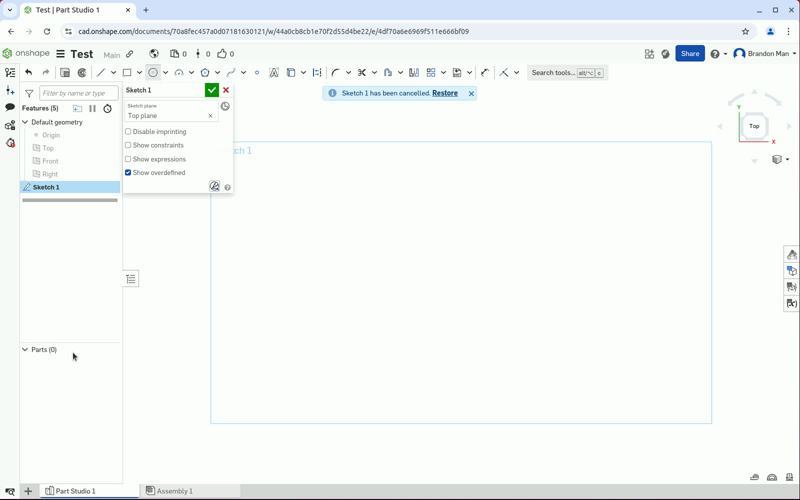
mouse_move(460, 282)
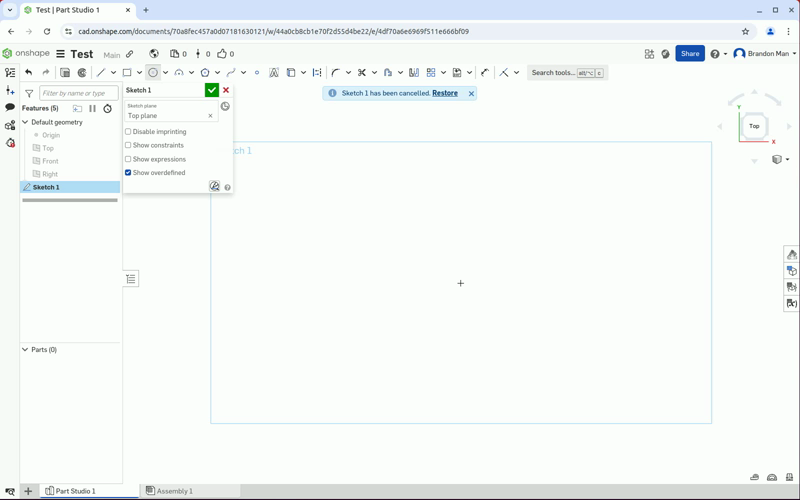
click(460, 282)
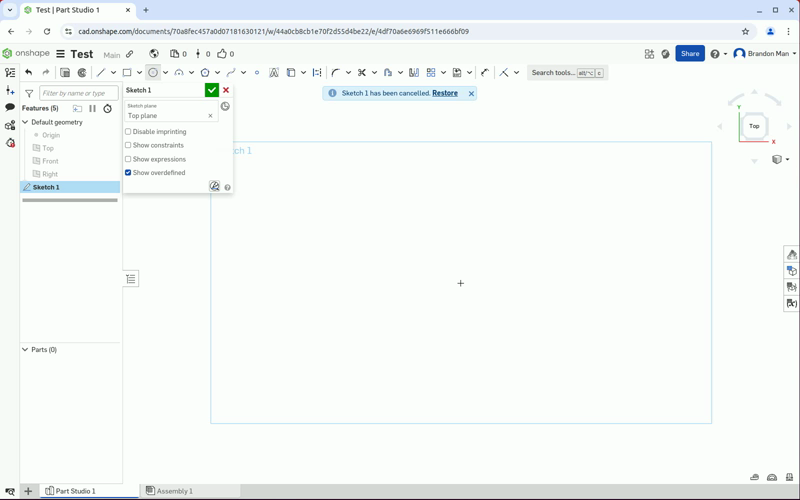
key_up(shift)
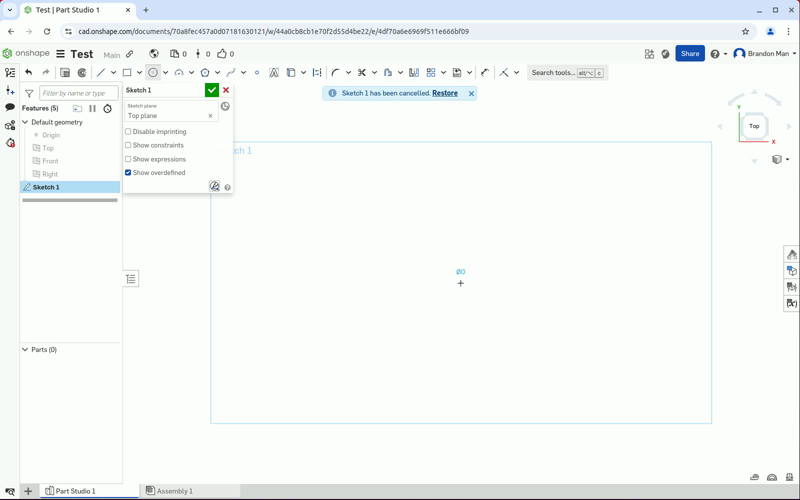
mouse_move(491, 282)
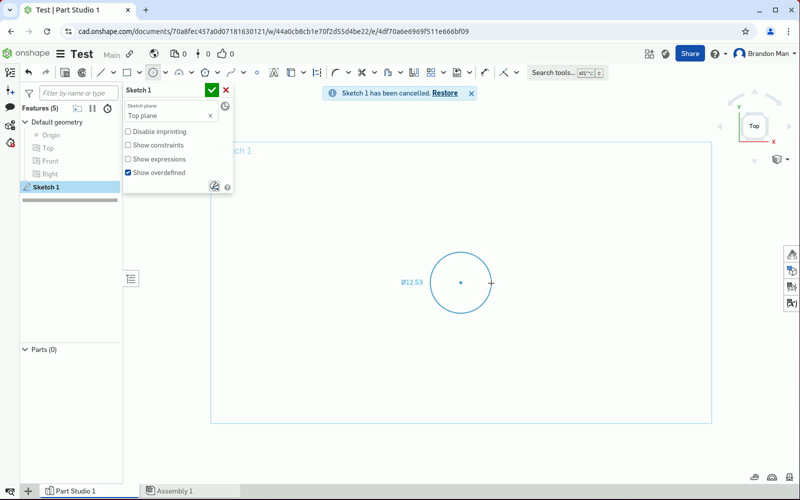
click(491, 282)
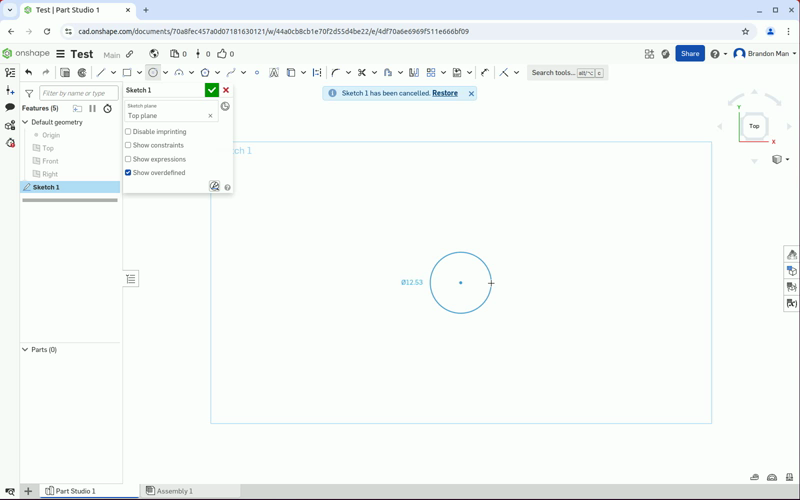
key(esc)
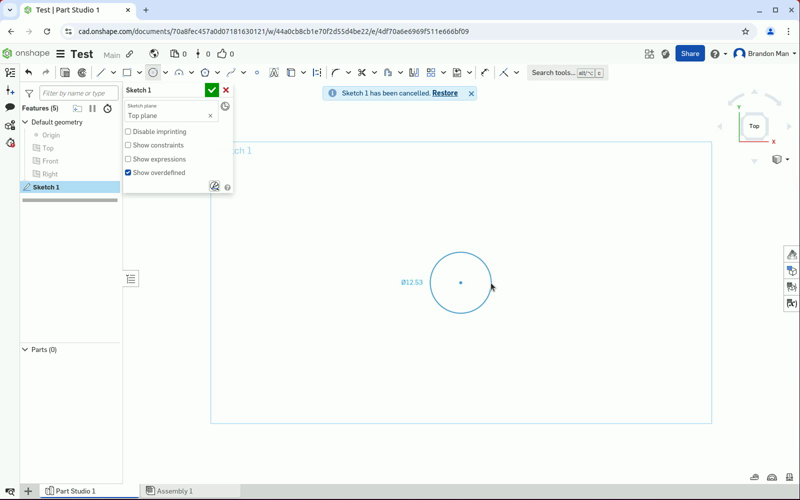
key(c)
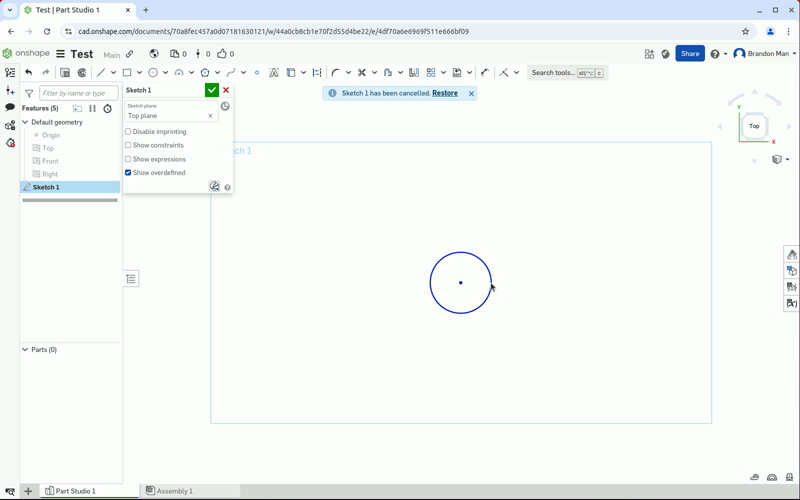
key_down(shift)
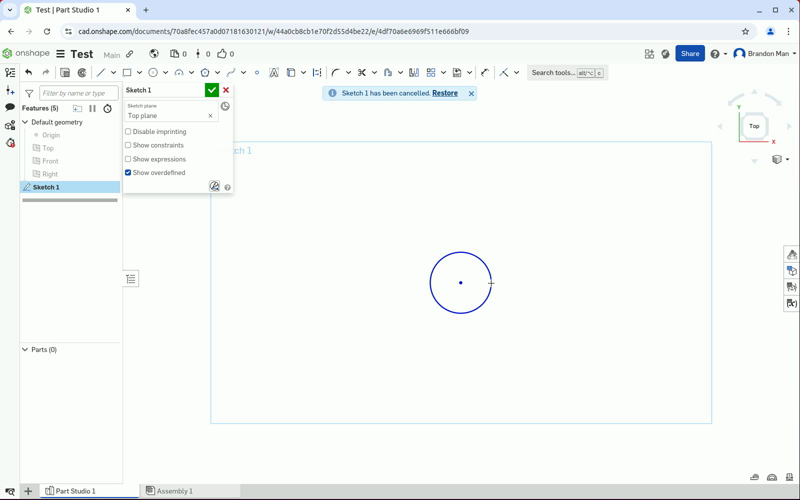
mouse_move(460, 282)
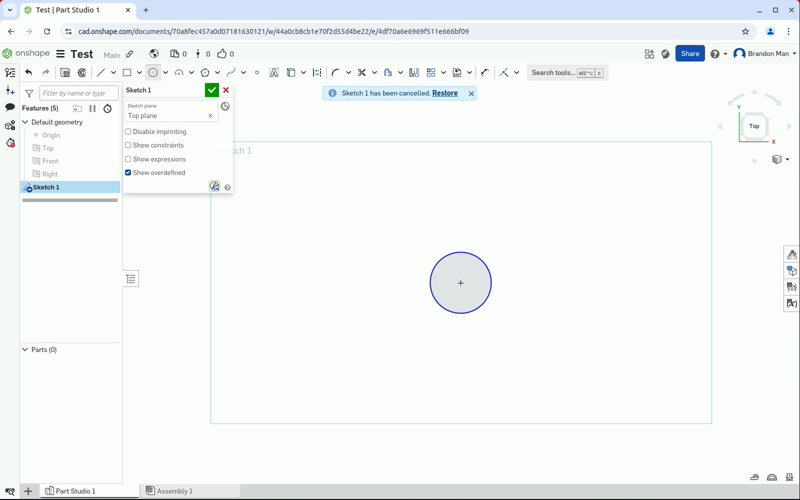
click(460, 282)
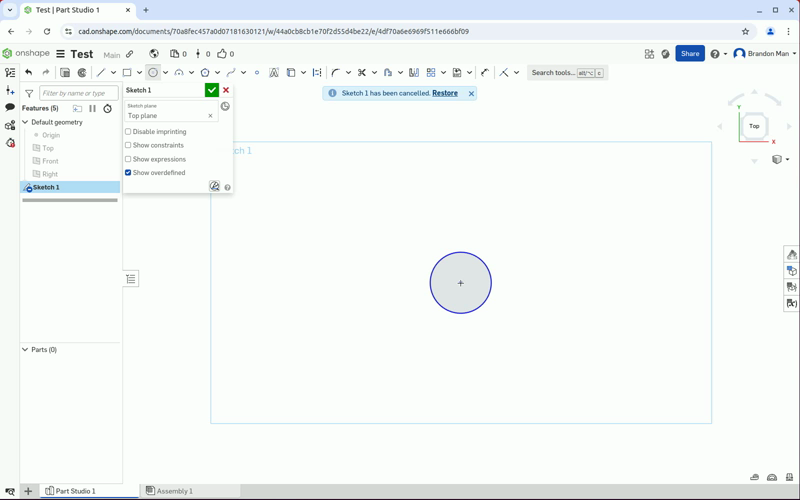
key_up(shift)
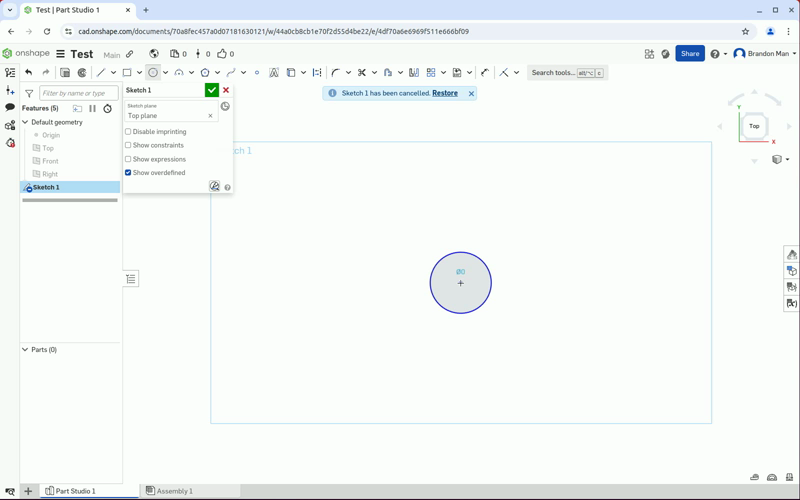
mouse_move(484, 282)
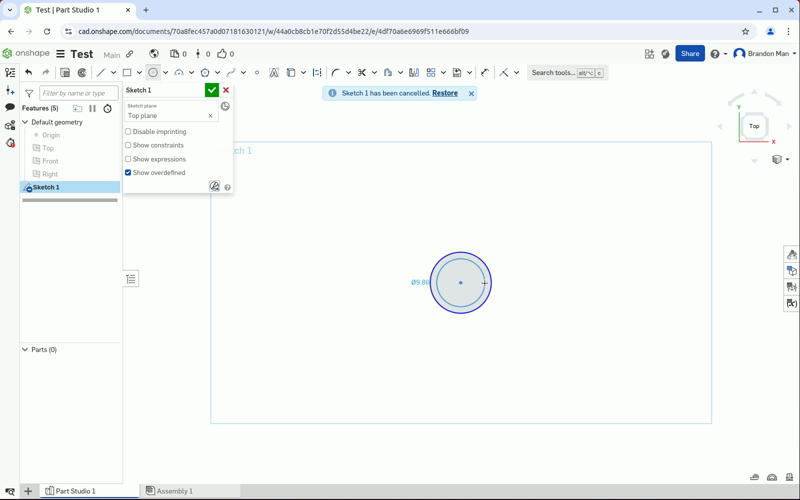
click(484, 282)
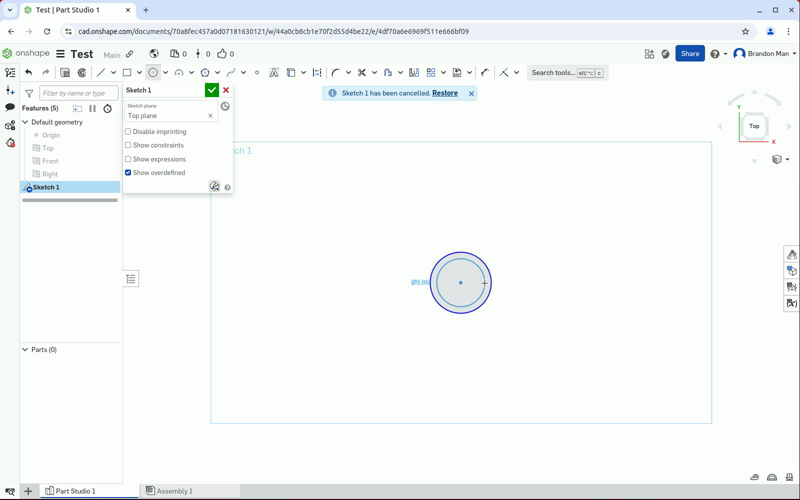
key(esc)
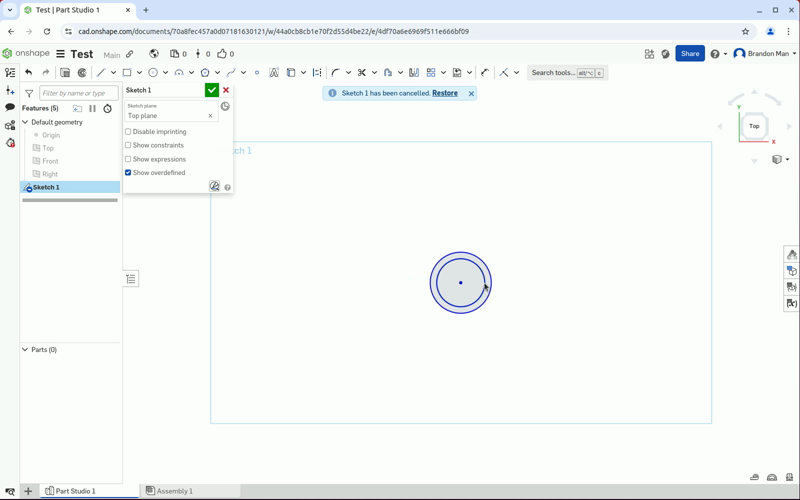
mouse_move(435, 273)
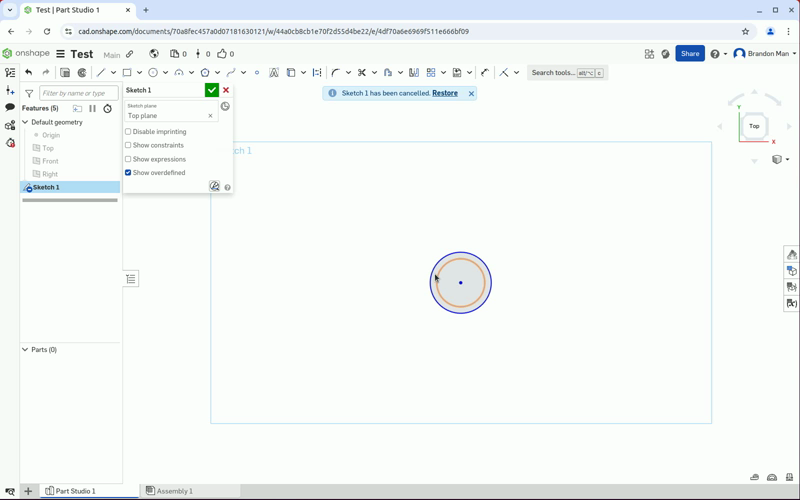
scroll(6)
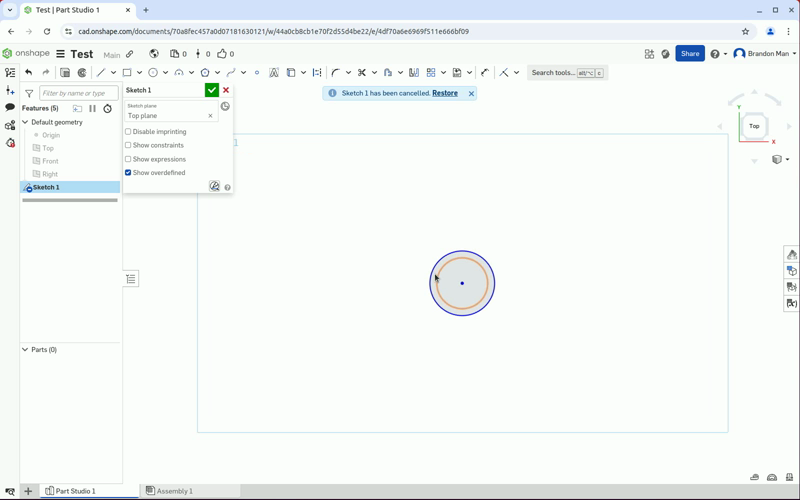
scroll(6)
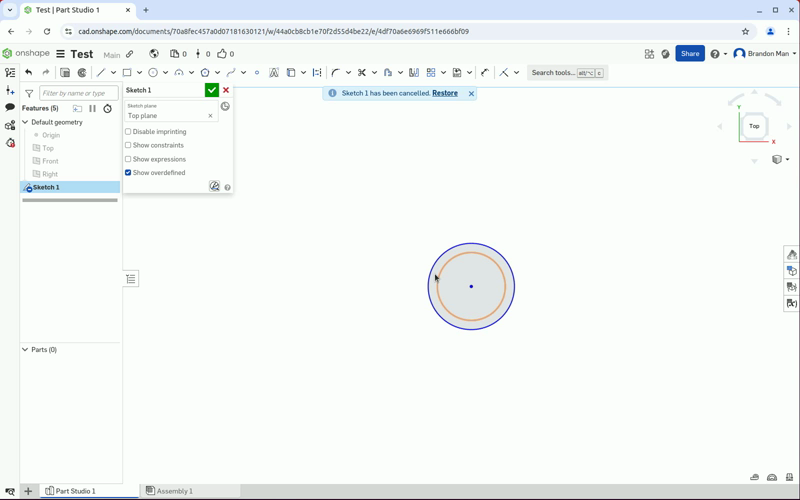
scroll(6)
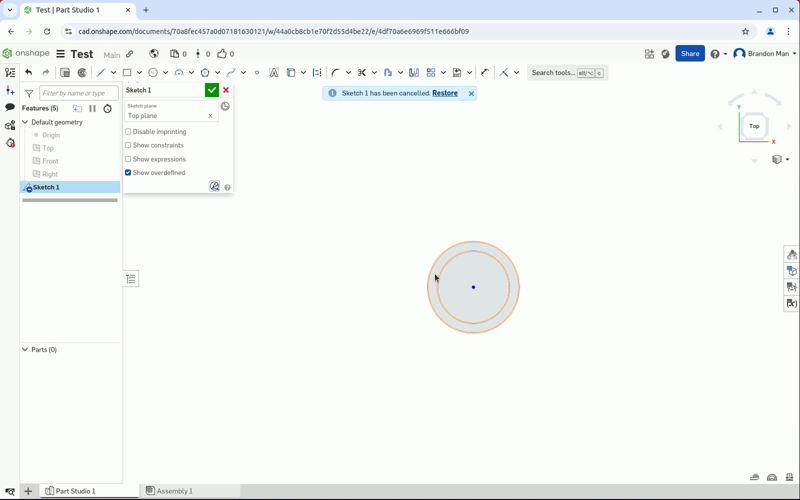
scroll(6)
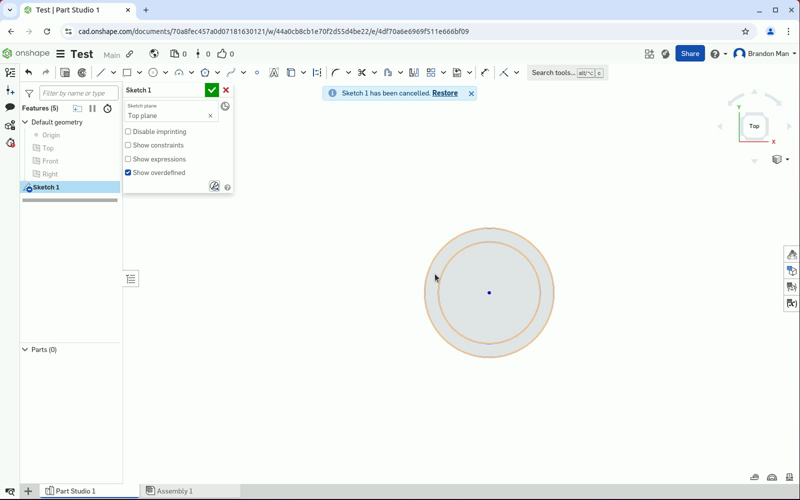
scroll(6)
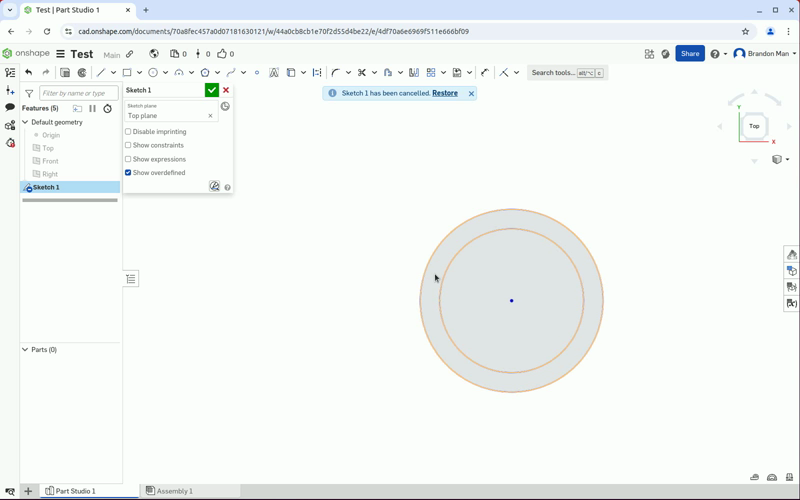
scroll(6)
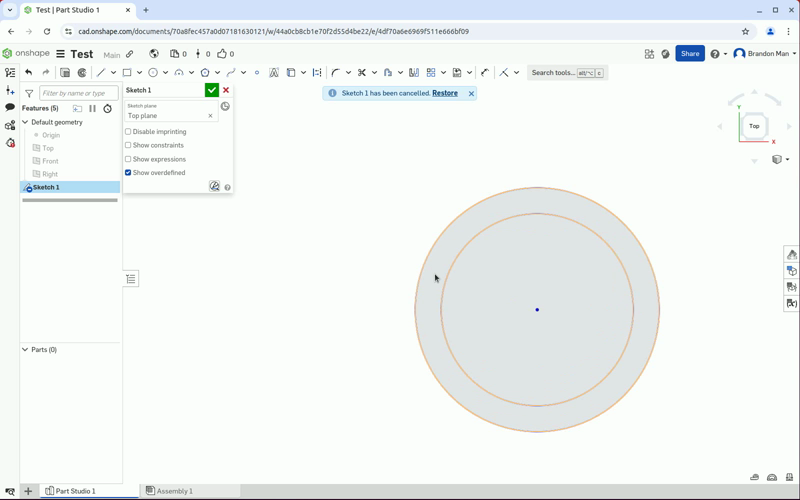
scroll(6)
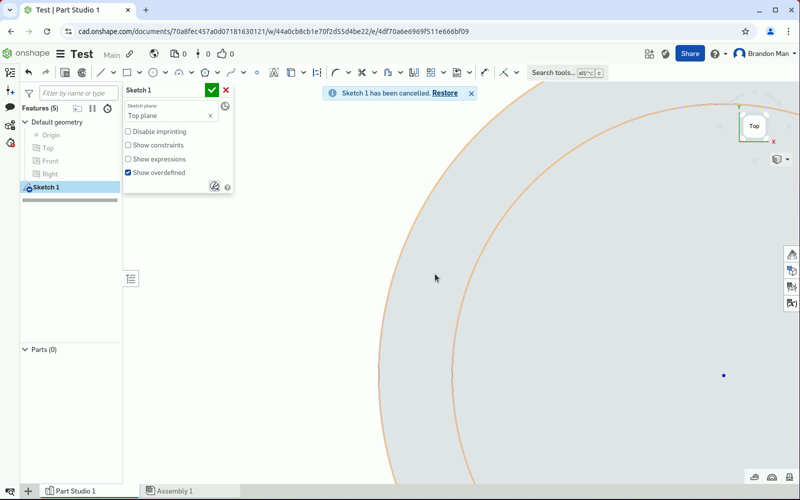
click(435, 273)
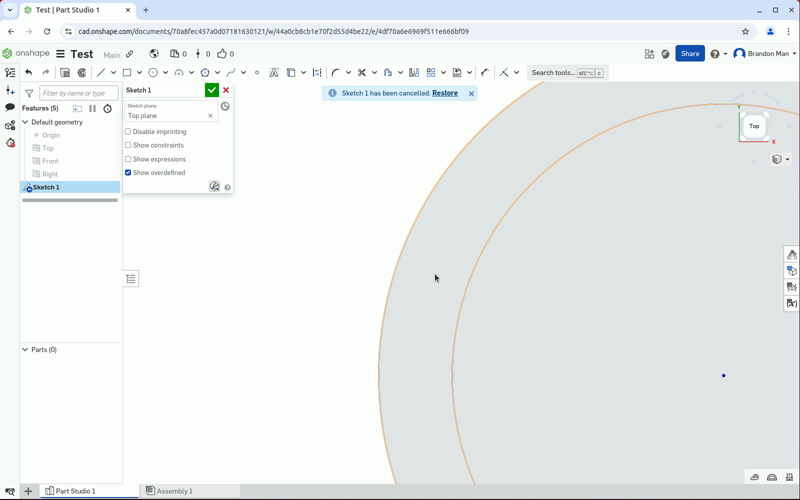
scroll(-6)
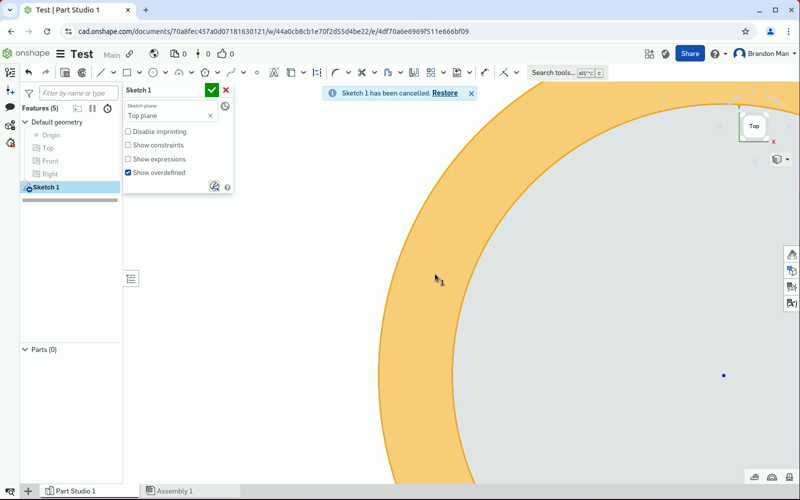
scroll(-6)
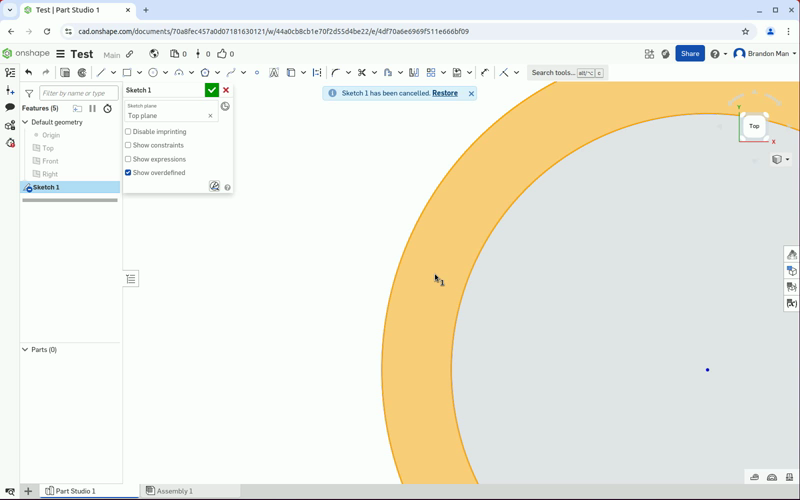
scroll(-6)
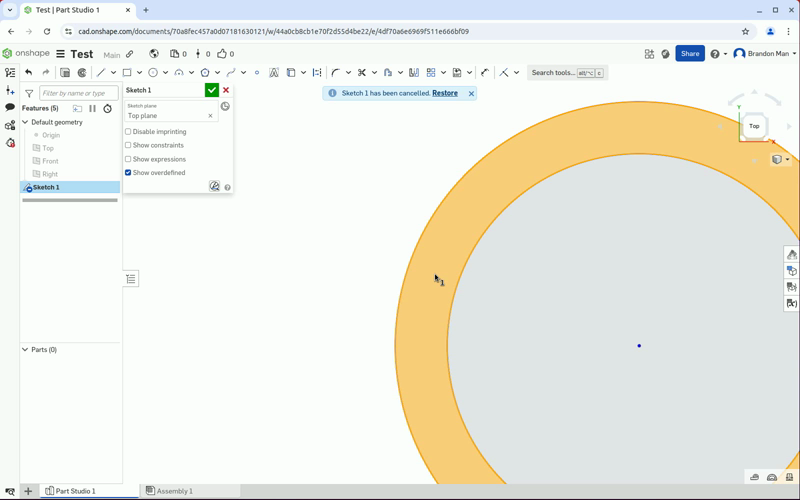
scroll(-6)
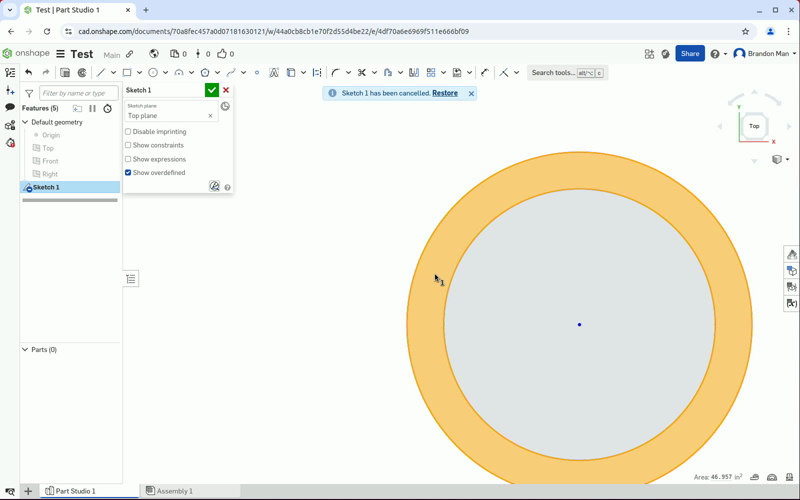
scroll(-6)
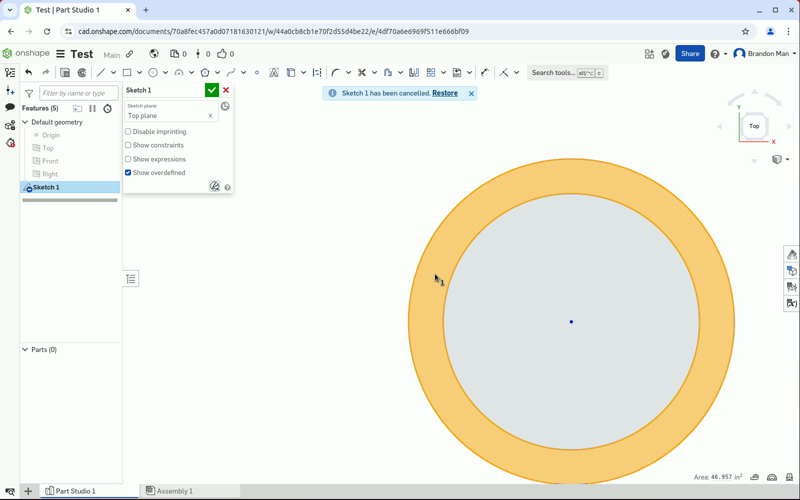
scroll(-6)
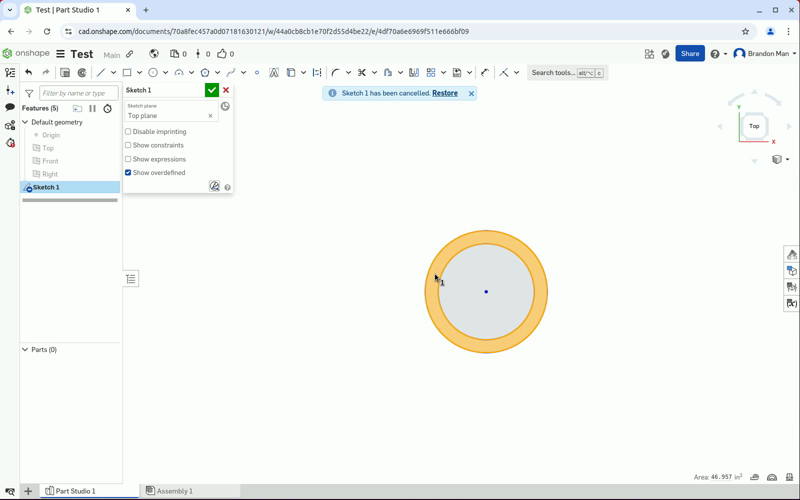
scroll(-6)
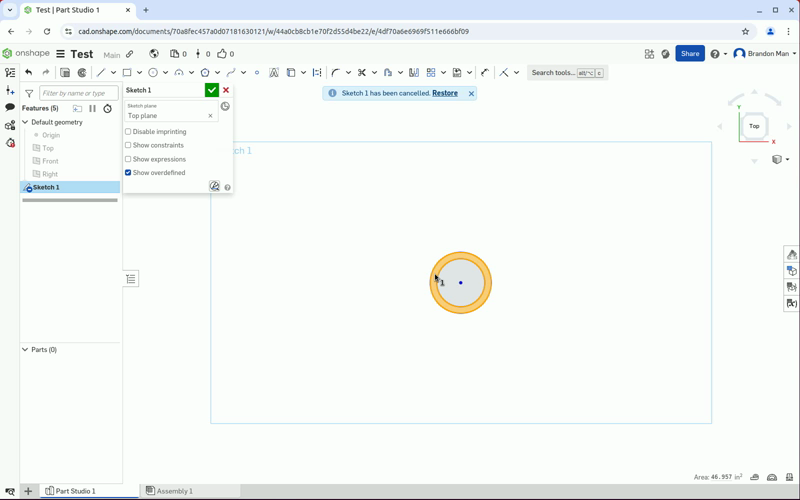
mouse_move(73, 352)
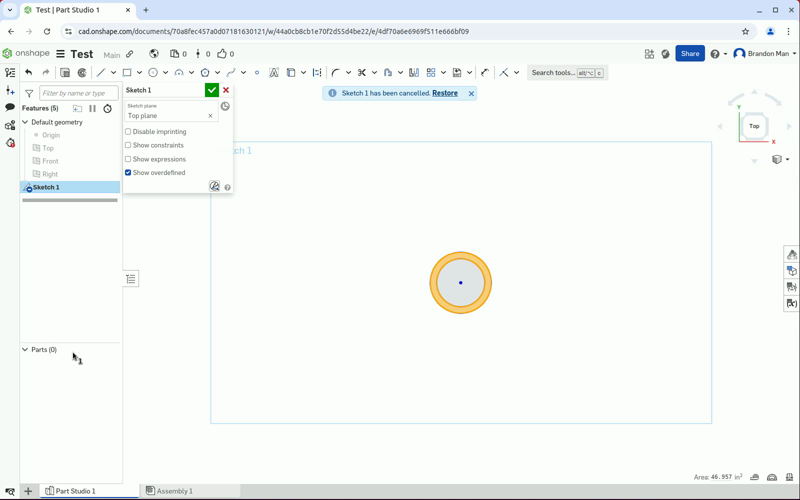
key(shift+y)
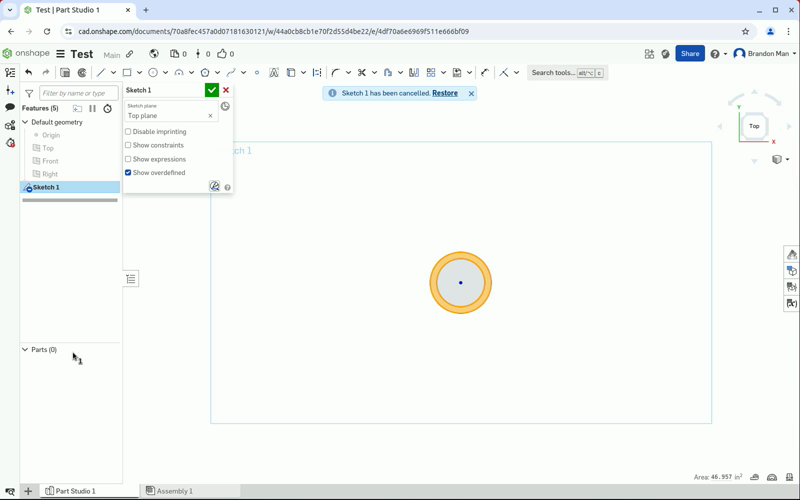
key(shift+e)
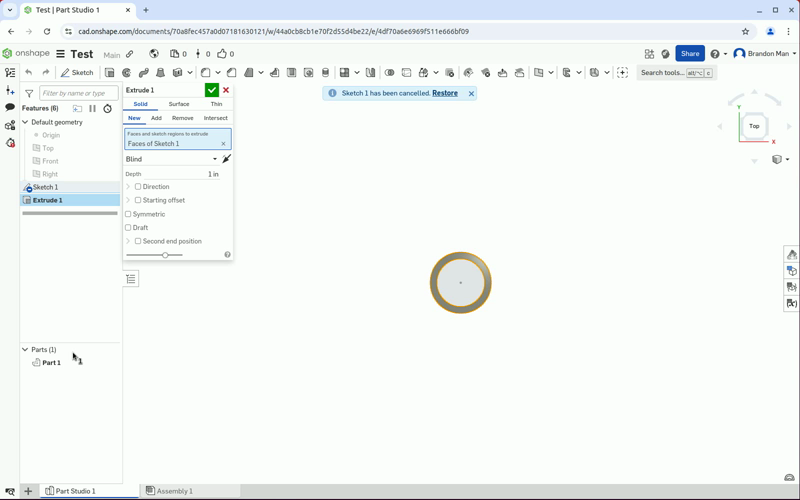
mouse_move(143, 106)
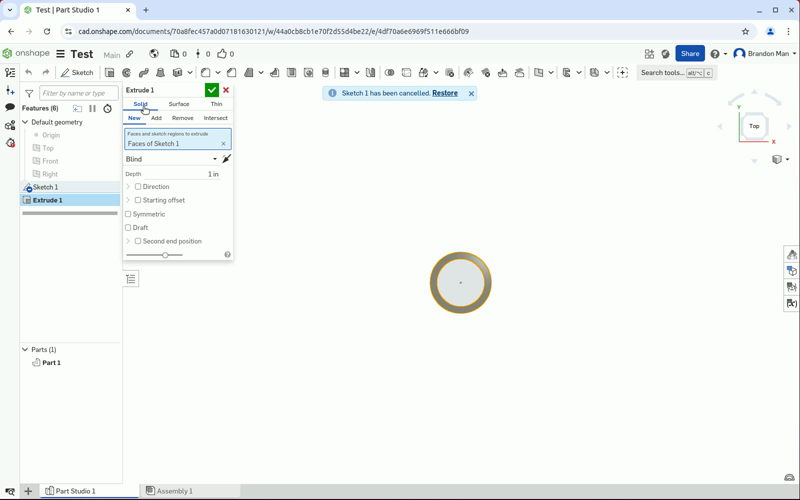
click(143, 106)
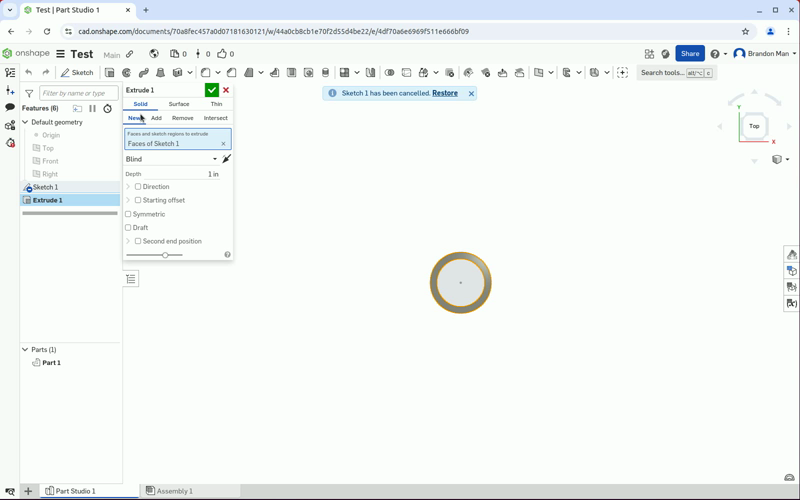
mouse_move(137, 120)
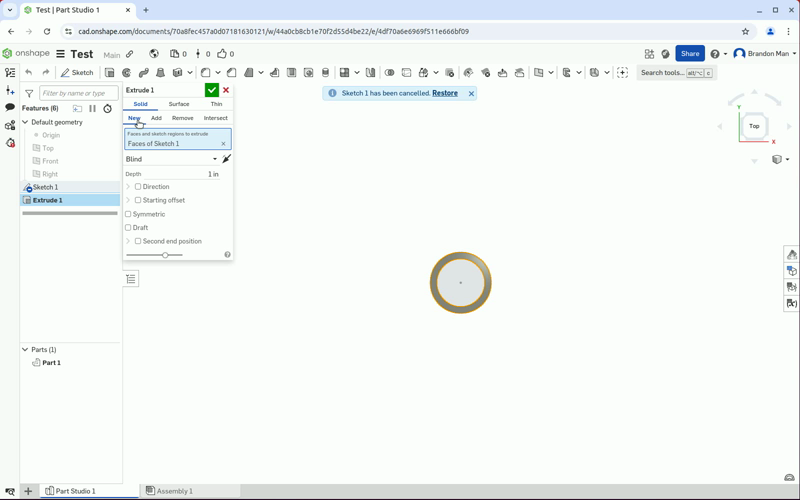
click(137, 120)
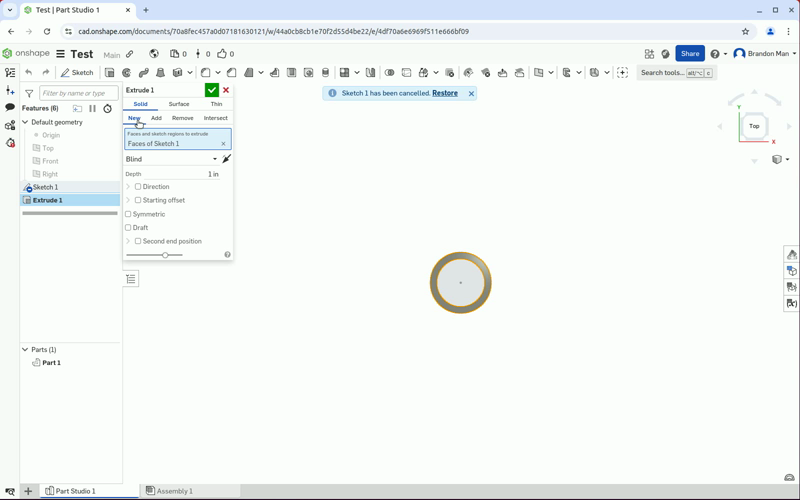
key(tab, 4)
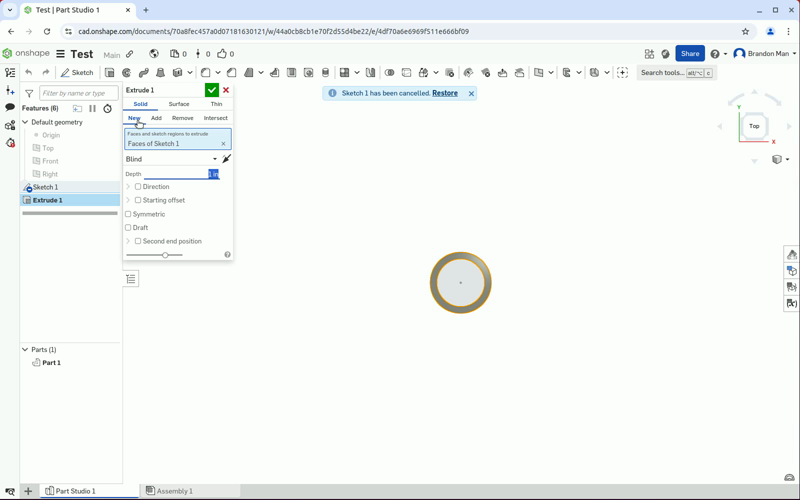
text(23.108)
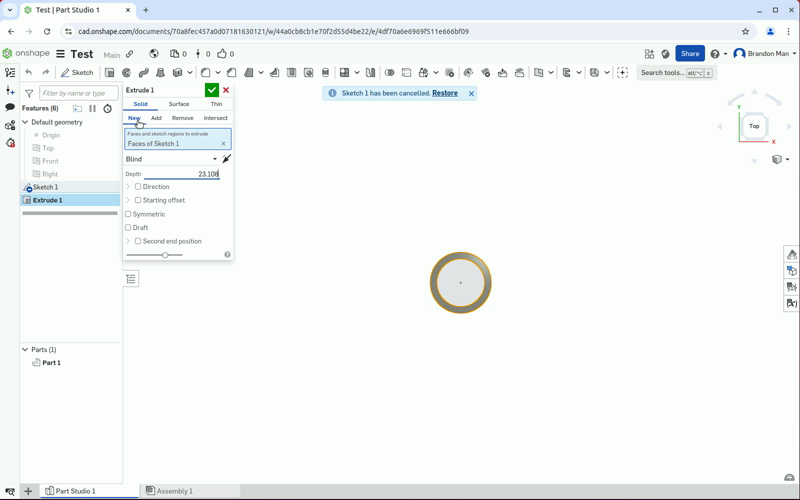
key(enter)
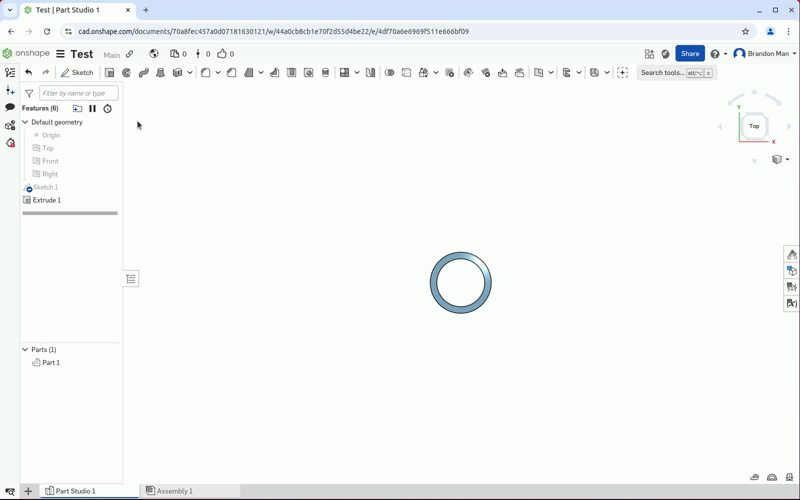
key(shift+h)
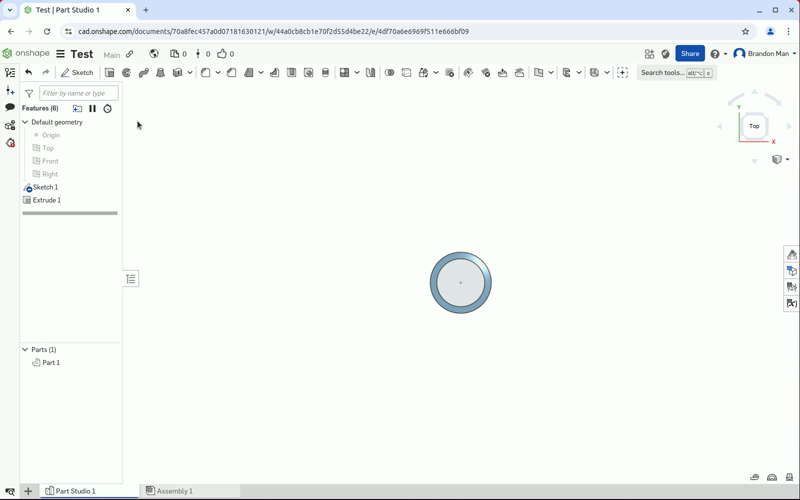
key(shift+h)
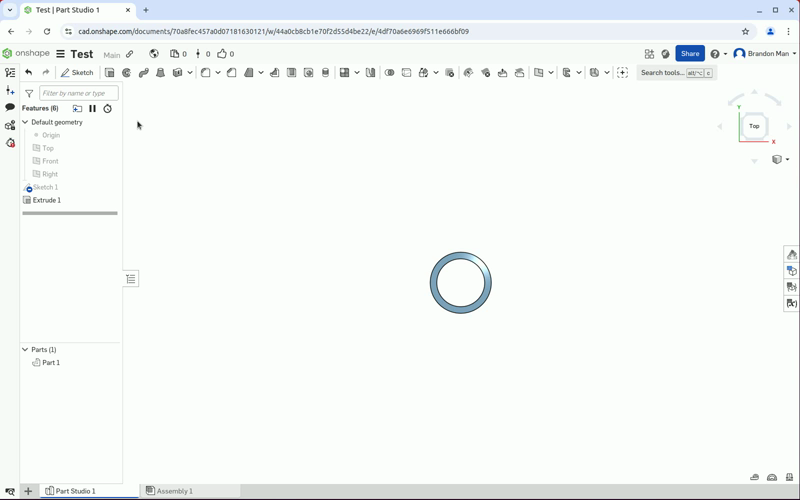
mouse_move(73, 189)
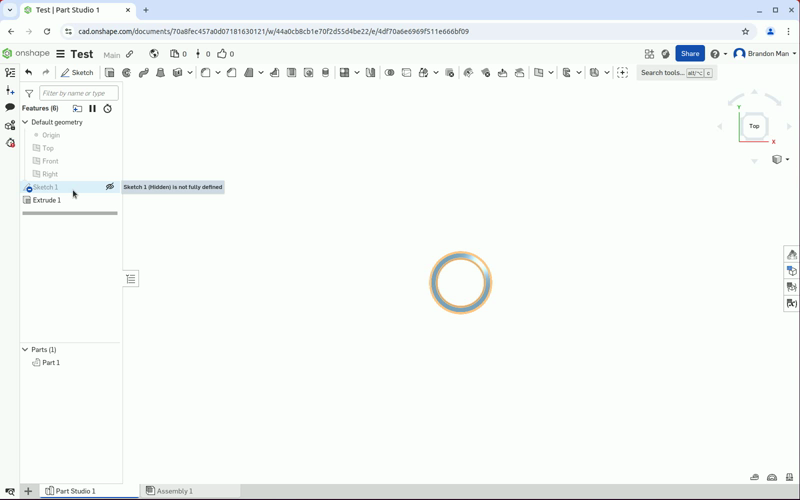
click(73, 189)
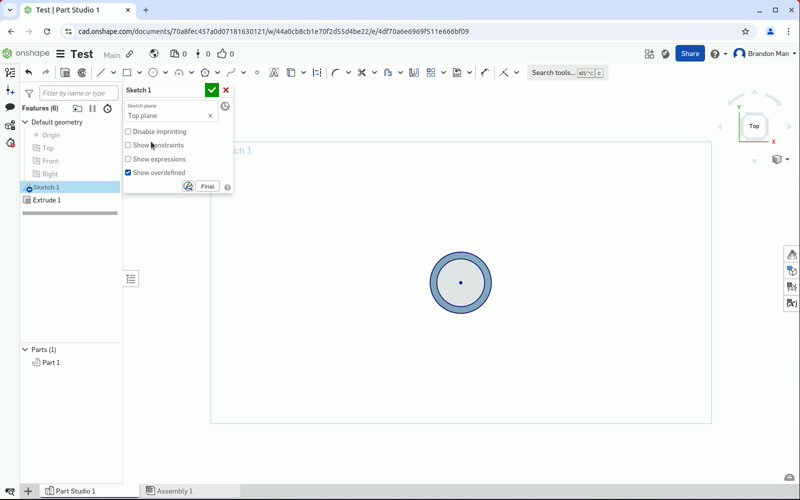
mouse_move(229, 92)
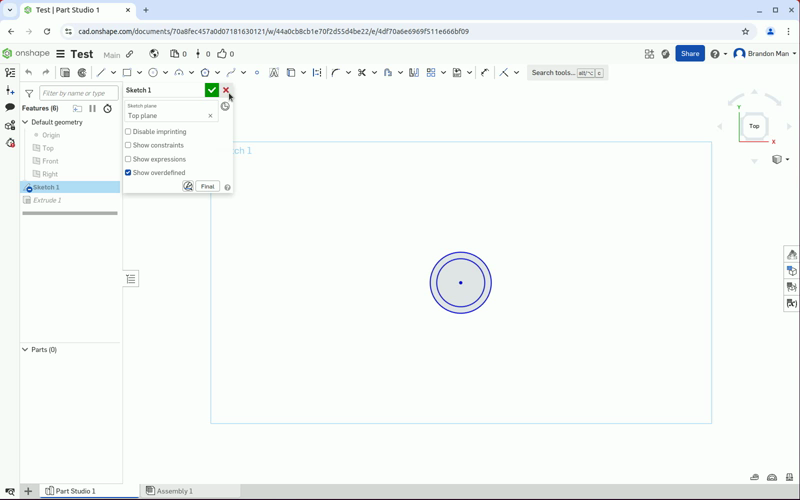
click(229, 92)
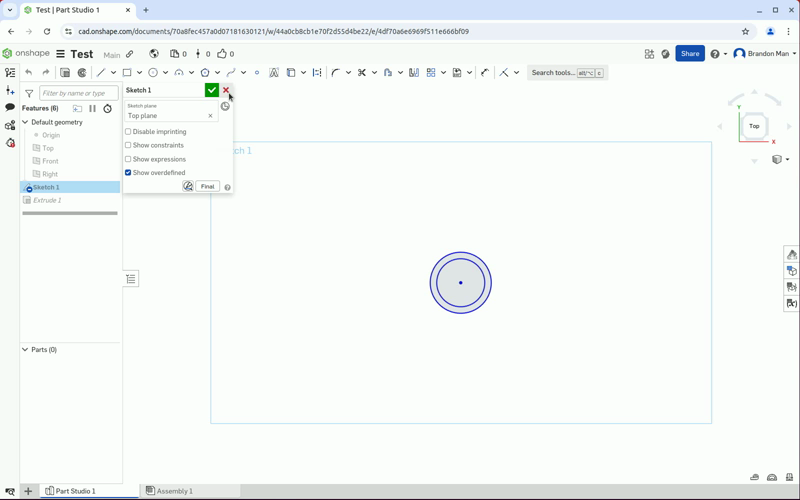
key(shift+s)
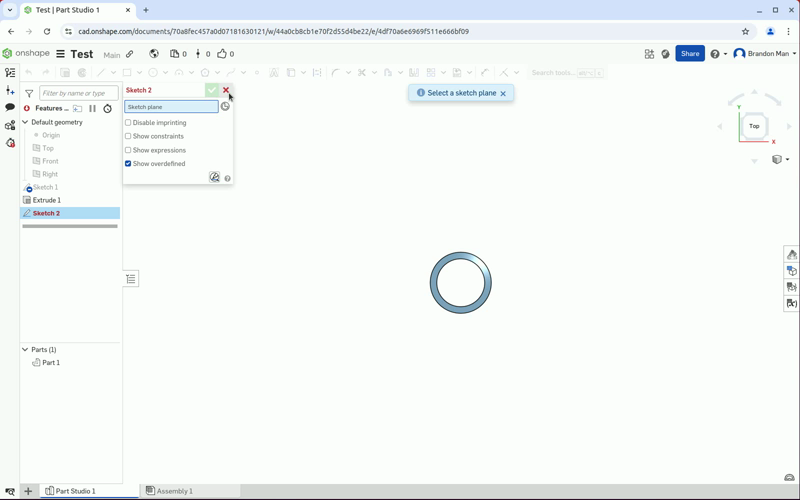
mouse_move(73, 150)
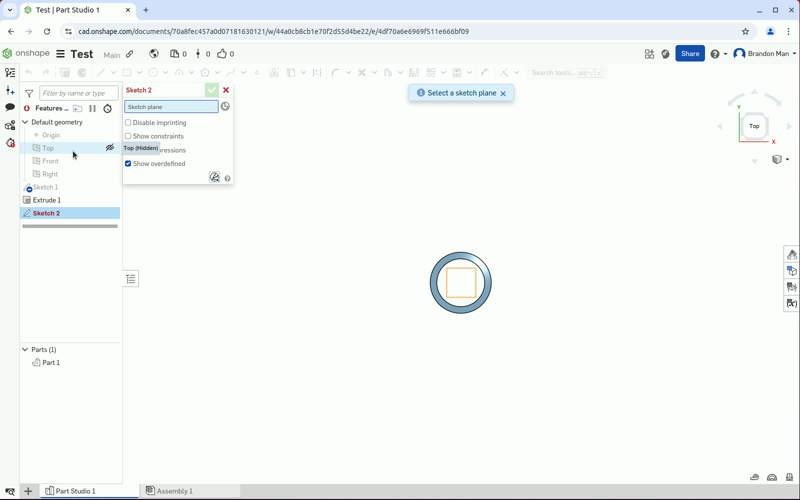
click(73, 150)
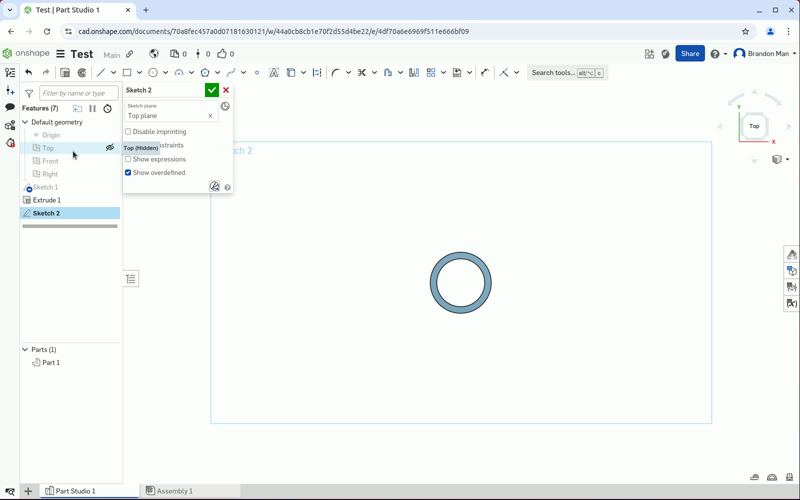
mouse_move(73, 352)
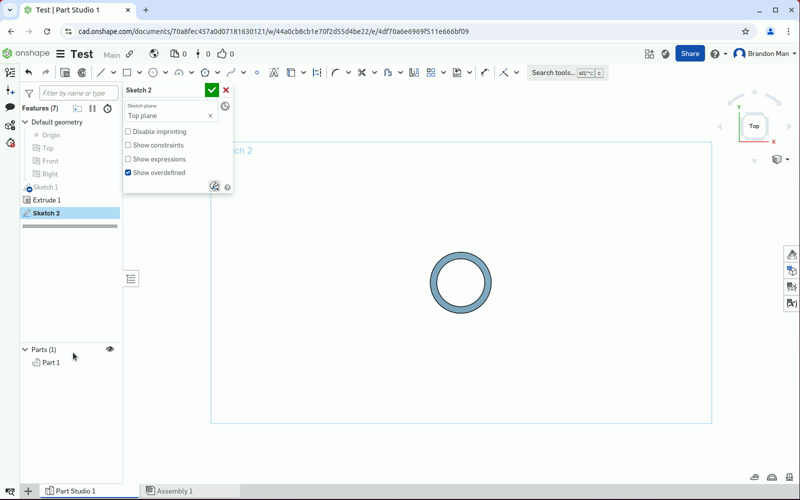
key(y)
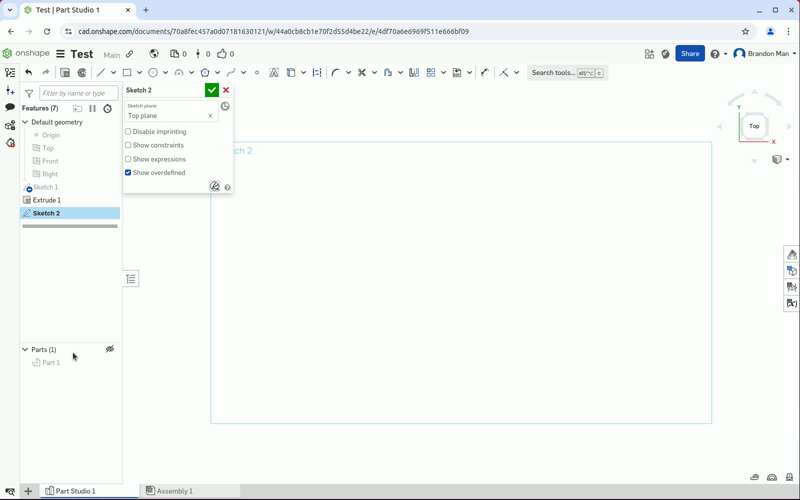
key(l)
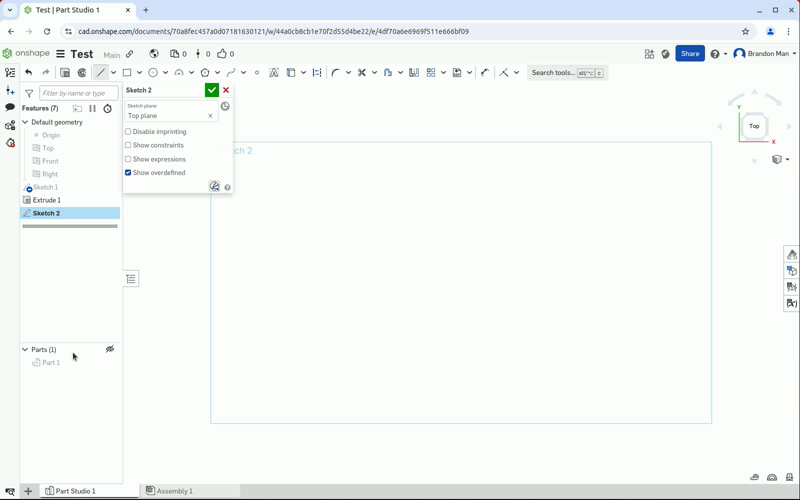
key_down(shift)
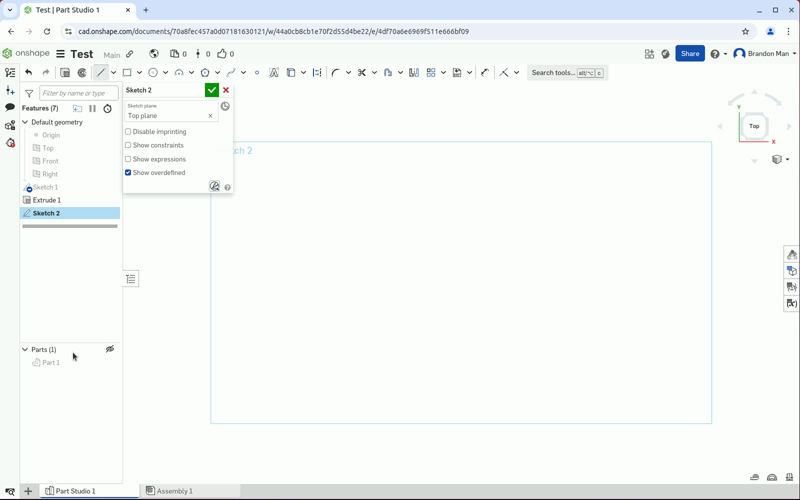
mouse_move(447, 262)
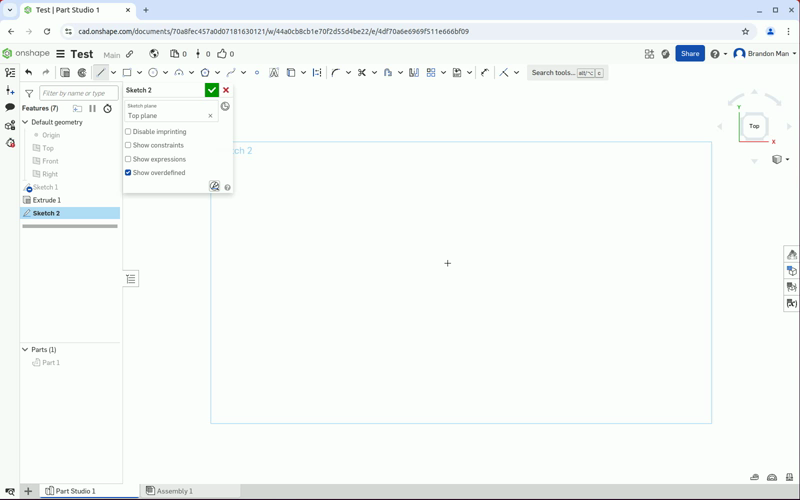
click(447, 262)
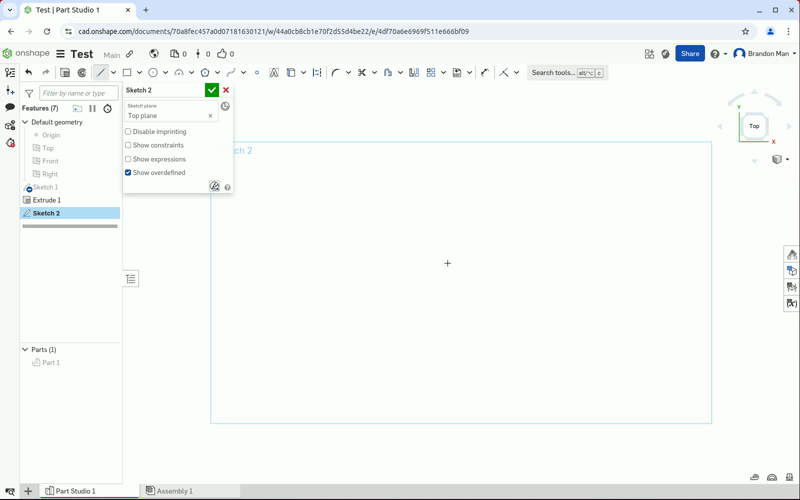
key_up(shift)
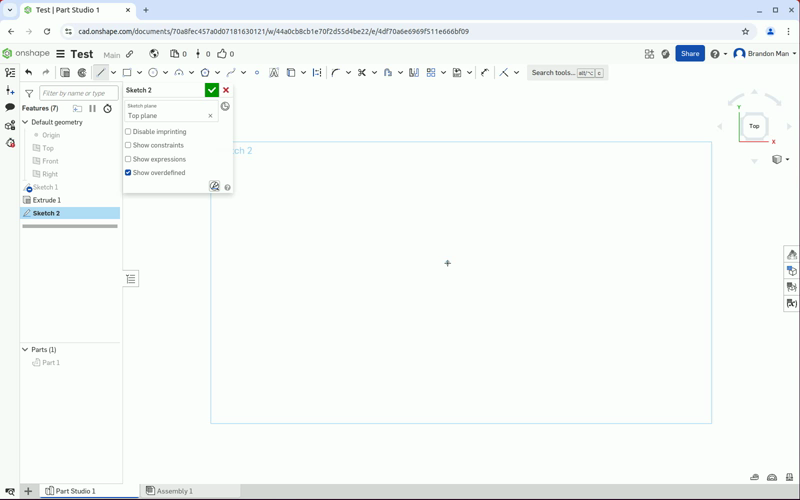
key_down(shift)
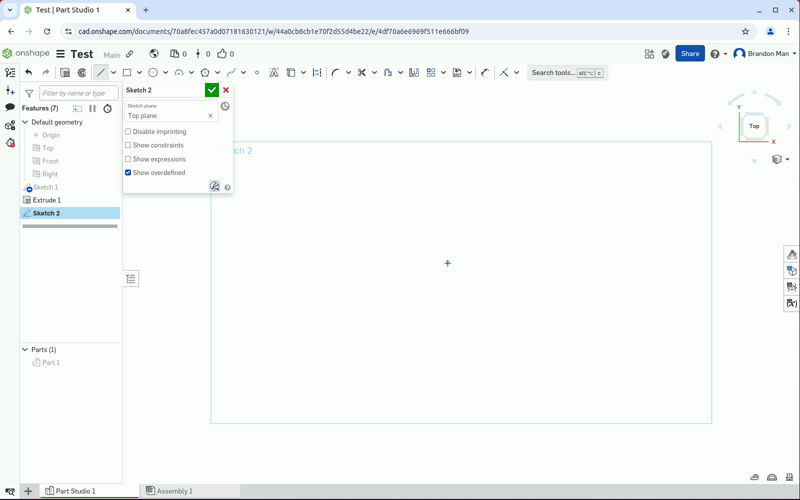
mouse_move(477, 262)
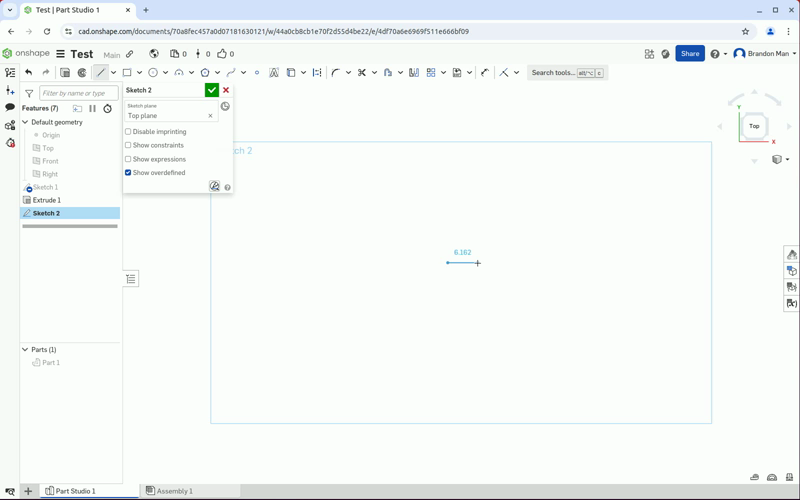
mouse_move(474, 262)
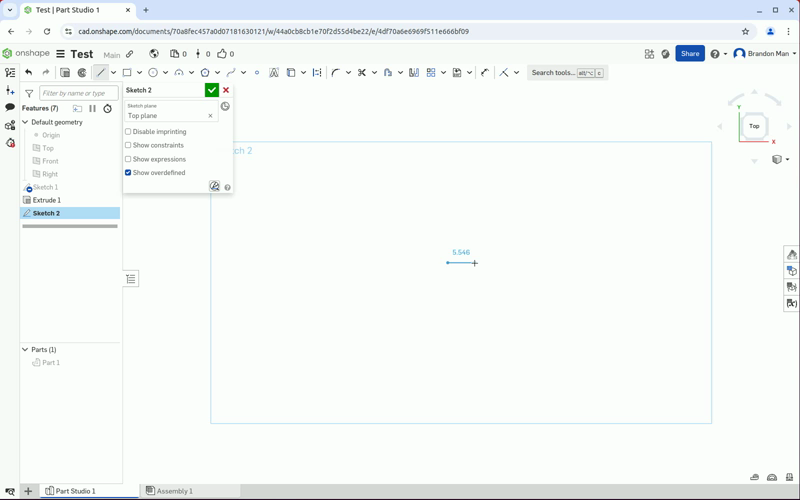
click(474, 262)
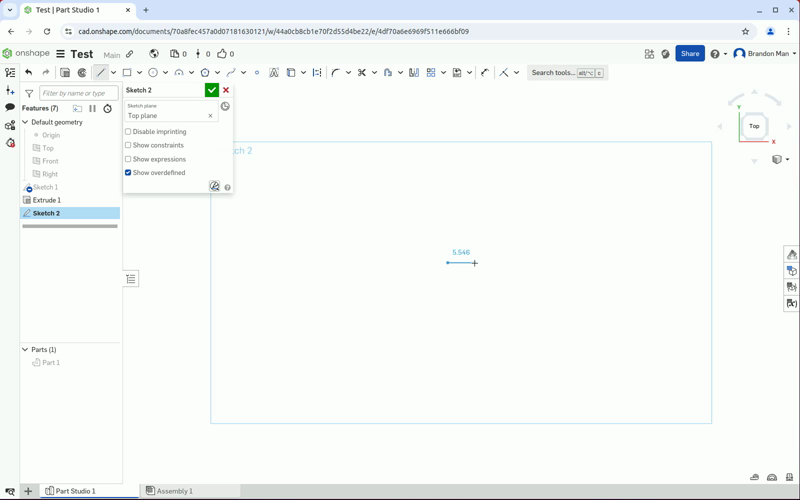
key_up(shift)
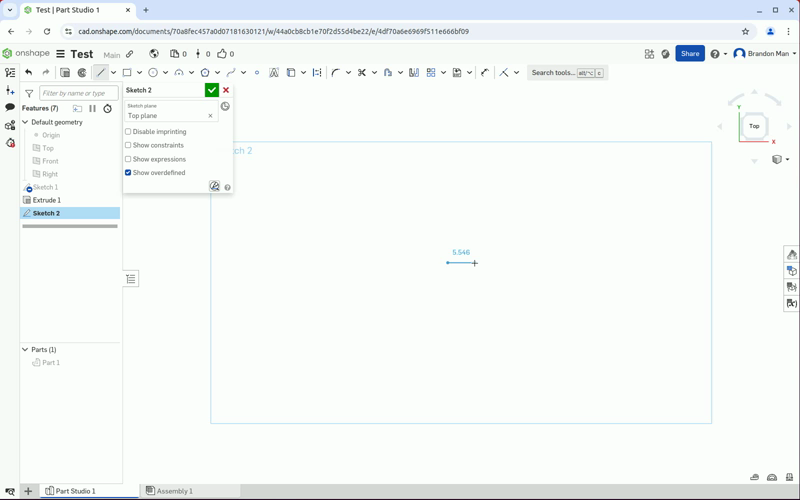
key(esc)
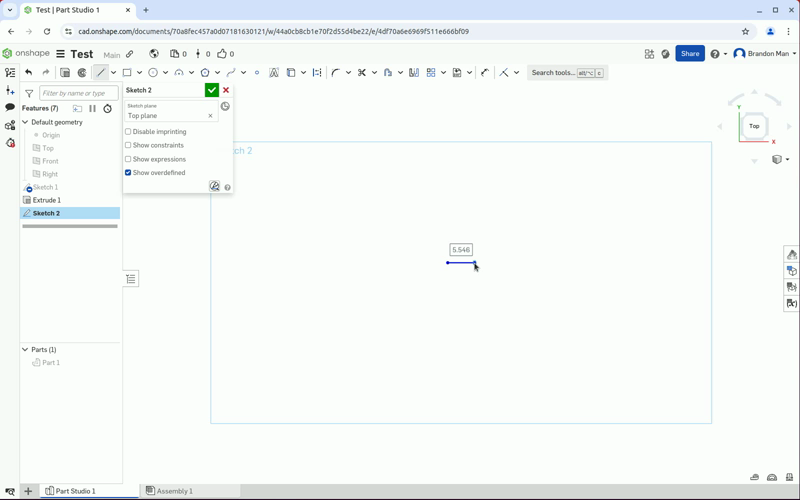
key(a)
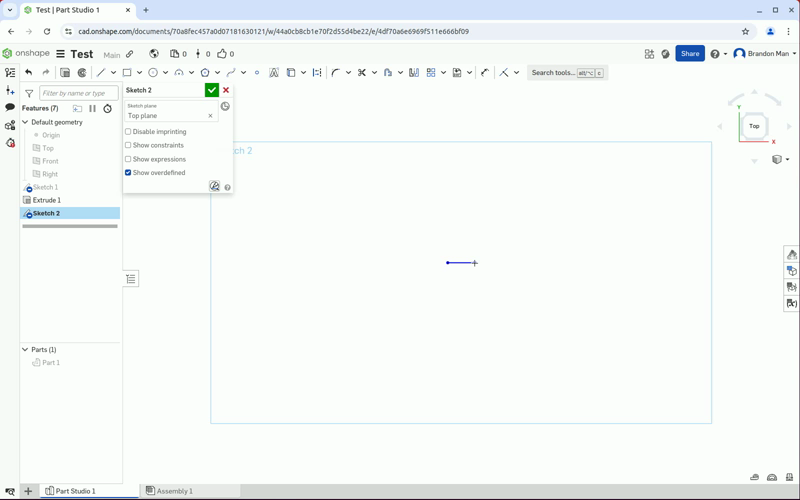
mouse_move(474, 262)
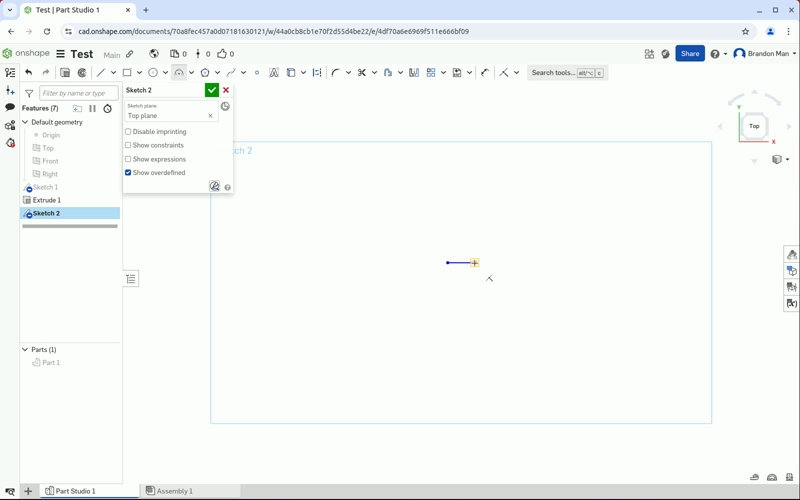
click(474, 262)
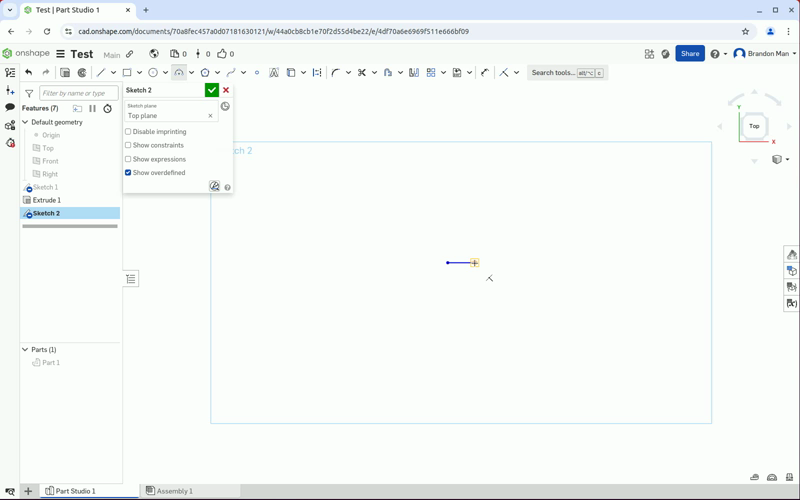
mouse_move(447, 262)
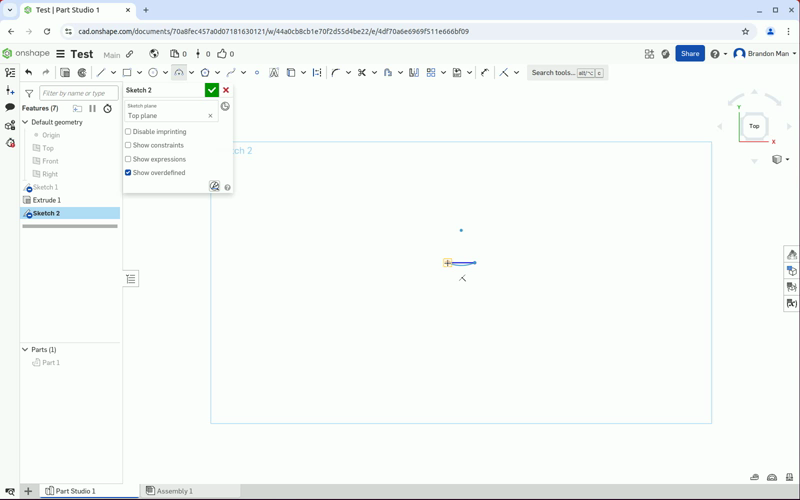
click(447, 262)
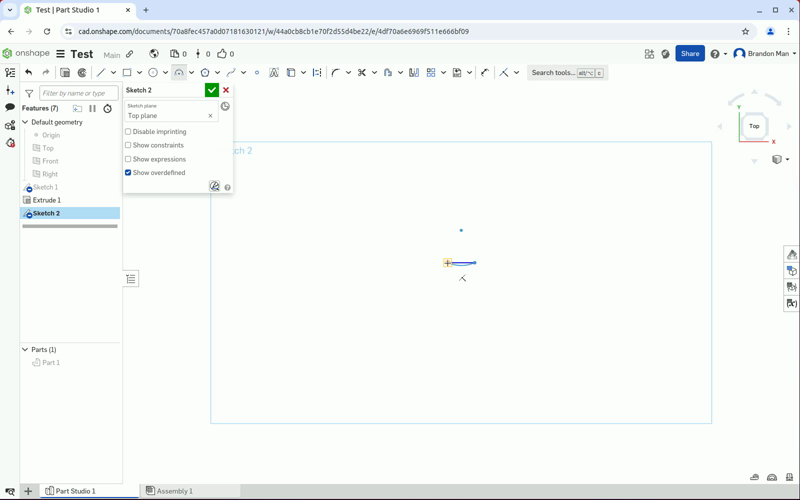
key_down(shift)
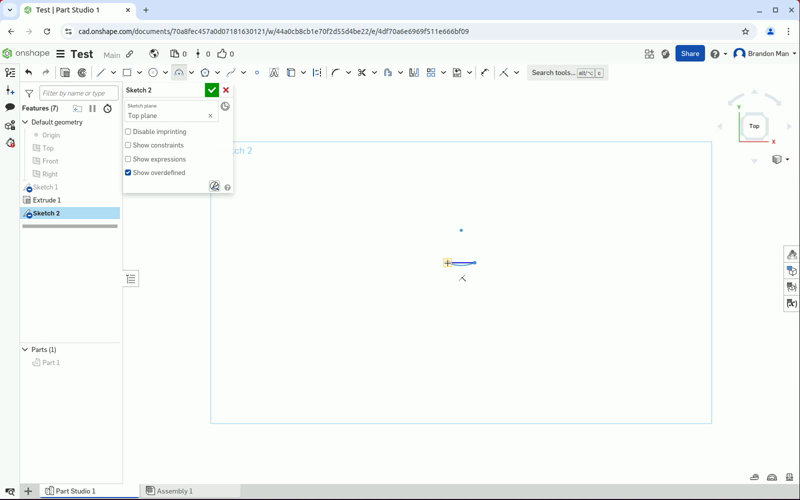
mouse_move(461, 259)
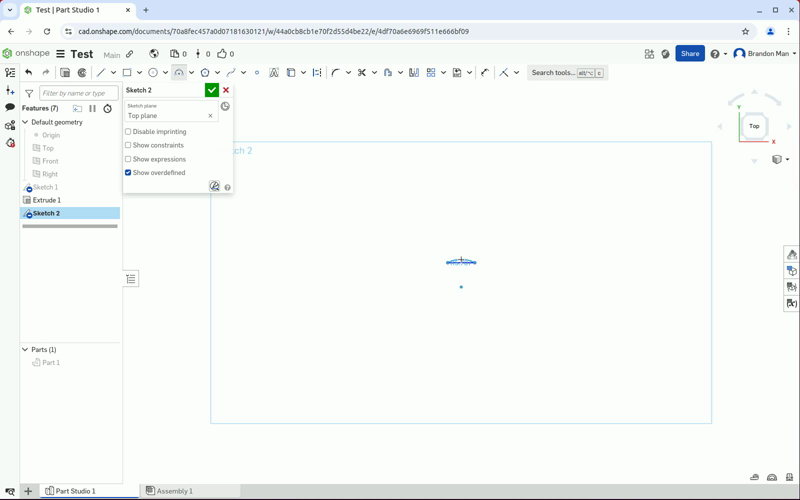
click(461, 259)
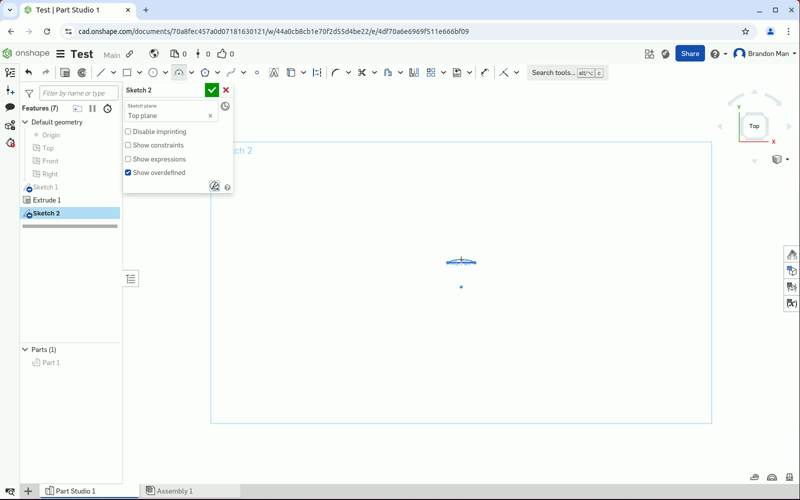
key_up(shift)
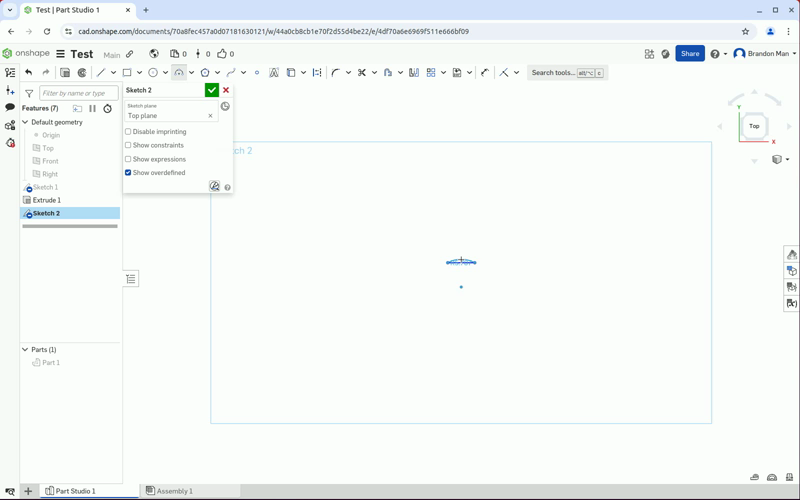
key(esc)
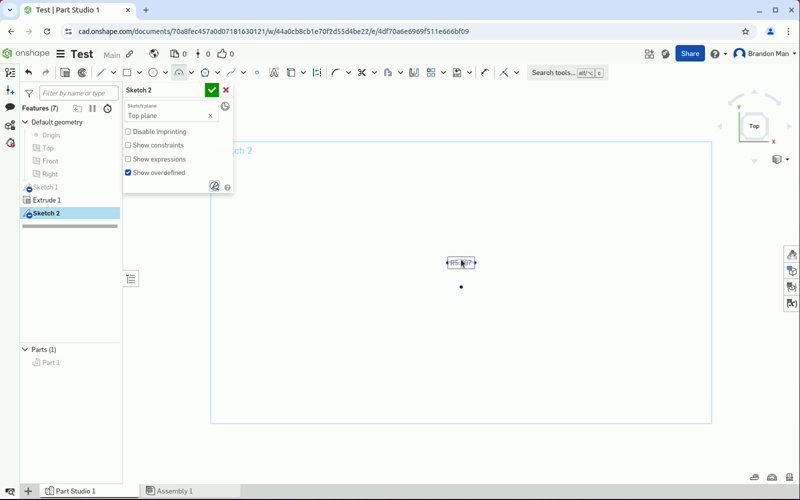
mouse_move(468, 262)
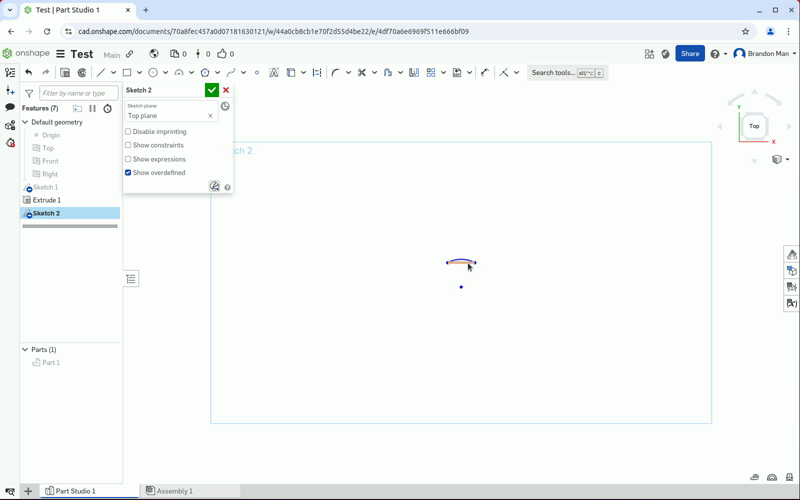
scroll(6)
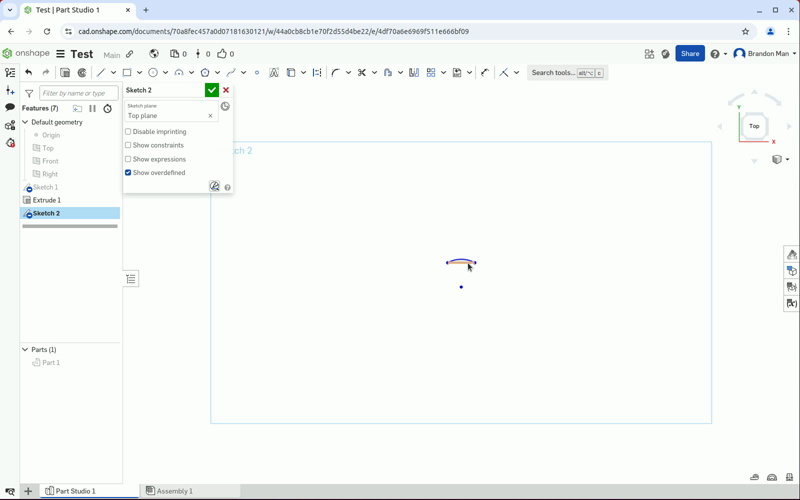
scroll(6)
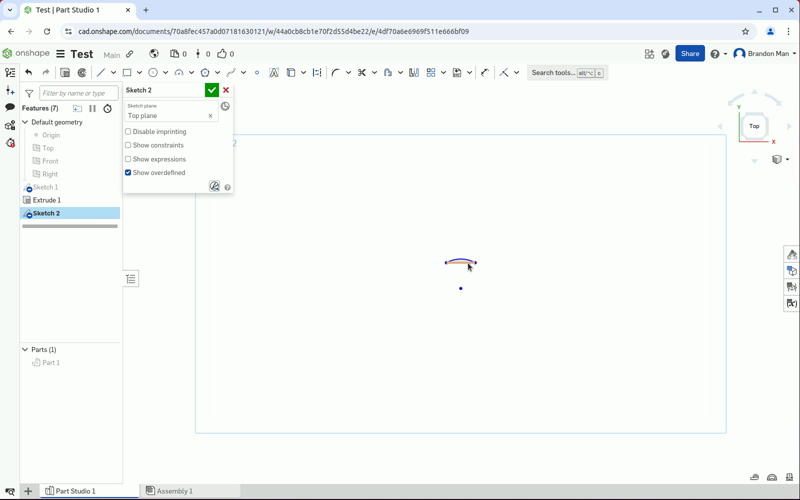
scroll(6)
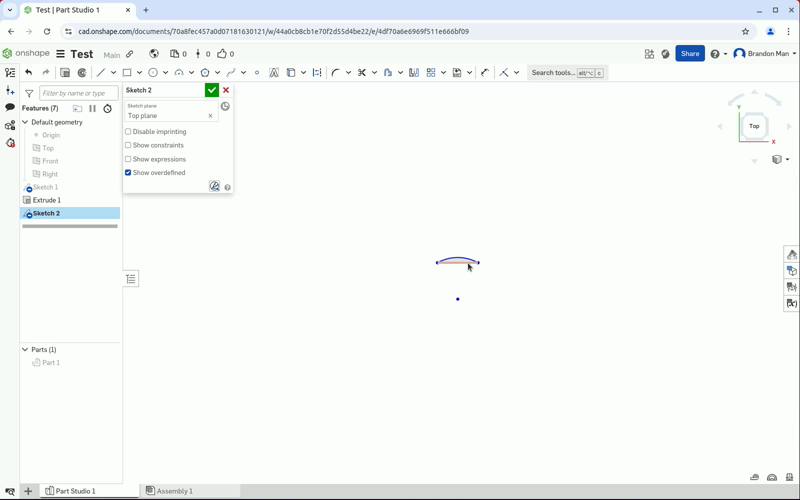
scroll(6)
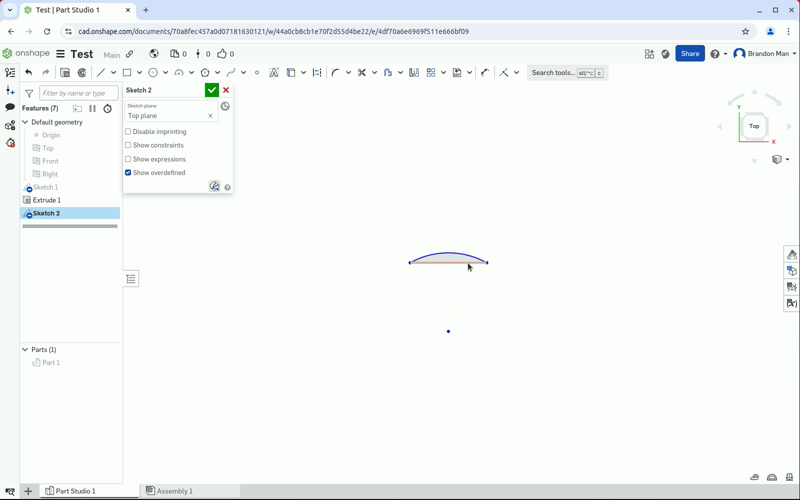
scroll(6)
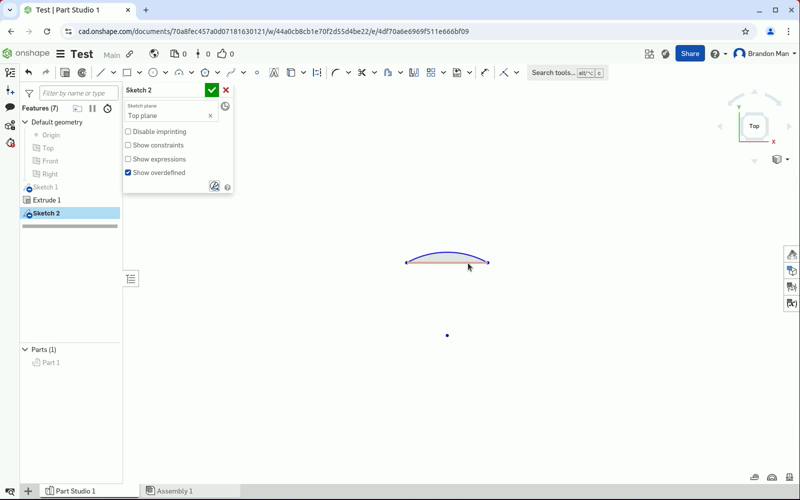
scroll(6)
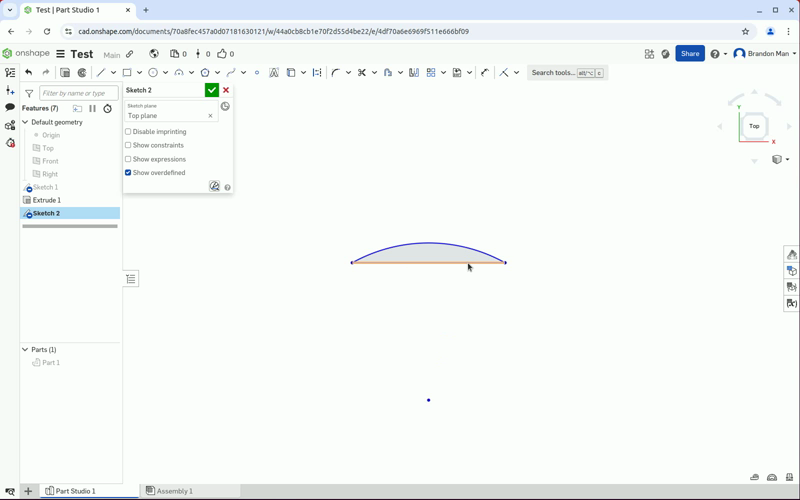
scroll(6)
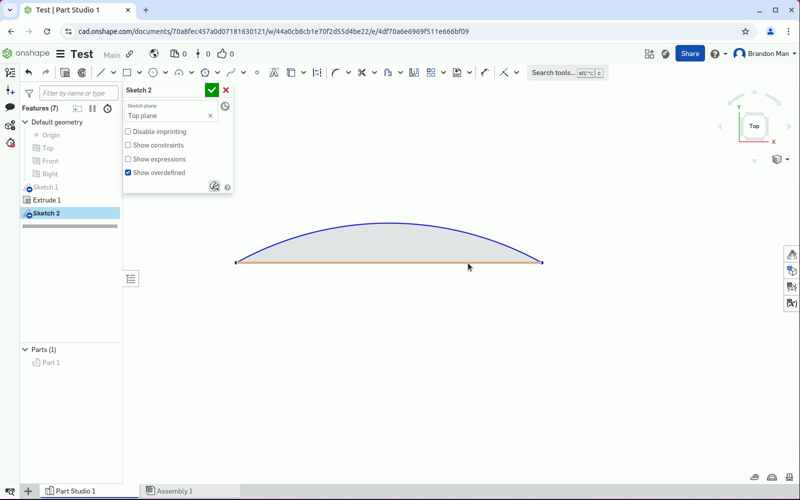
click(468, 262)
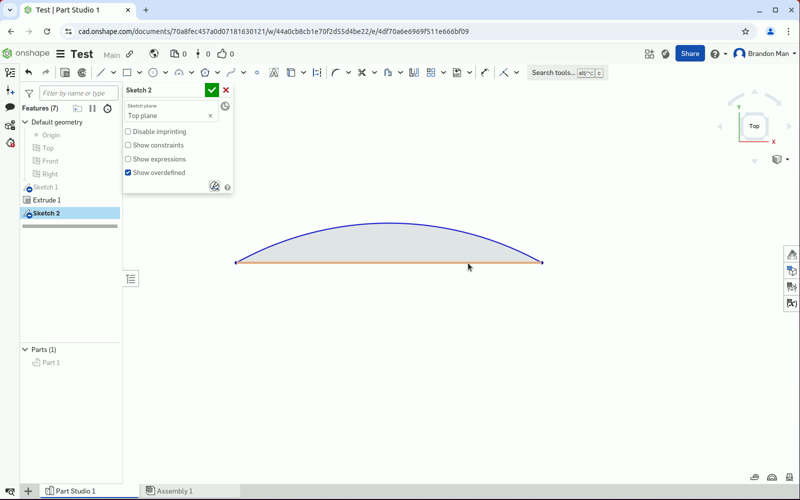
scroll(-6)
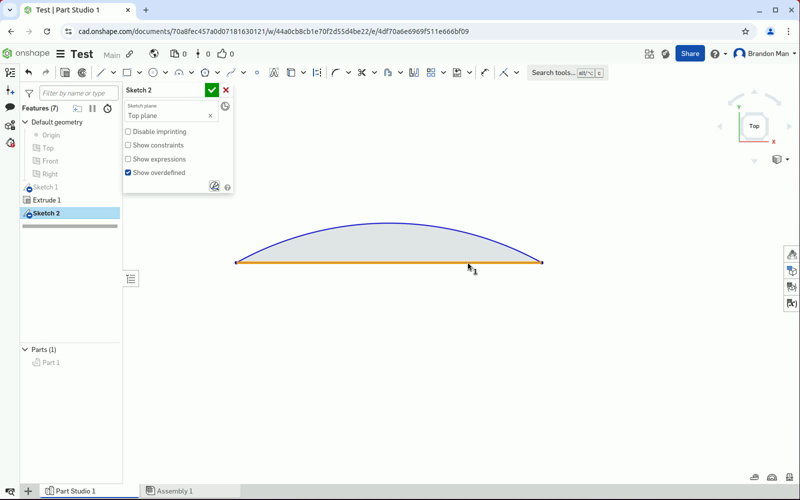
scroll(-6)
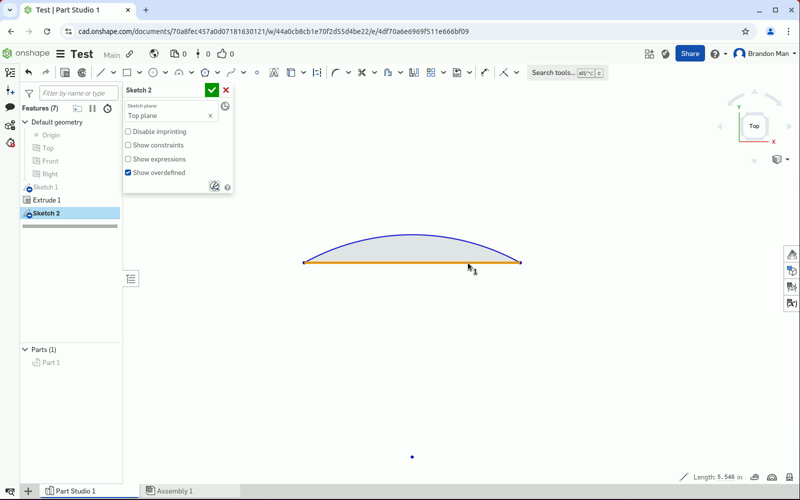
scroll(-6)
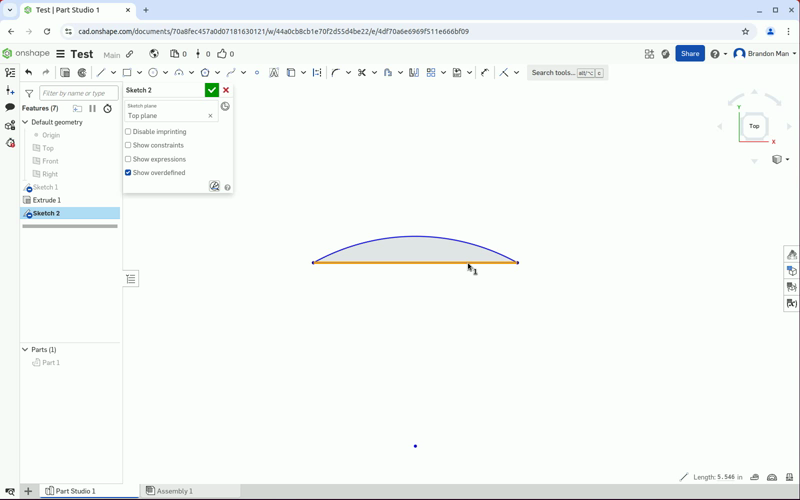
scroll(-6)
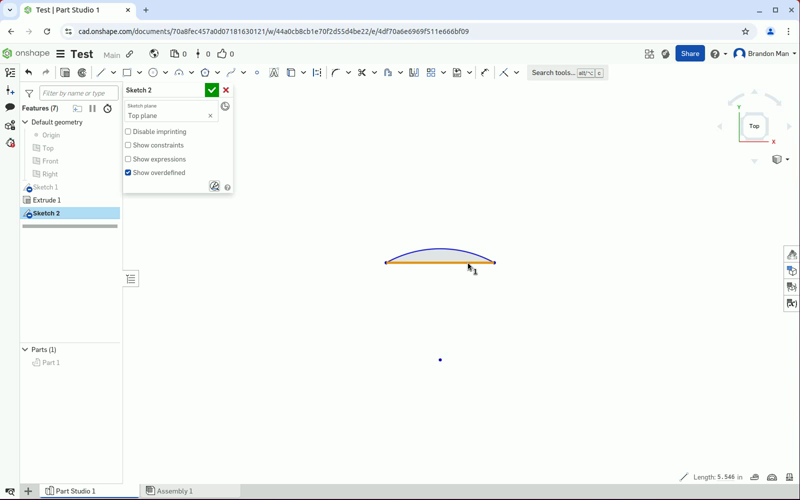
scroll(-6)
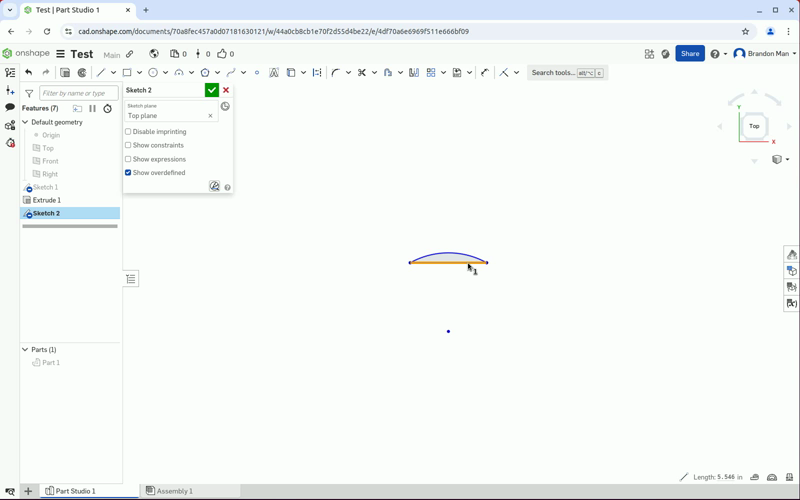
scroll(-6)
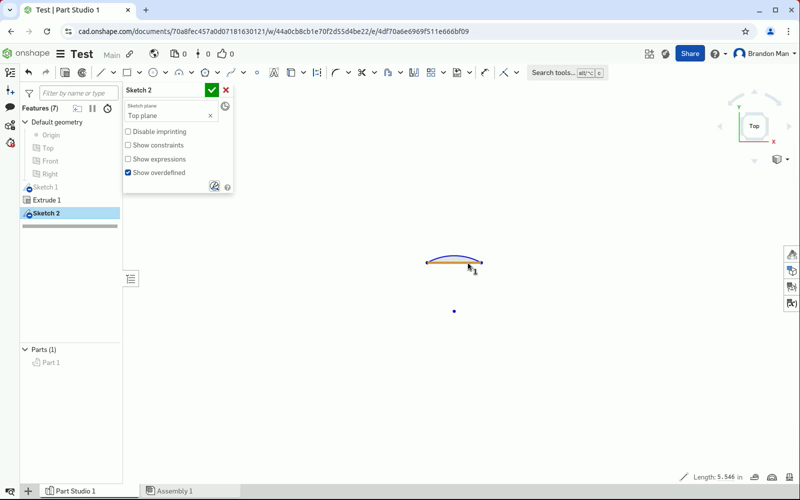
scroll(-6)
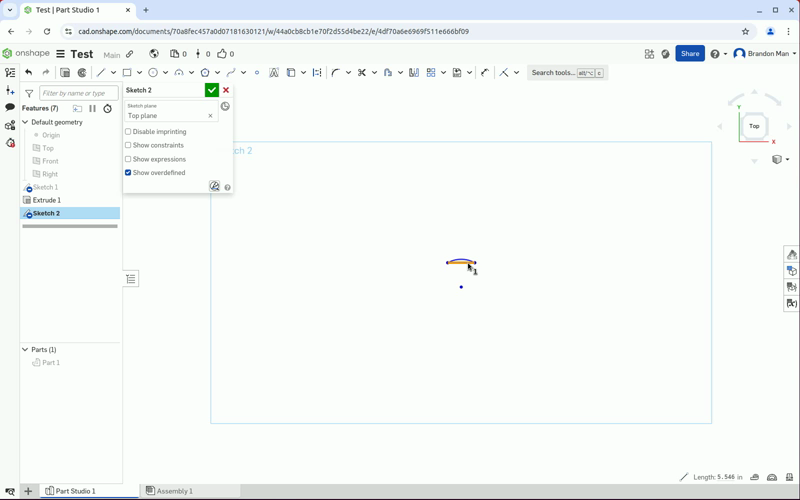
mouse_move(73, 352)
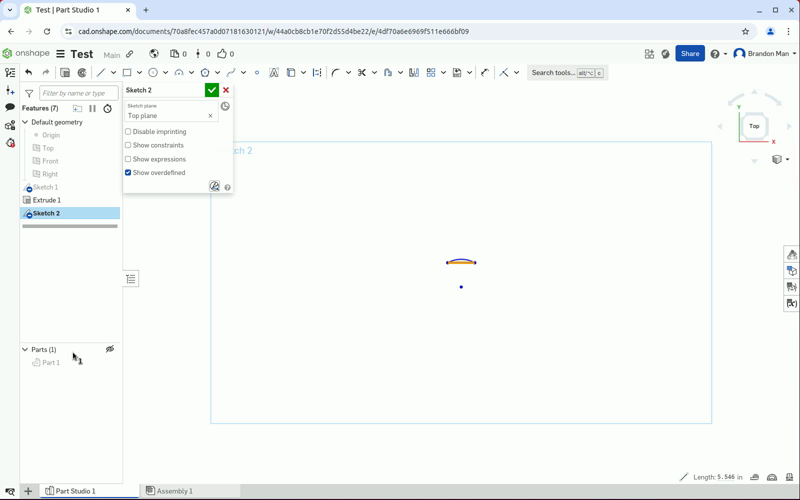
key(shift+y)
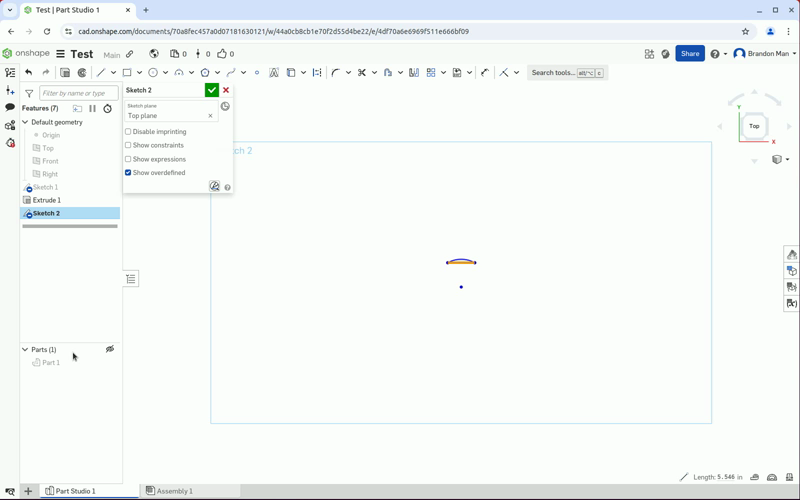
key(shift+e)
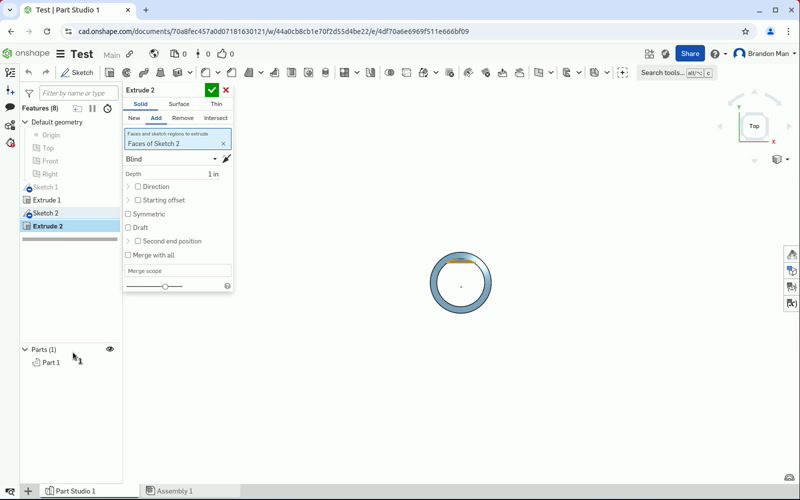
mouse_move(143, 106)
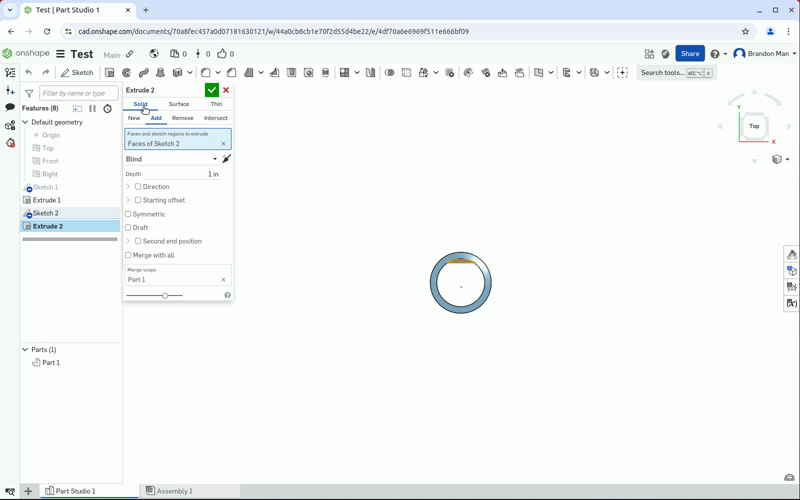
click(143, 106)
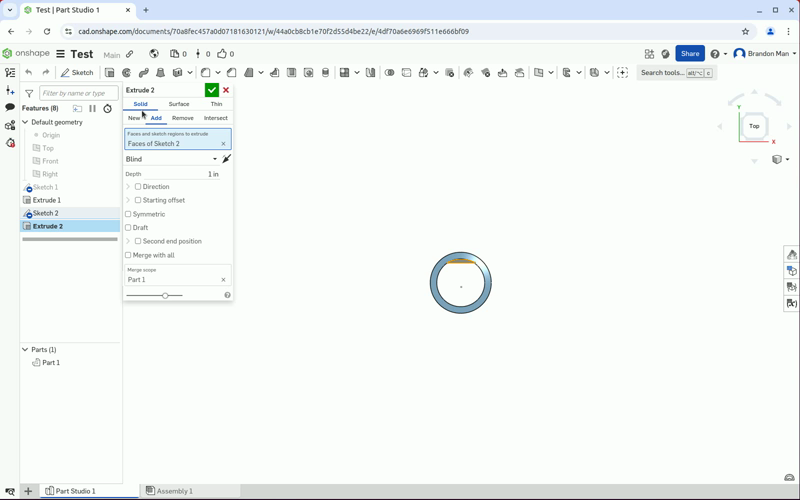
mouse_move(137, 120)
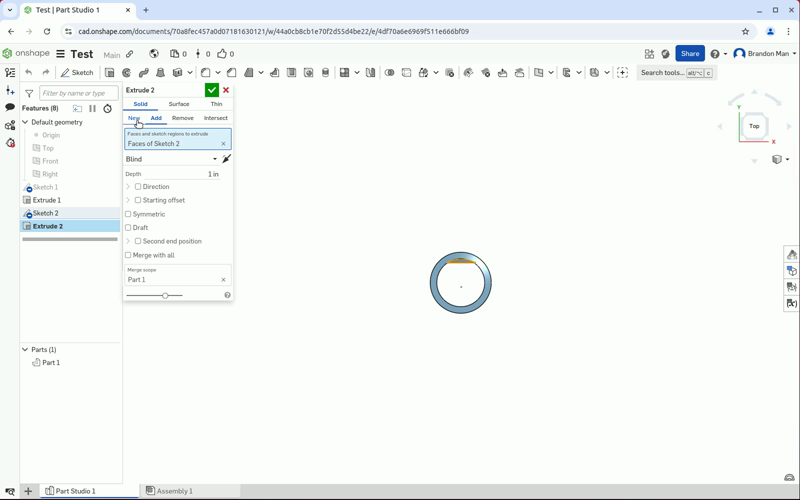
click(137, 120)
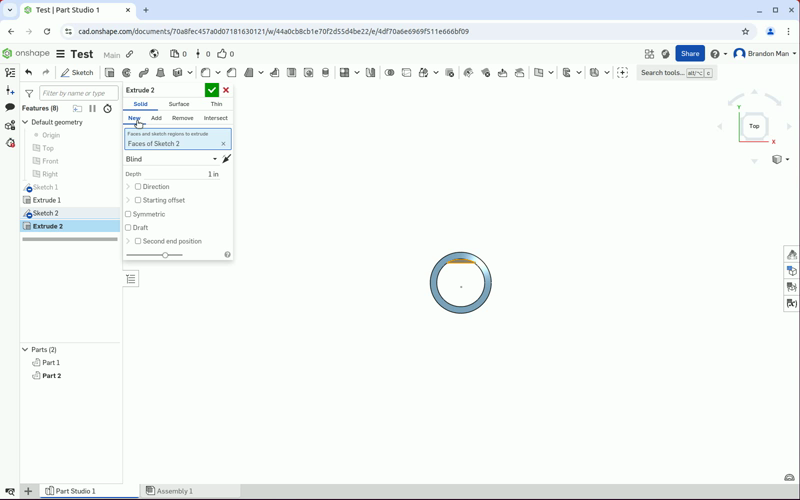
key(tab, 4)
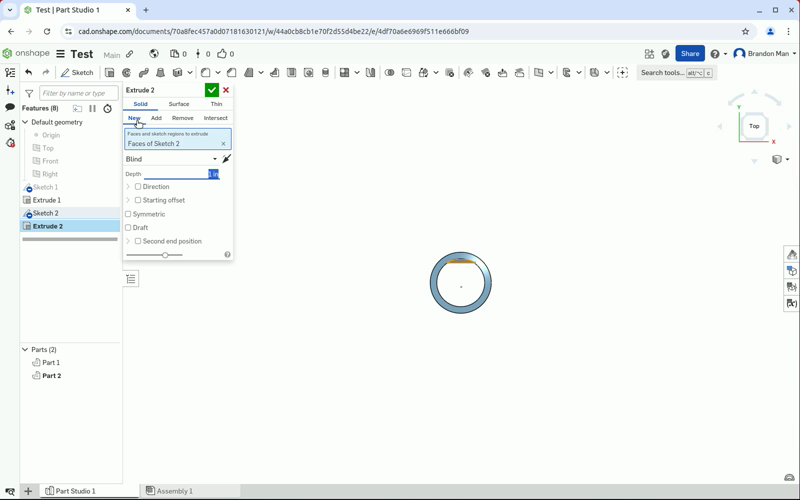
text(23.108)
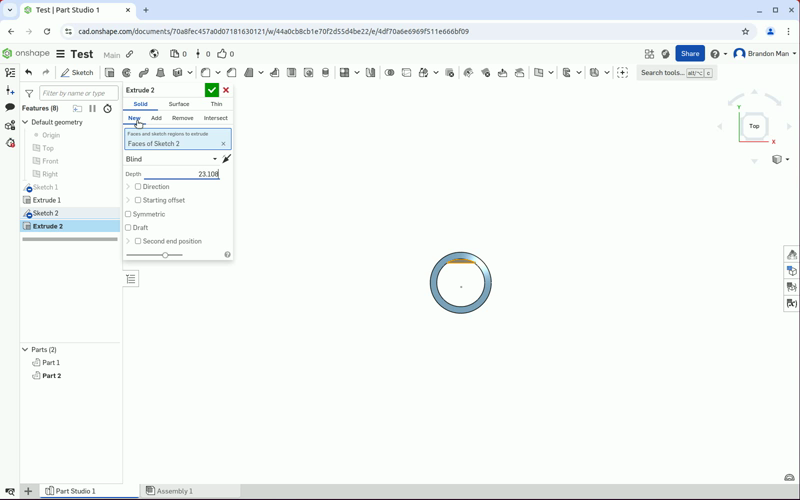
key(enter)
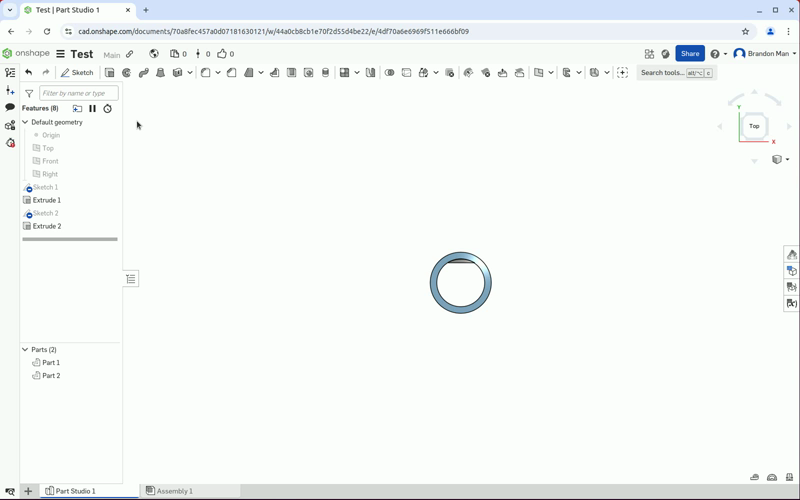
key(shift+h)
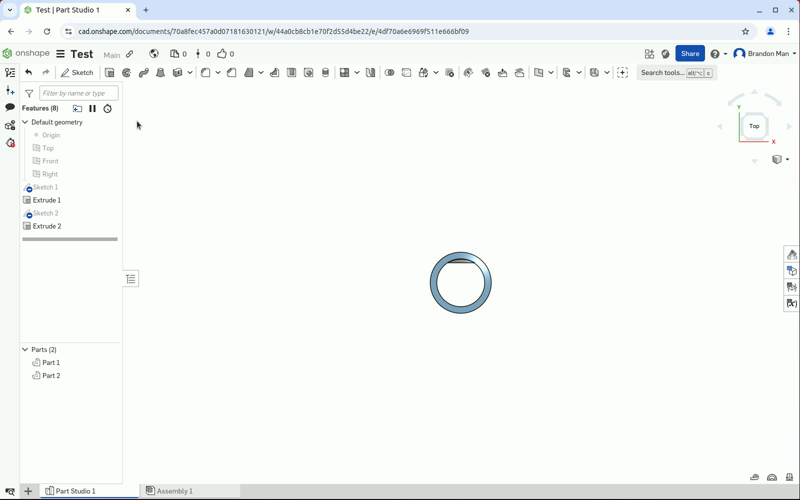
key(shift+h)
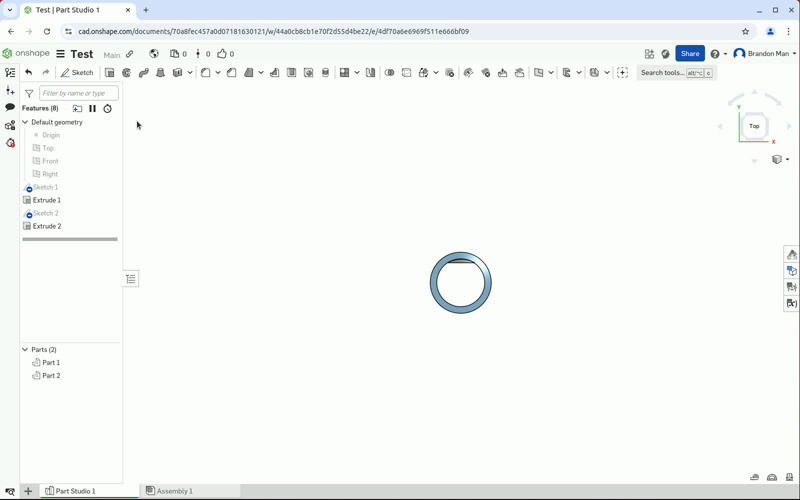
mouse_move(73, 189)
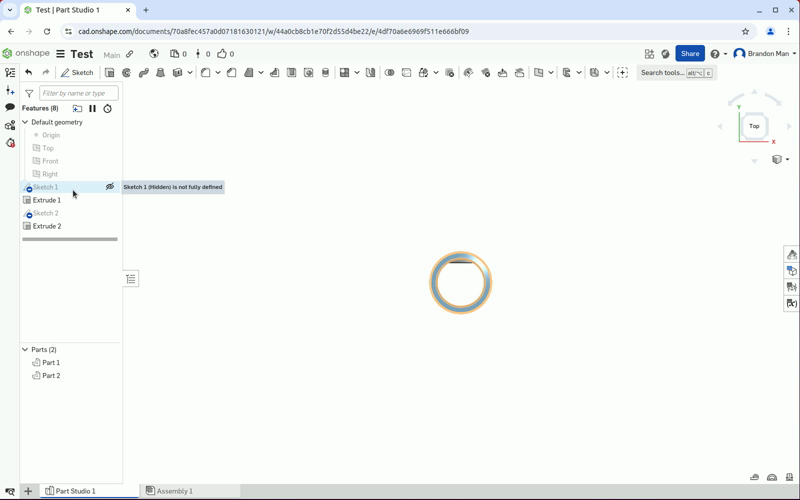
click(73, 189)
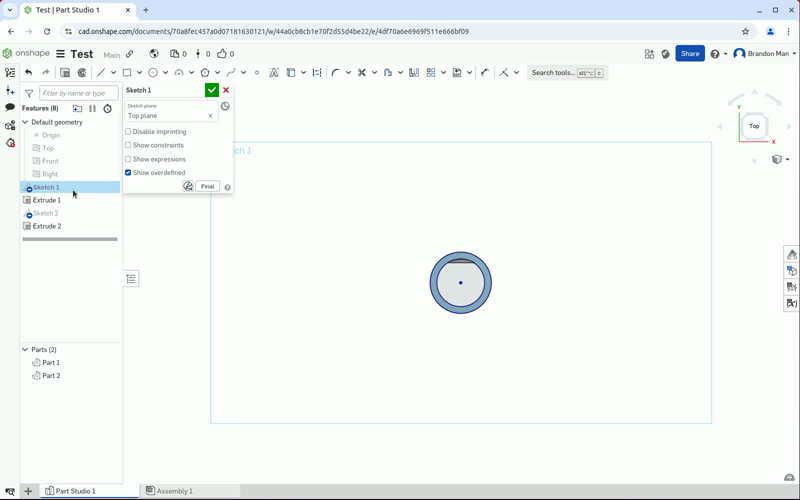
mouse_move(229, 92)
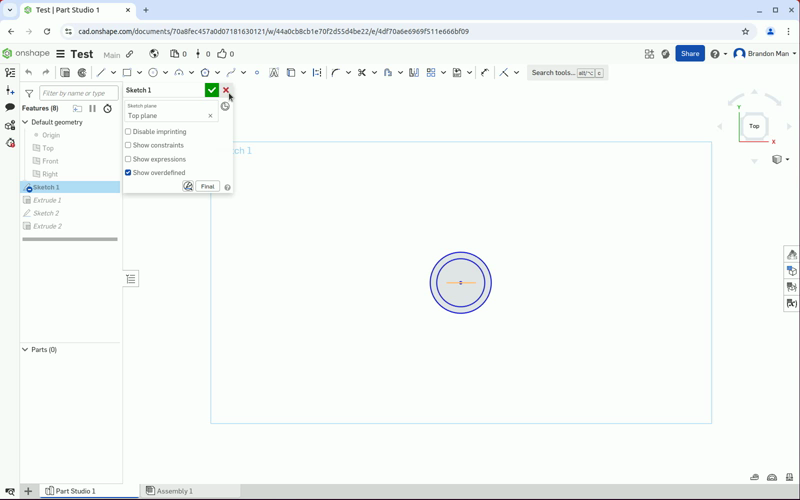
click(229, 92)
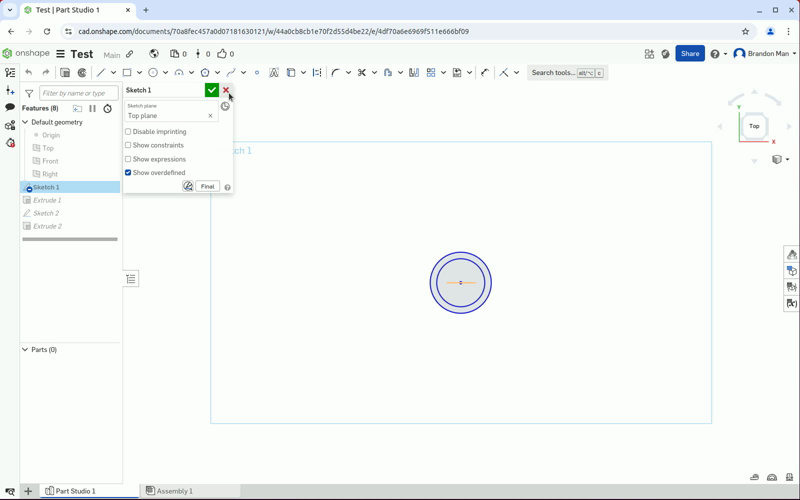
key(shift+s)
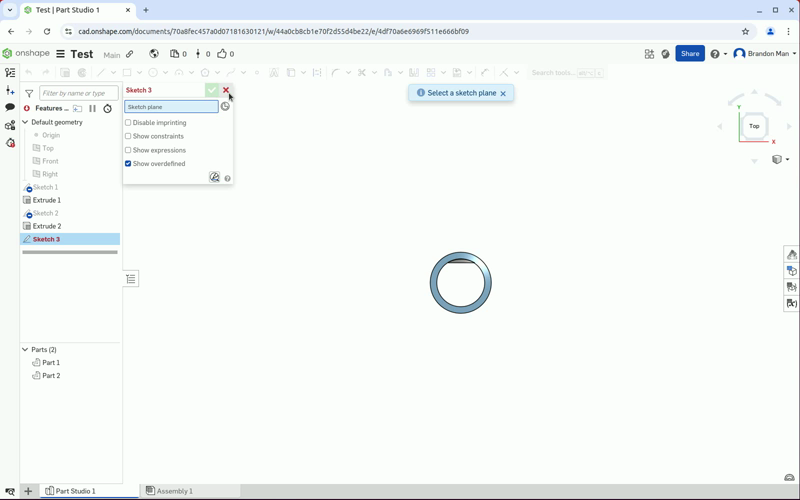
mouse_move(73, 150)
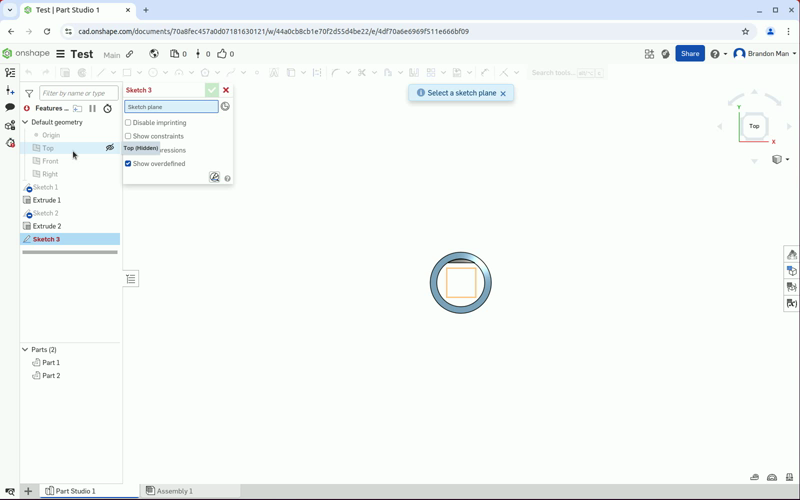
click(73, 150)
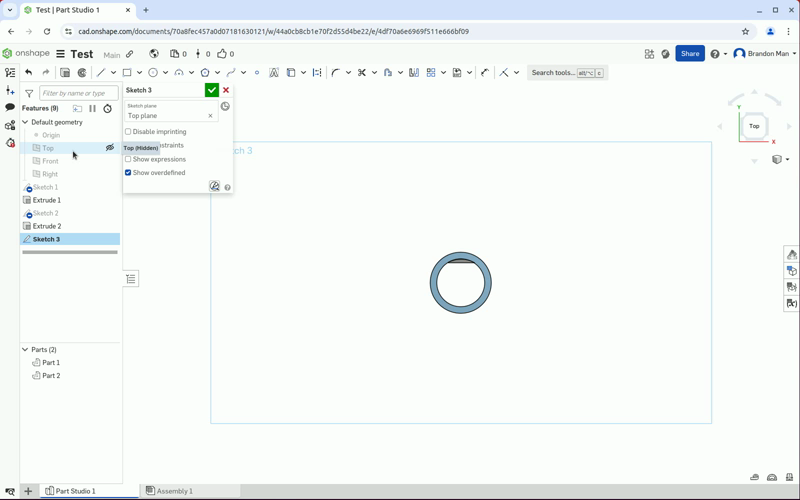
mouse_move(73, 352)
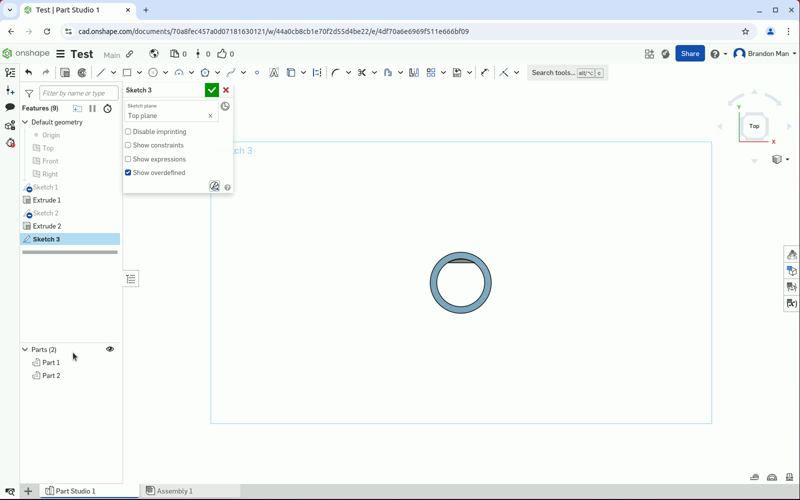
key(y)
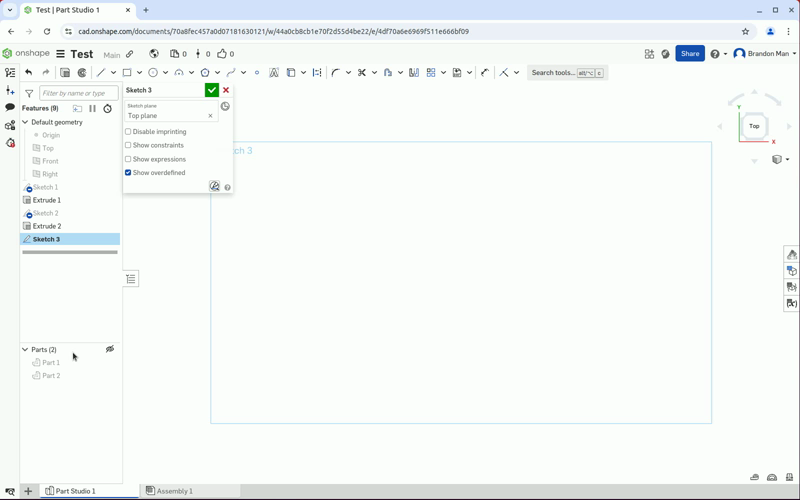
key(c)
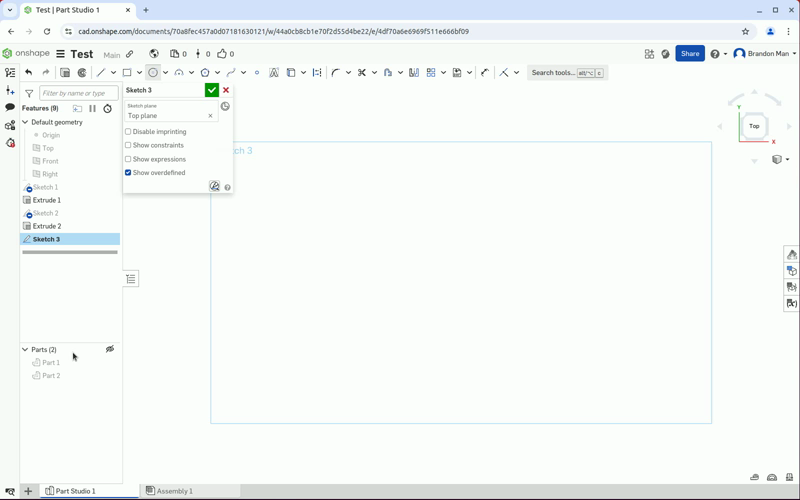
key_down(shift)
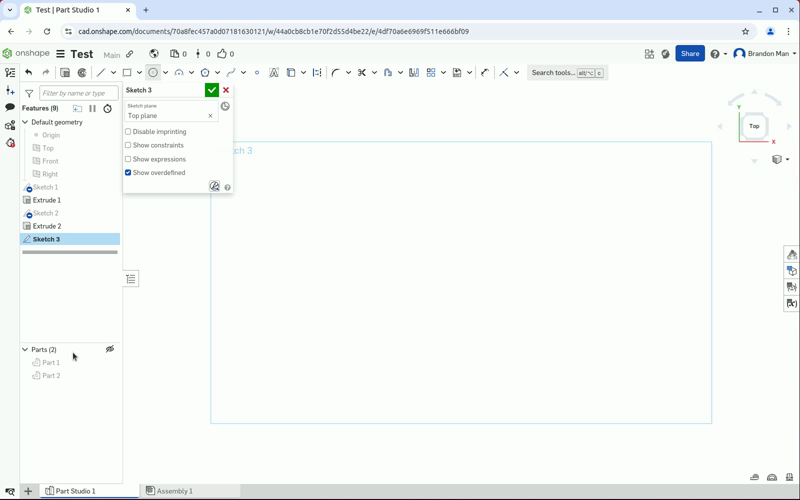
mouse_move(460, 282)
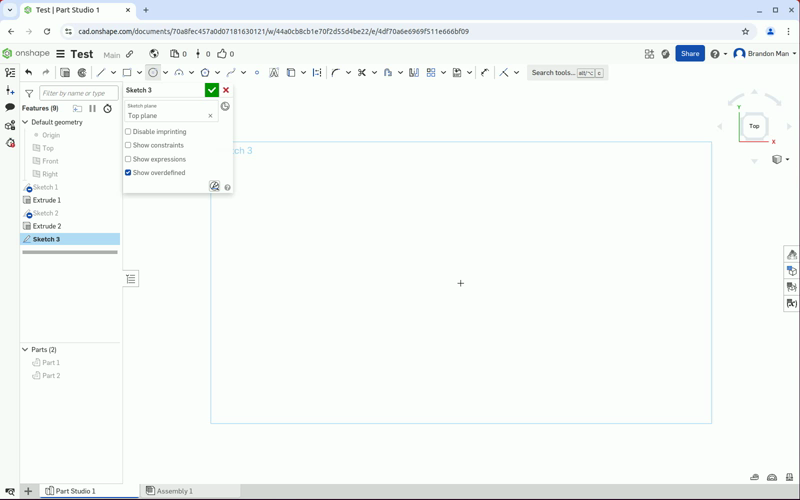
click(460, 282)
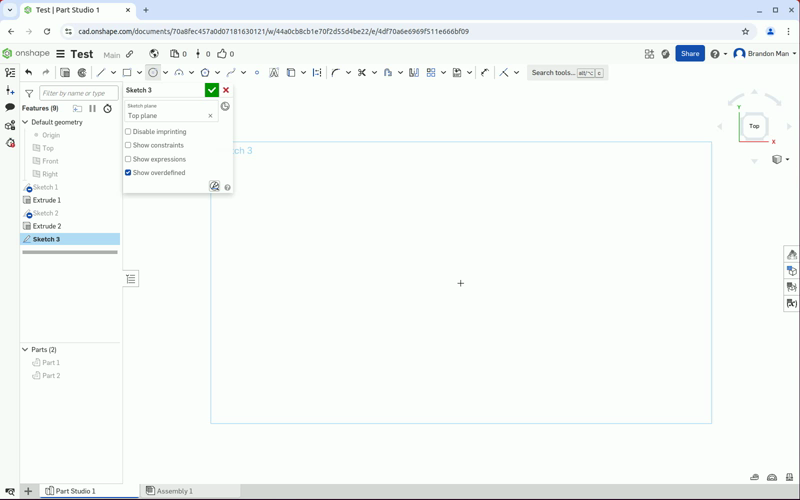
key_up(shift)
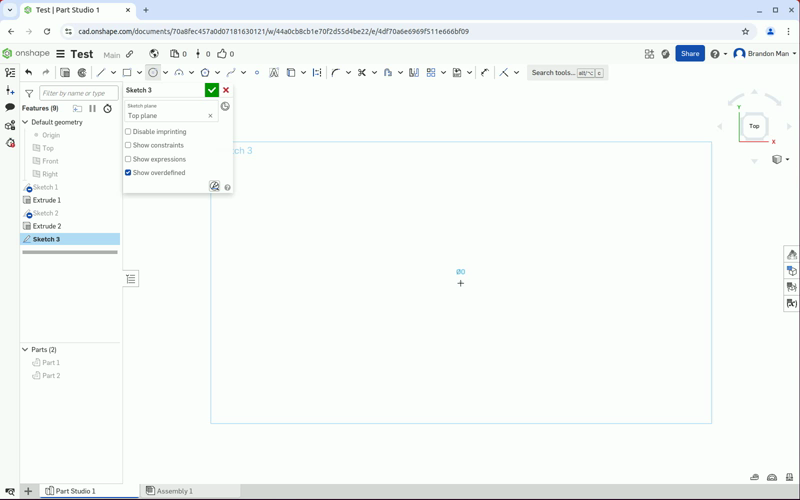
mouse_move(491, 282)
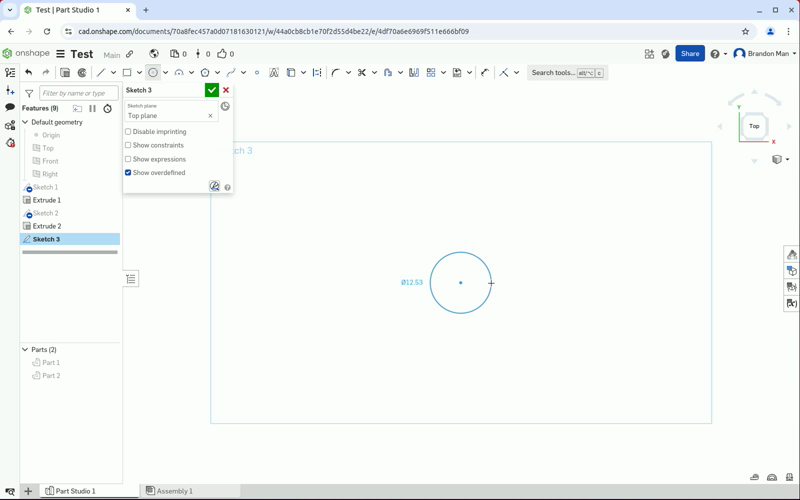
click(491, 282)
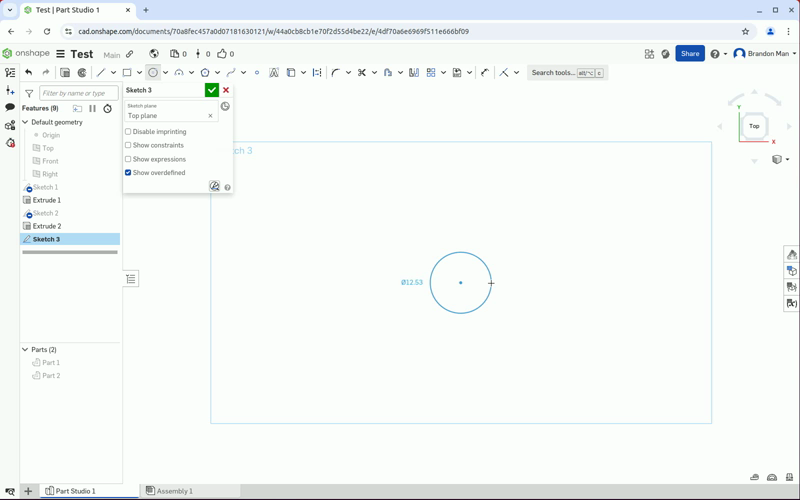
key(esc)
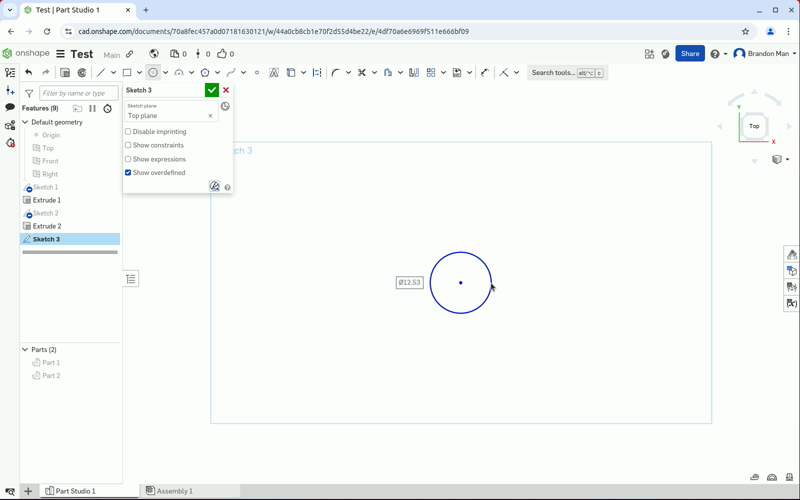
key(c)
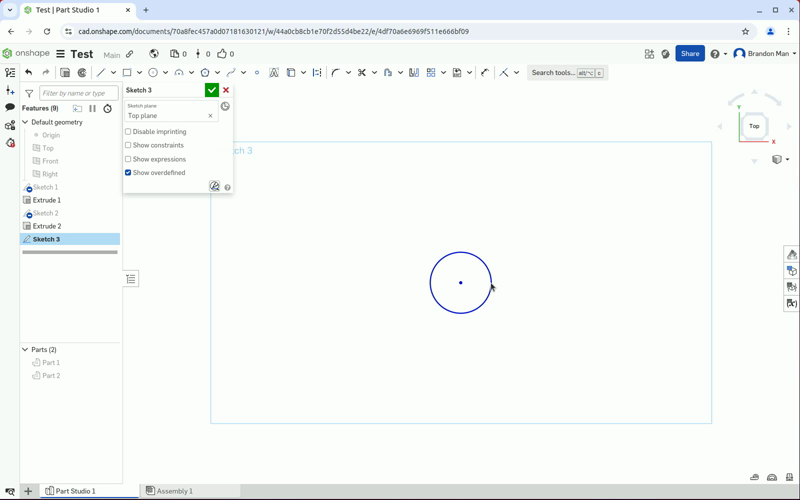
key_down(shift)
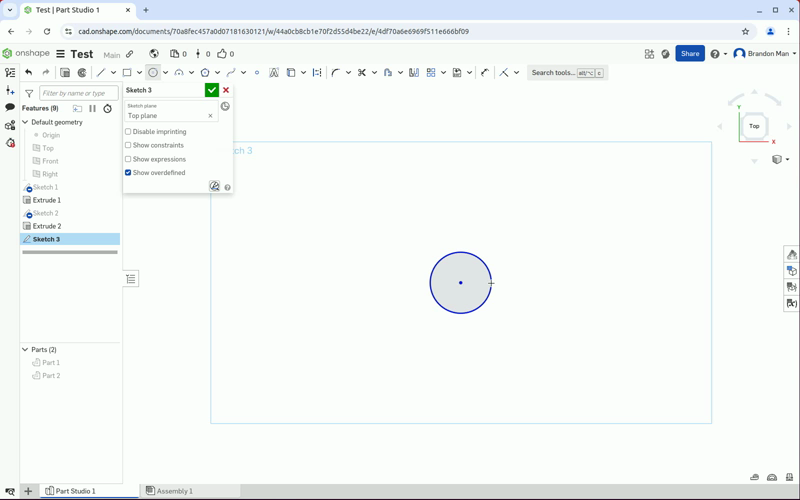
mouse_move(460, 282)
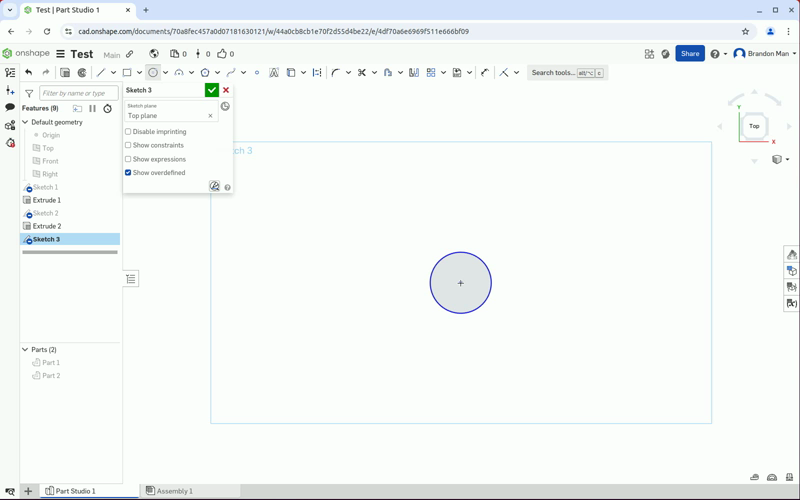
click(460, 282)
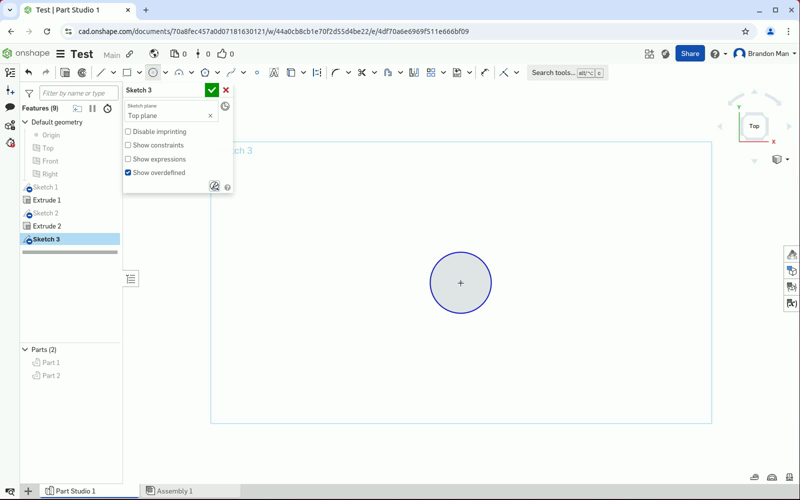
key_up(shift)
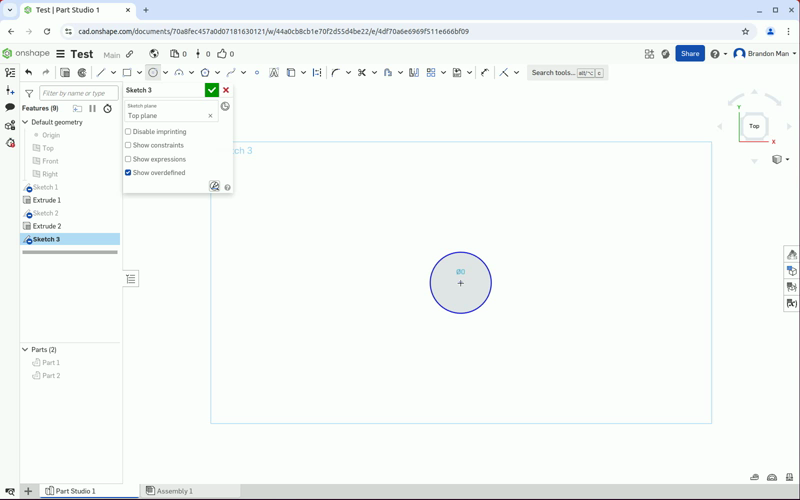
mouse_move(481, 282)
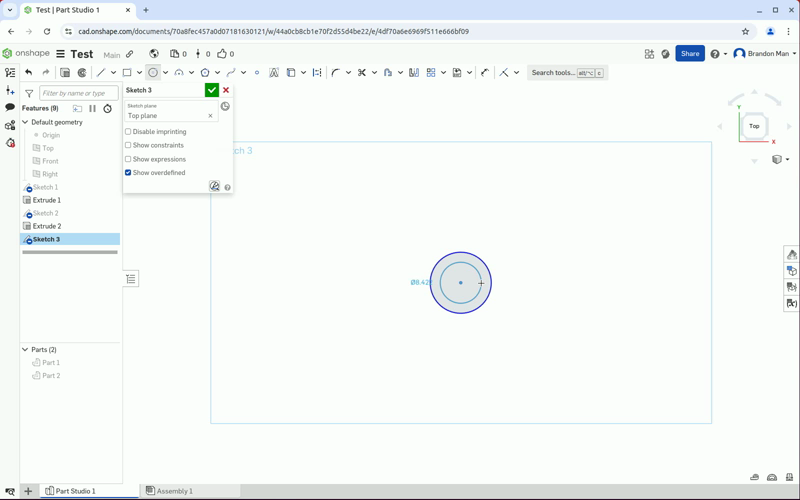
click(481, 282)
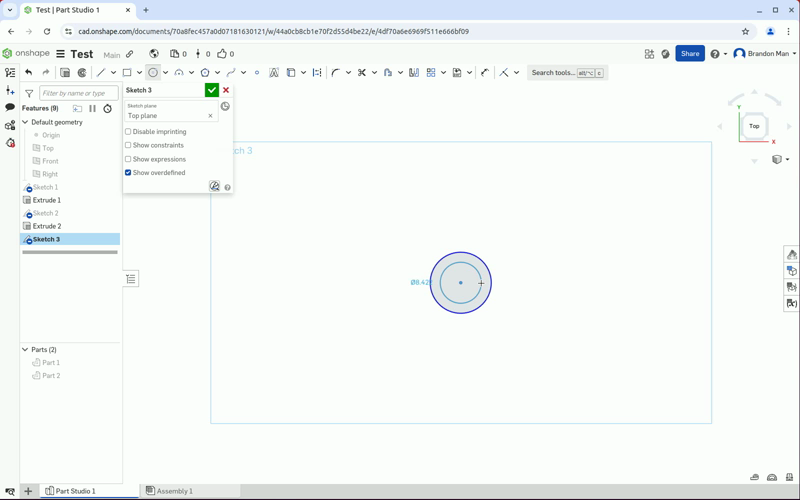
key(esc)
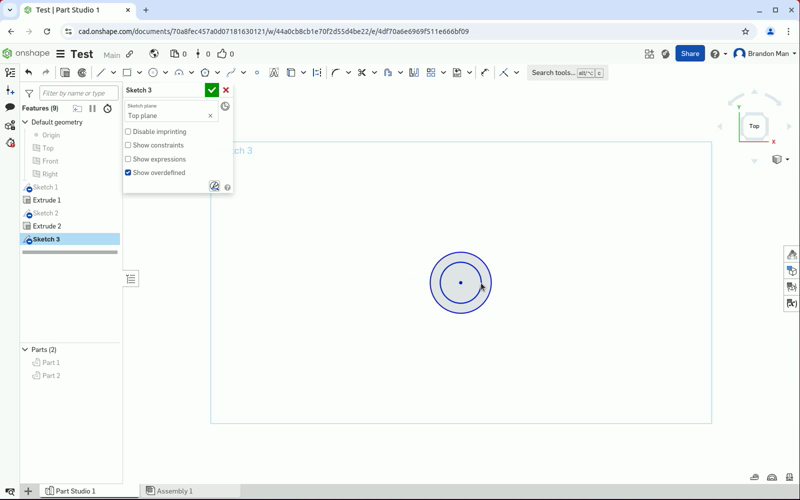
mouse_move(450, 308)
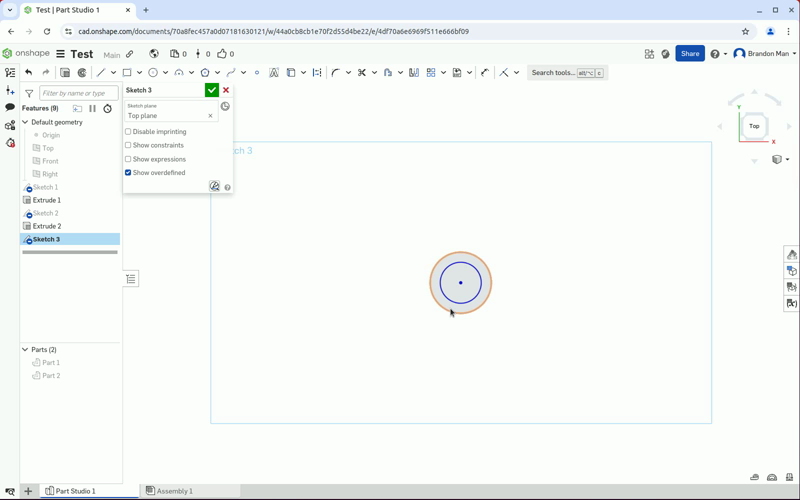
scroll(6)
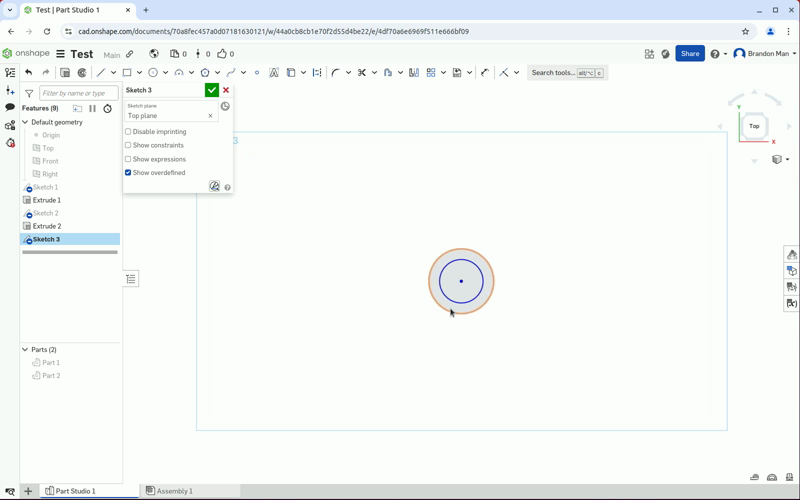
scroll(6)
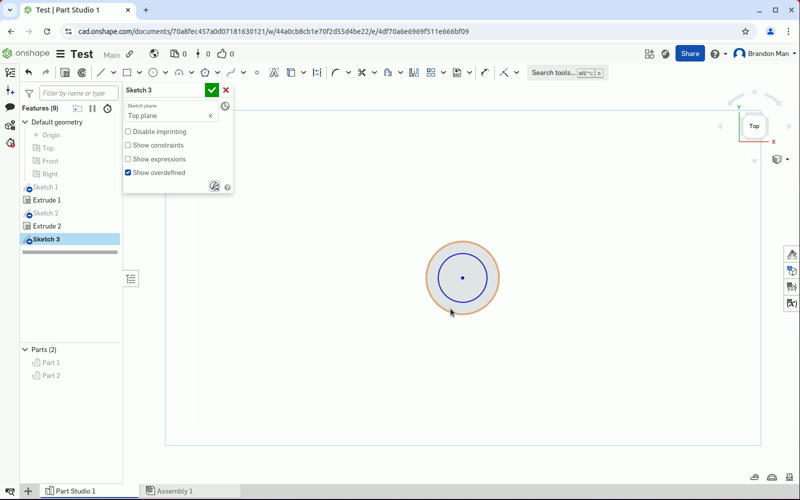
scroll(6)
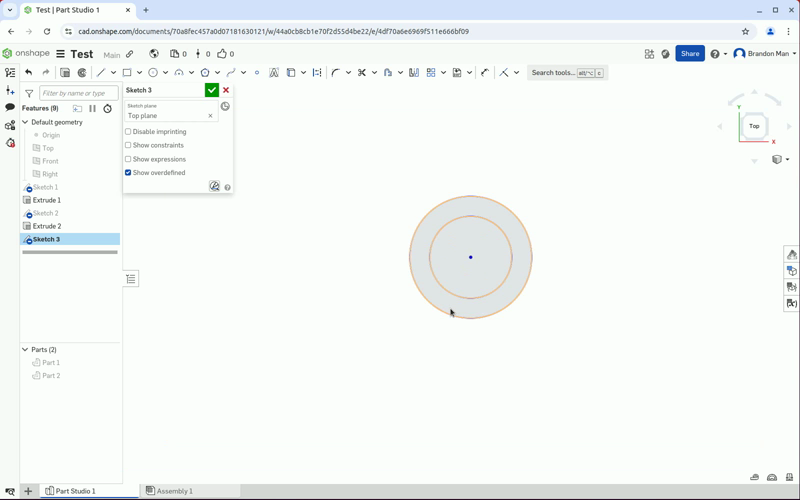
scroll(6)
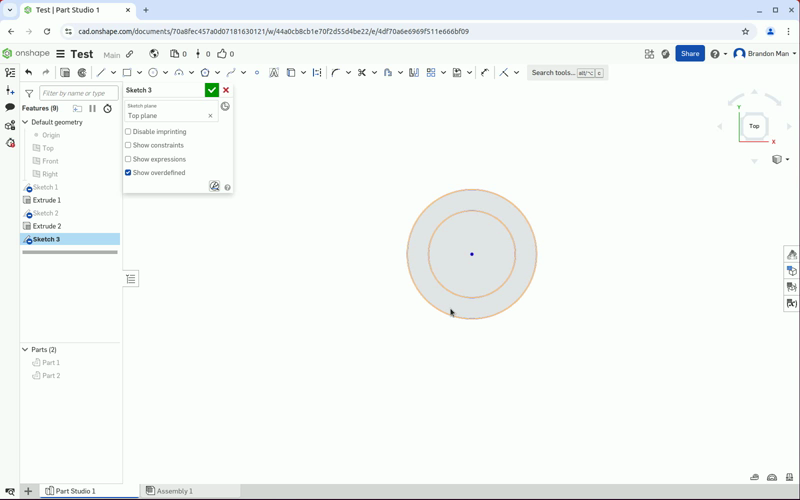
scroll(6)
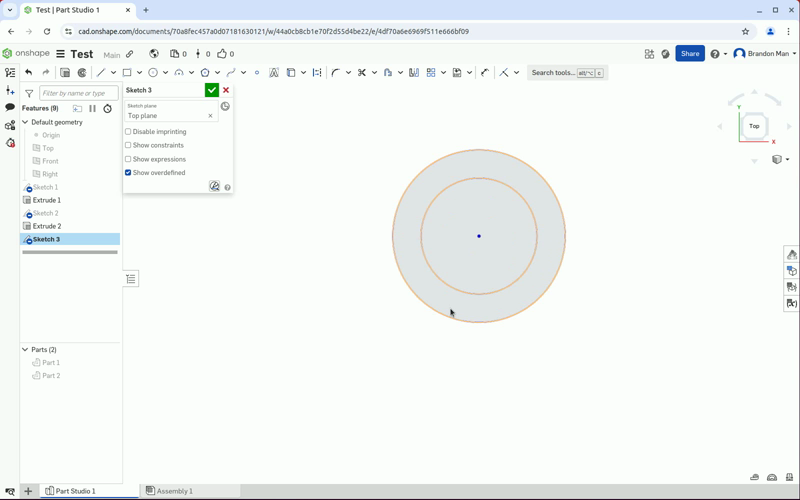
scroll(6)
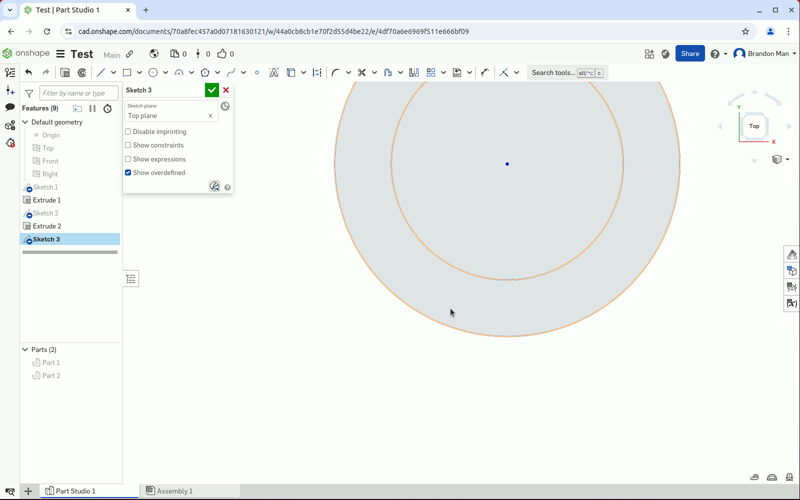
scroll(6)
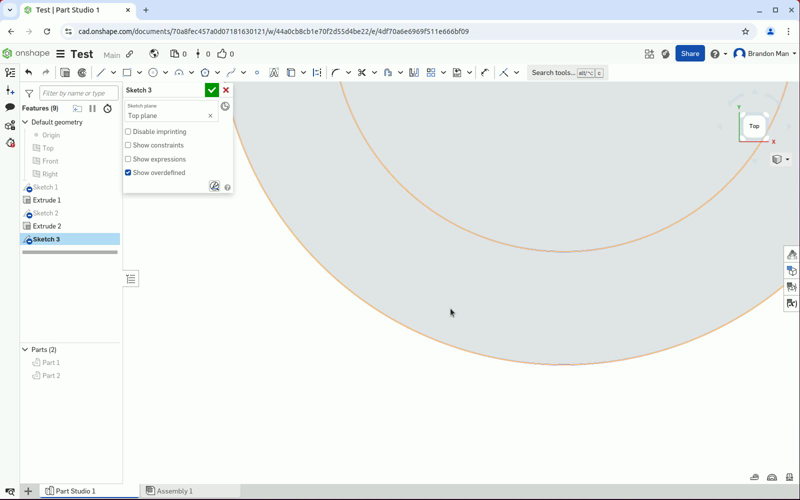
click(450, 308)
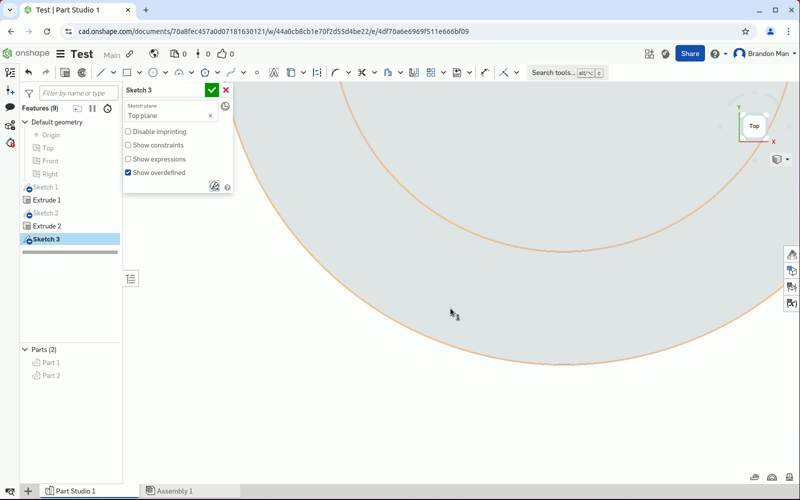
scroll(-6)
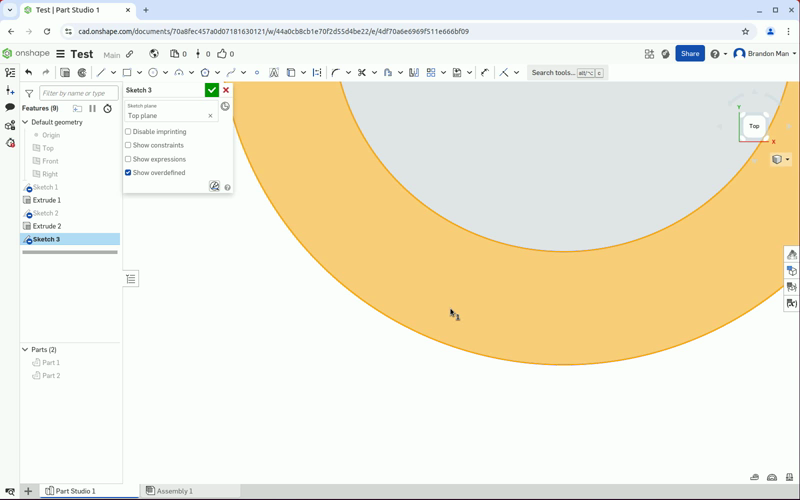
scroll(-6)
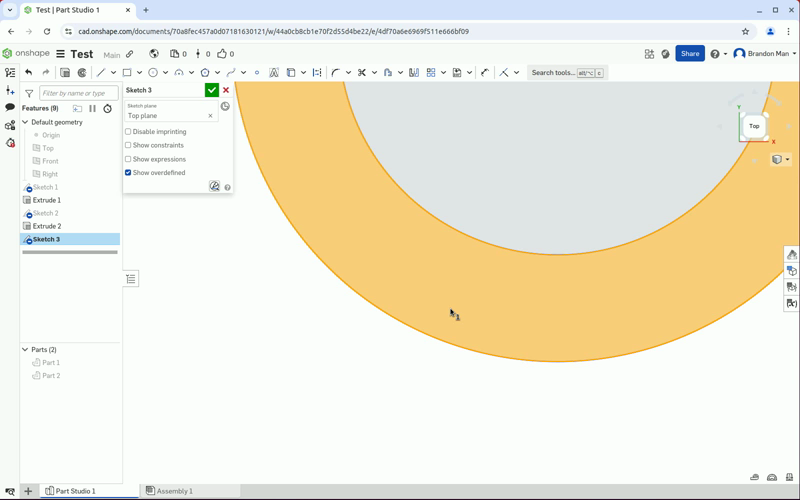
scroll(-6)
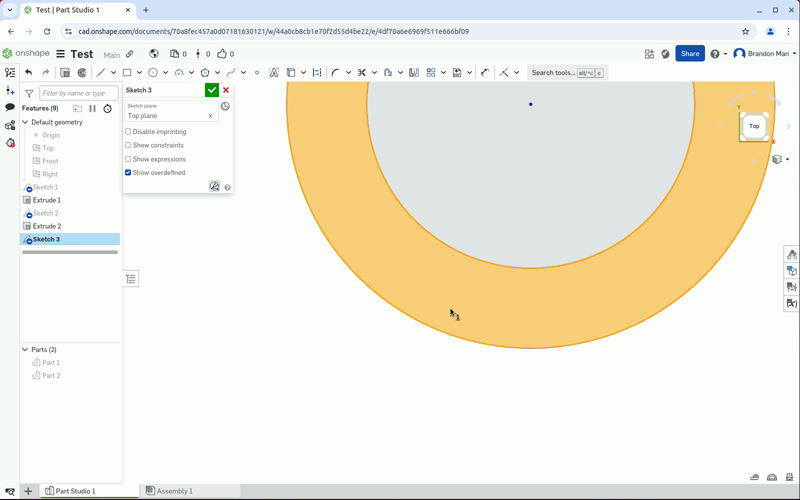
scroll(-6)
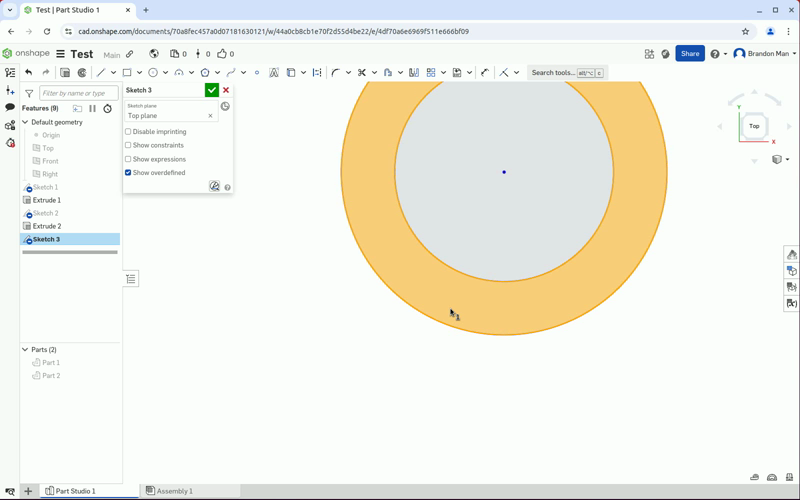
scroll(-6)
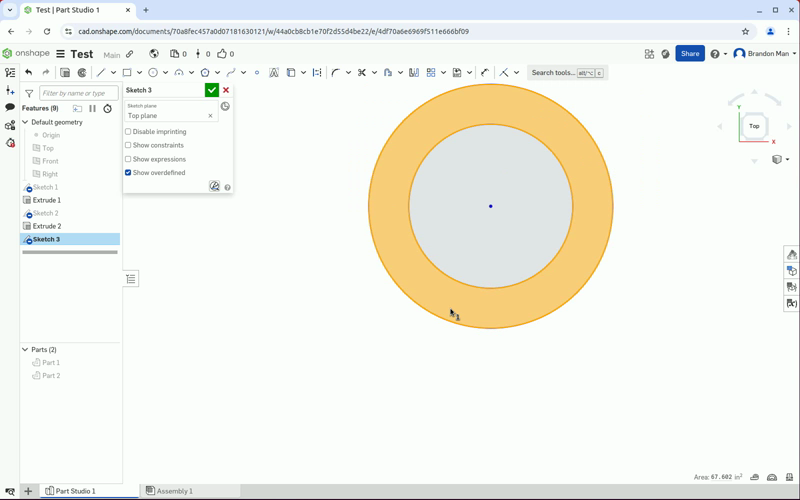
scroll(-6)
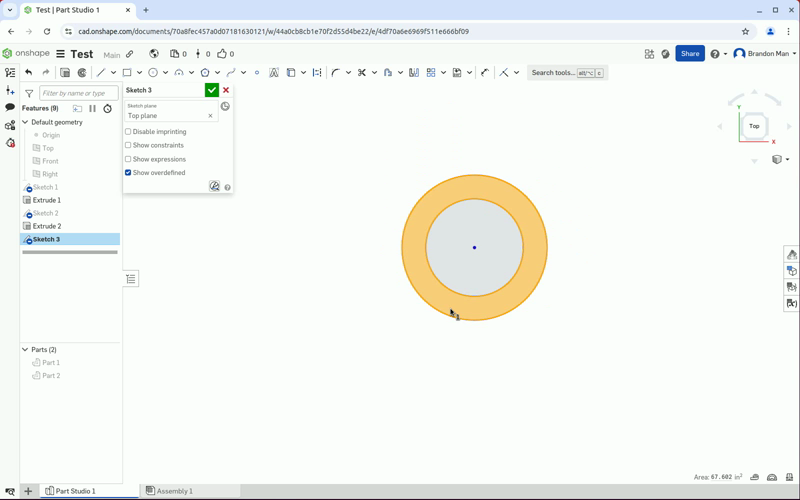
scroll(-6)
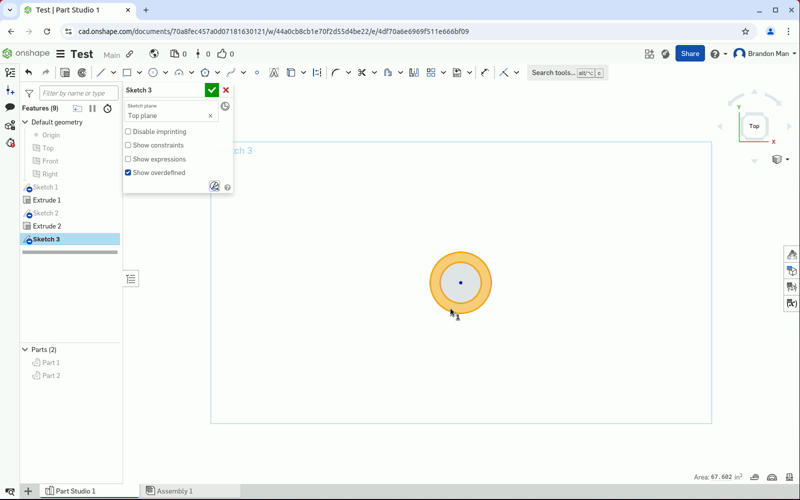
mouse_move(73, 352)
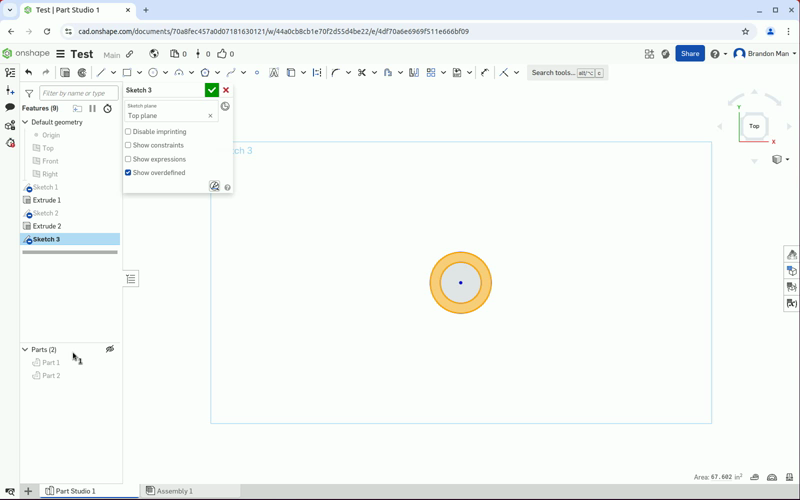
key(shift+y)
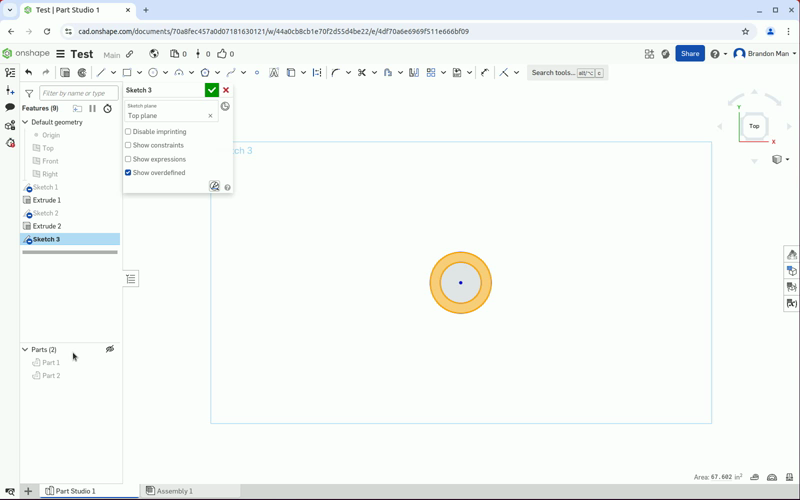
key(shift+e)
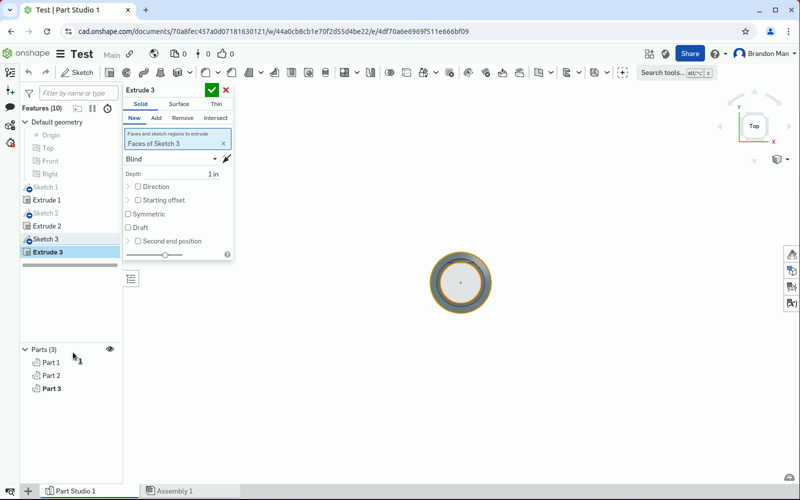
mouse_move(143, 106)
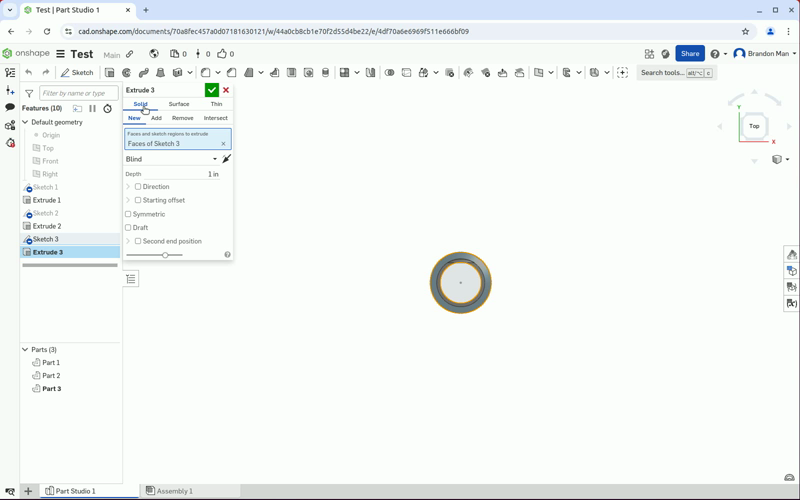
click(143, 106)
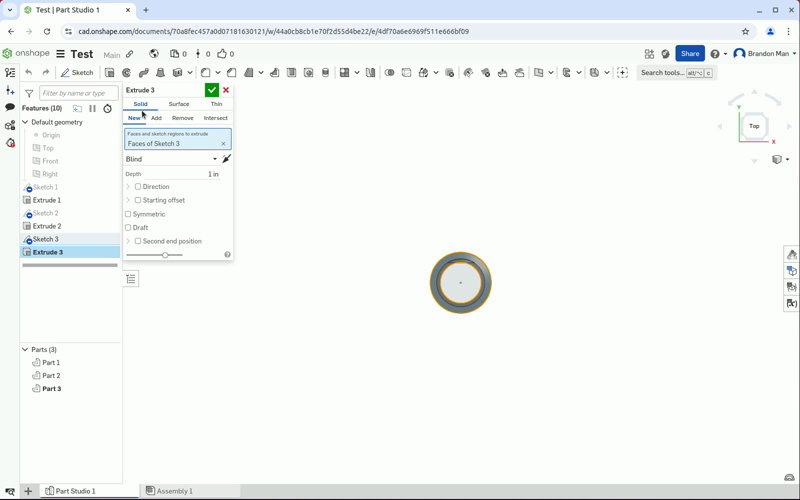
mouse_move(137, 120)
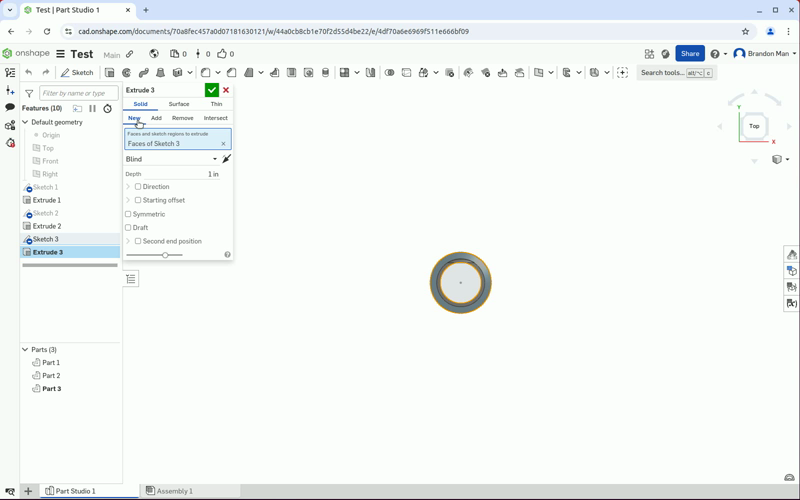
click(137, 120)
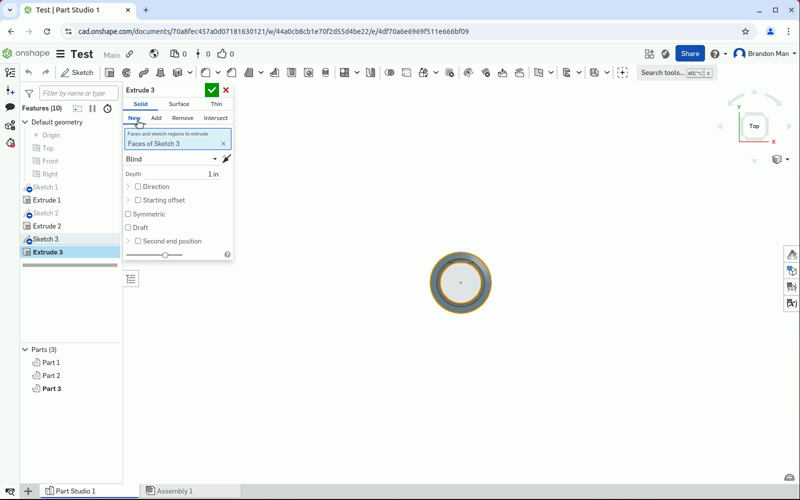
key(tab, 4)
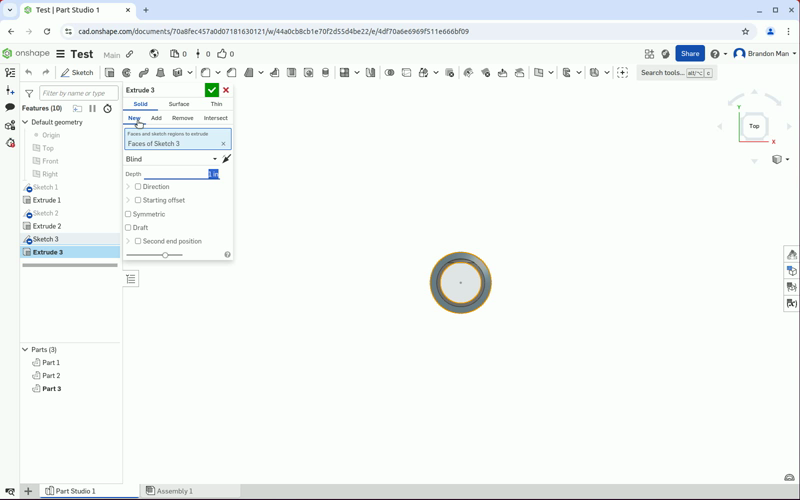
text(-15.405)
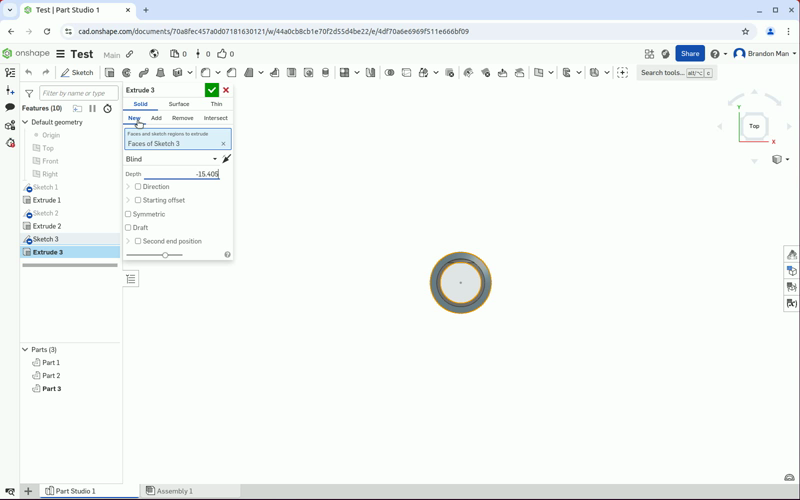
key(enter)
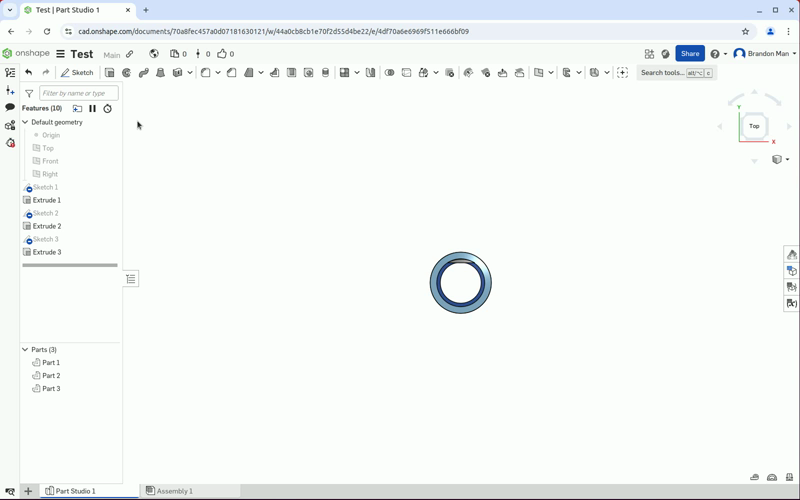
key(shift+h)
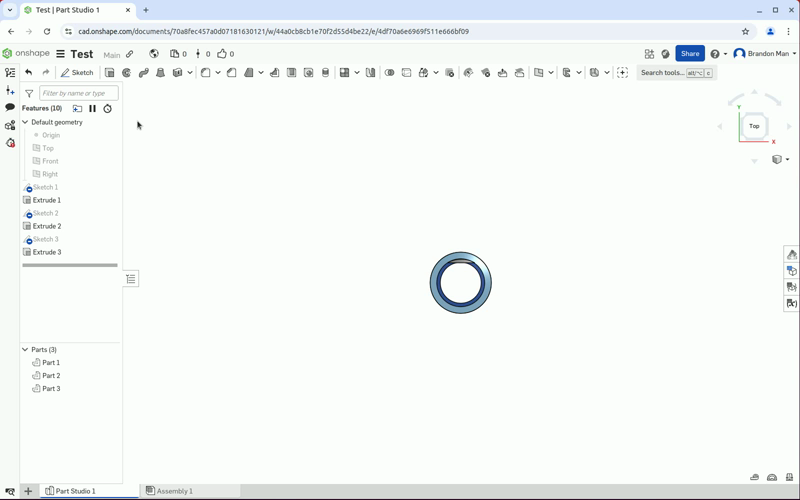
key(shift+h)
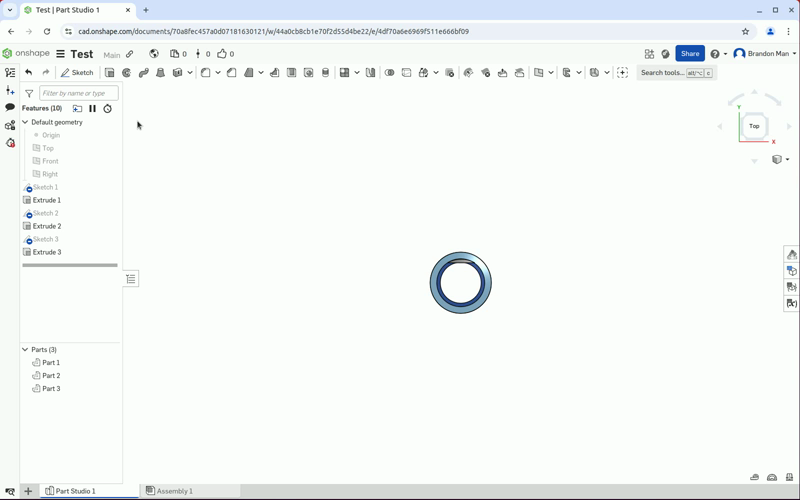
mouse_move(73, 189)
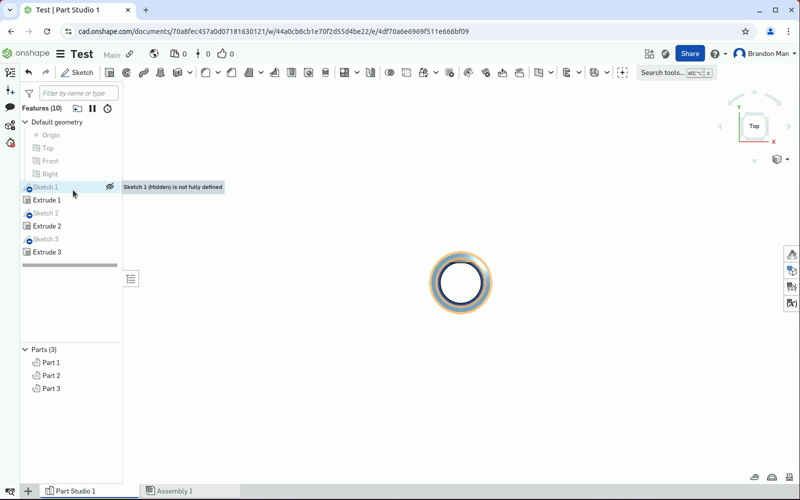
click(73, 189)
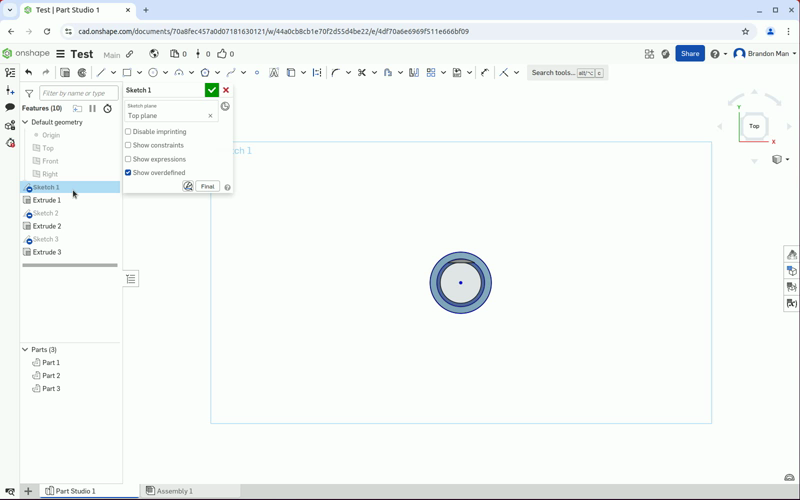
mouse_move(229, 92)
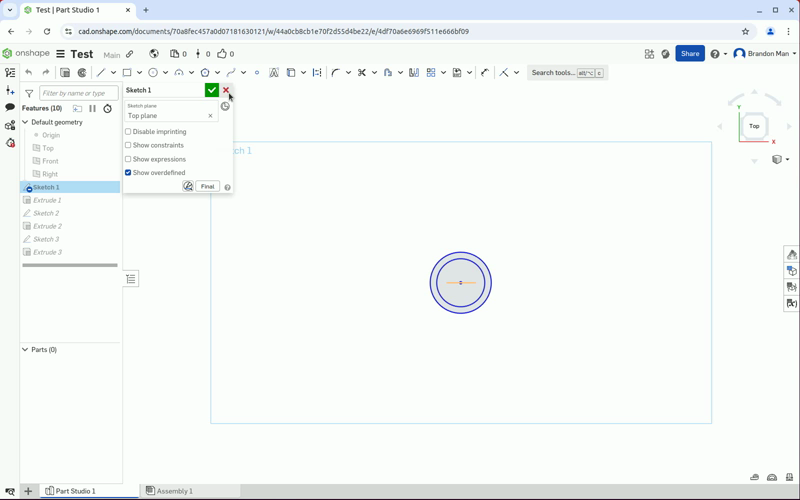
click(229, 92)
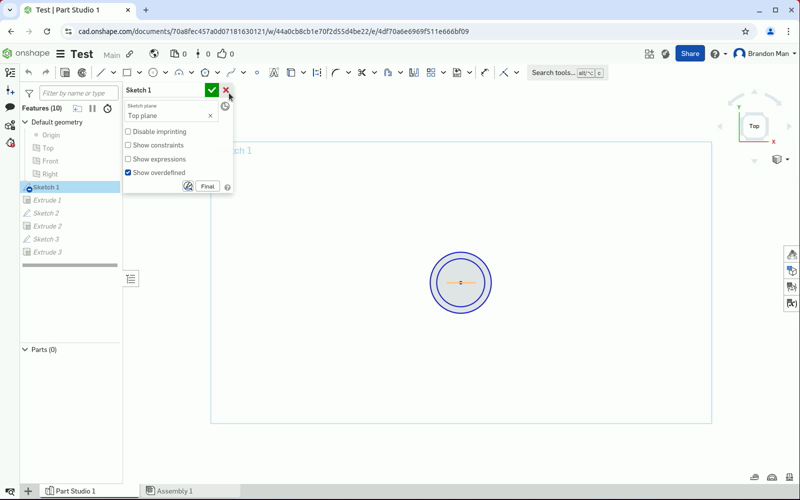
key(shift+s)
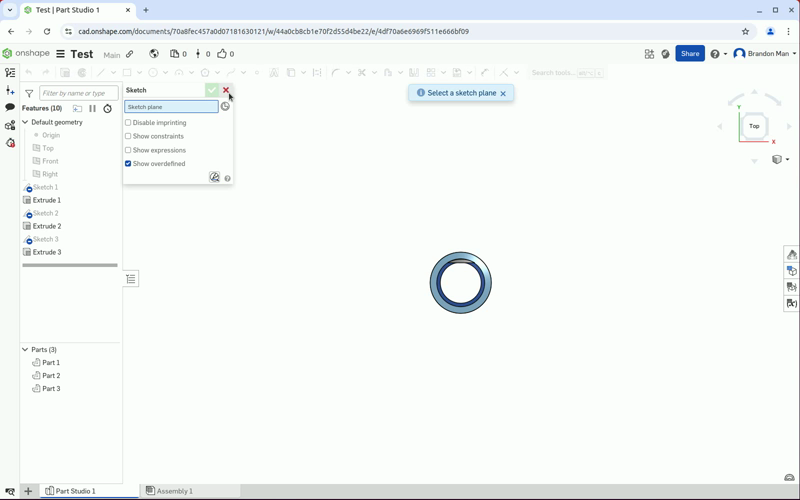
mouse_move(73, 150)
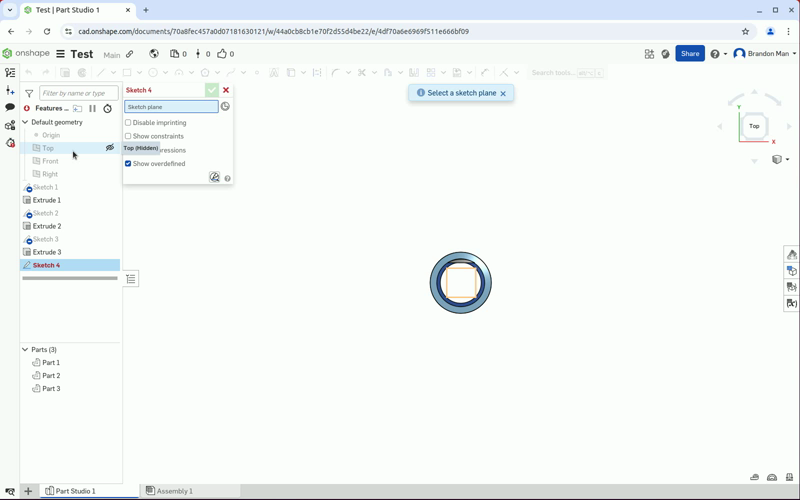
click(73, 150)
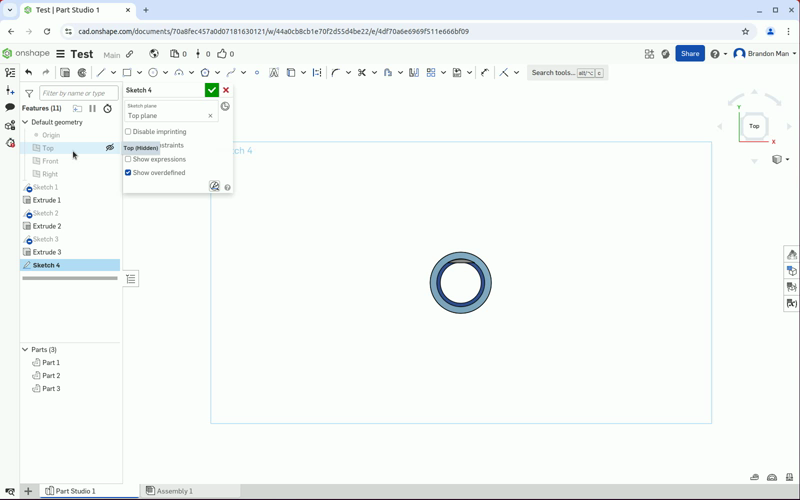
mouse_move(73, 352)
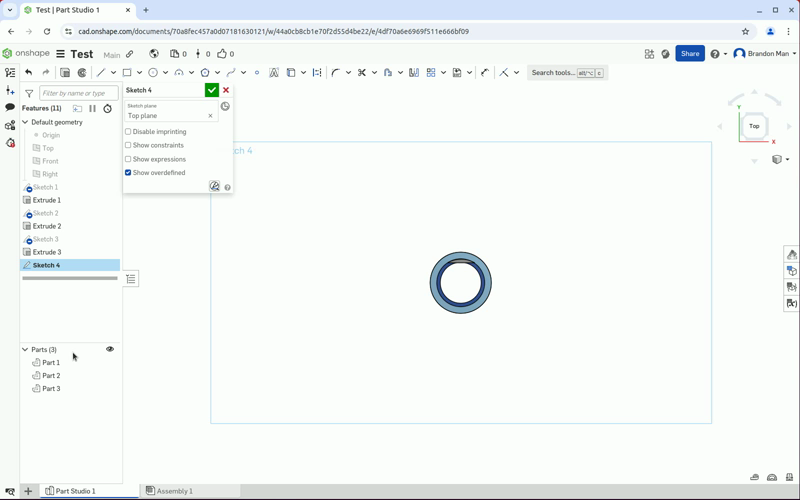
key(y)
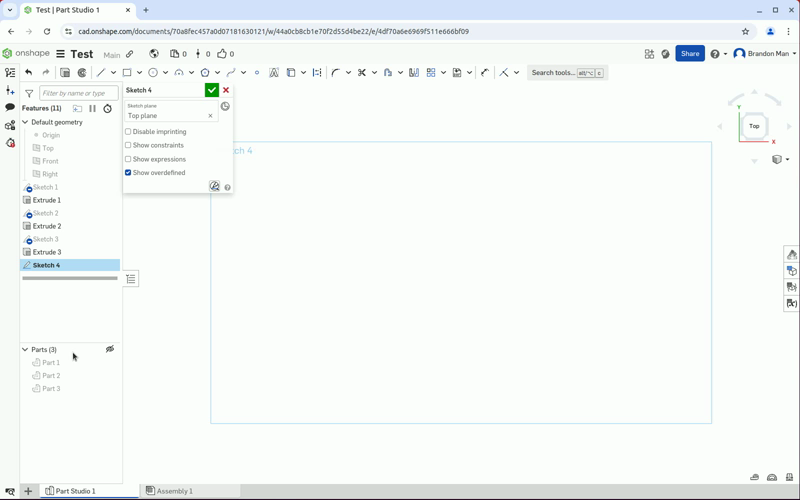
key(a)
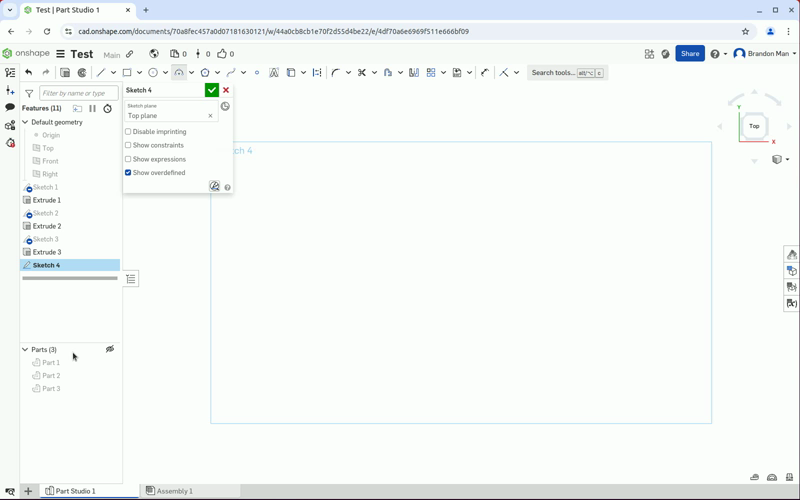
key_down(shift)
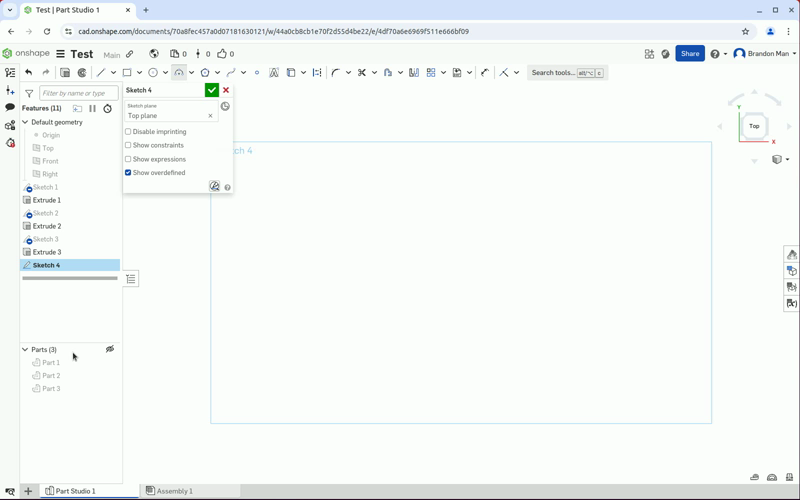
mouse_move(441, 291)
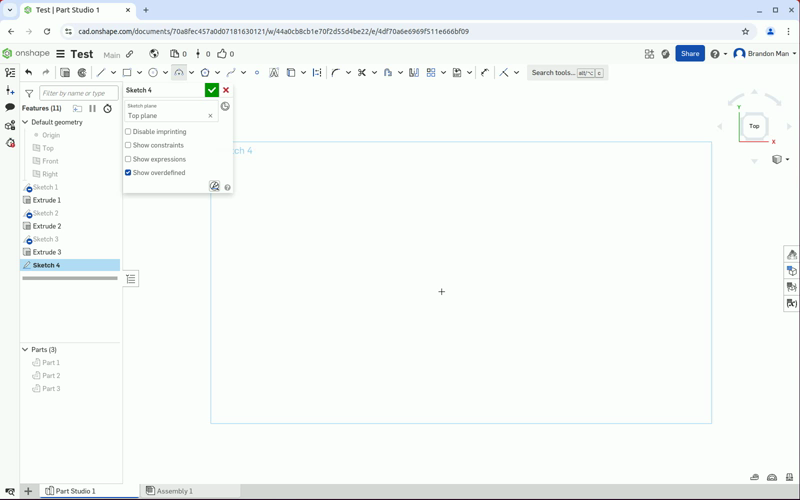
click(441, 291)
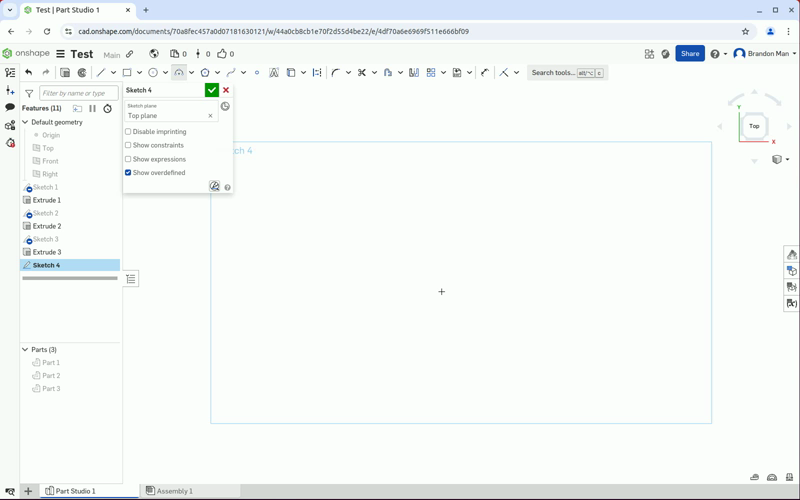
key_up(shift)
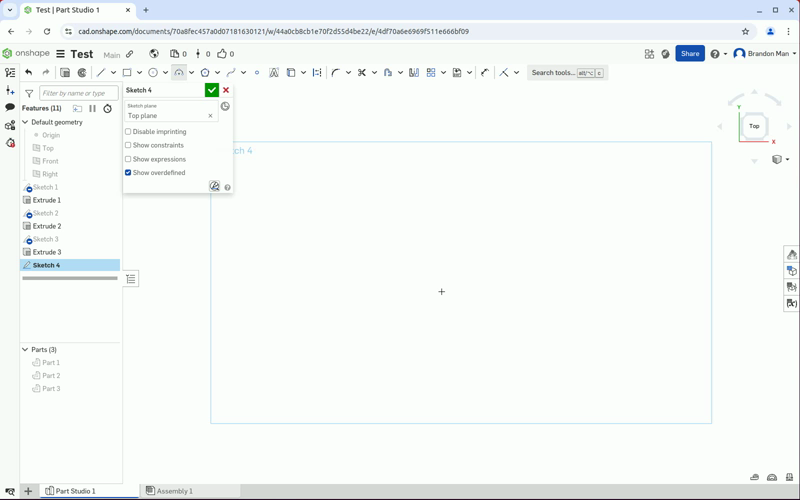
key_down(shift)
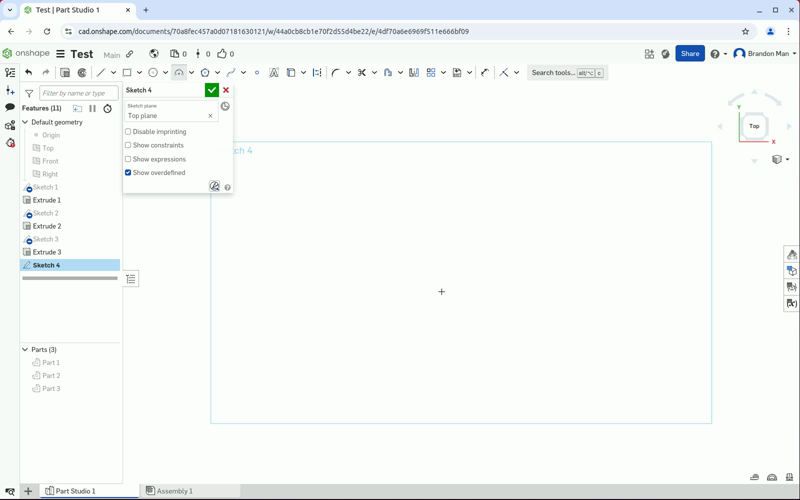
mouse_move(453, 302)
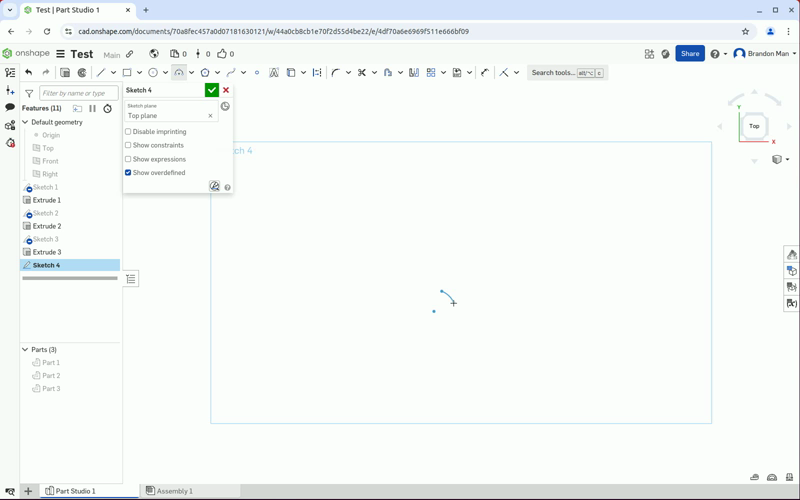
click(453, 302)
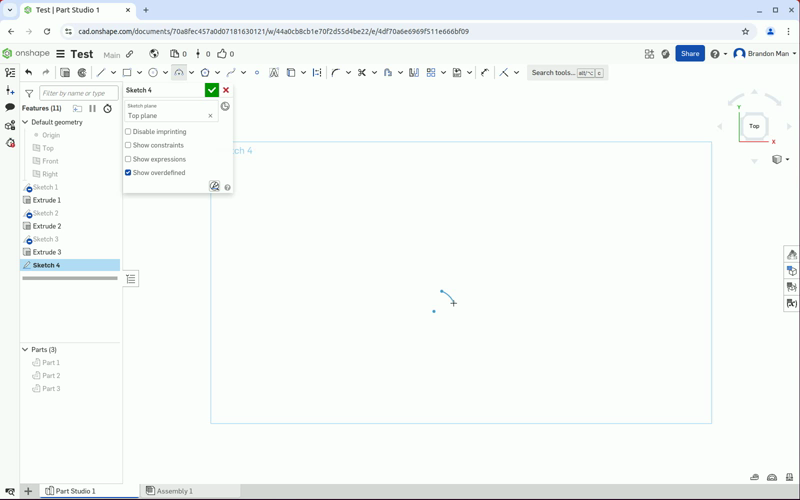
mouse_move(446, 298)
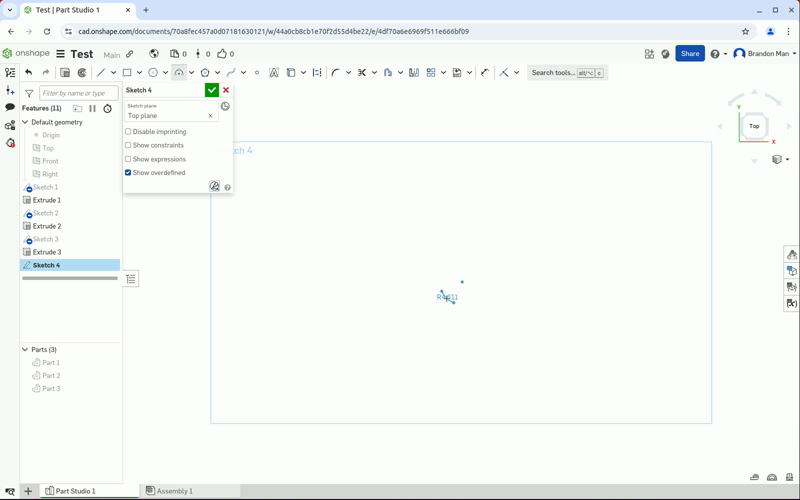
click(446, 298)
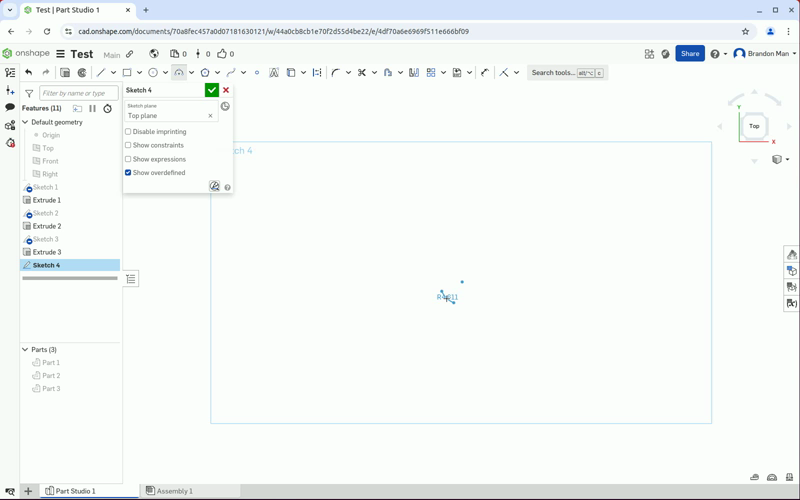
key_up(shift)
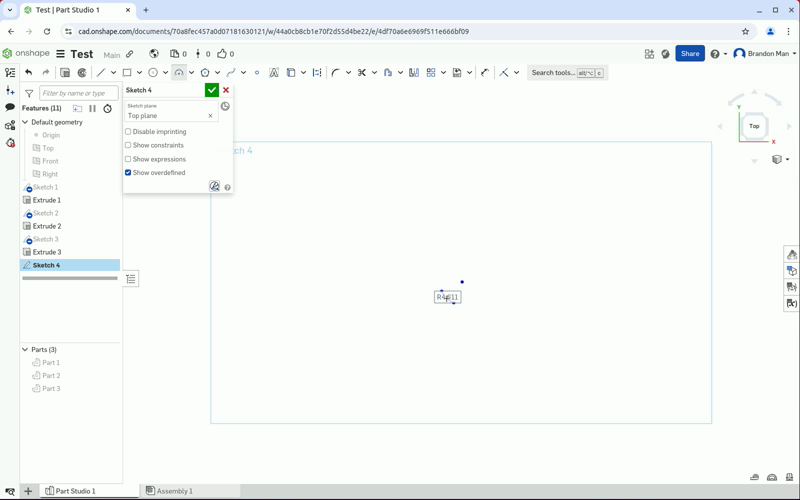
key(esc)
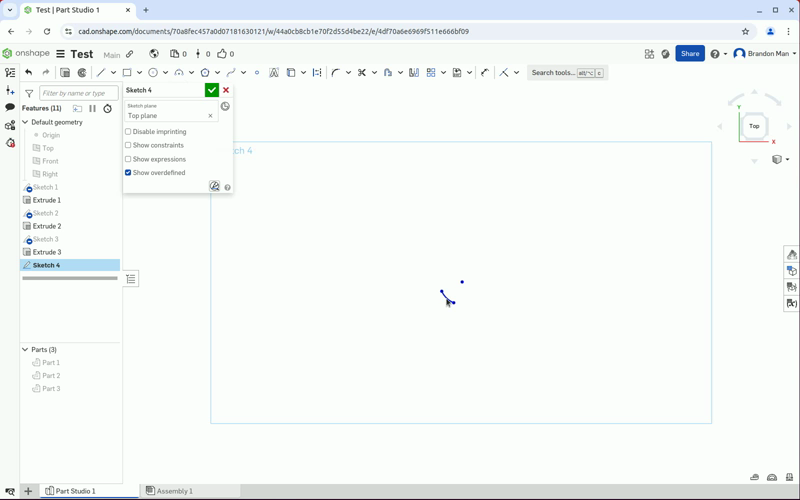
key(l)
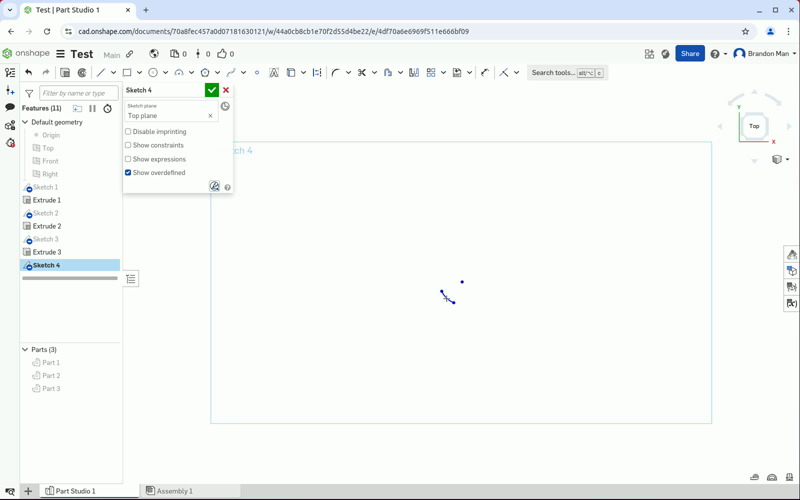
mouse_move(453, 302)
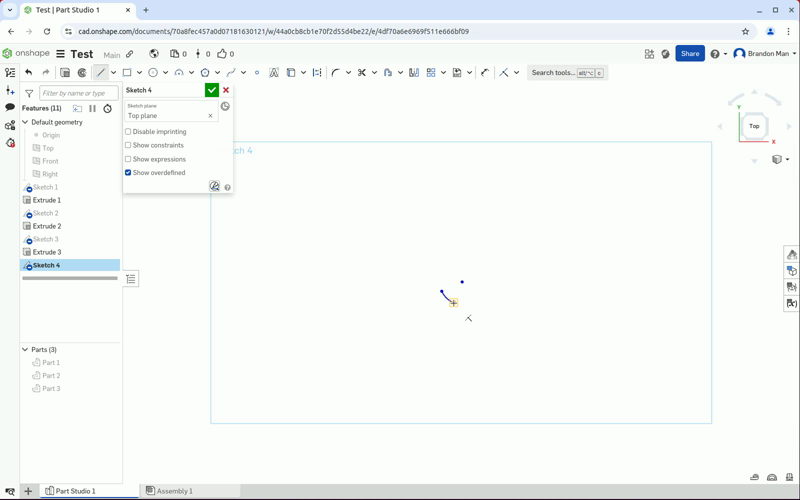
click(453, 302)
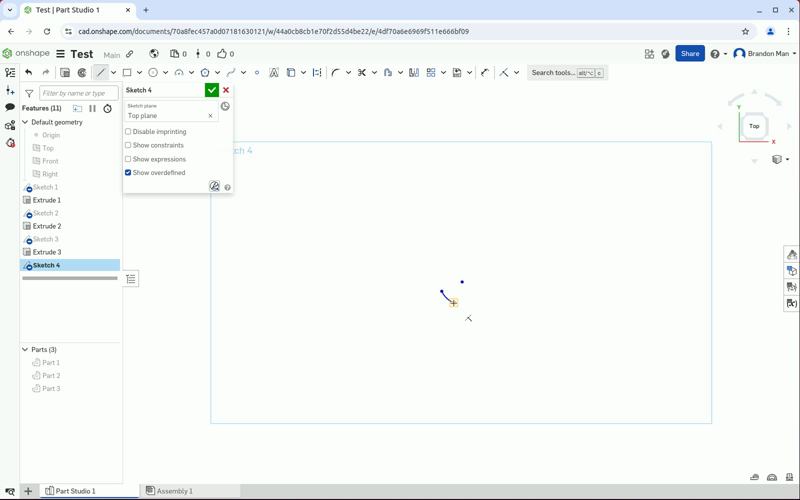
key_down(shift)
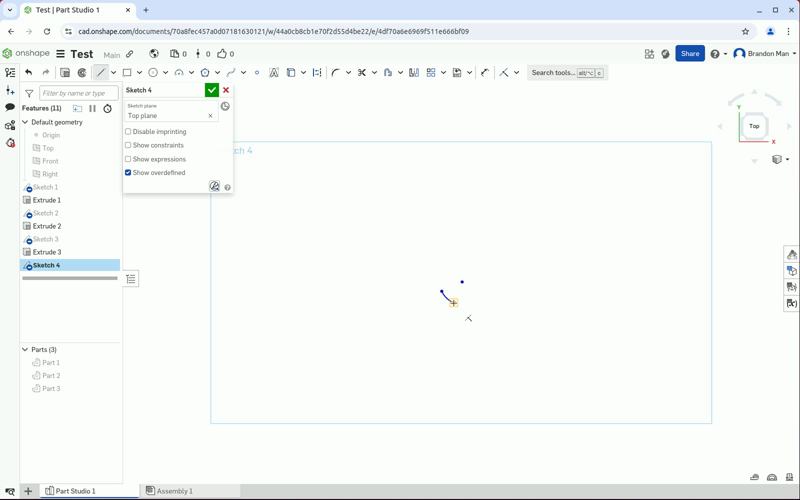
mouse_move(483, 302)
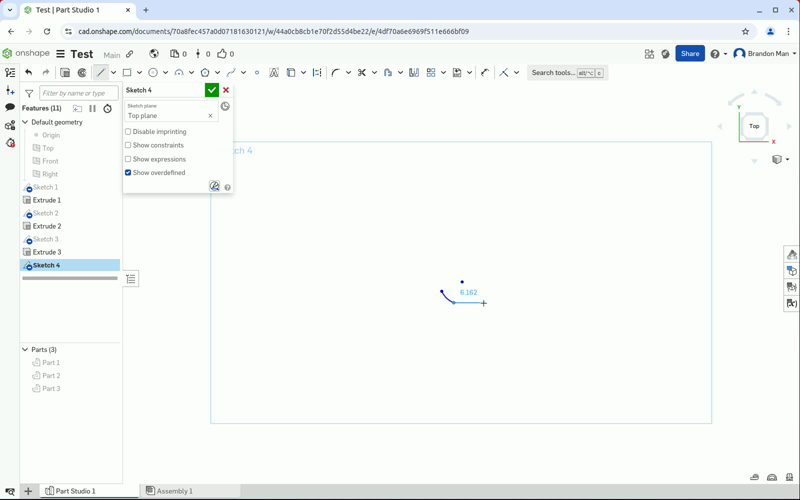
mouse_move(453, 291)
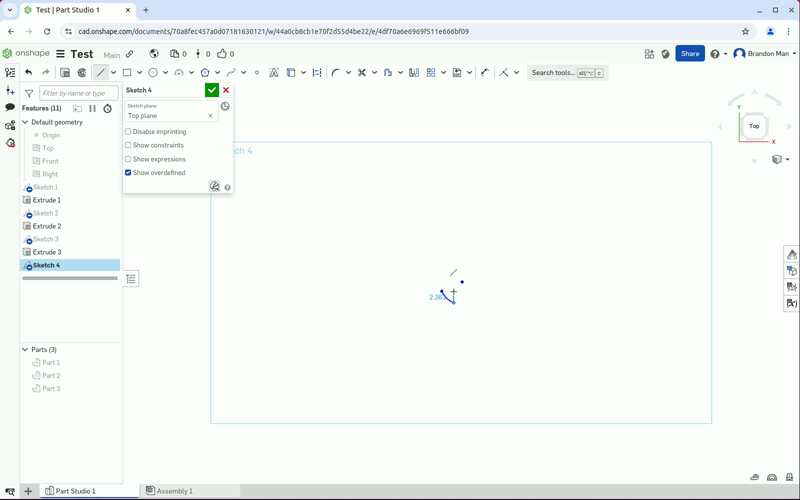
click(453, 291)
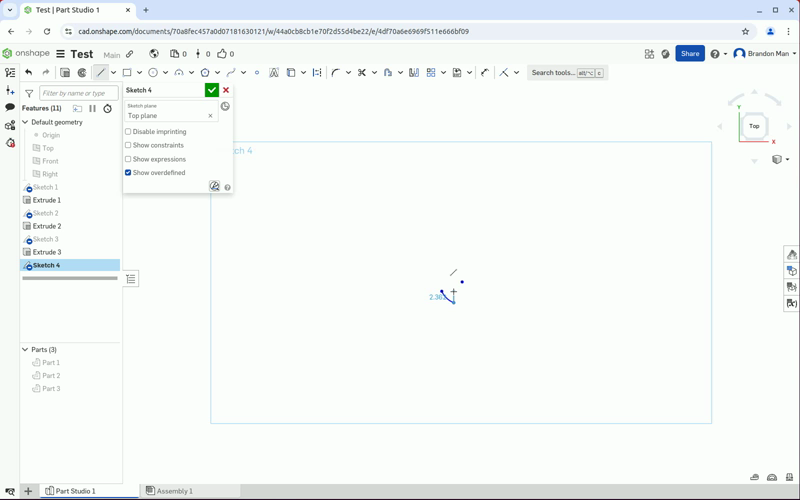
key_up(shift)
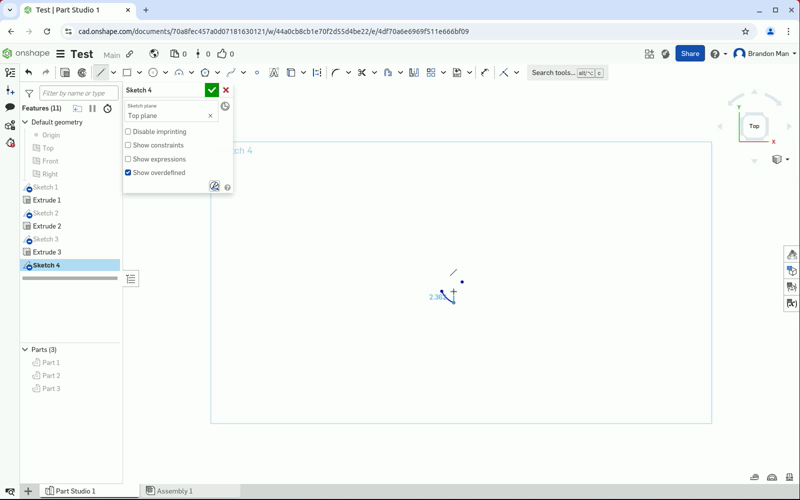
mouse_move(483, 291)
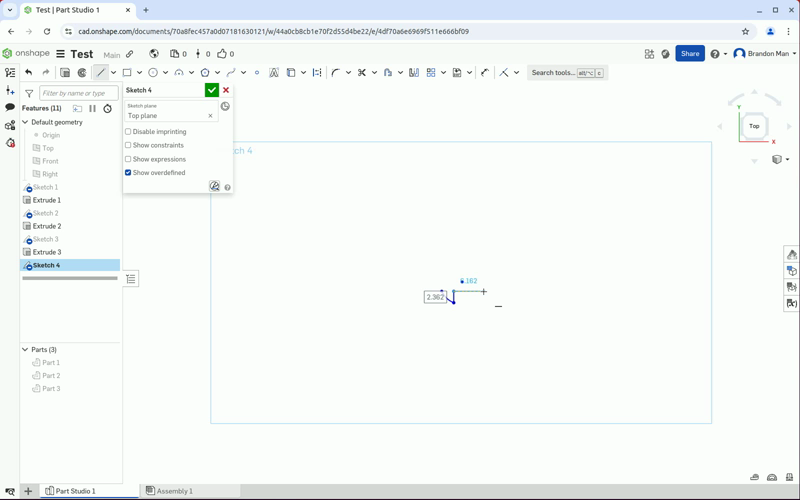
key_down(shift)
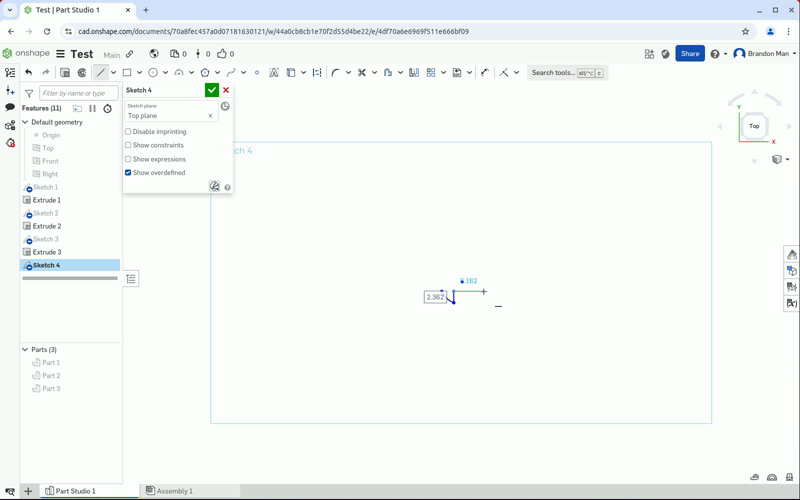
mouse_move(441, 291)
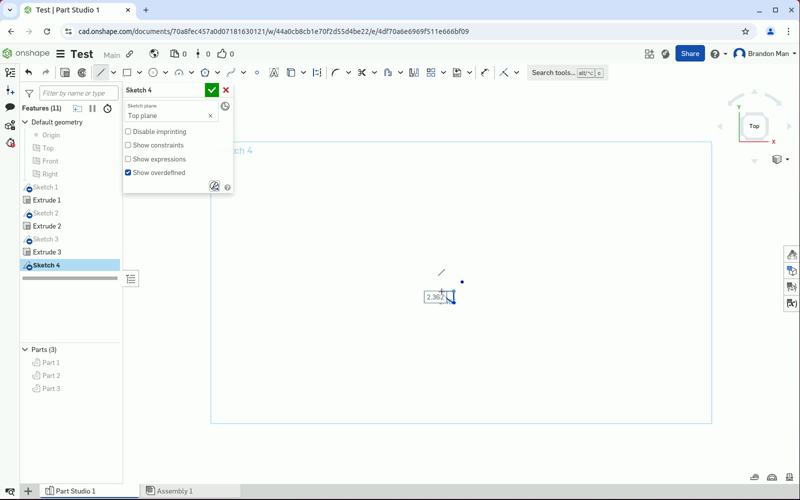
key_up(shift)
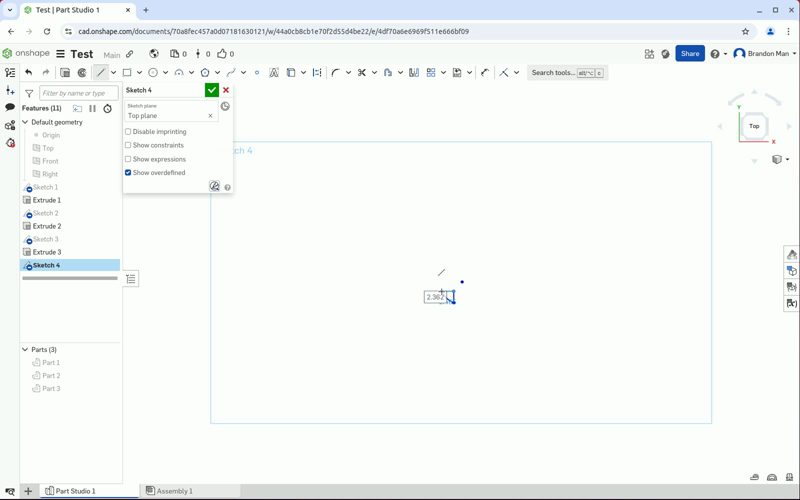
click(441, 291)
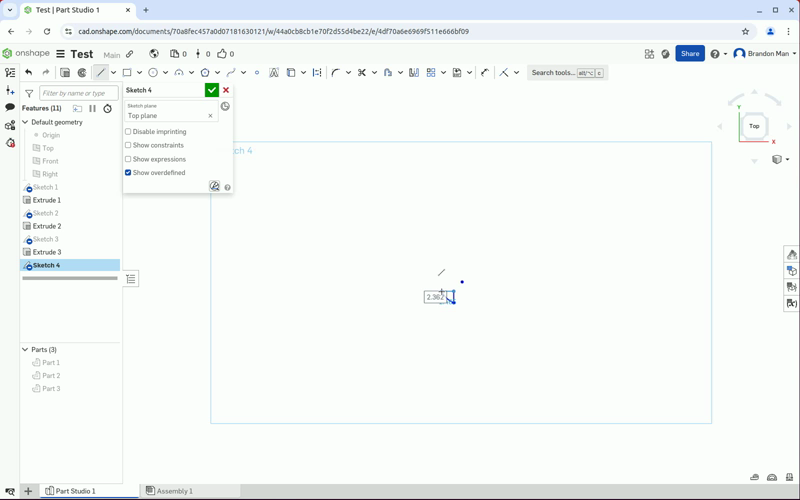
key(esc)
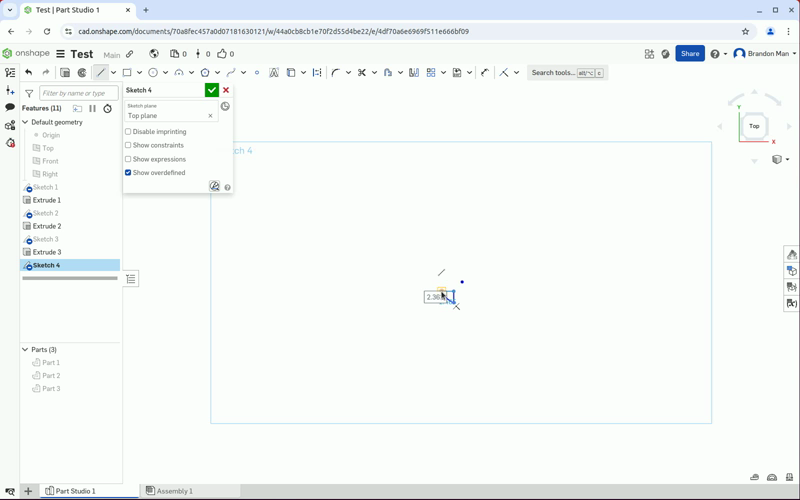
mouse_move(449, 293)
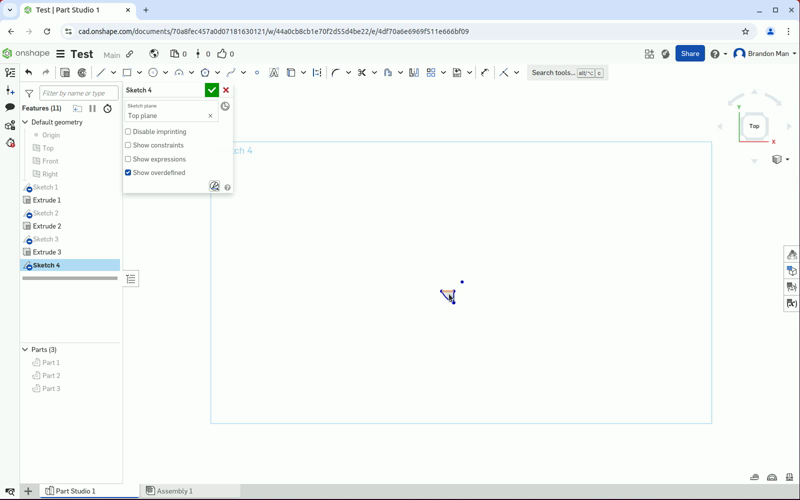
scroll(6)
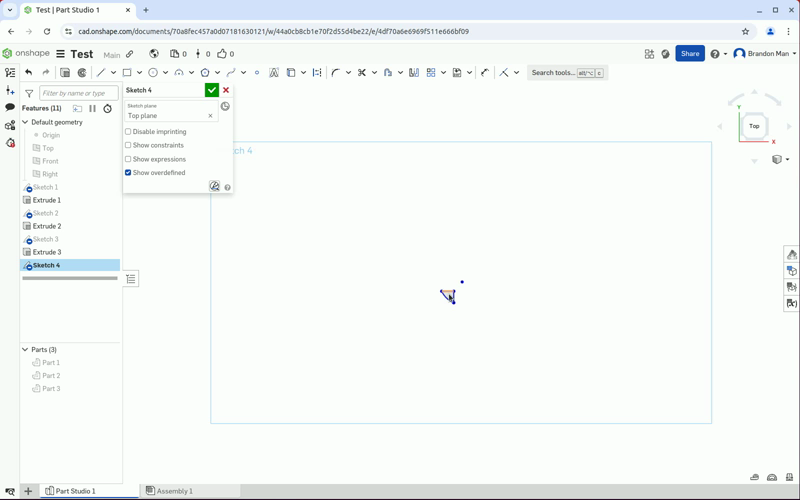
scroll(6)
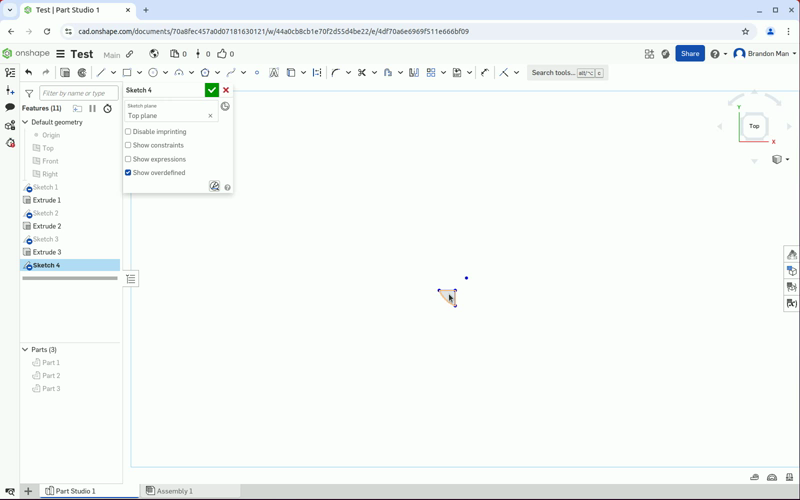
scroll(6)
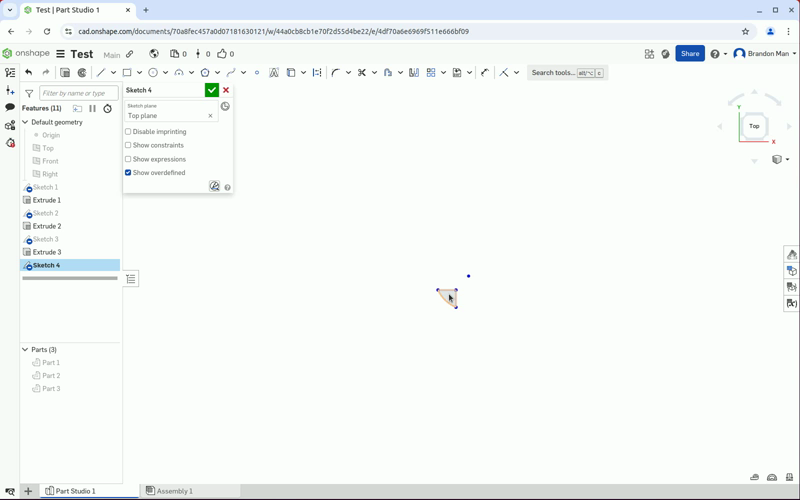
scroll(6)
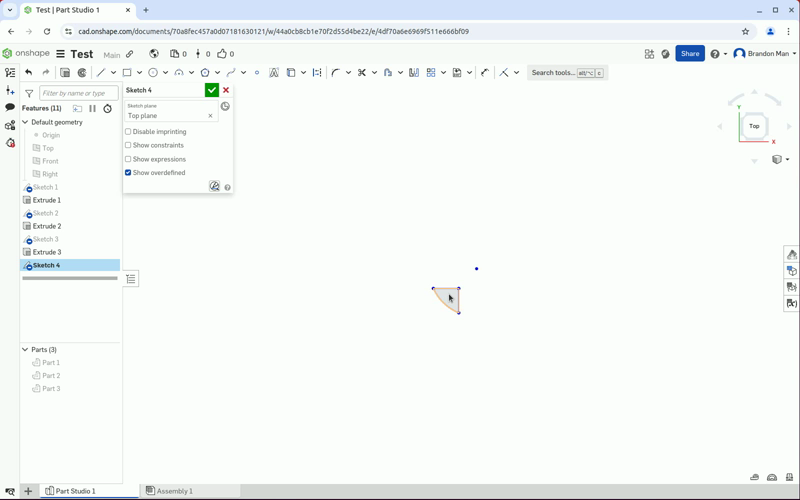
scroll(6)
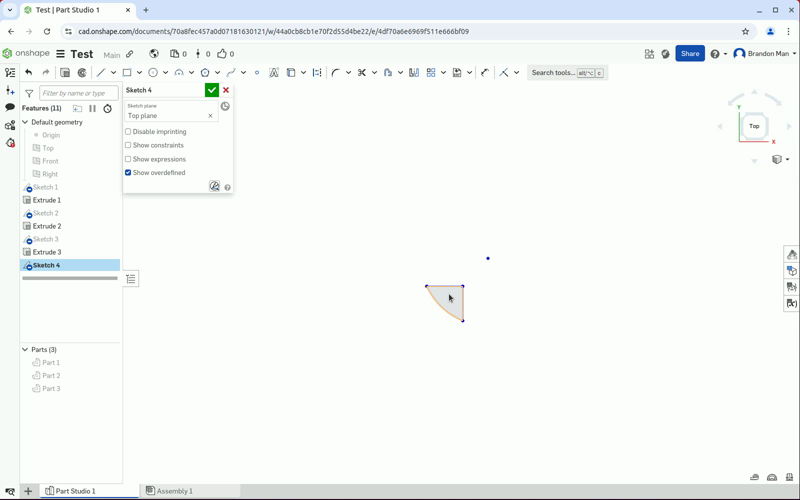
scroll(6)
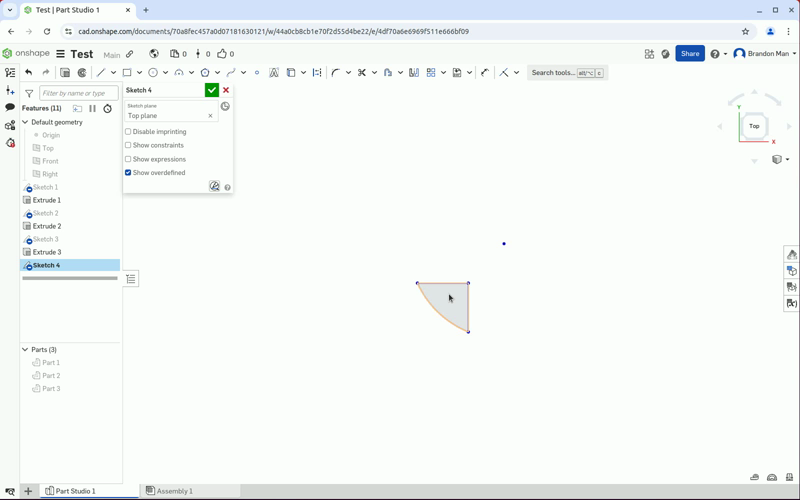
scroll(6)
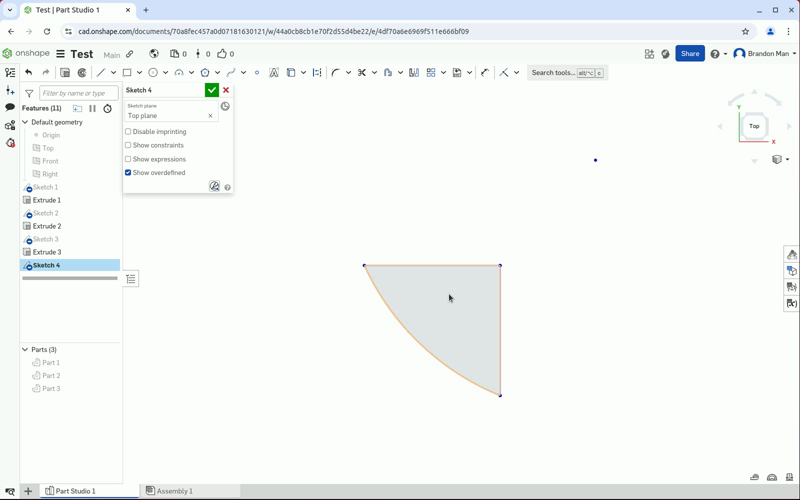
click(449, 293)
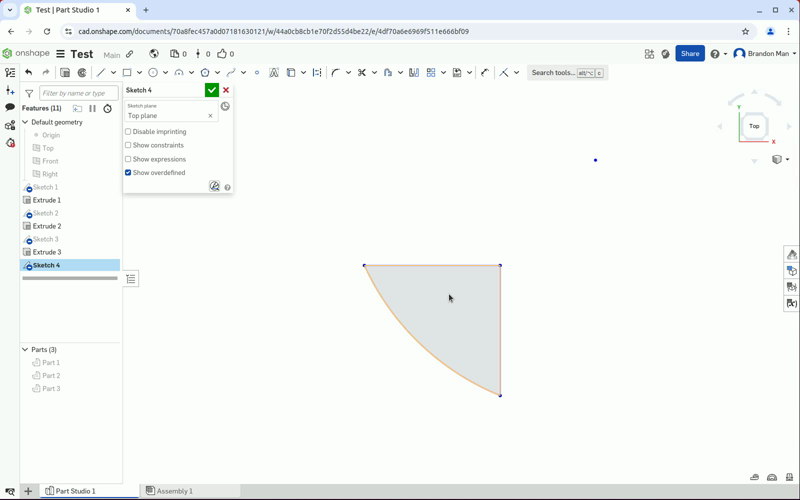
scroll(-6)
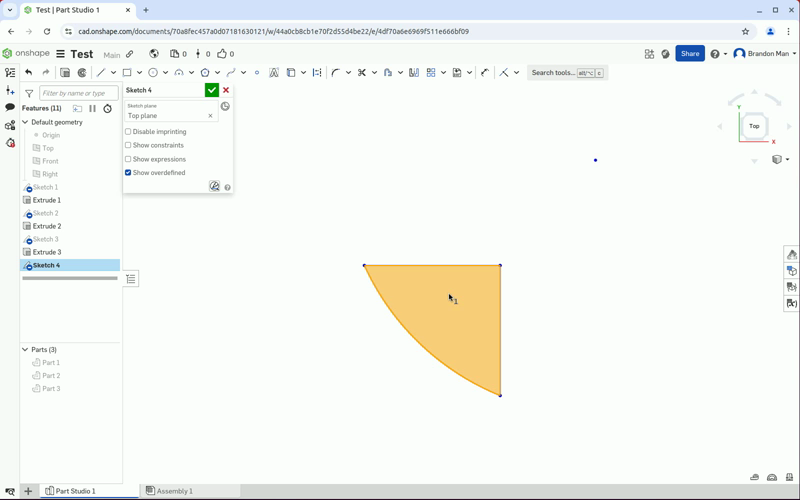
scroll(-6)
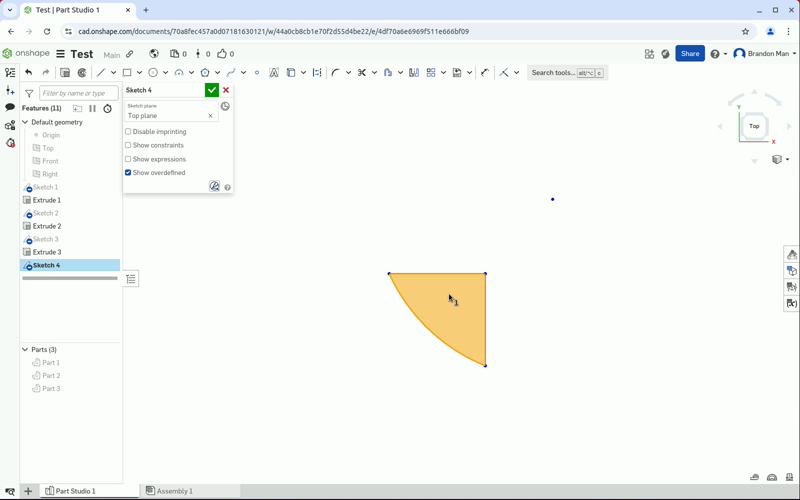
scroll(-6)
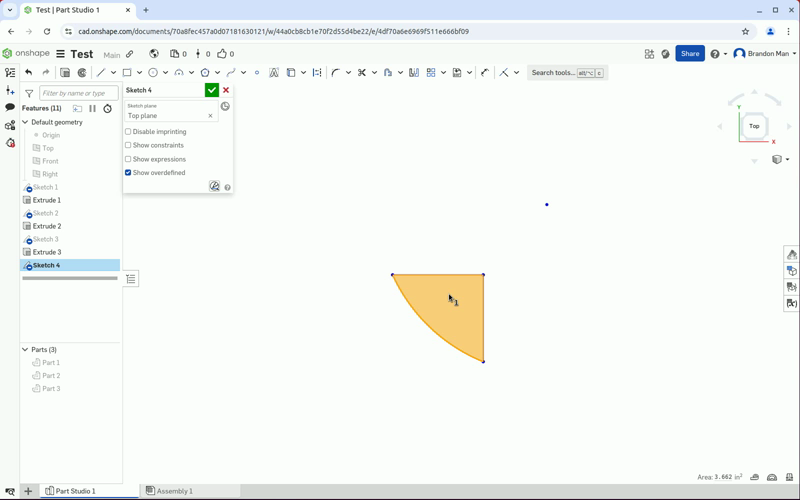
scroll(-6)
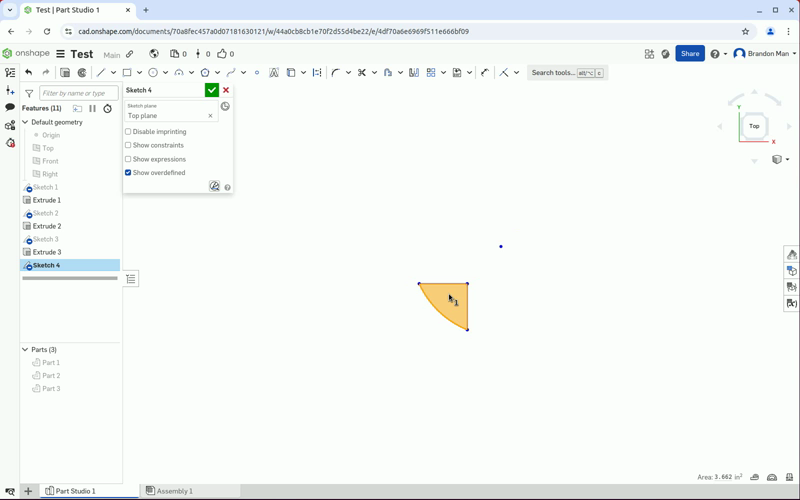
scroll(-6)
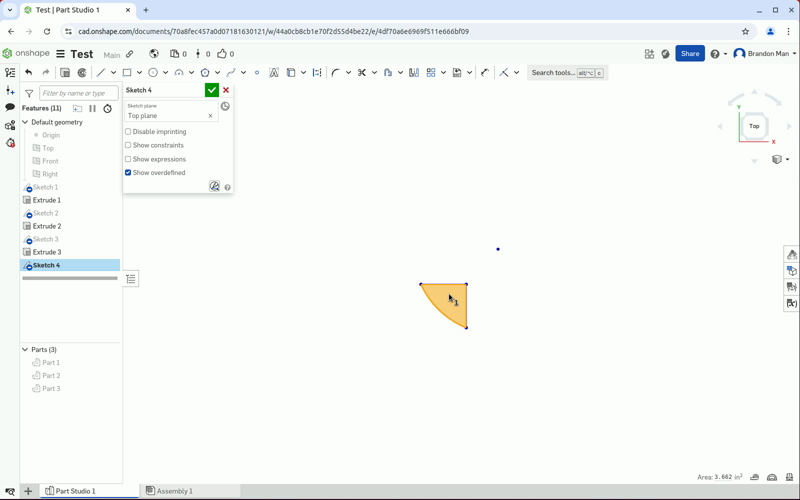
scroll(-6)
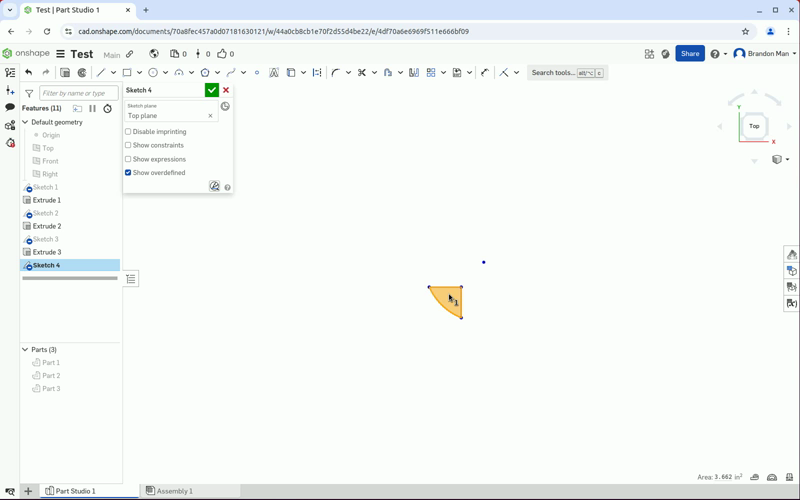
scroll(-6)
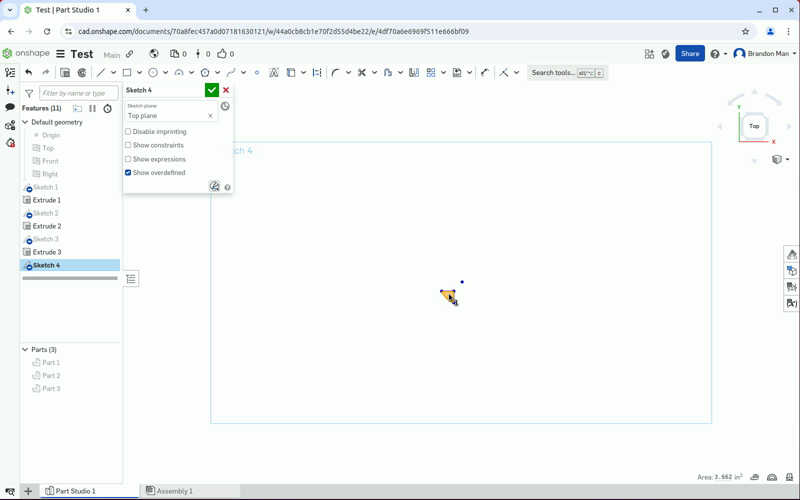
mouse_move(73, 352)
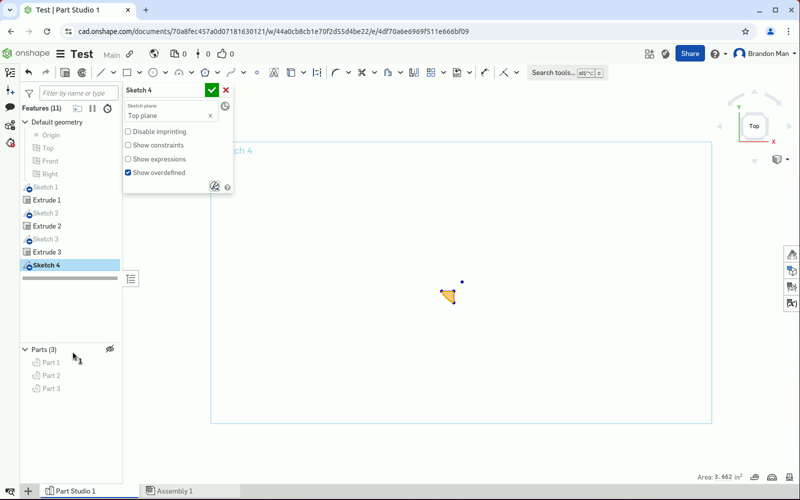
key(shift+y)
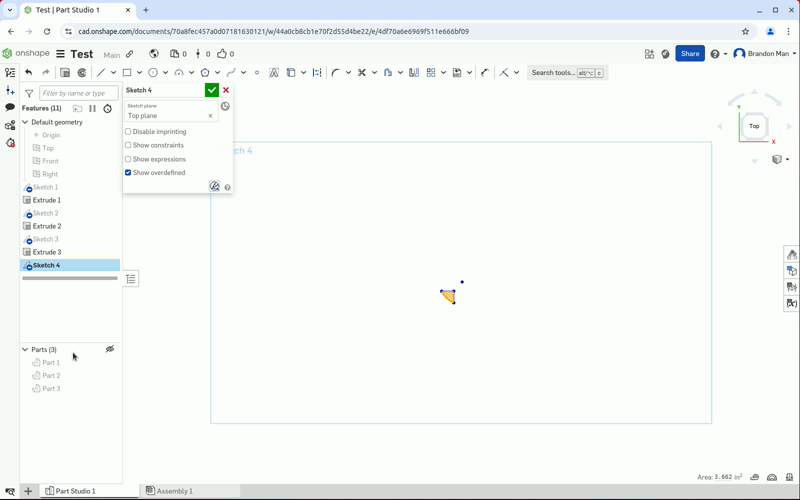
key(shift+e)
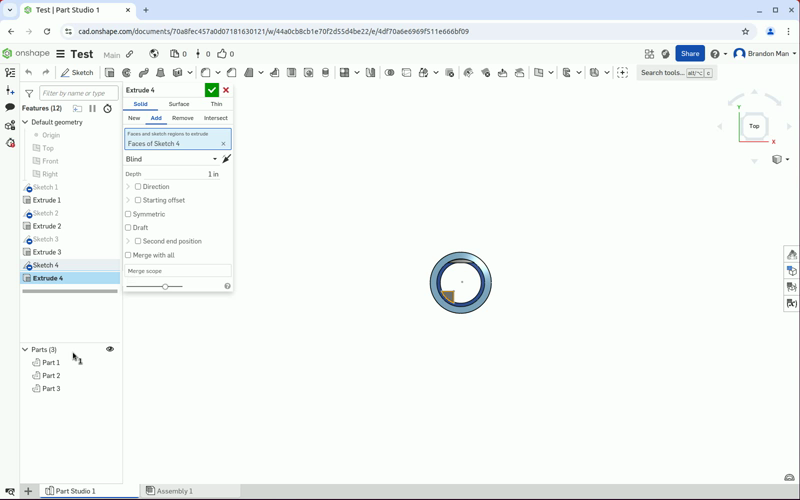
mouse_move(143, 106)
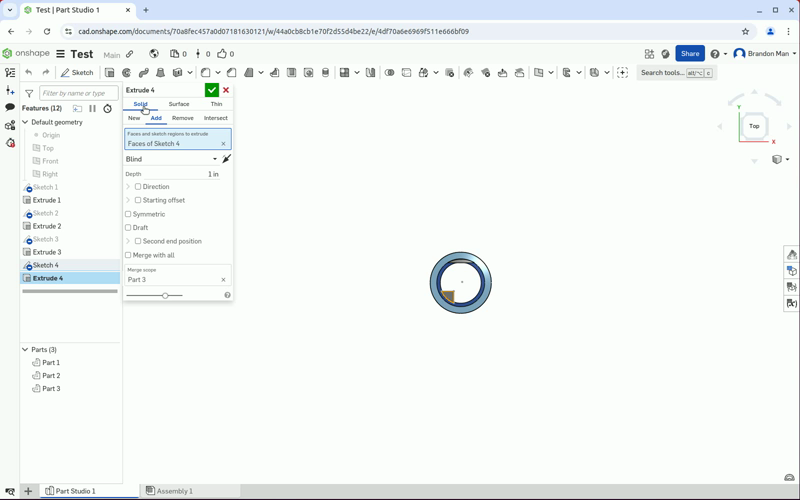
click(143, 106)
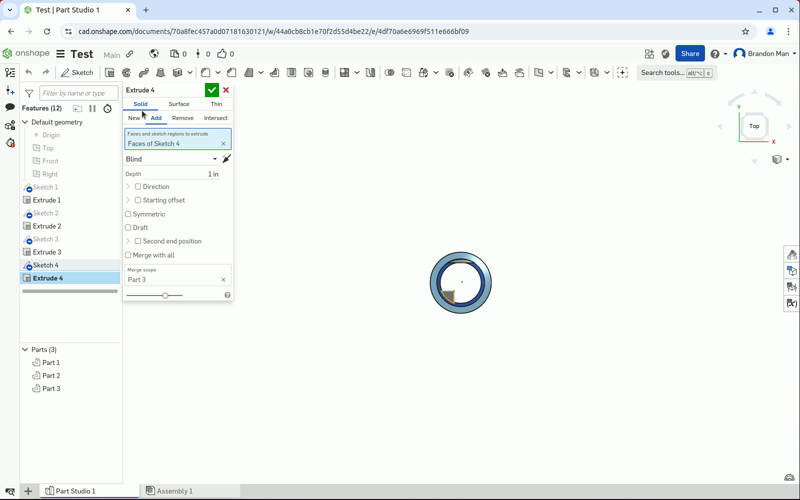
mouse_move(137, 120)
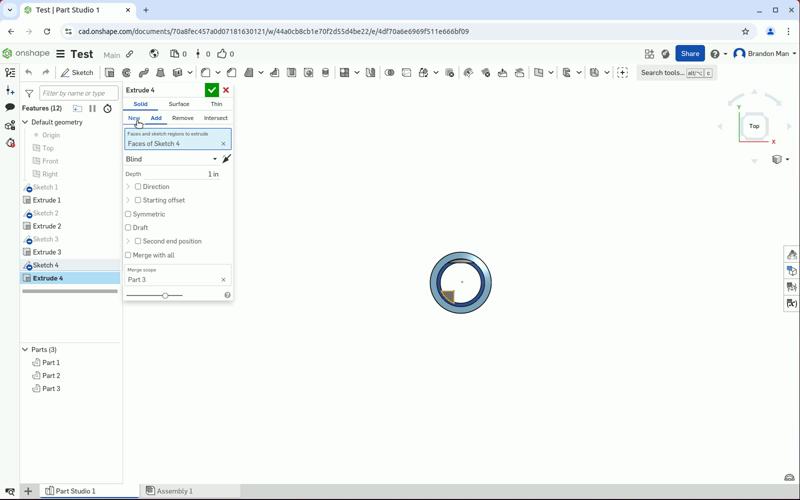
click(137, 120)
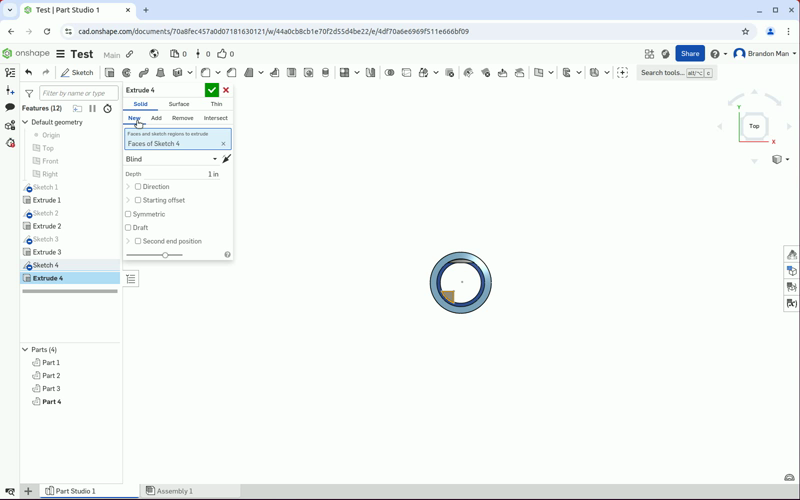
key(tab, 4)
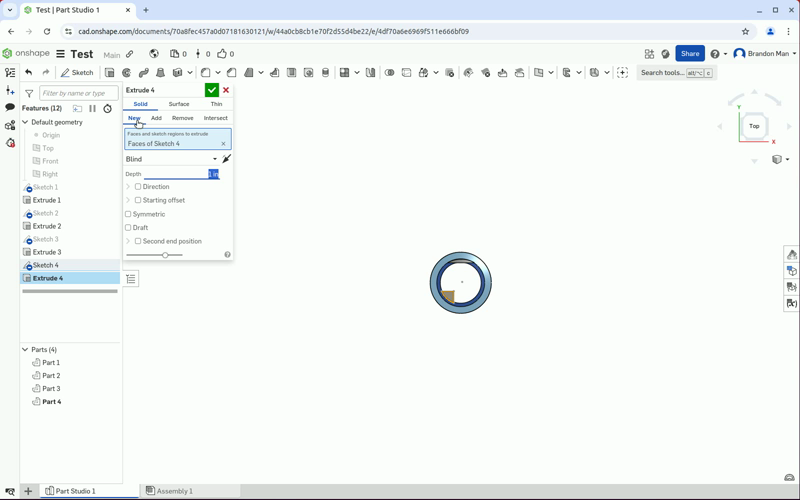
text(-15.405)
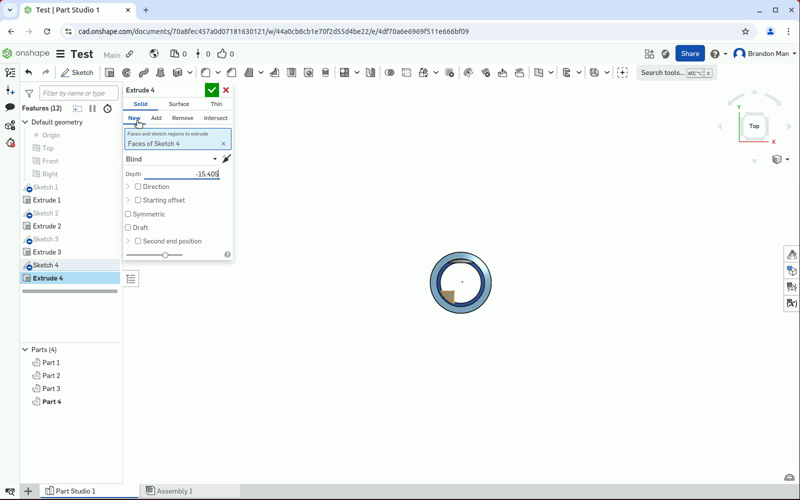
key(enter)
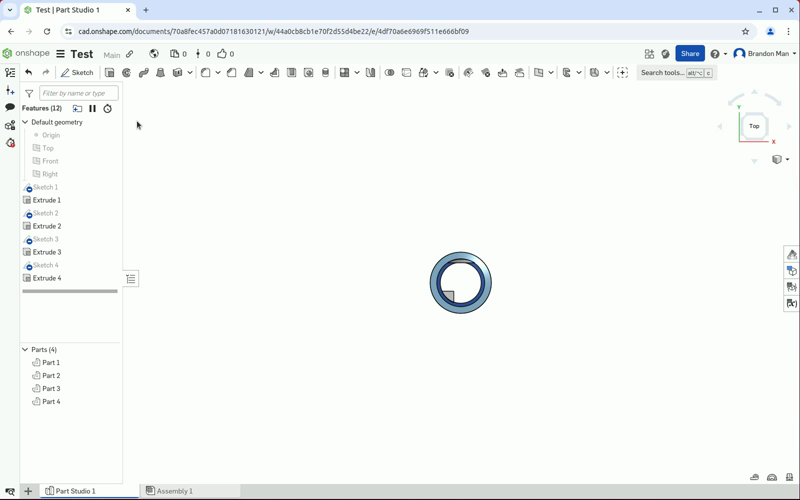
key(shift+h)
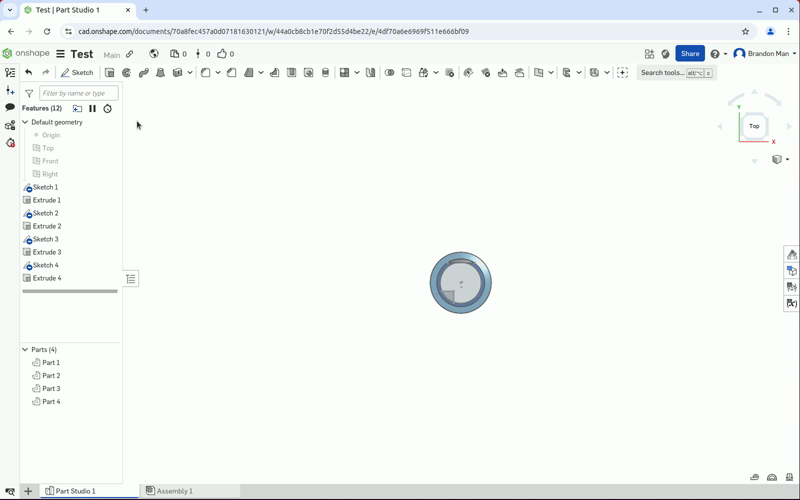
key(shift+h)
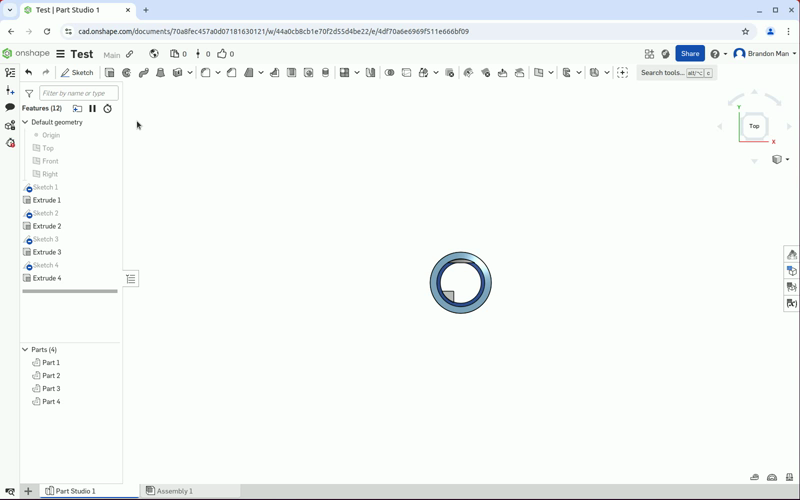
mouse_move(73, 189)
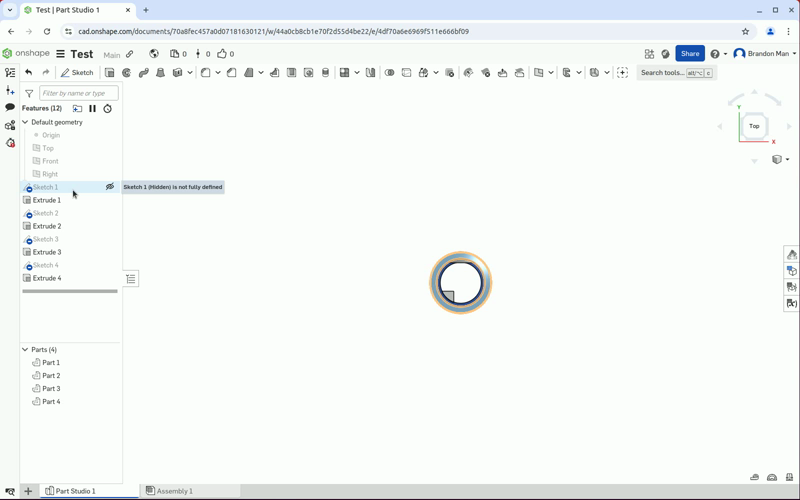
click(73, 189)
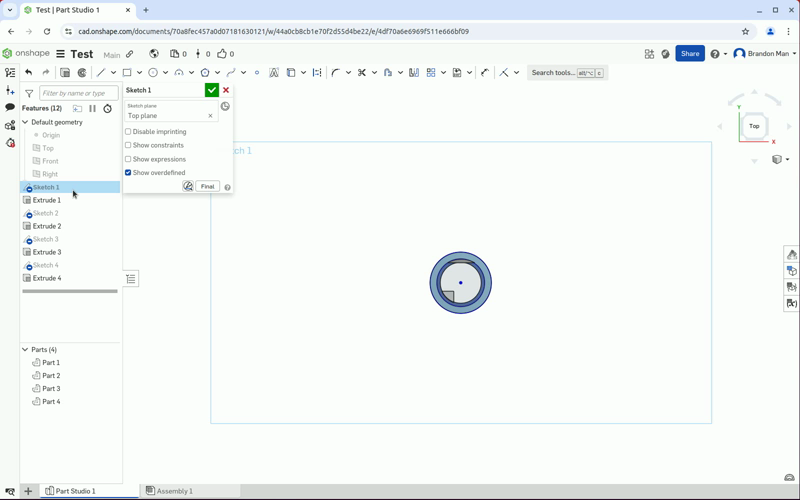
mouse_move(229, 92)
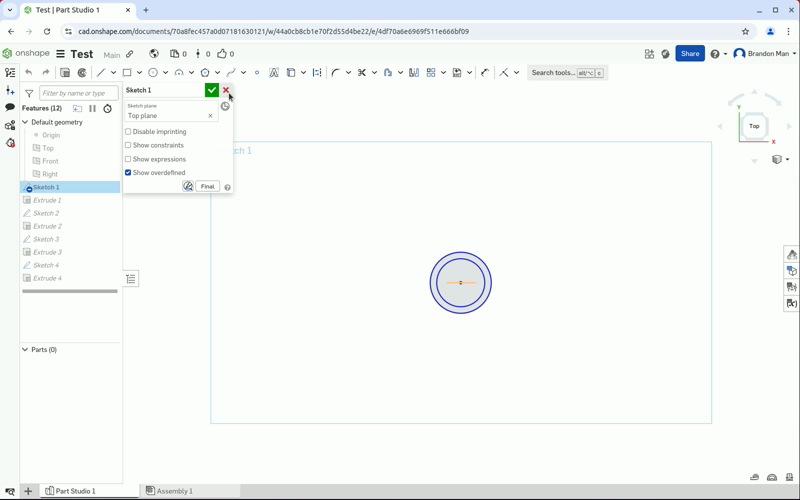
click(229, 92)
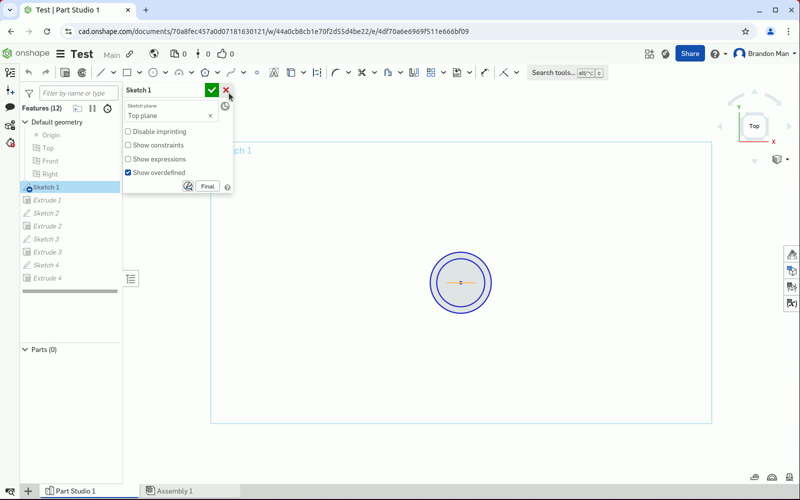
key(shift+s)
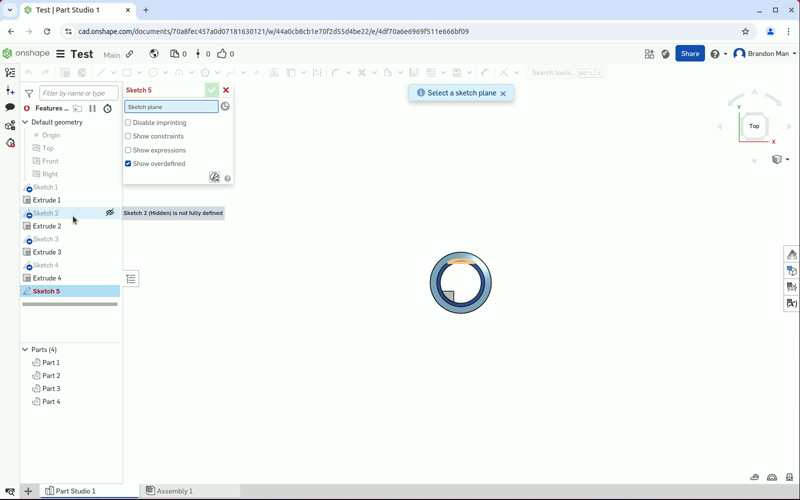
scroll(3)
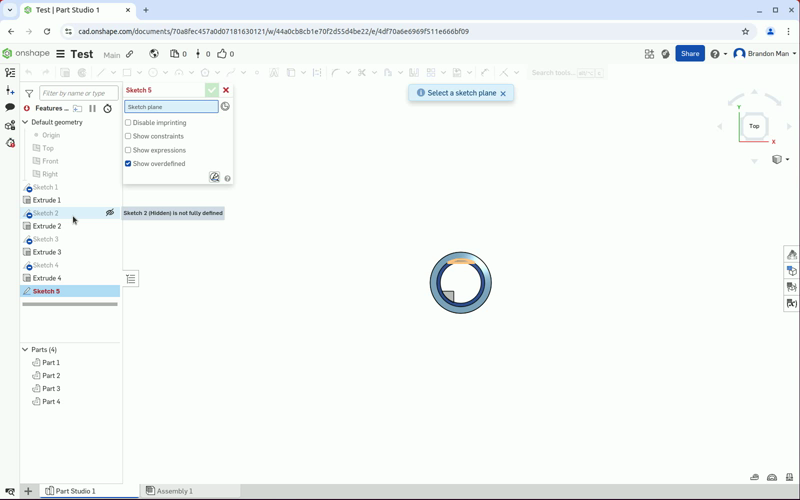
mouse_move(73, 150)
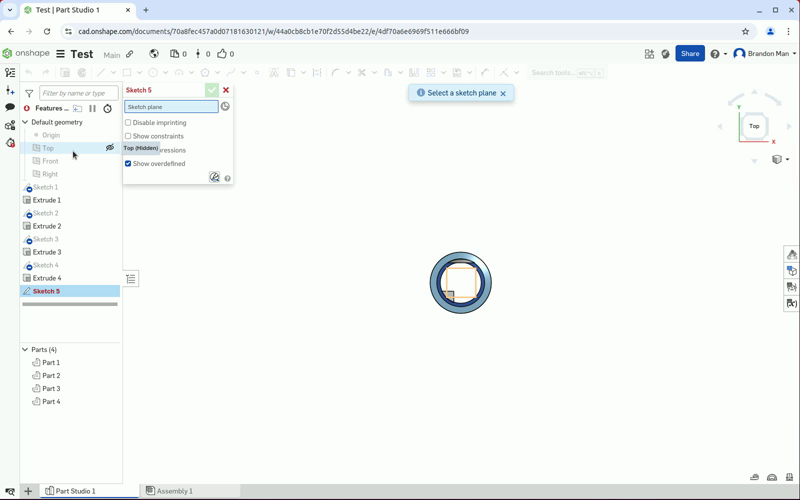
click(73, 150)
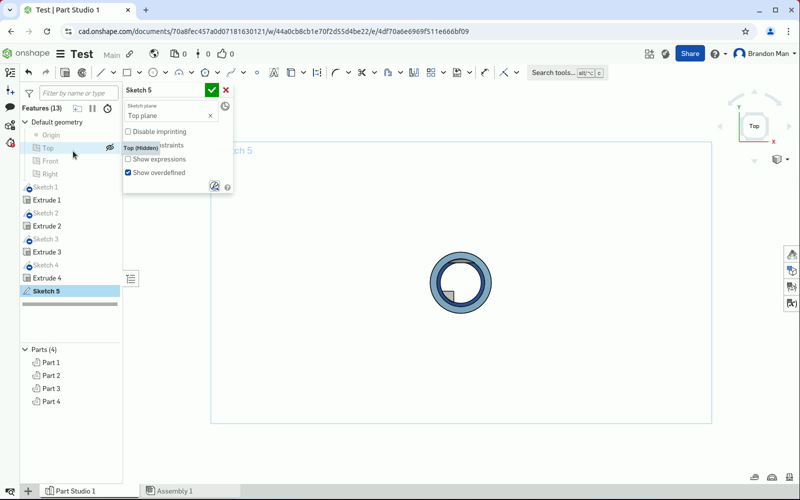
mouse_move(73, 352)
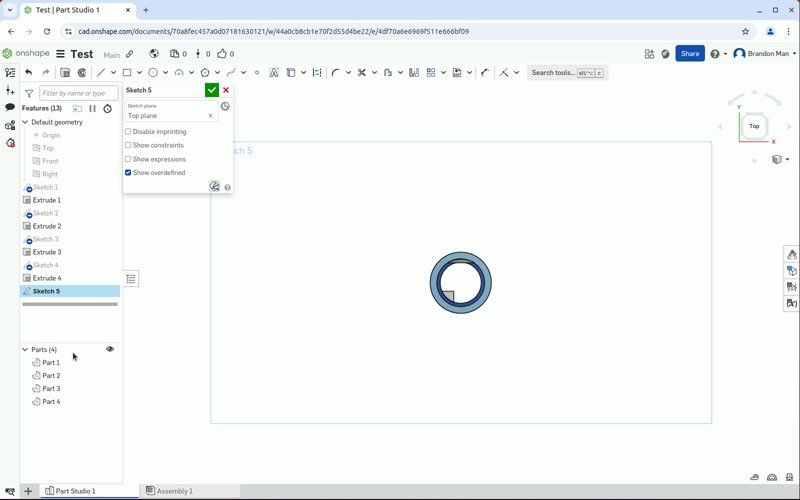
key(y)
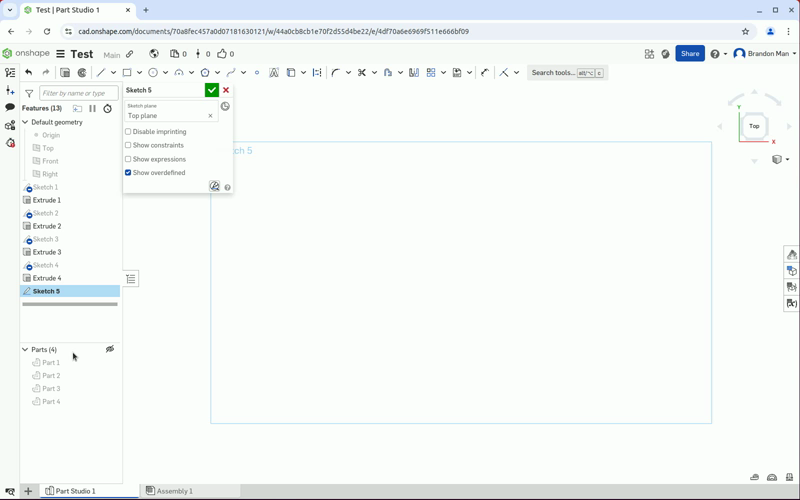
key(a)
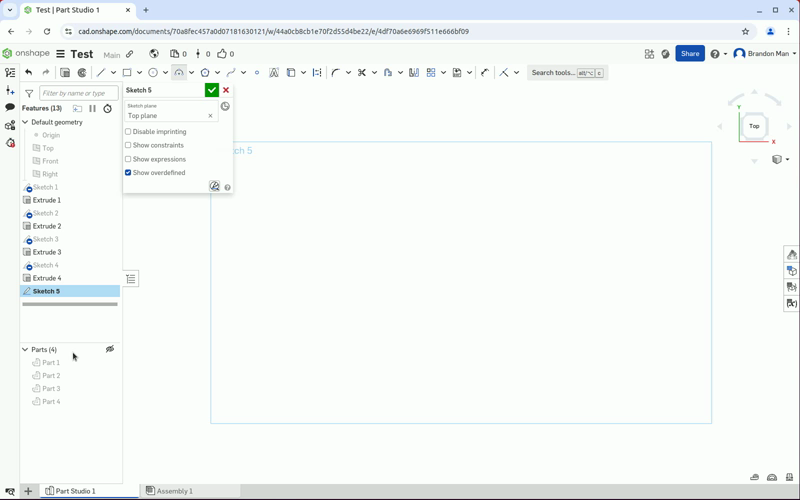
key_down(shift)
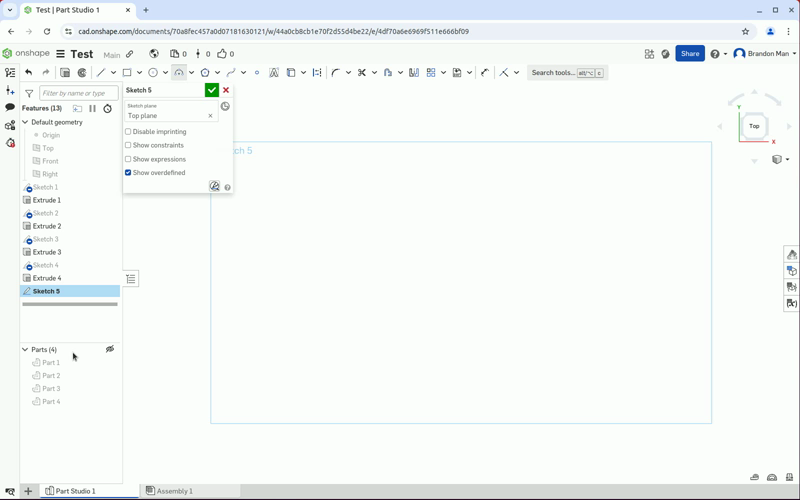
mouse_move(468, 301)
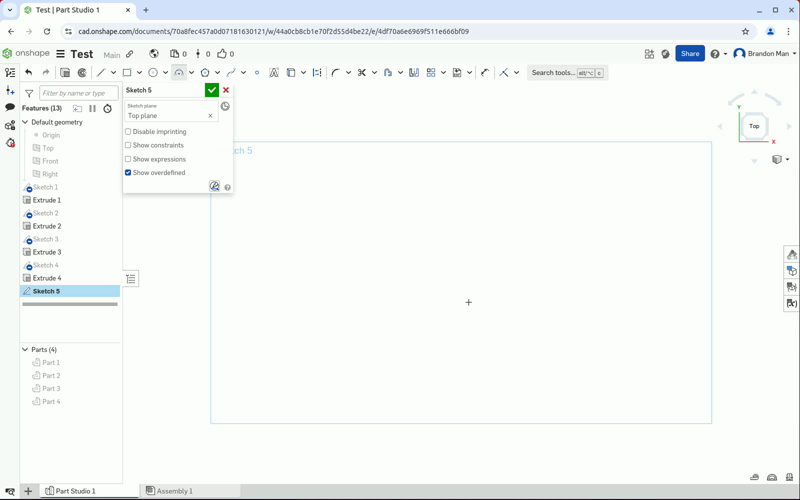
click(468, 301)
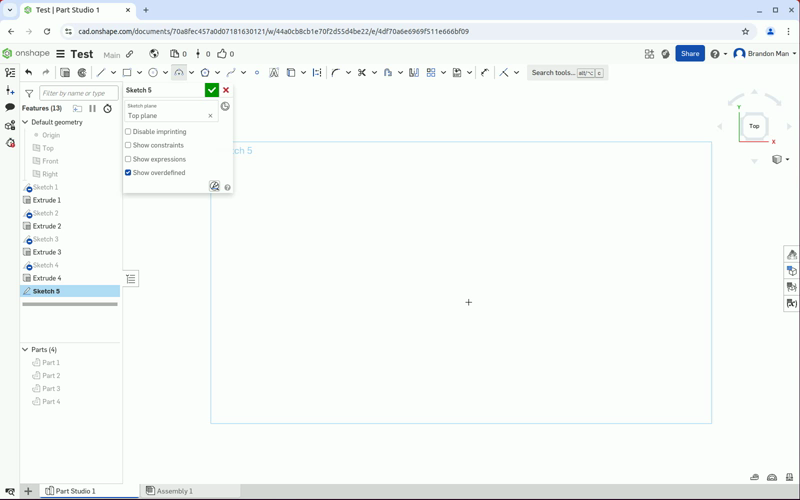
key_up(shift)
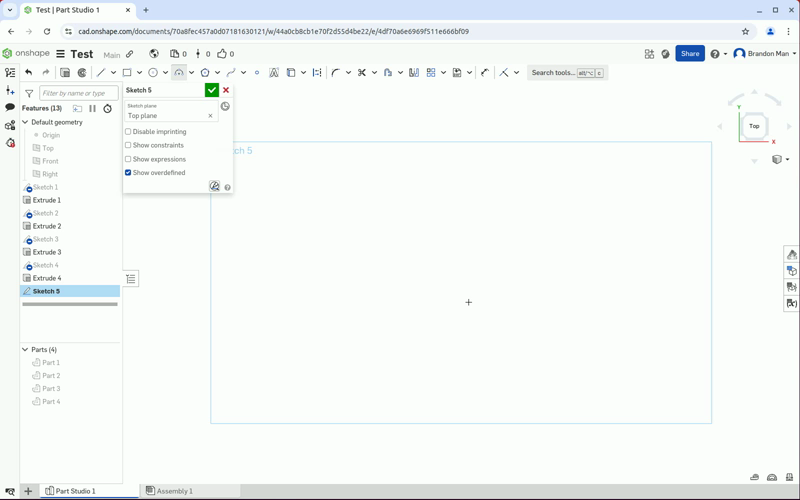
key_down(shift)
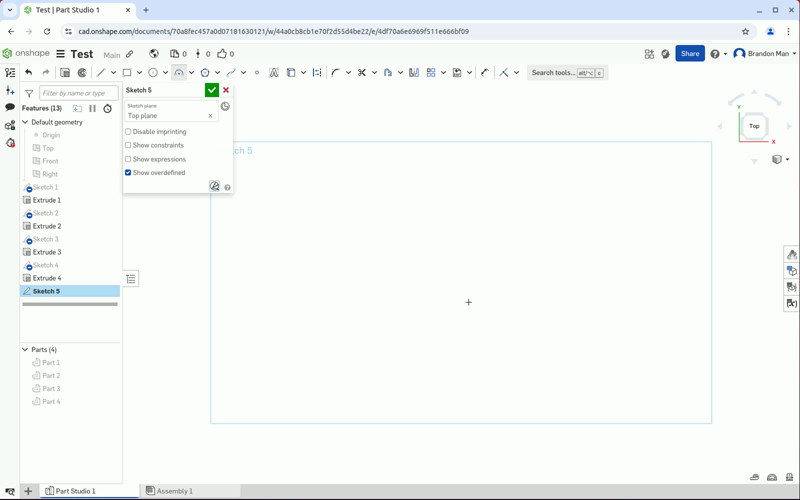
mouse_move(480, 290)
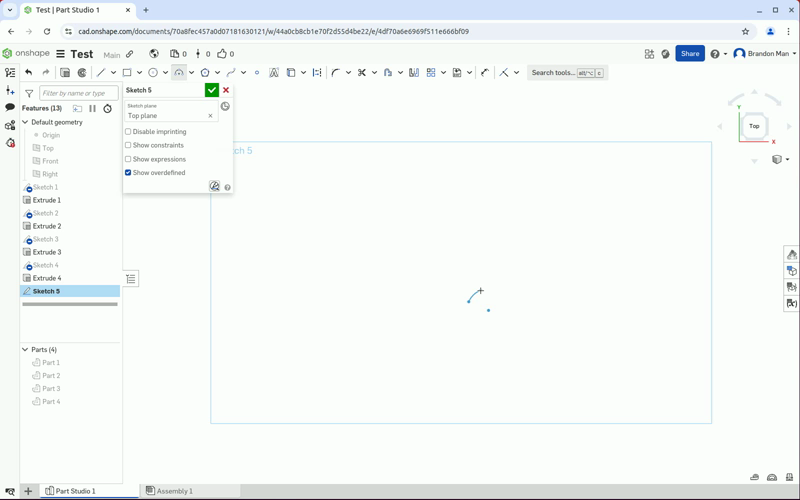
click(480, 290)
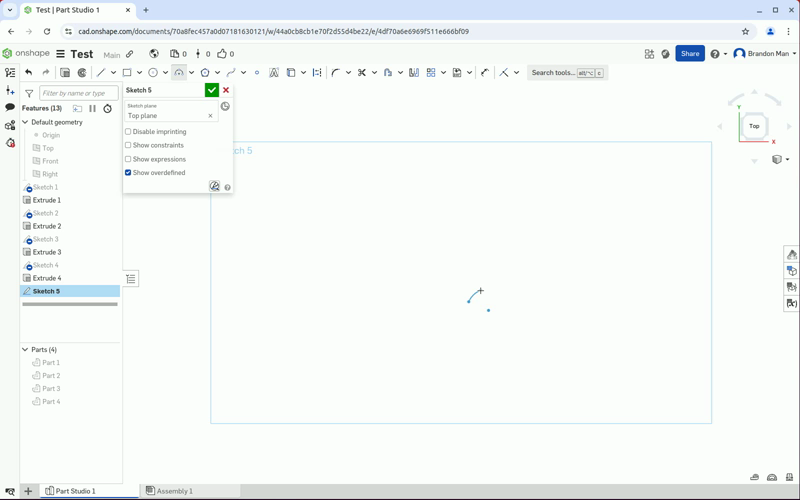
mouse_move(476, 297)
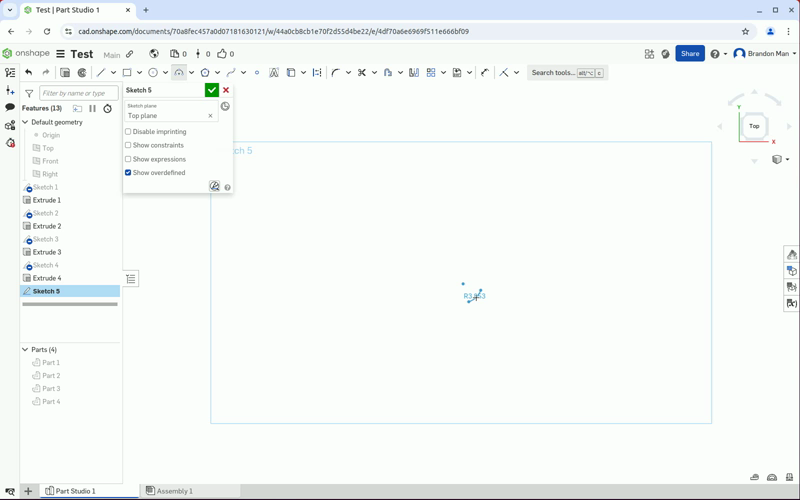
click(476, 297)
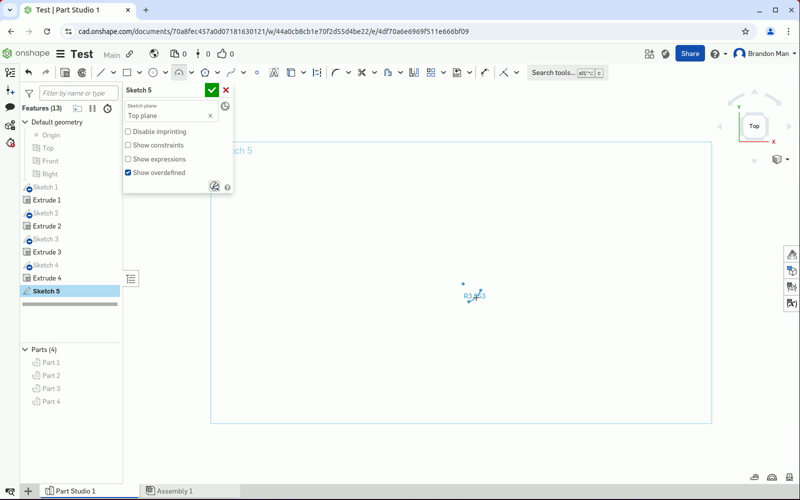
key_up(shift)
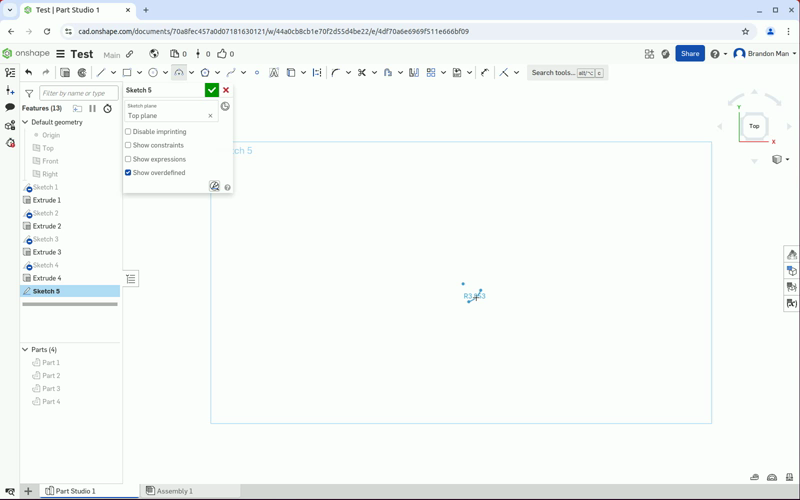
key(esc)
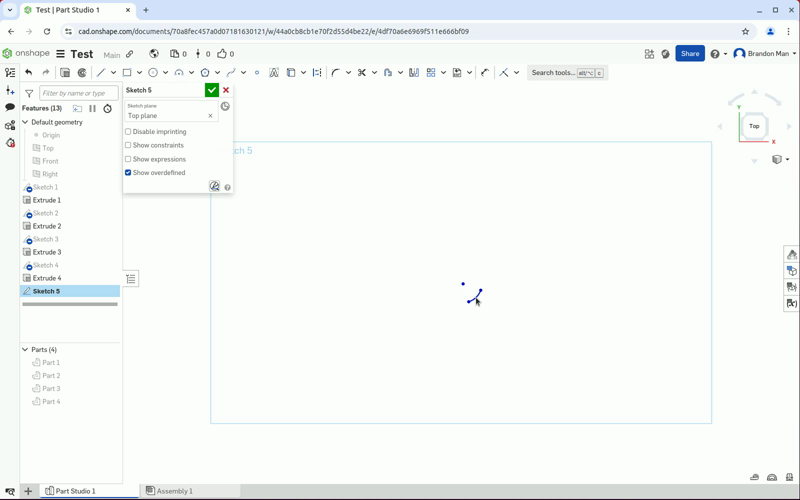
key(l)
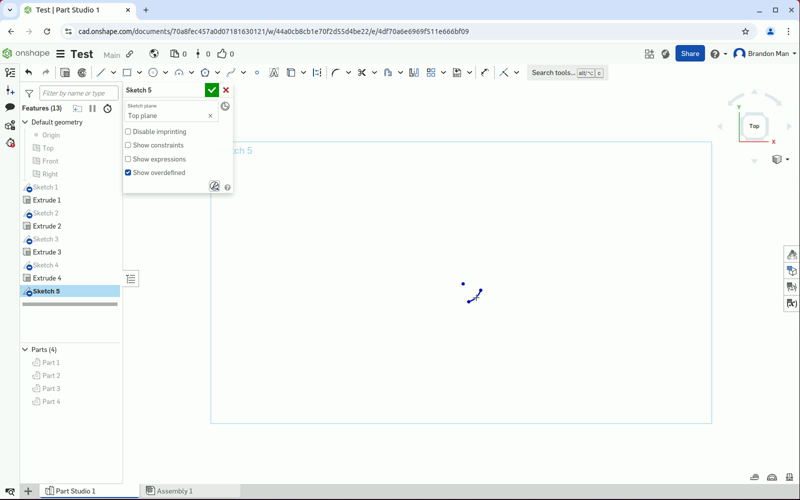
mouse_move(480, 290)
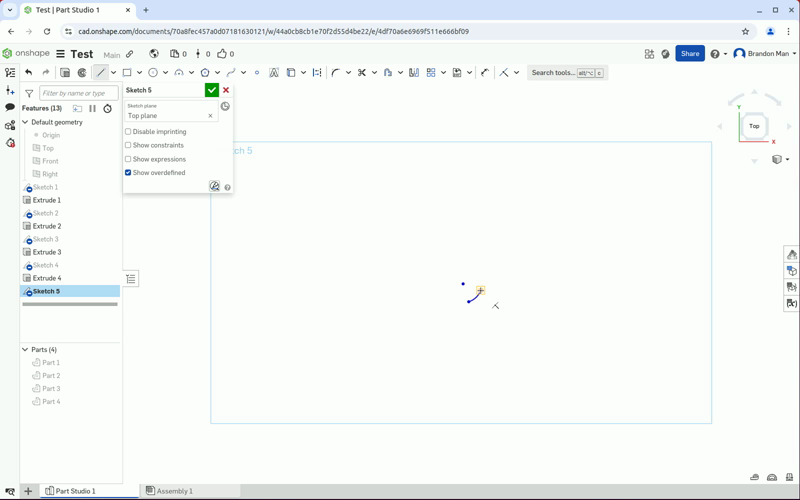
click(480, 290)
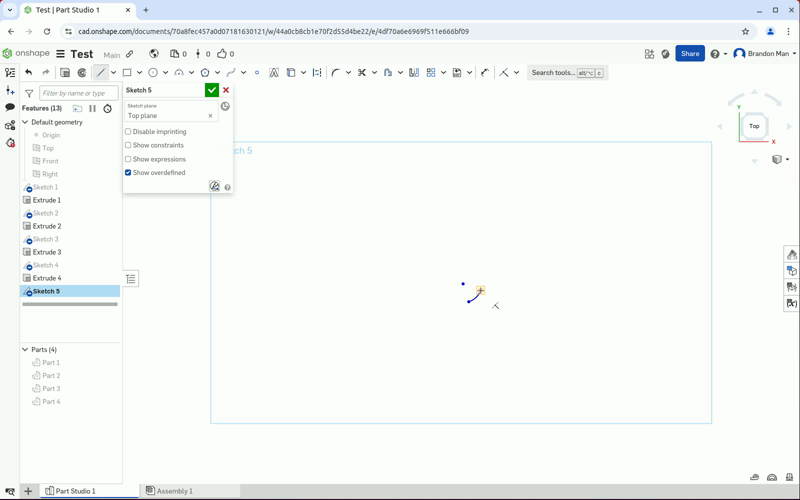
key_down(shift)
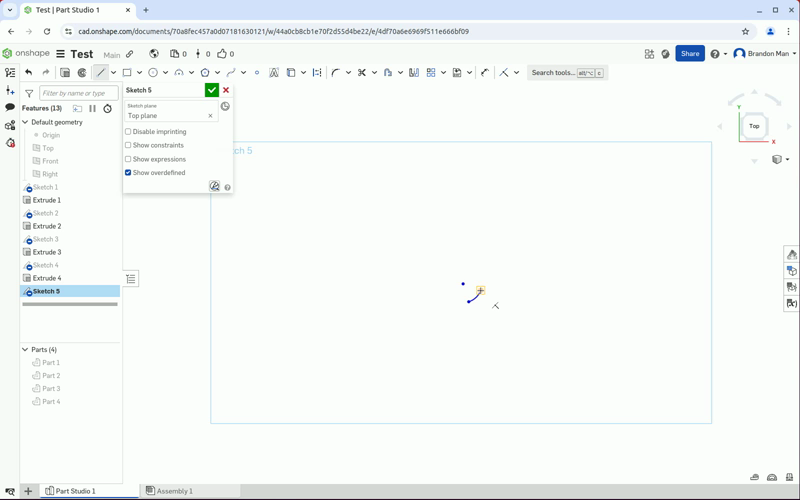
mouse_move(510, 290)
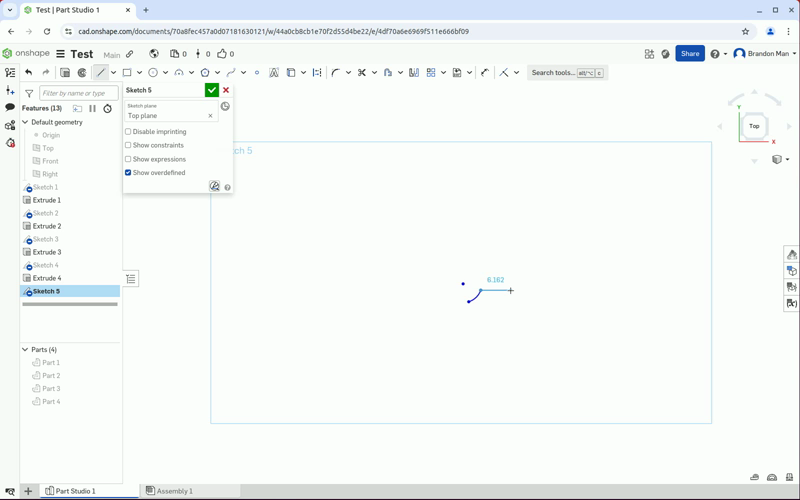
mouse_move(468, 290)
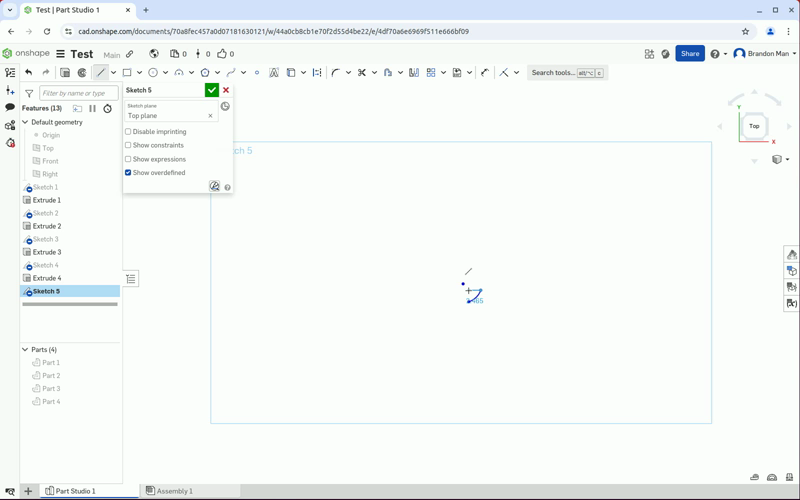
click(468, 290)
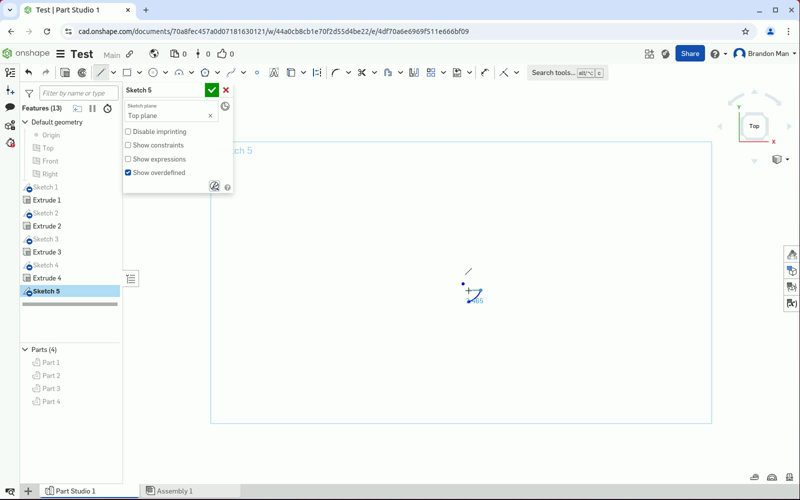
key_up(shift)
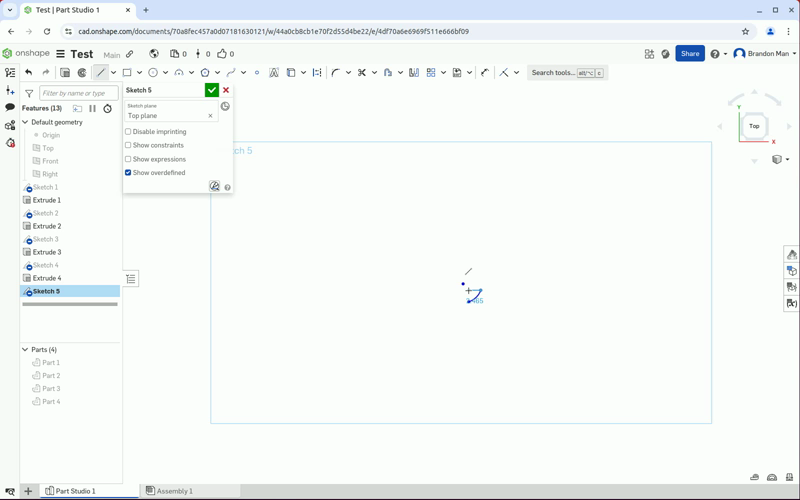
mouse_move(498, 290)
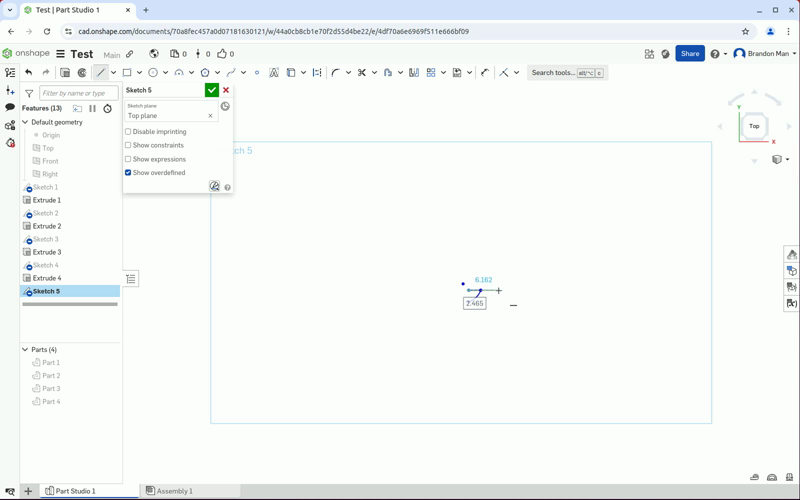
key_down(shift)
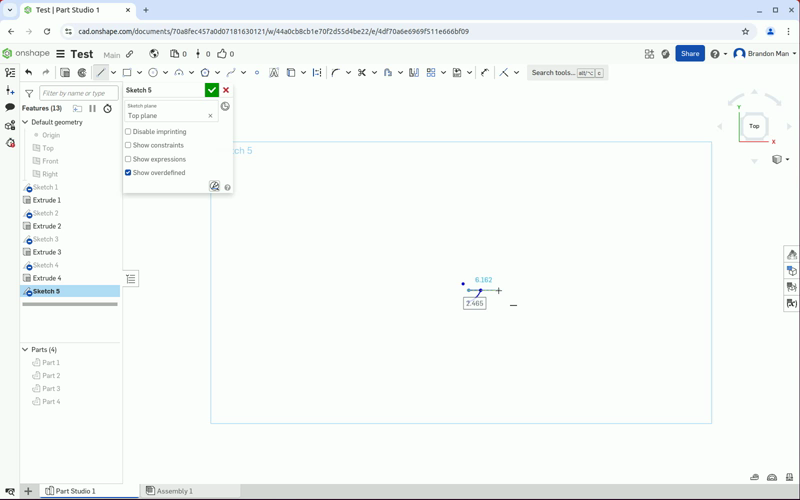
mouse_move(468, 301)
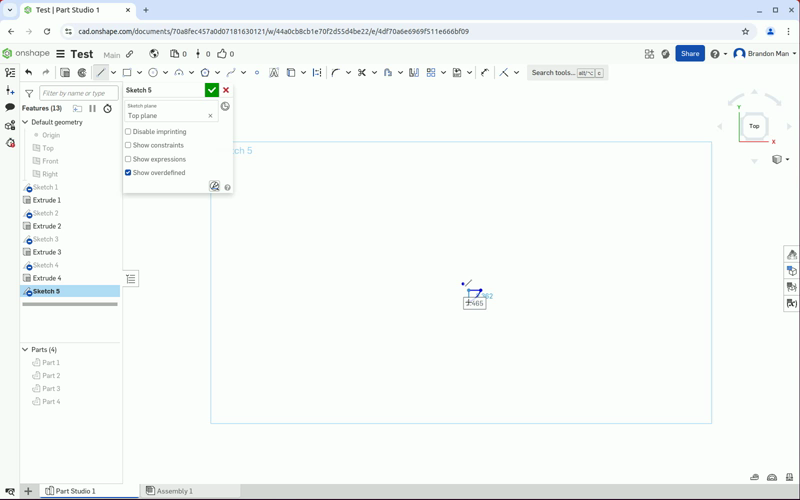
key_up(shift)
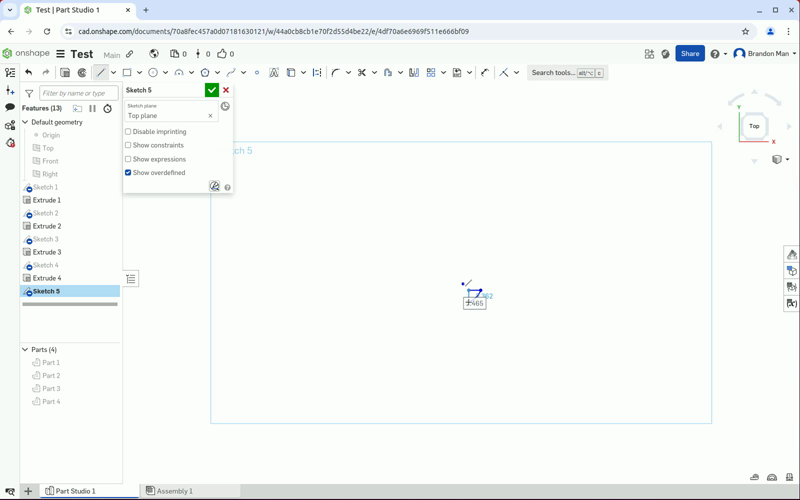
click(468, 301)
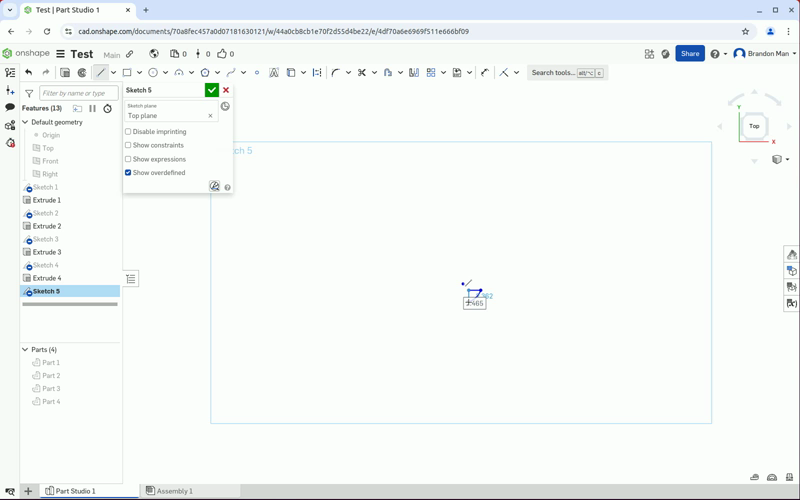
key(esc)
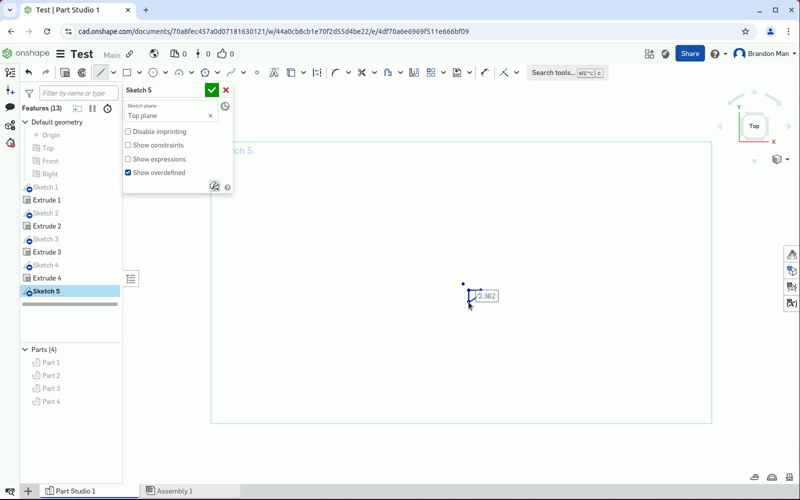
mouse_move(471, 298)
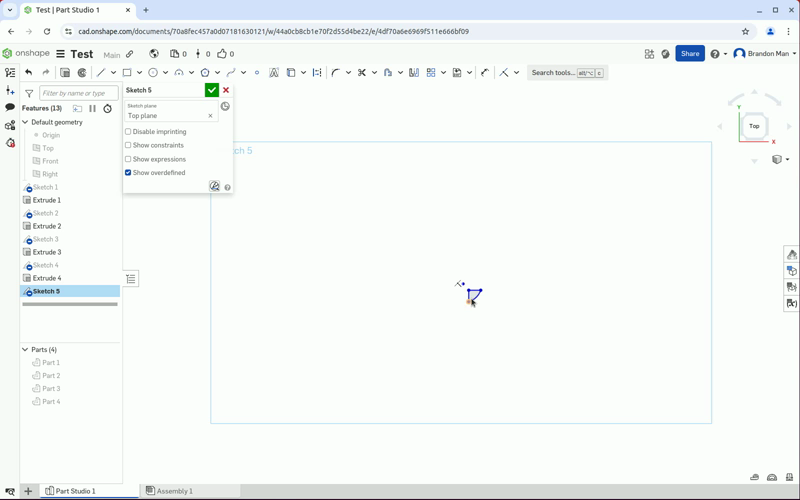
scroll(6)
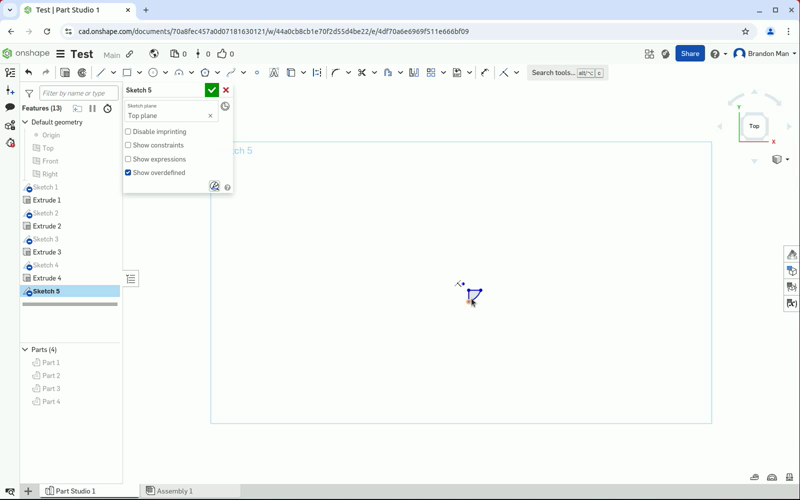
scroll(6)
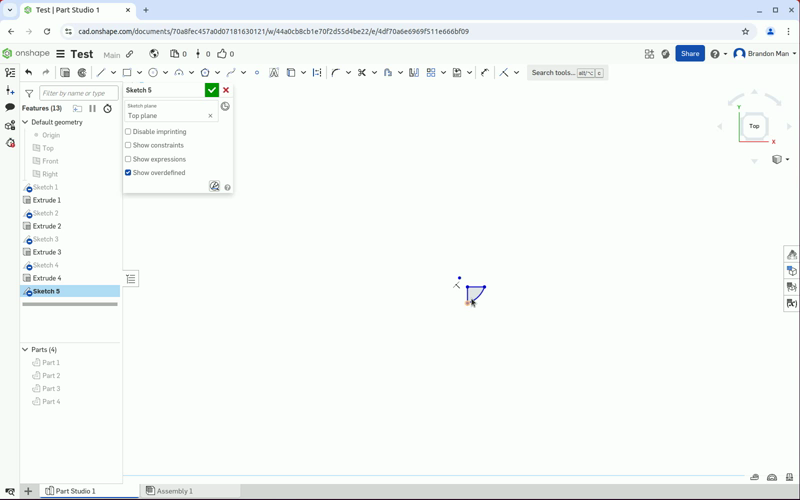
scroll(6)
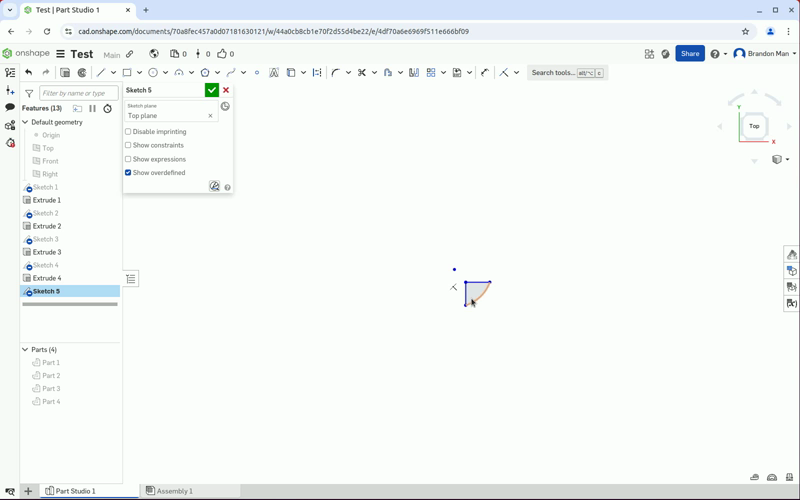
scroll(6)
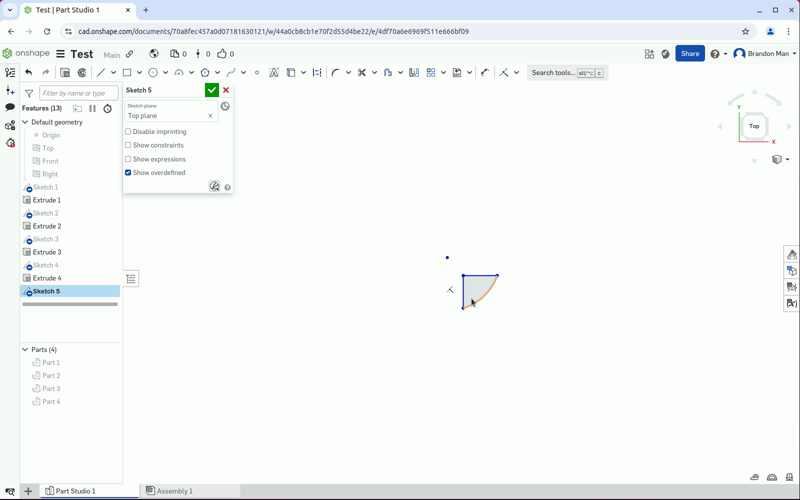
scroll(6)
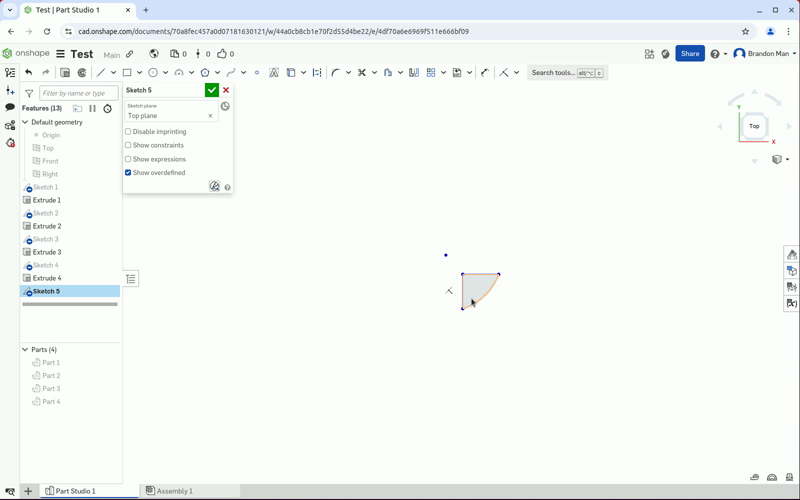
scroll(6)
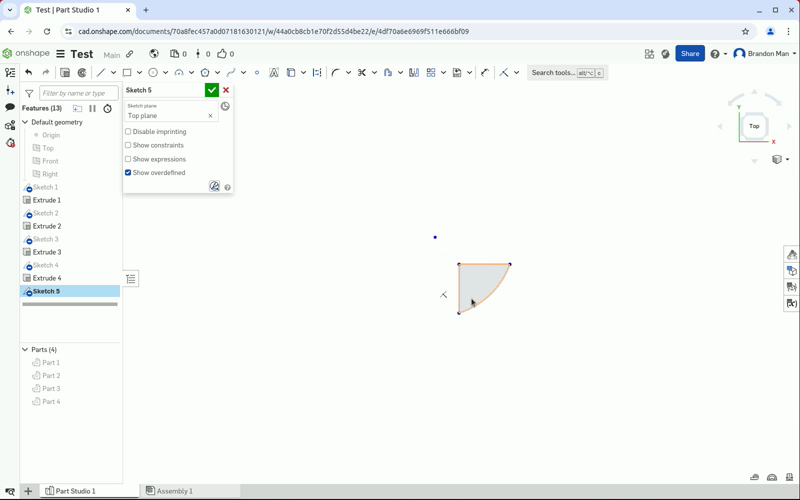
scroll(6)
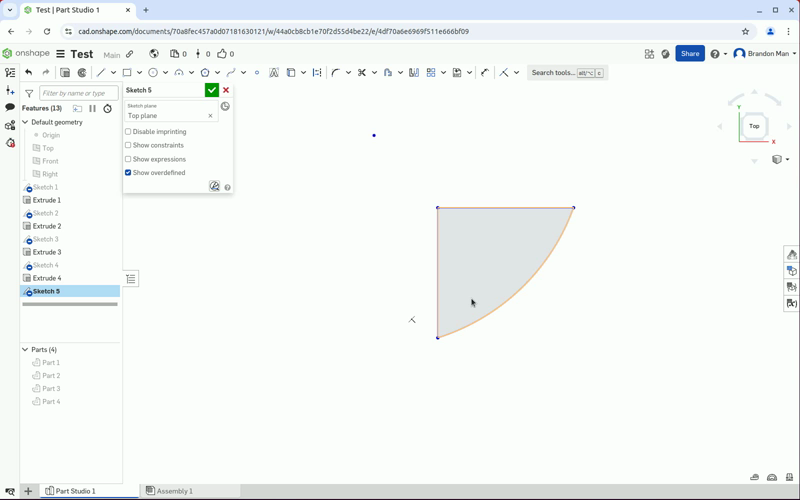
click(471, 298)
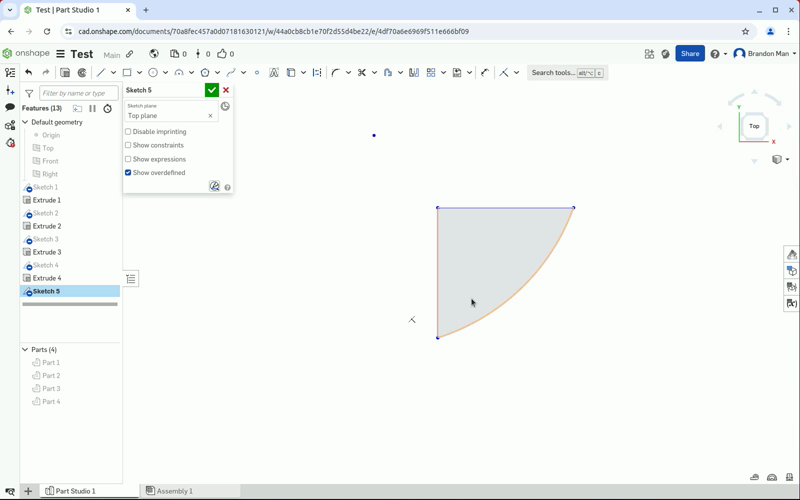
scroll(-6)
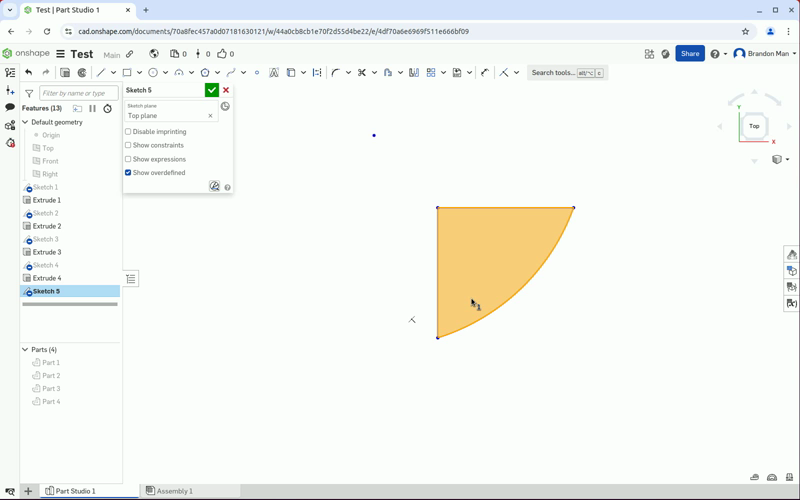
scroll(-6)
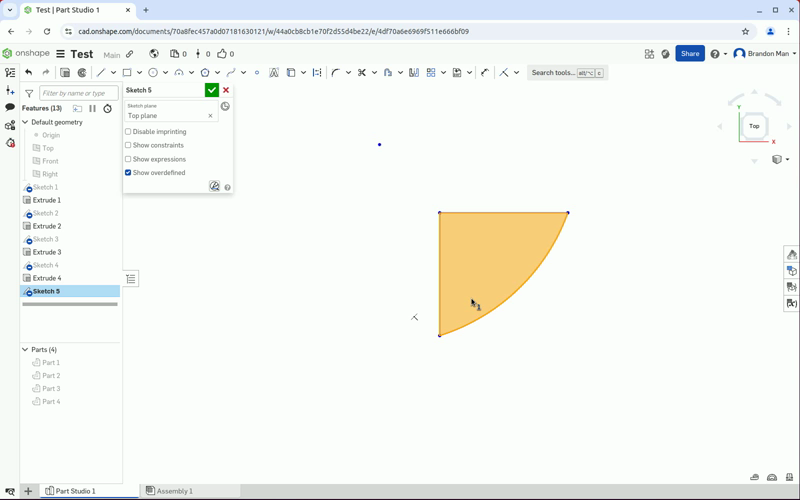
scroll(-6)
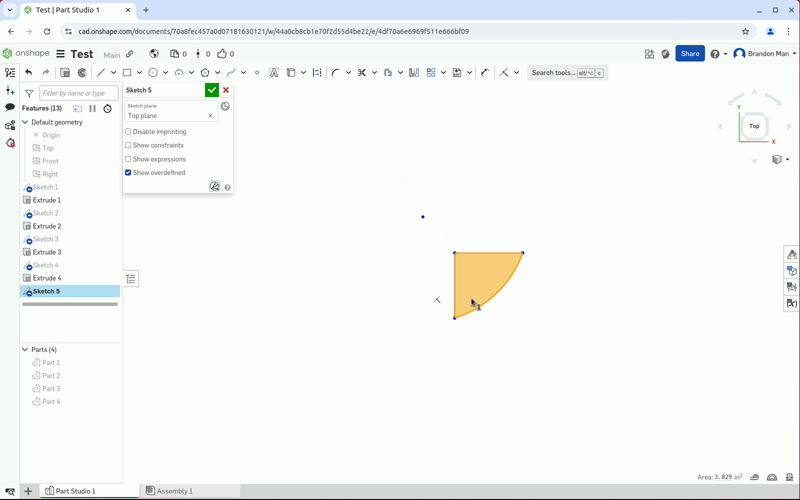
scroll(-6)
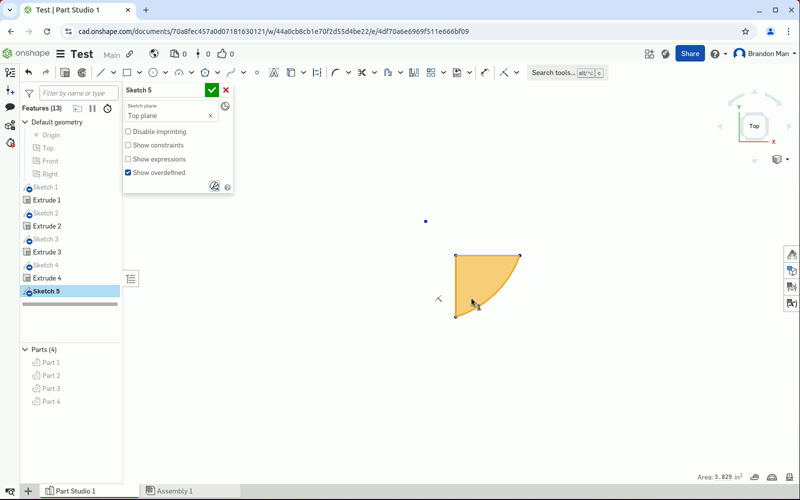
scroll(-6)
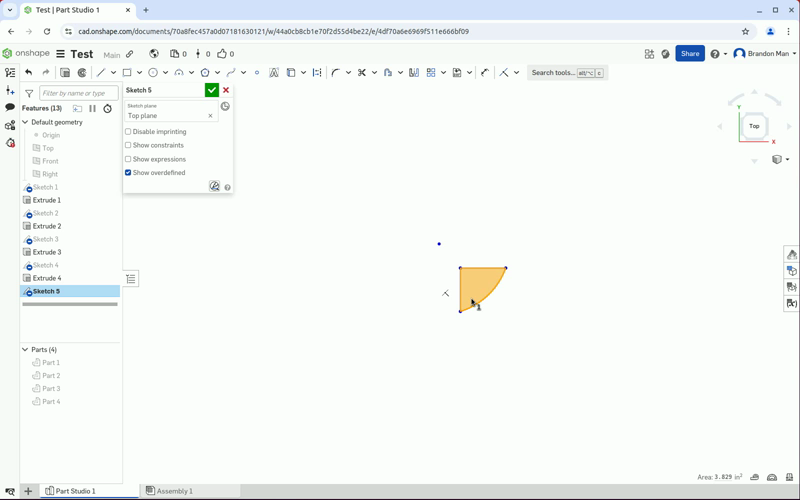
scroll(-6)
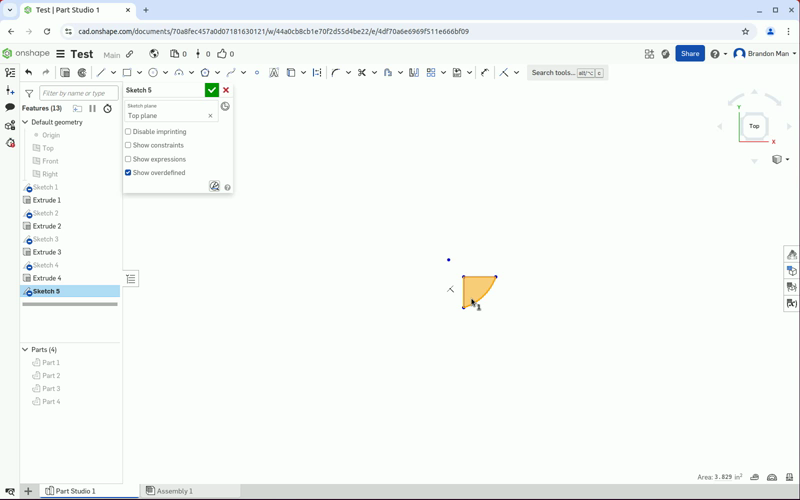
scroll(-6)
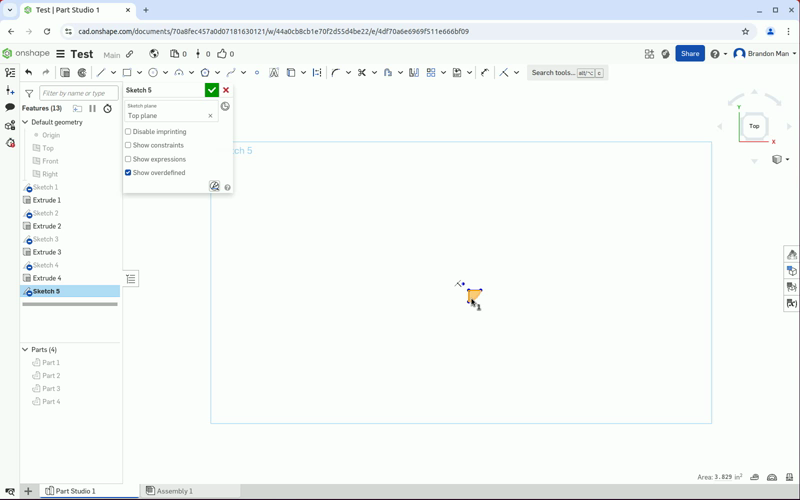
mouse_move(73, 352)
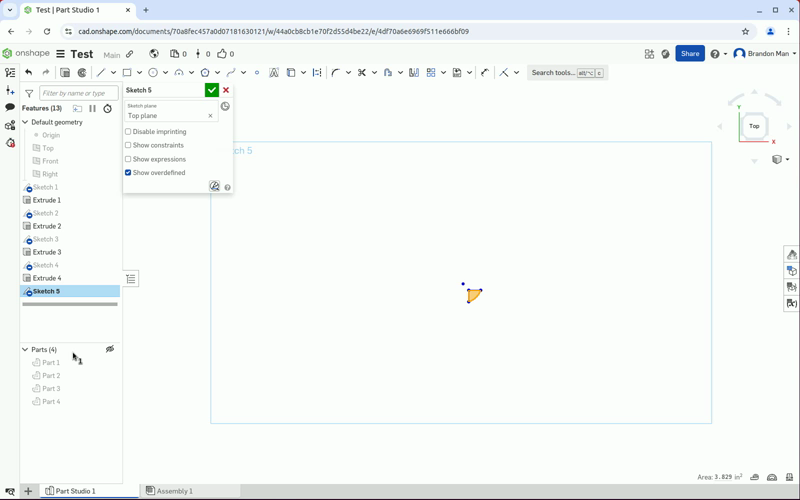
key(shift+y)
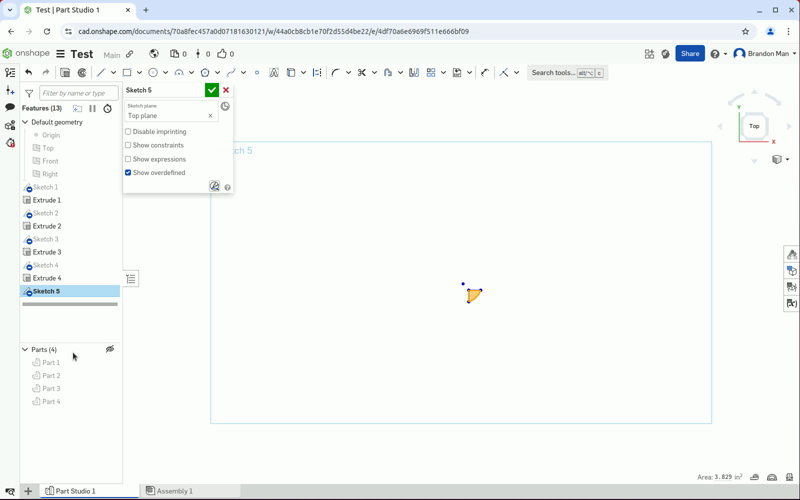
key(shift+e)
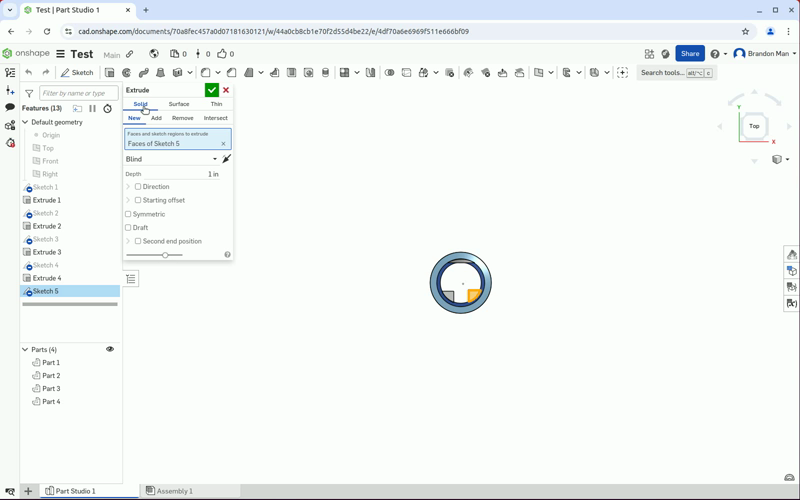
mouse_move(143, 106)
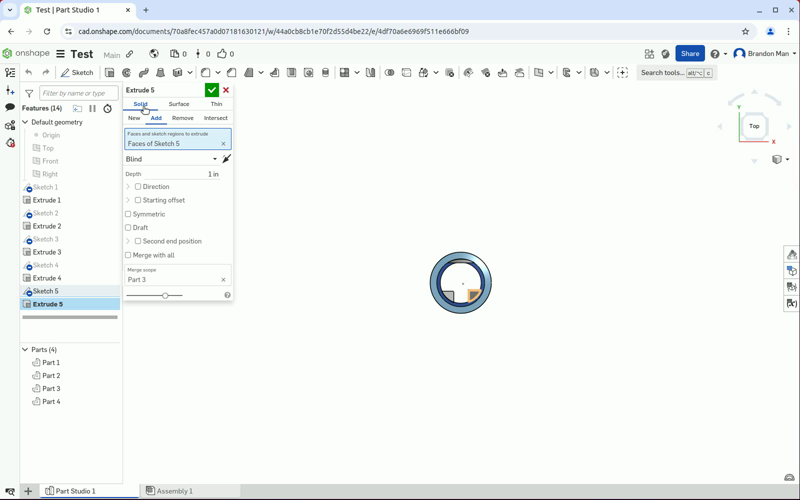
click(143, 106)
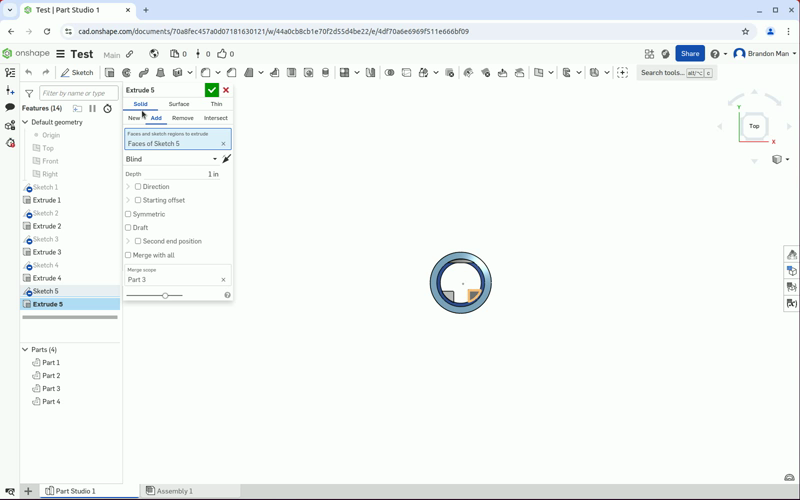
mouse_move(137, 120)
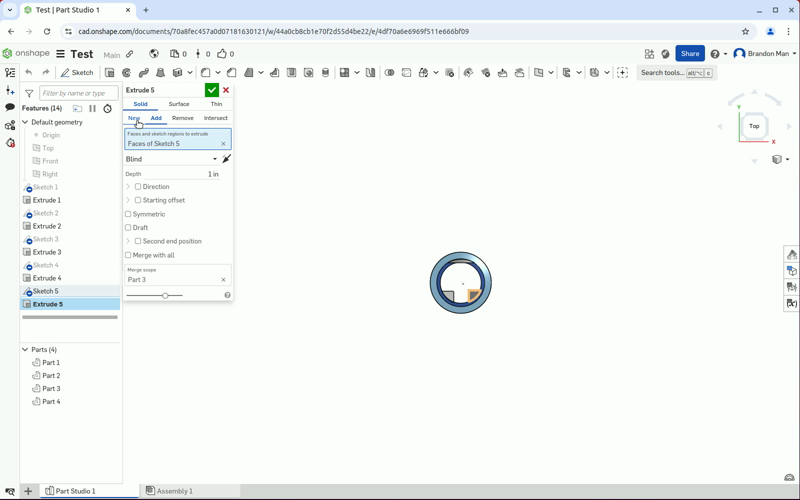
click(137, 120)
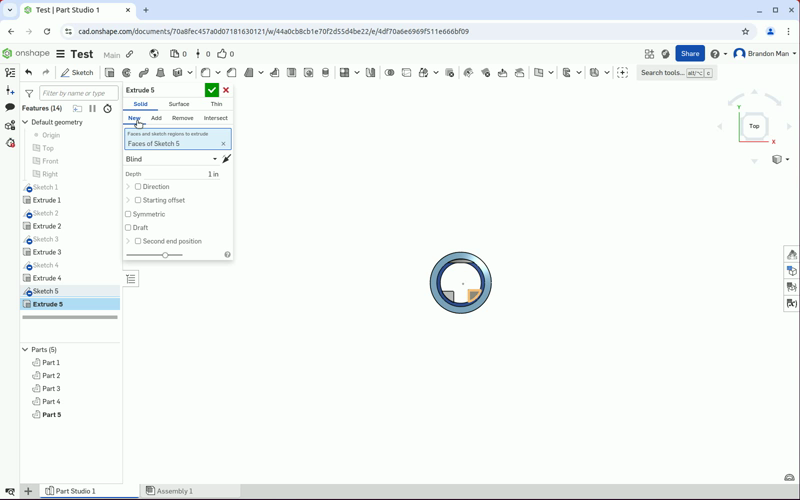
key(tab, 4)
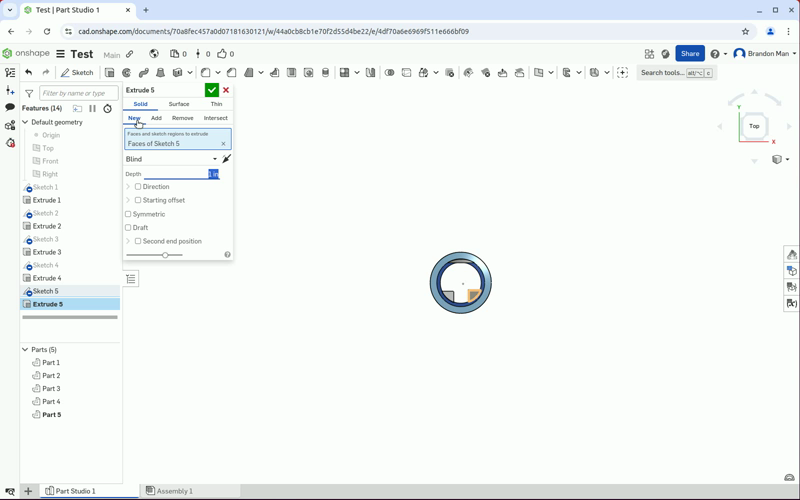
text(-15.405)
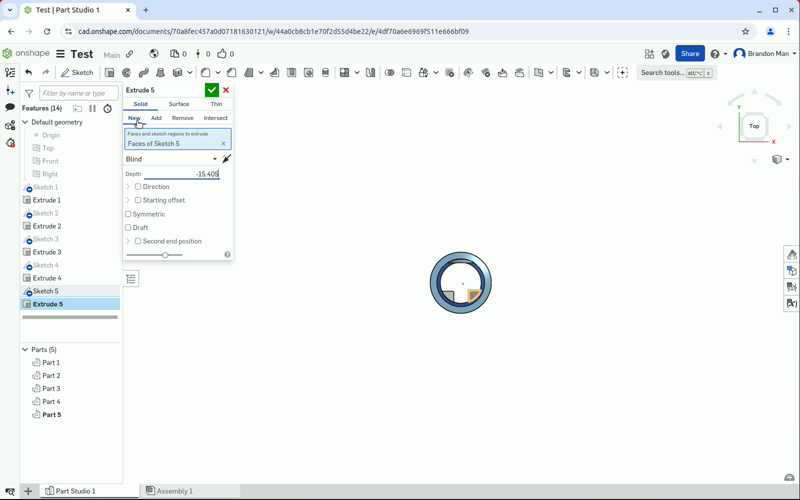
key(enter)
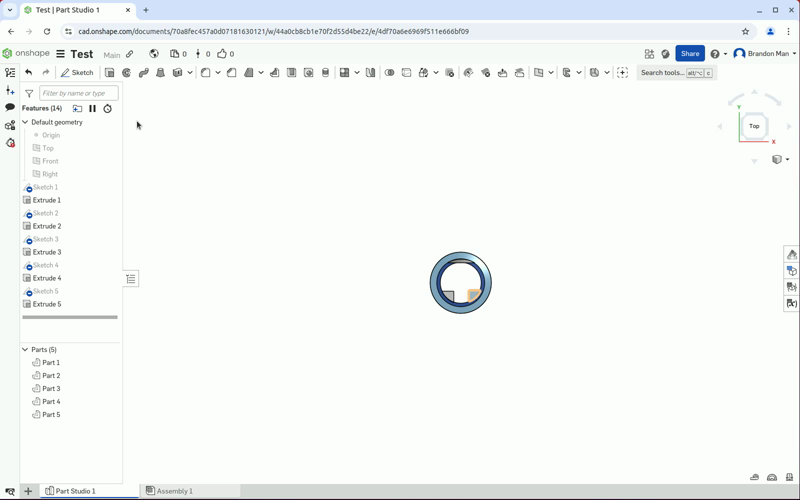
key(shift+h)
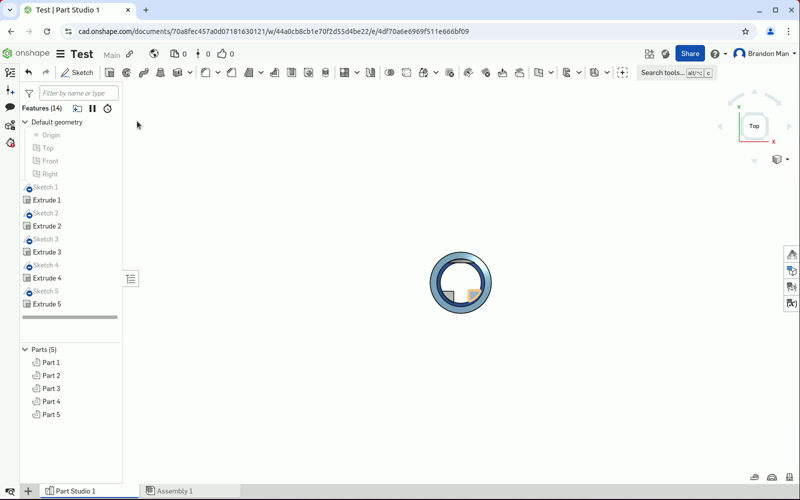
key(shift+h)
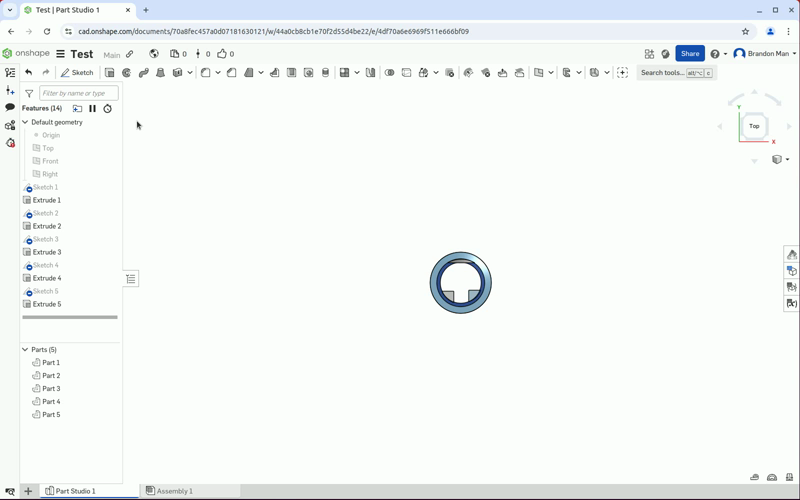
mouse_move(73, 189)
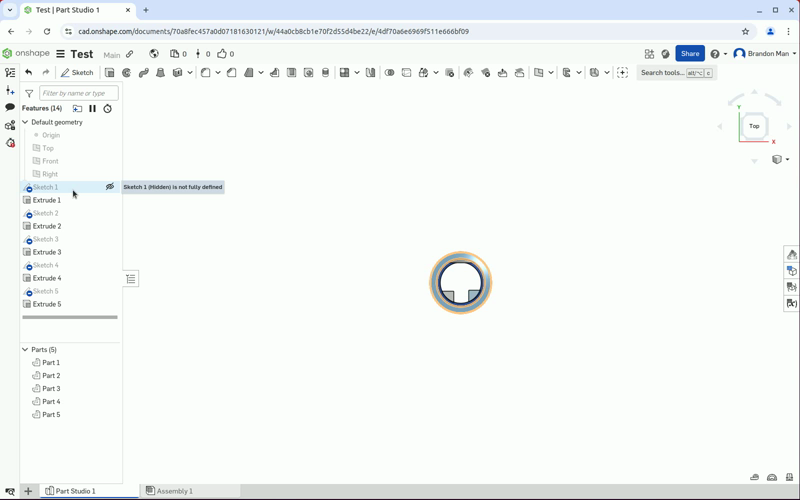
click(73, 189)
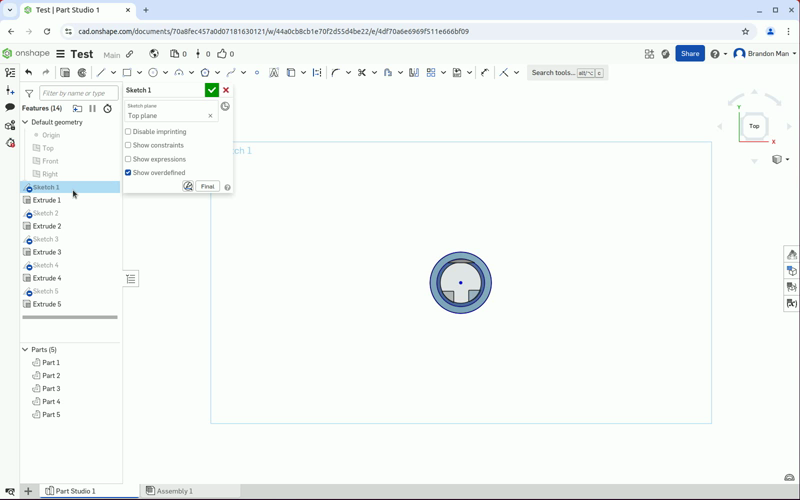
mouse_move(229, 92)
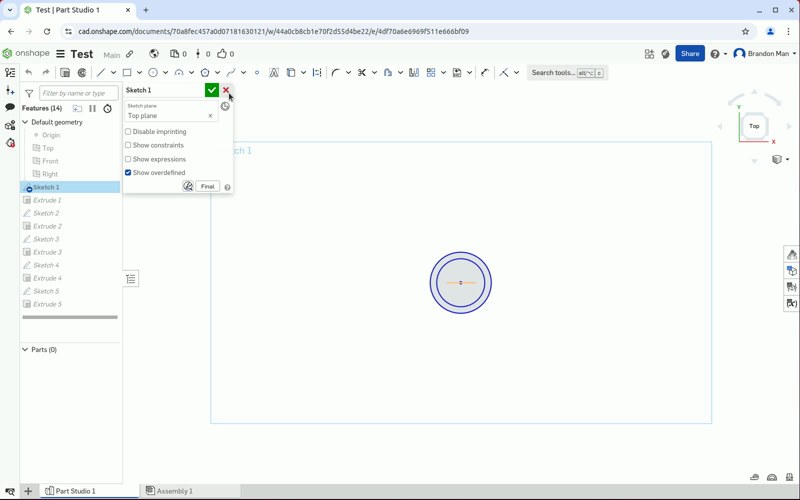
click(229, 92)
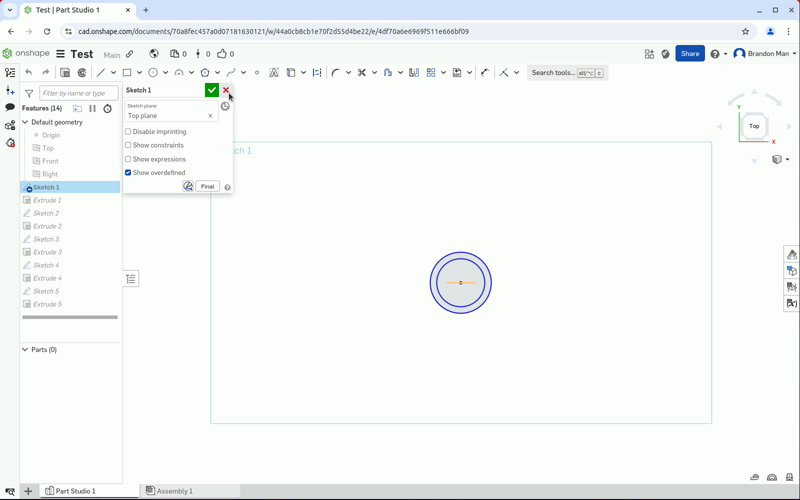
key(shift+s)
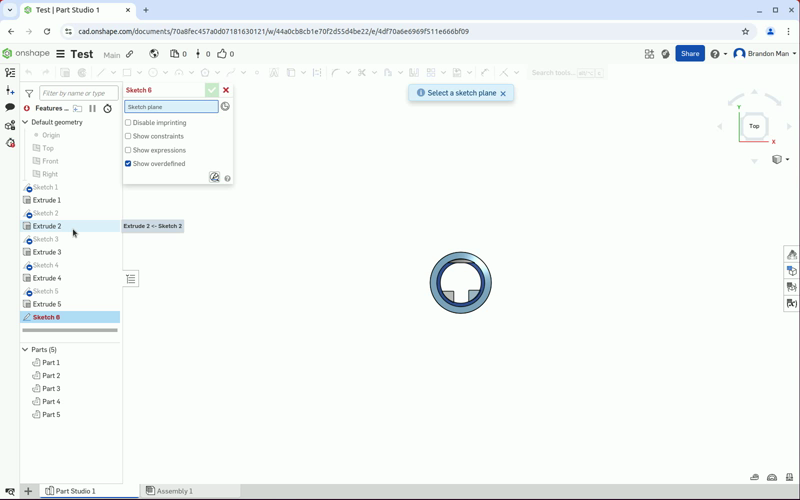
scroll(3)
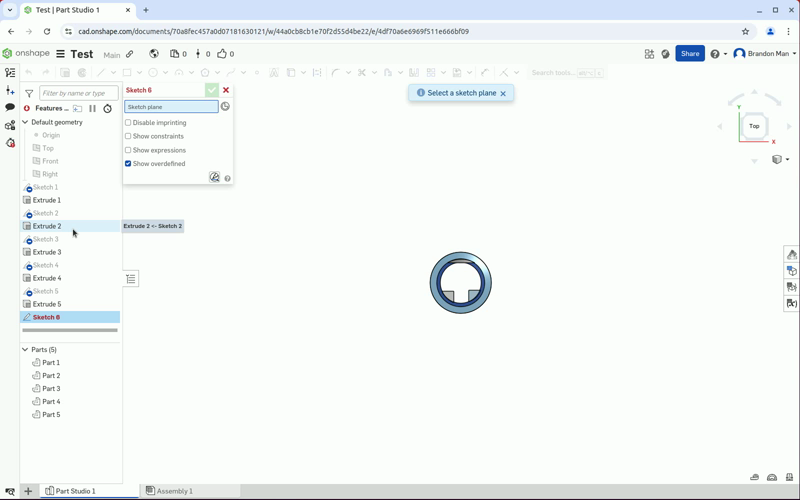
mouse_move(73, 150)
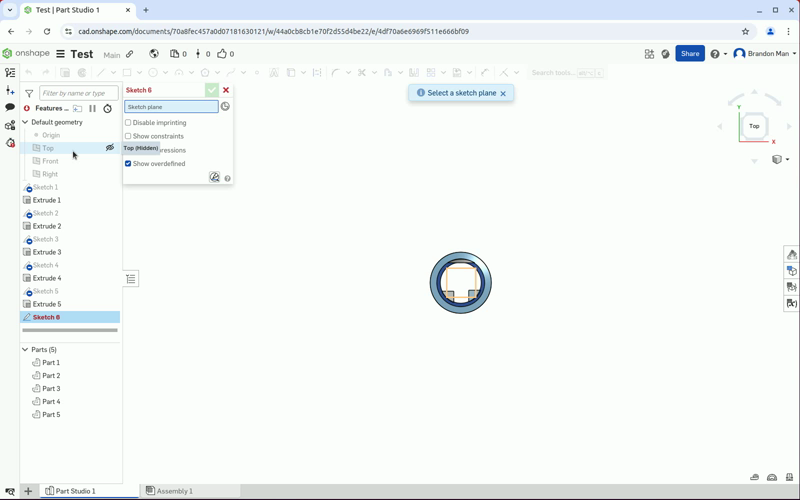
click(73, 150)
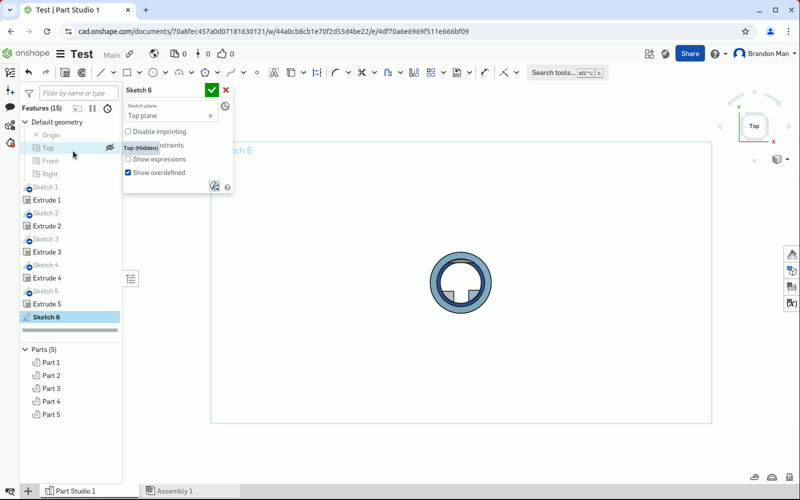
mouse_move(73, 352)
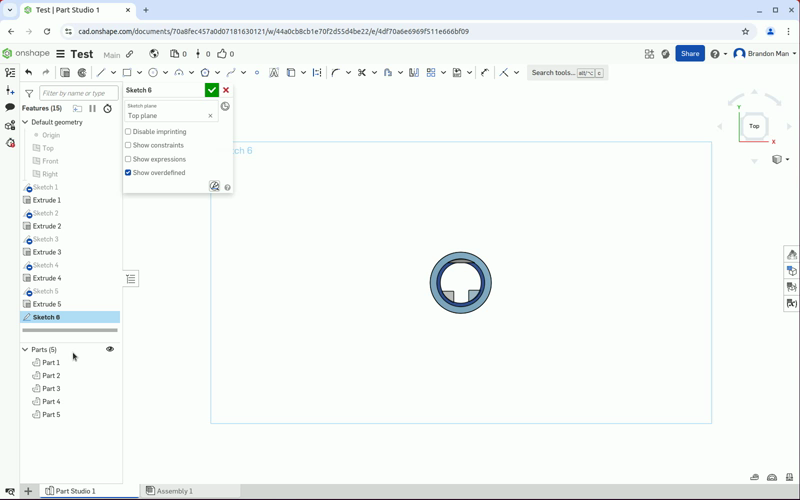
key(y)
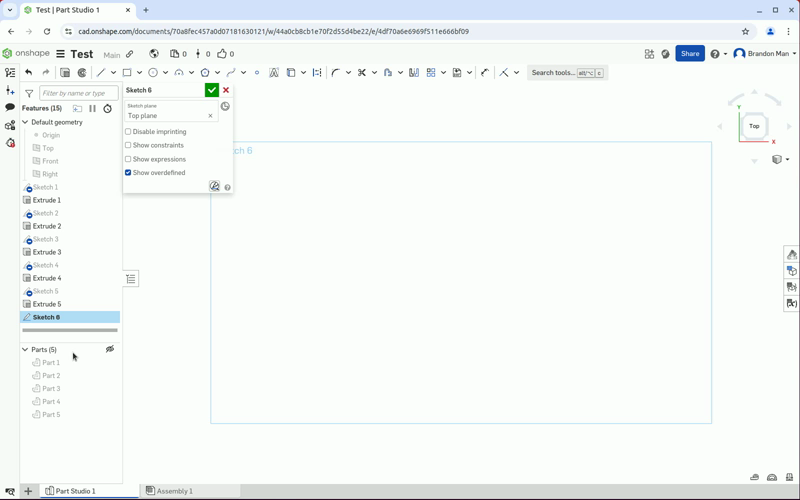
key(l)
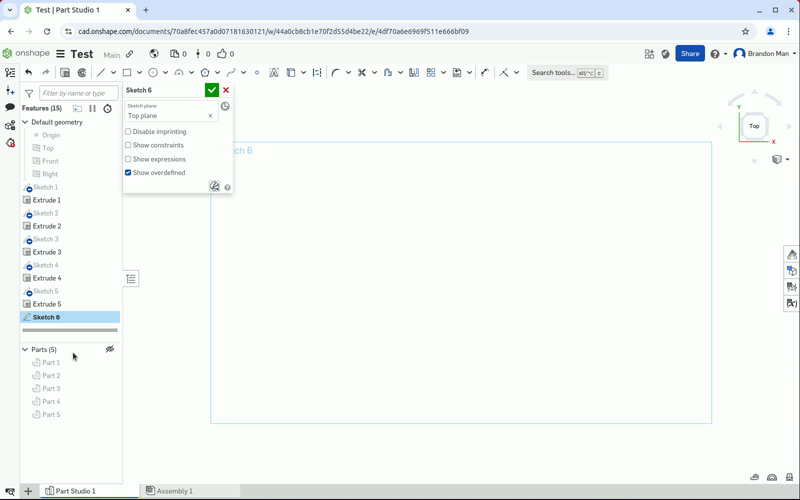
key_down(shift)
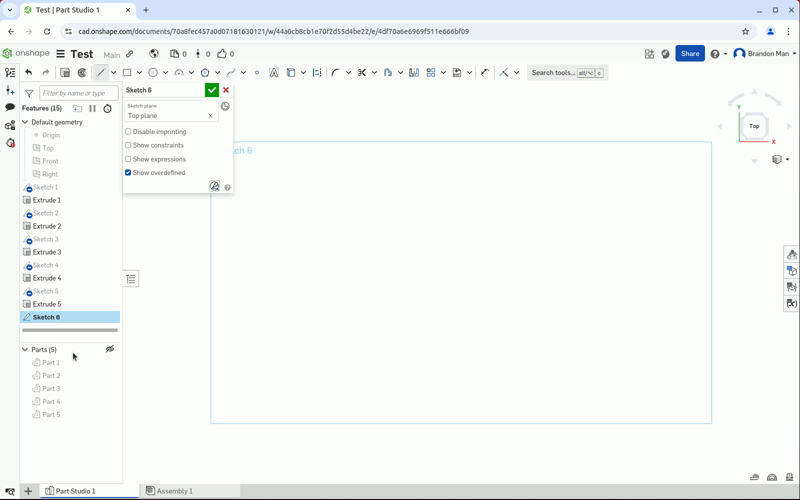
mouse_move(441, 274)
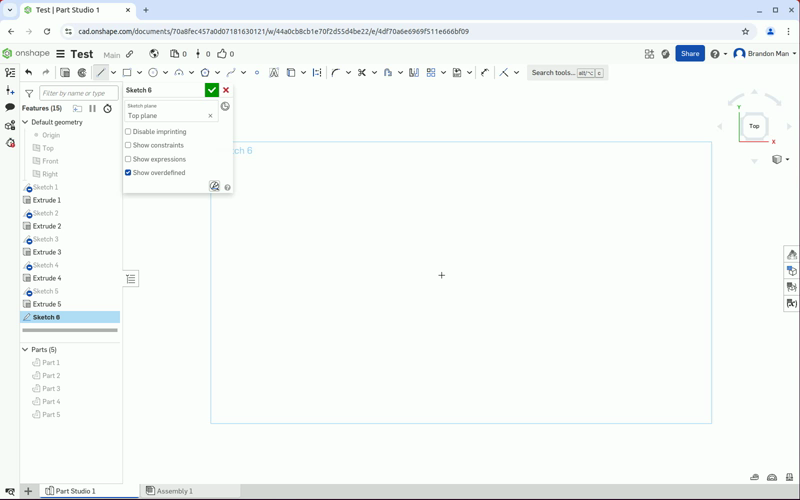
click(441, 274)
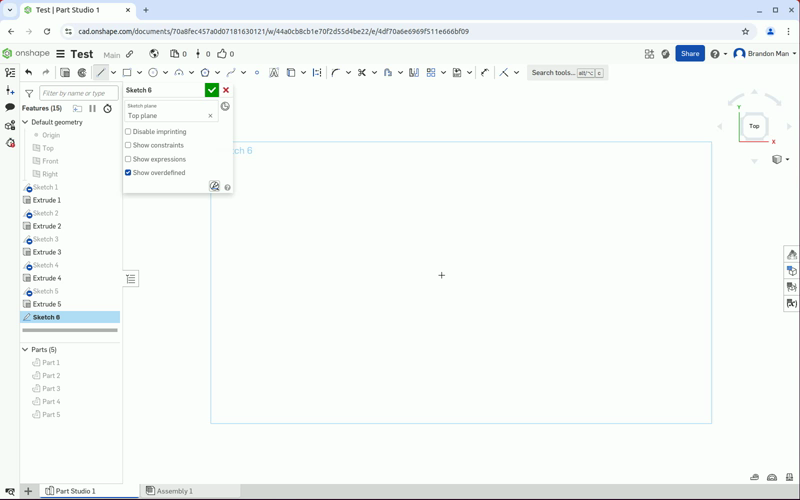
key_up(shift)
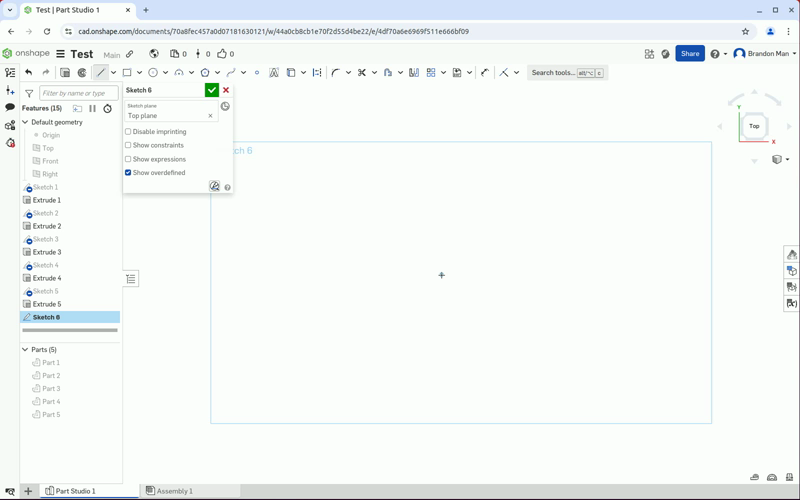
key_down(shift)
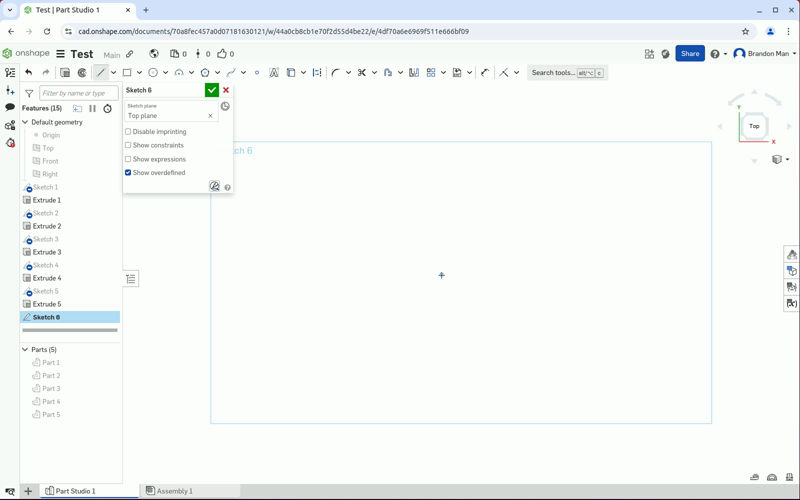
mouse_move(471, 274)
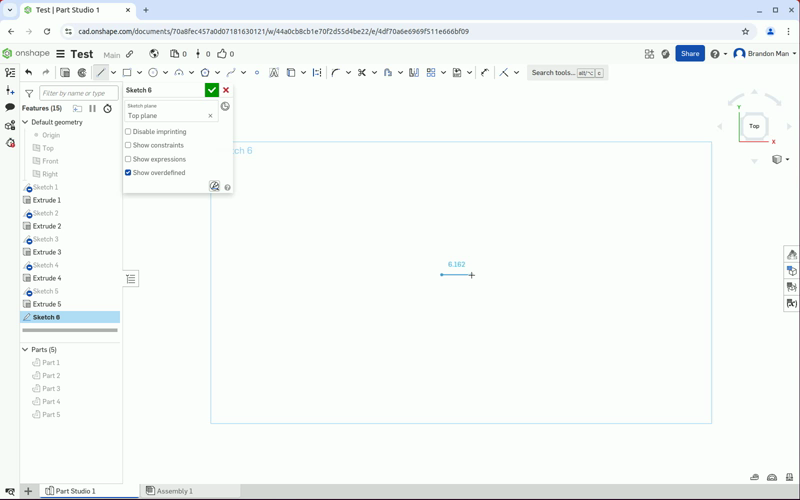
mouse_move(453, 274)
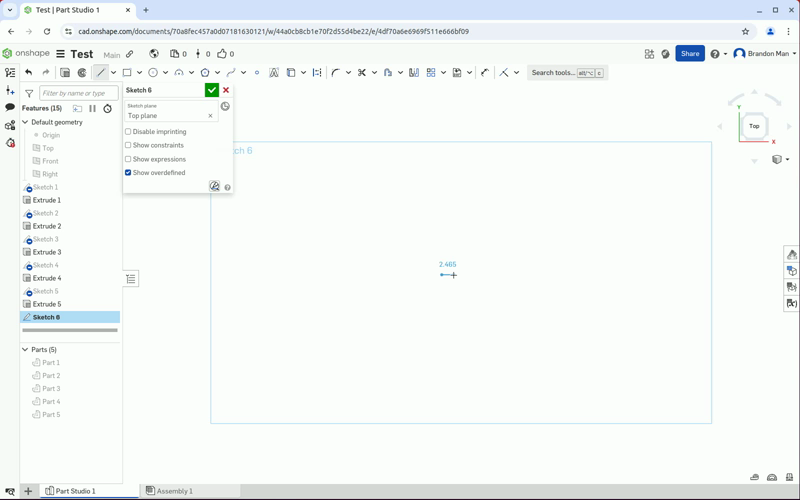
click(453, 274)
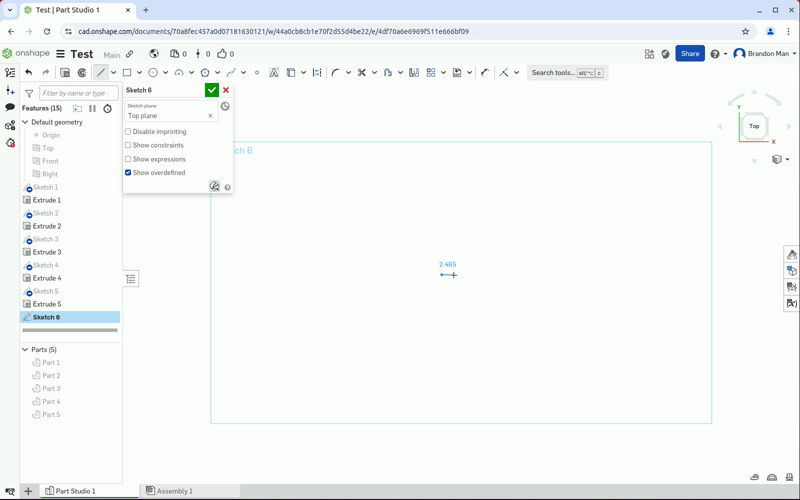
key_up(shift)
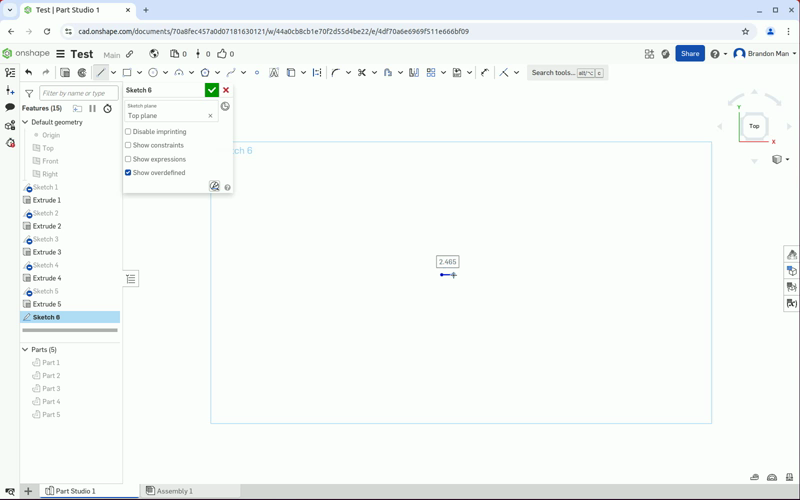
key_down(shift)
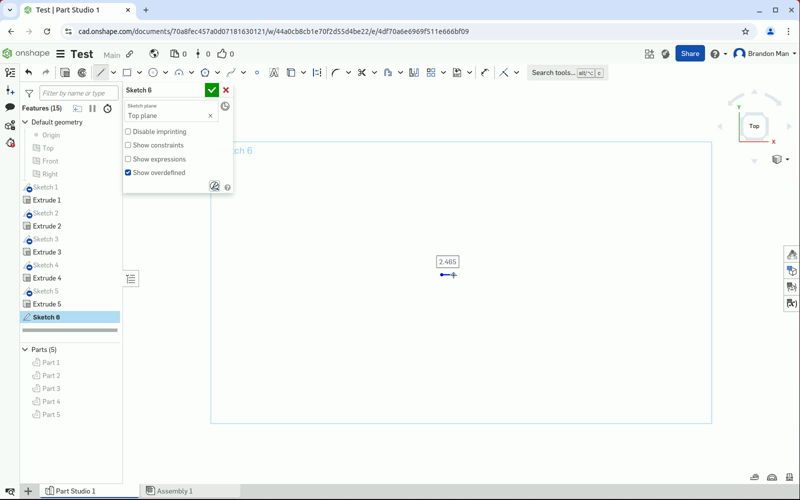
mouse_move(483, 274)
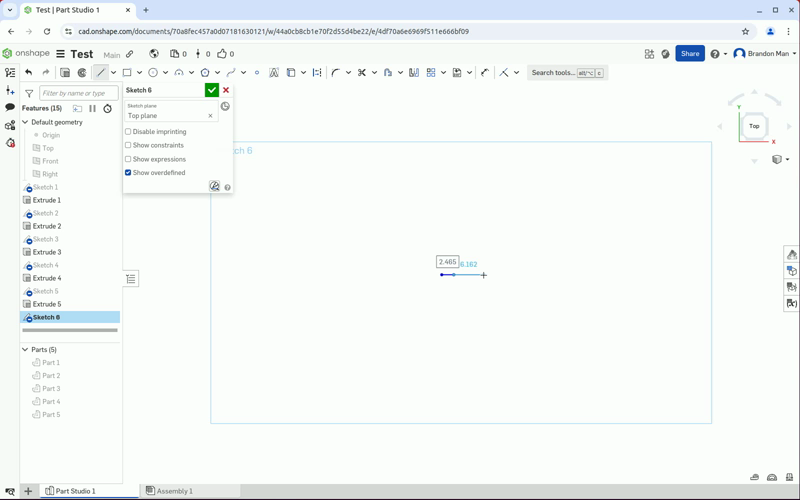
mouse_move(453, 263)
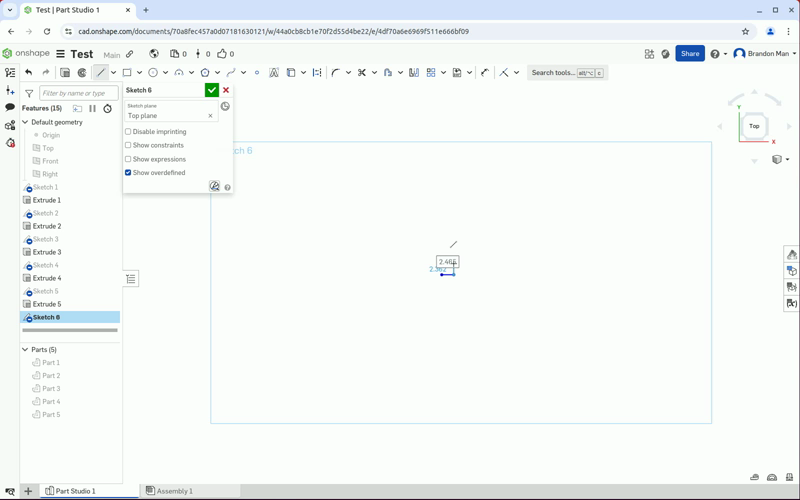
click(453, 263)
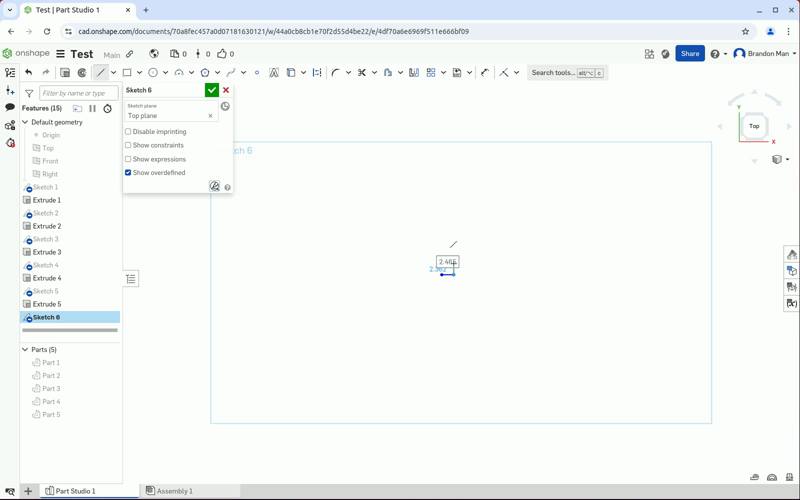
key_up(shift)
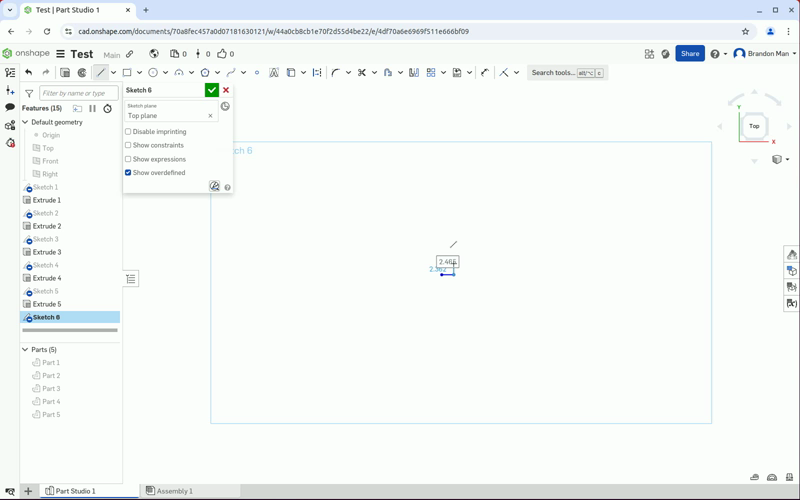
key(esc)
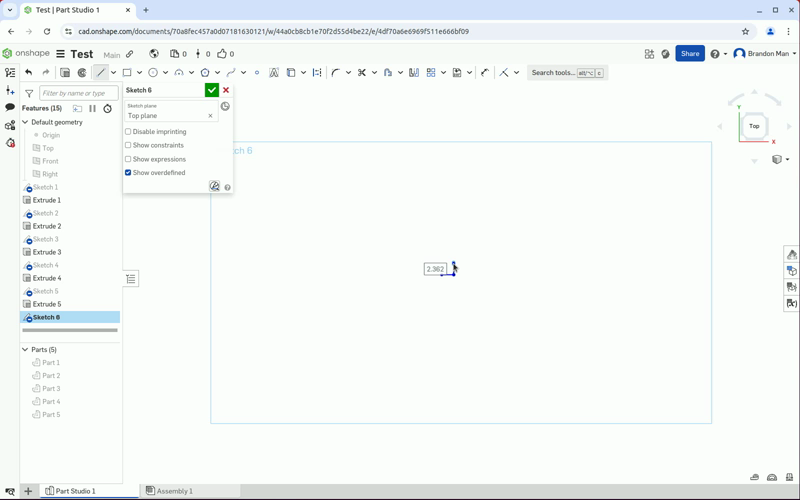
key(a)
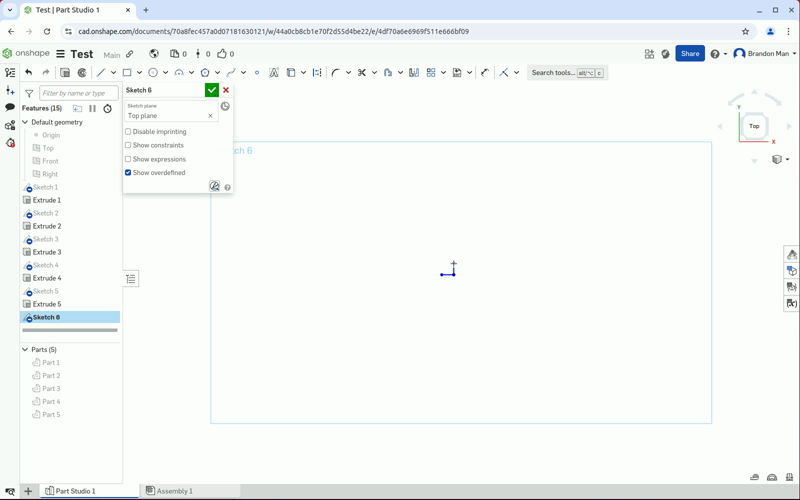
mouse_move(453, 263)
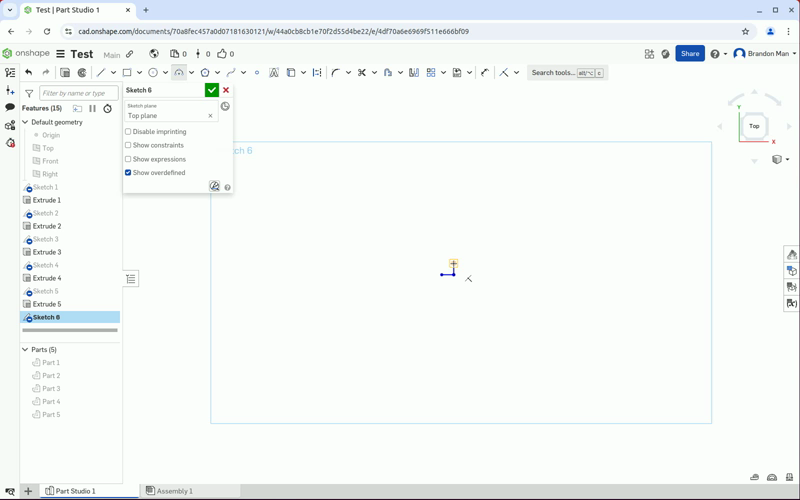
click(453, 263)
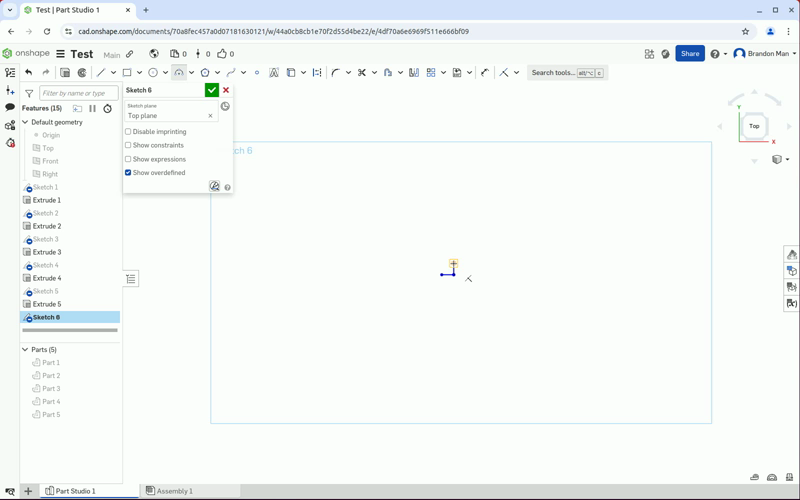
mouse_move(441, 274)
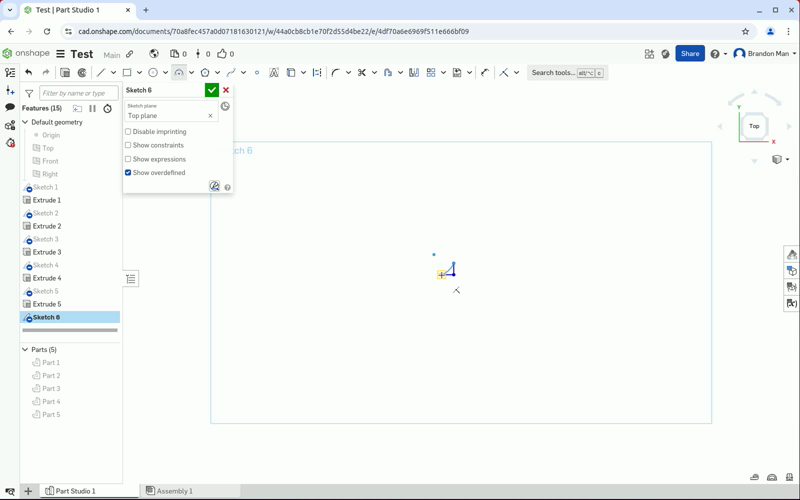
click(441, 274)
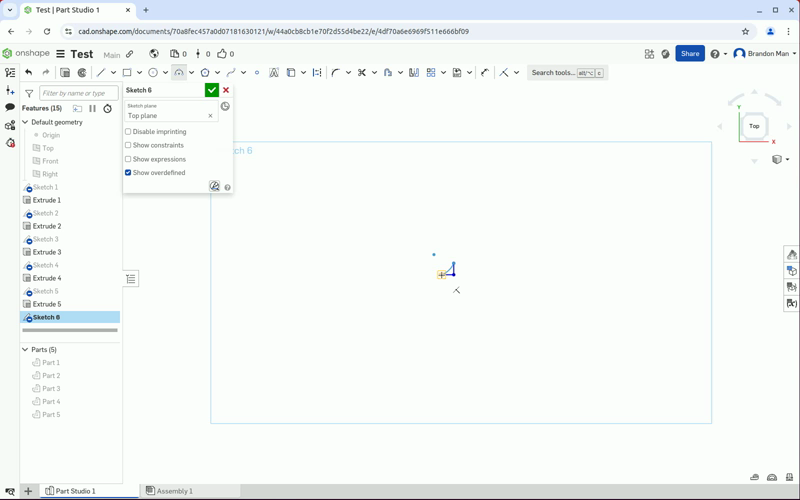
key_down(shift)
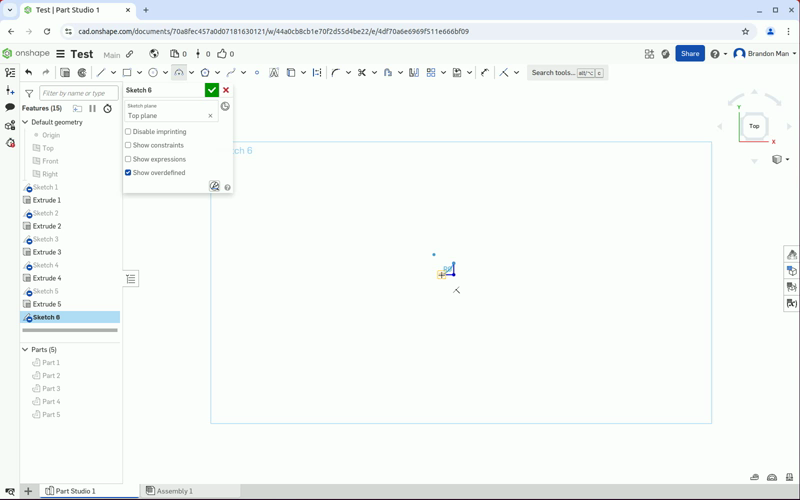
mouse_move(446, 267)
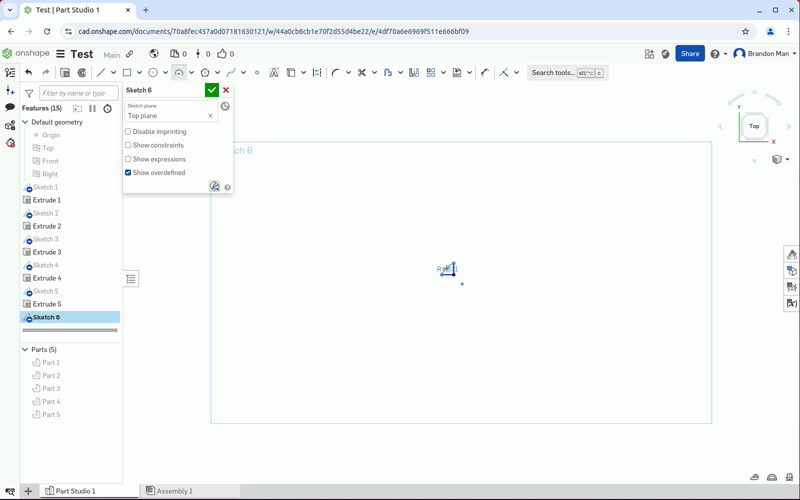
click(446, 267)
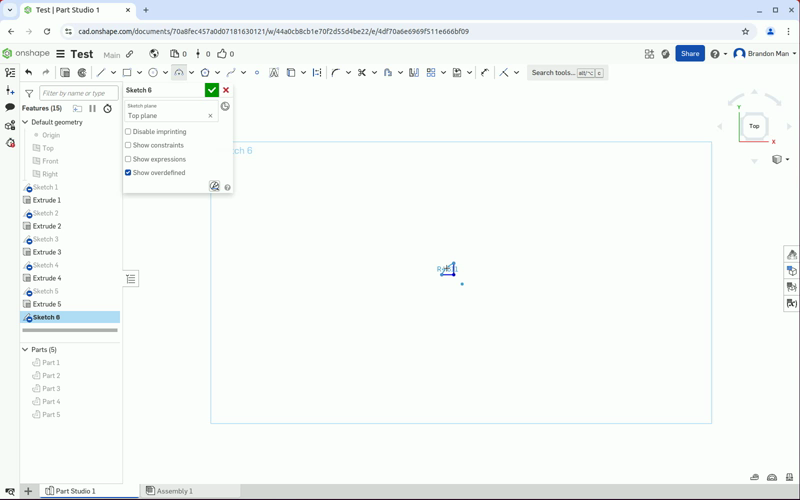
key_up(shift)
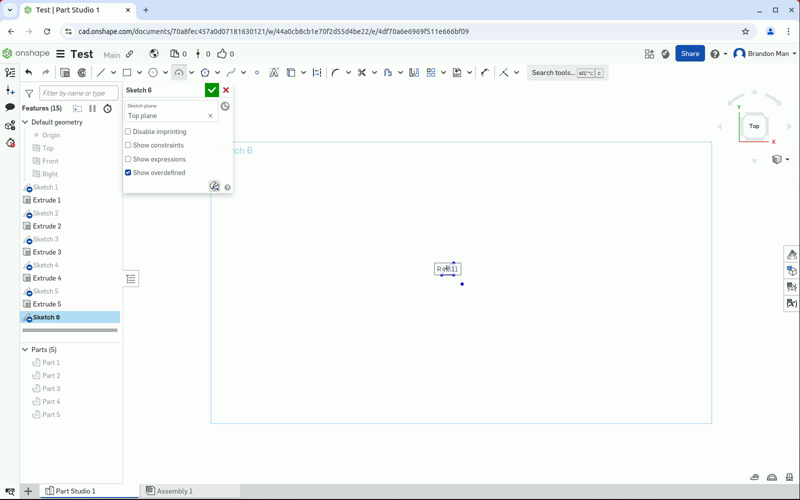
key(esc)
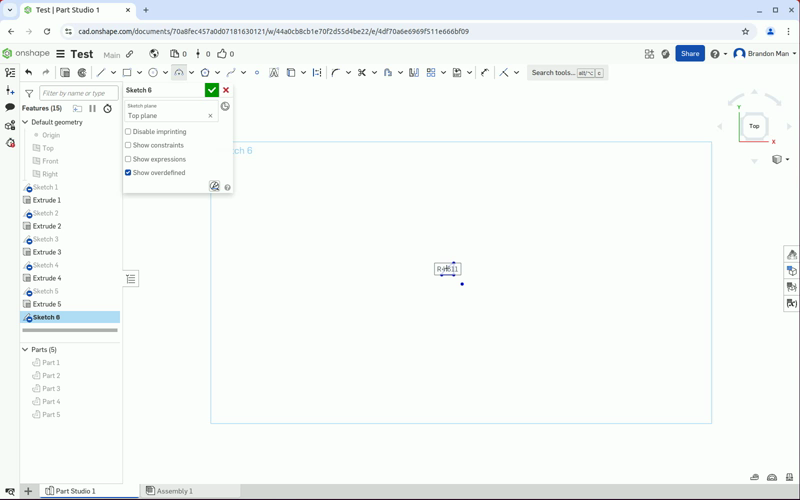
mouse_move(450, 271)
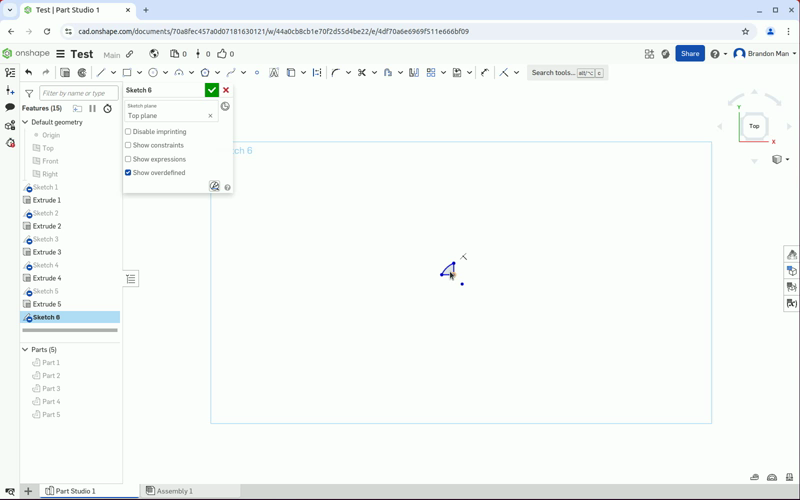
scroll(6)
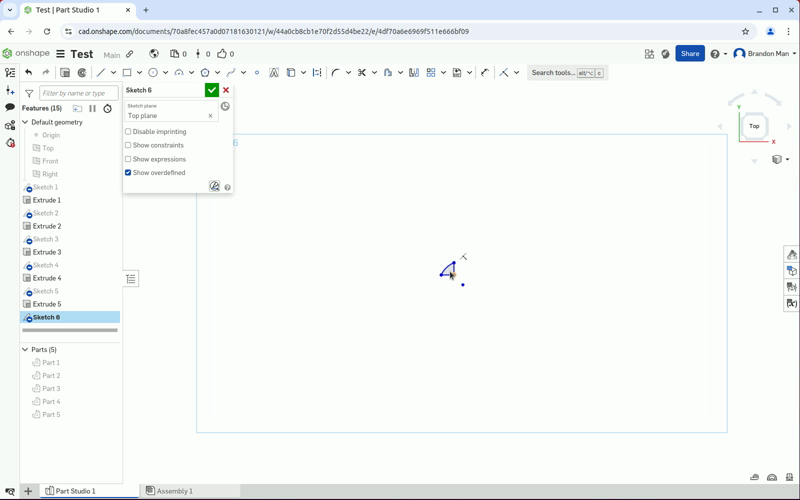
scroll(6)
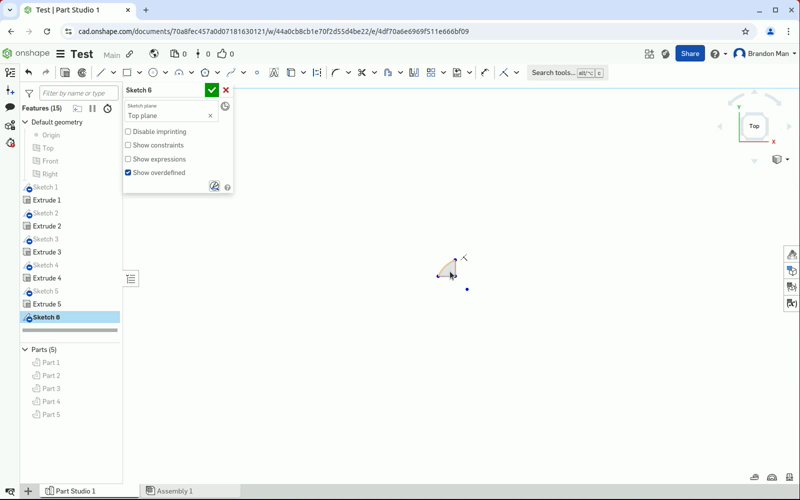
scroll(6)
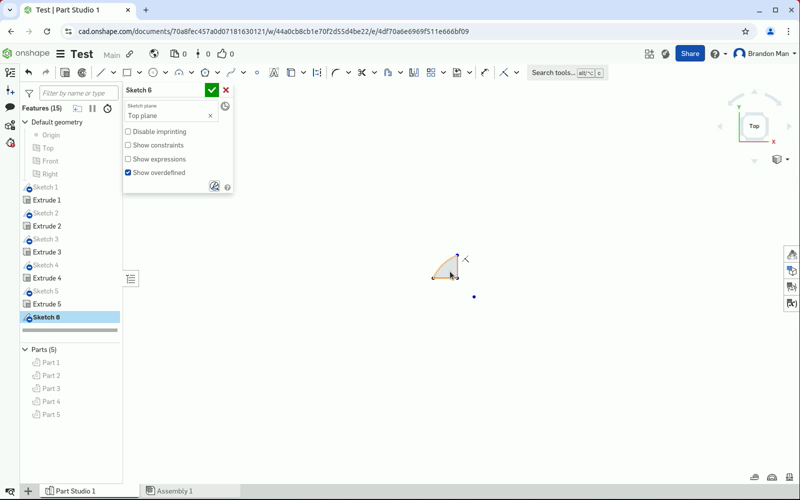
scroll(6)
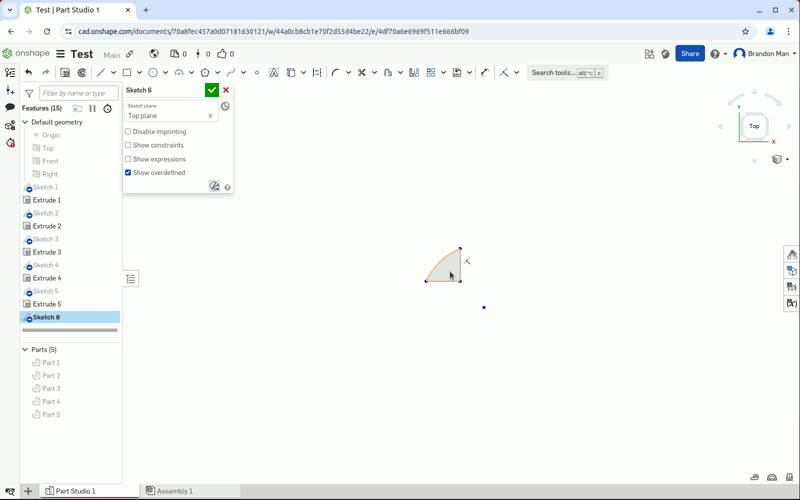
scroll(6)
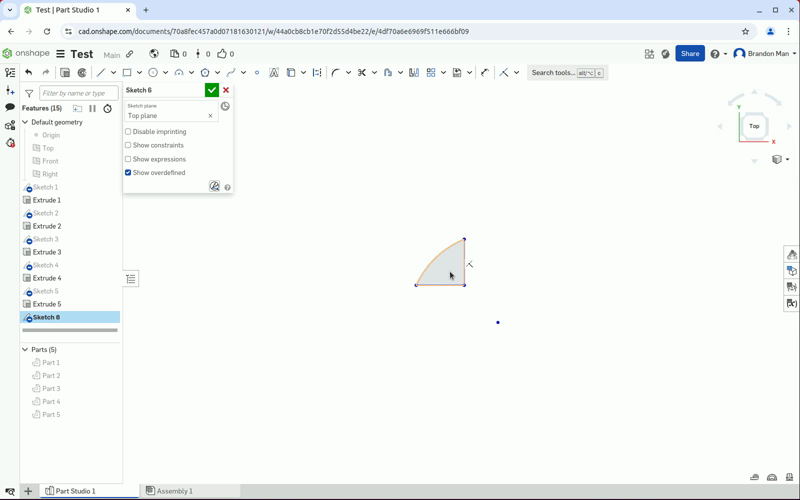
scroll(6)
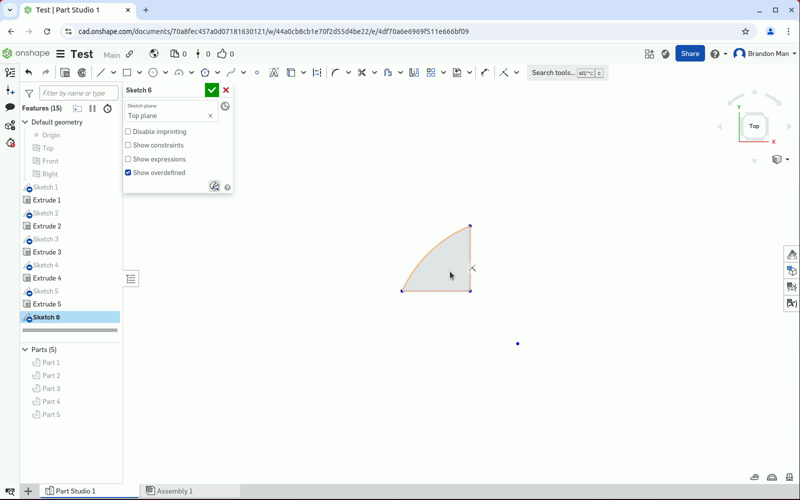
scroll(6)
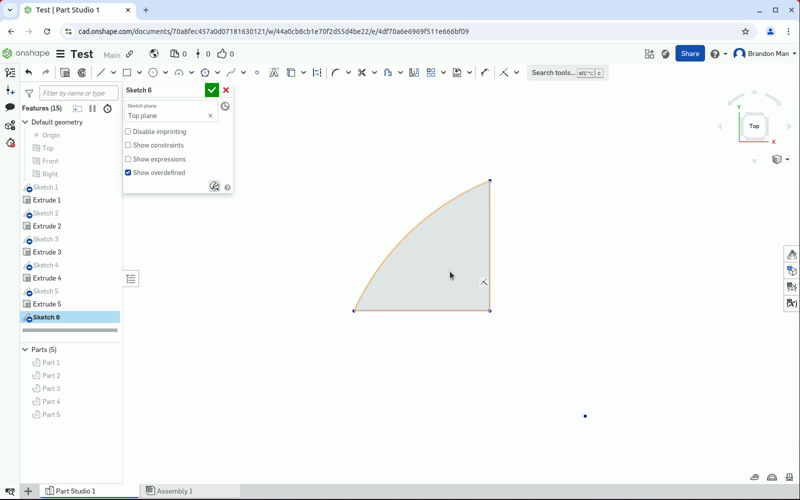
click(450, 271)
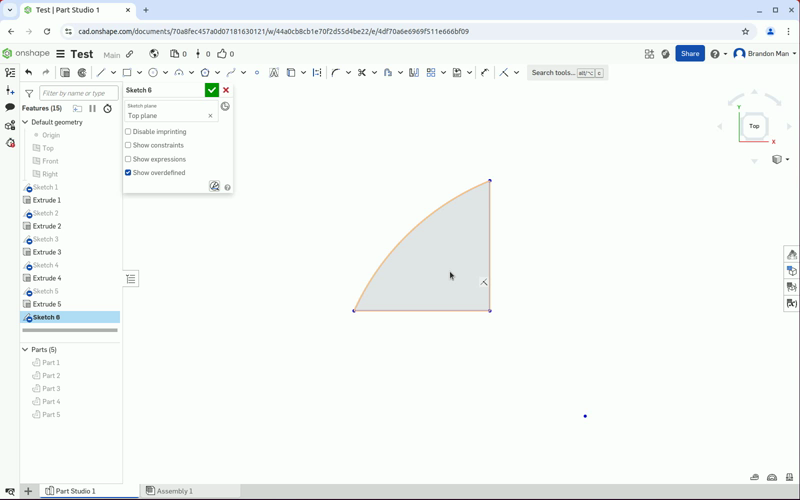
scroll(-6)
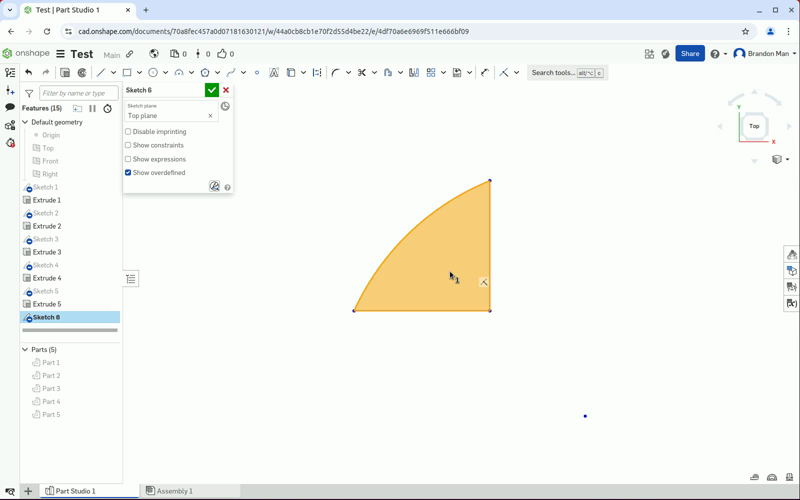
scroll(-6)
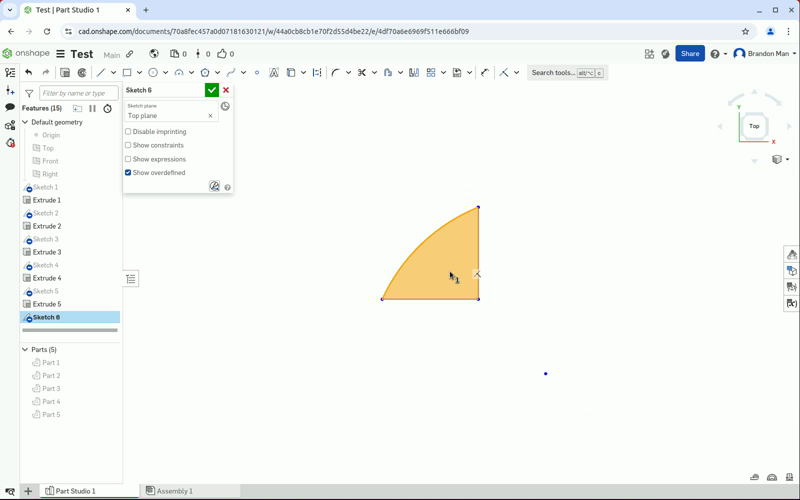
scroll(-6)
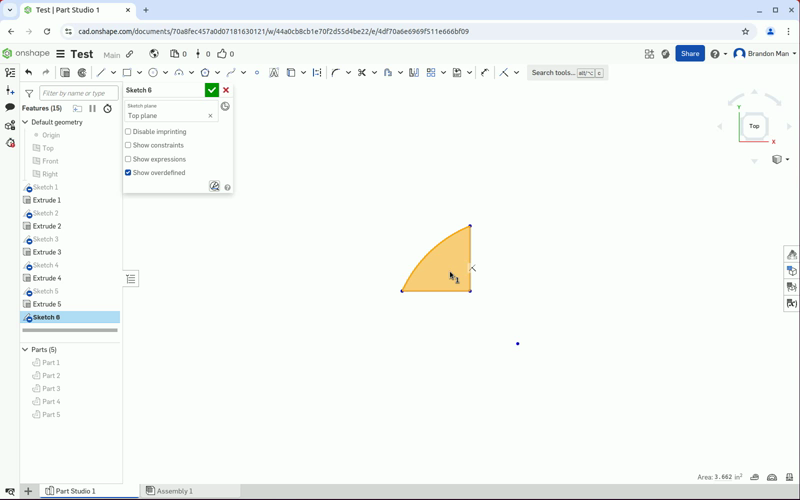
scroll(-6)
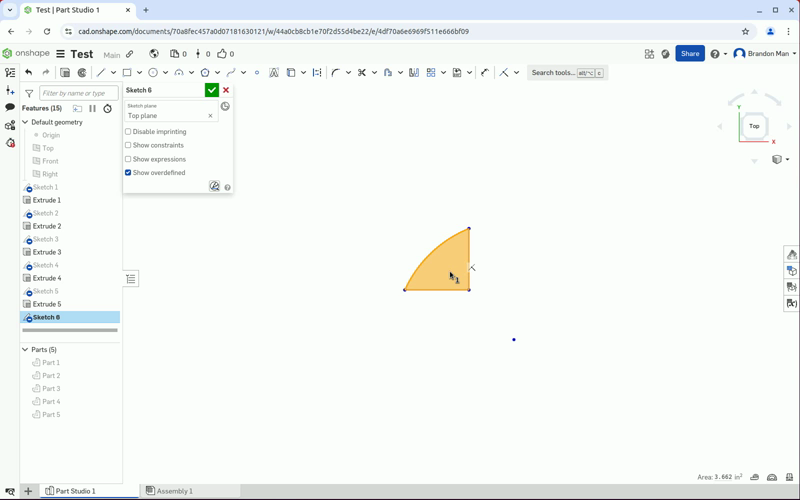
scroll(-6)
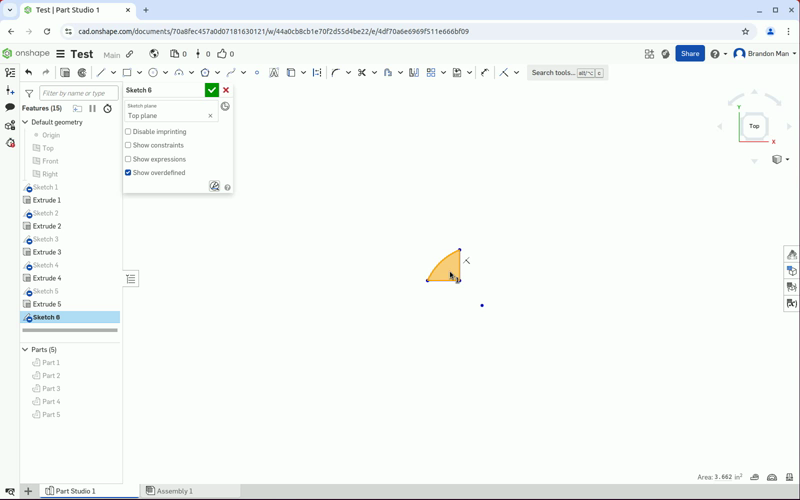
scroll(-6)
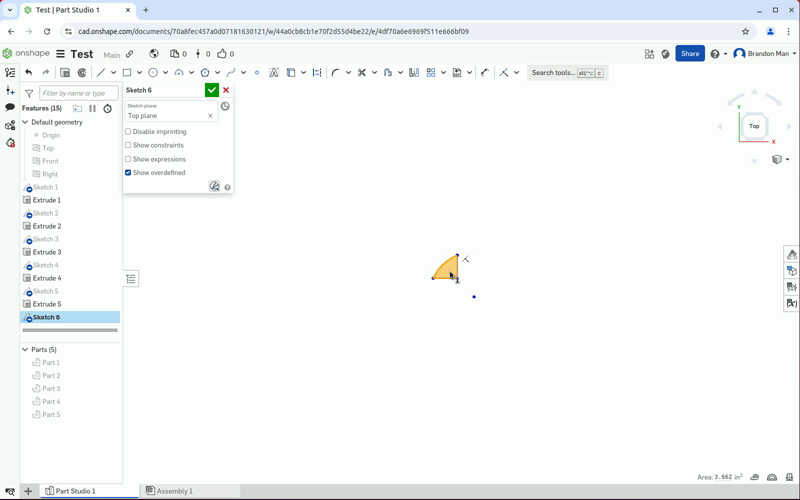
scroll(-6)
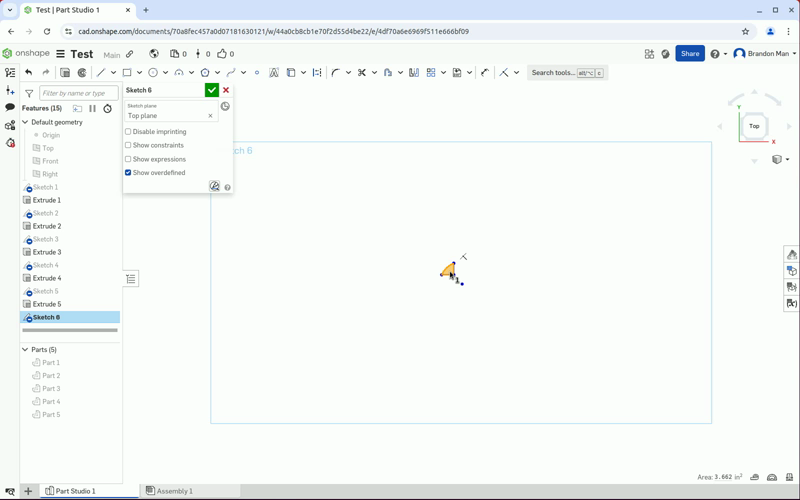
mouse_move(73, 352)
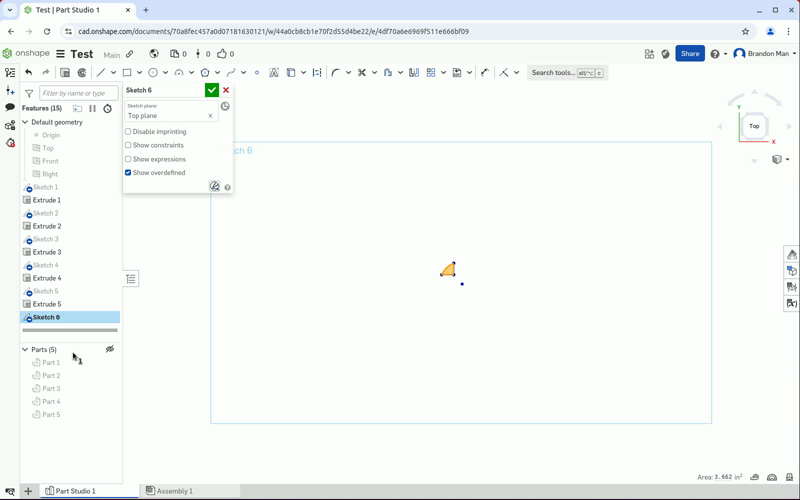
key(shift+y)
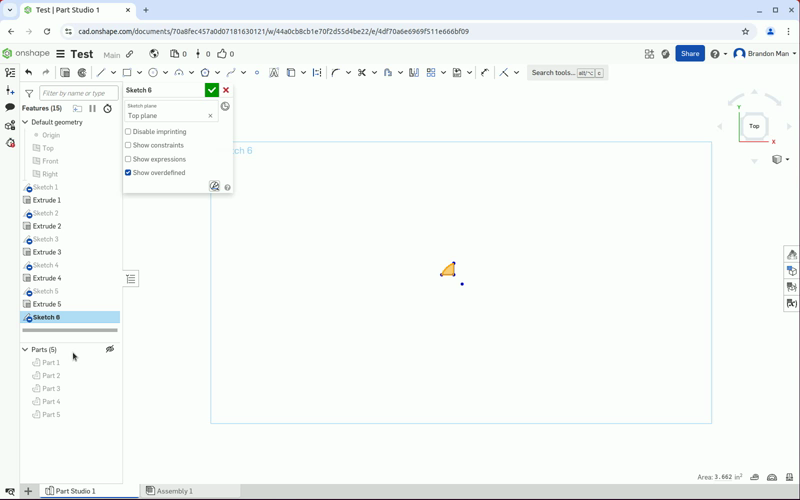
key(shift+e)
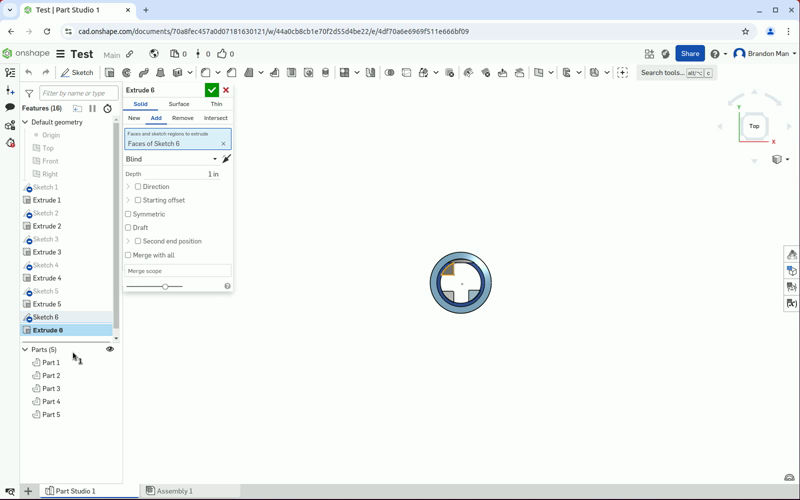
mouse_move(143, 106)
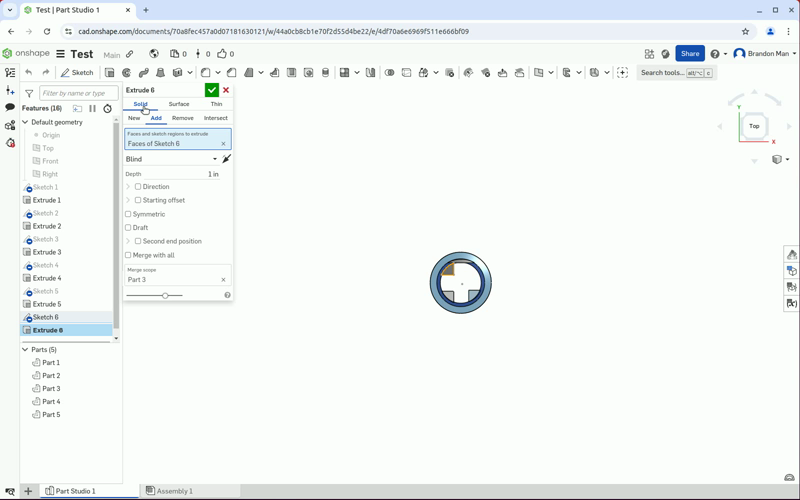
click(143, 106)
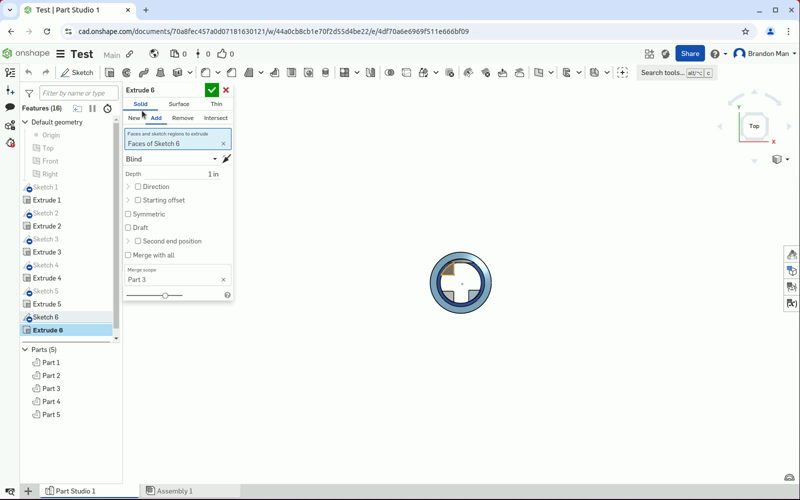
mouse_move(137, 120)
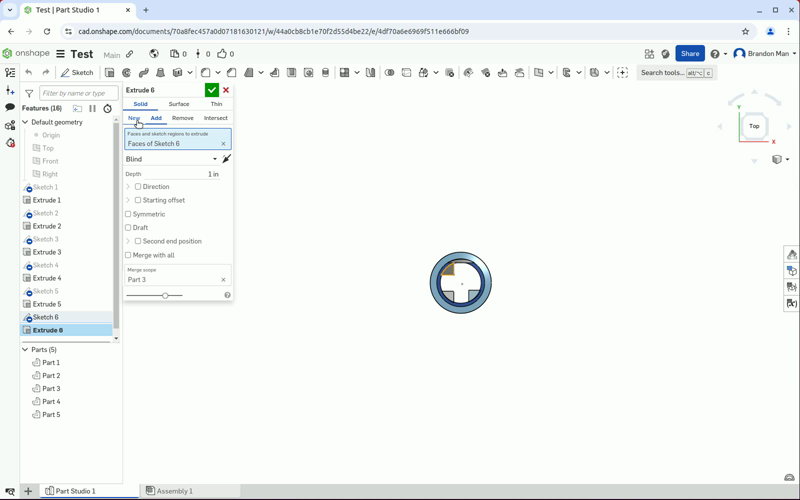
click(137, 120)
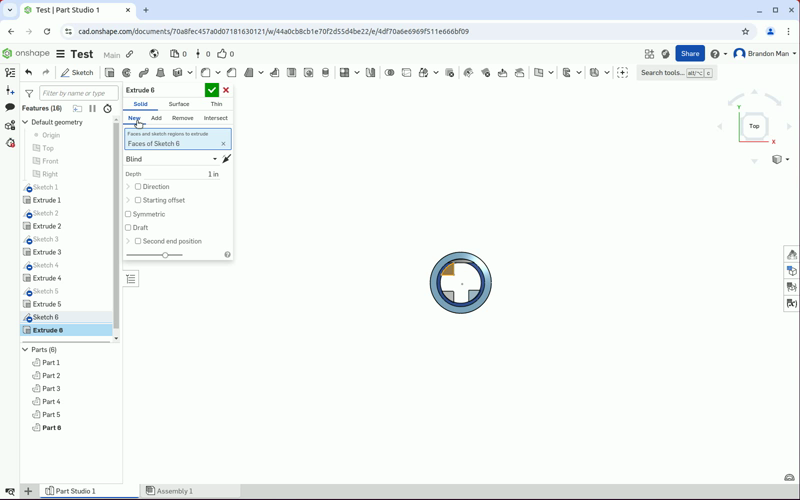
key(tab, 4)
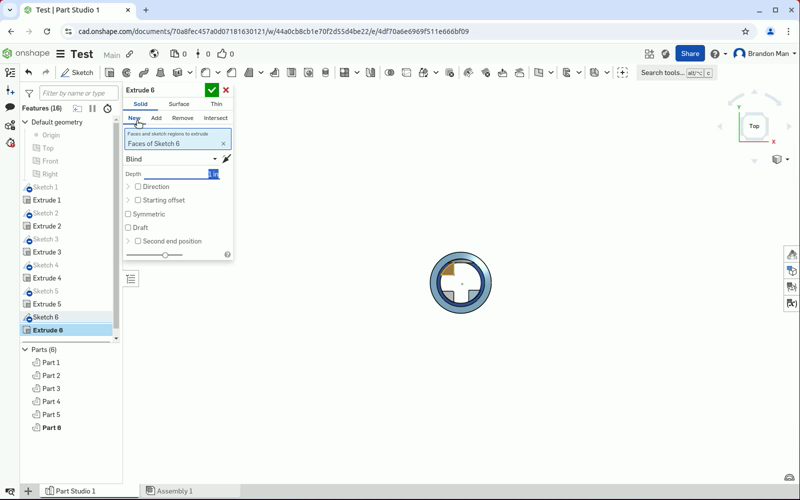
text(-15.405)
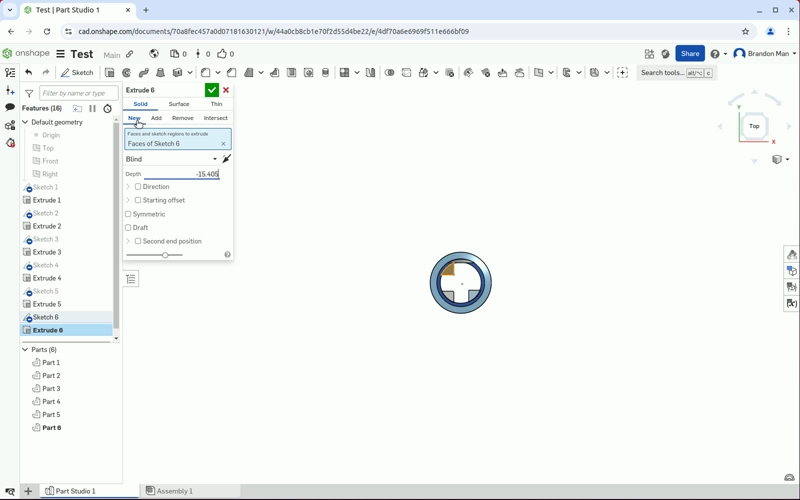
key(enter)
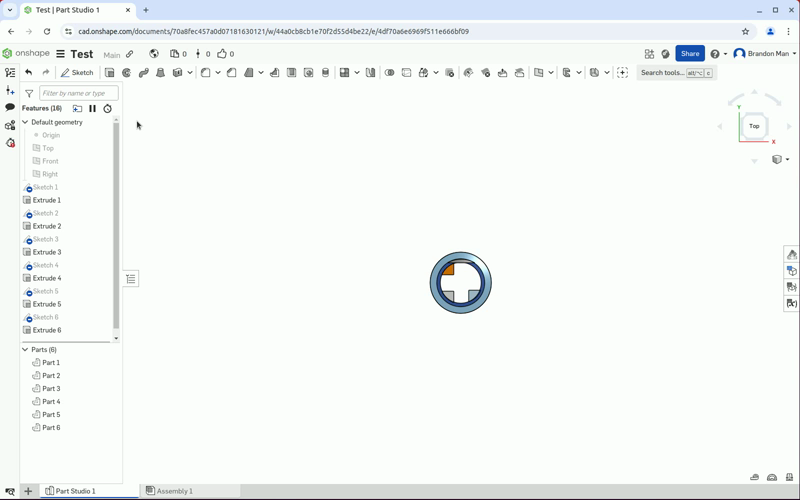
key(shift+h)
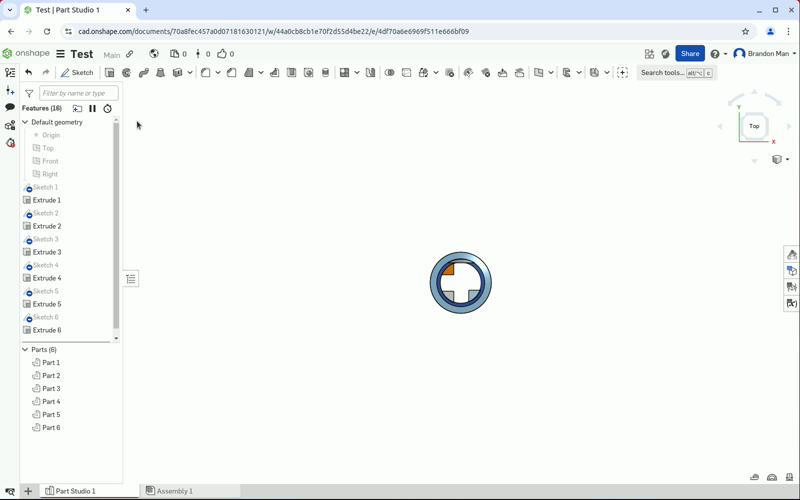
key(shift+h)
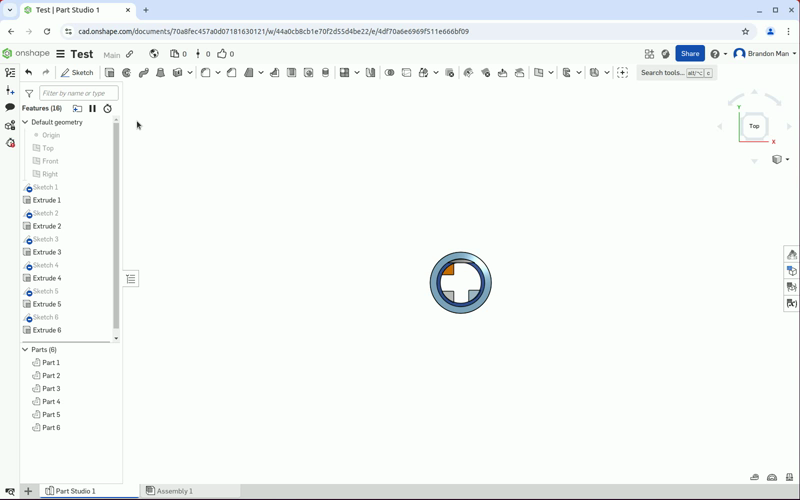
mouse_move(69, 189)
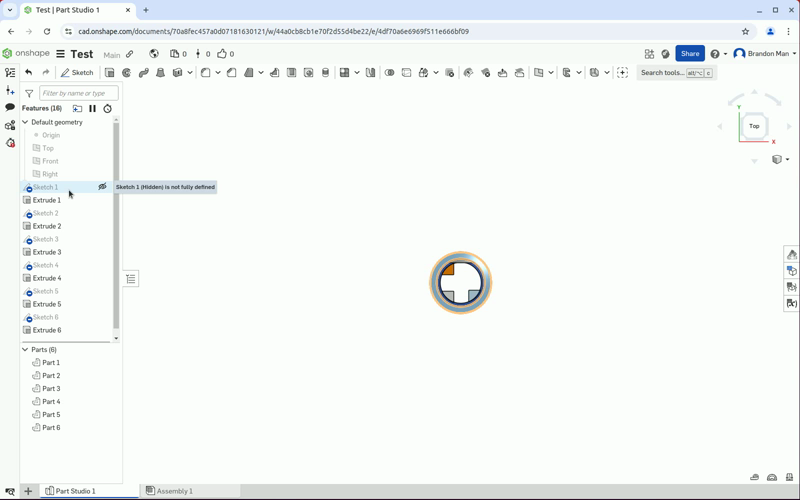
click(69, 189)
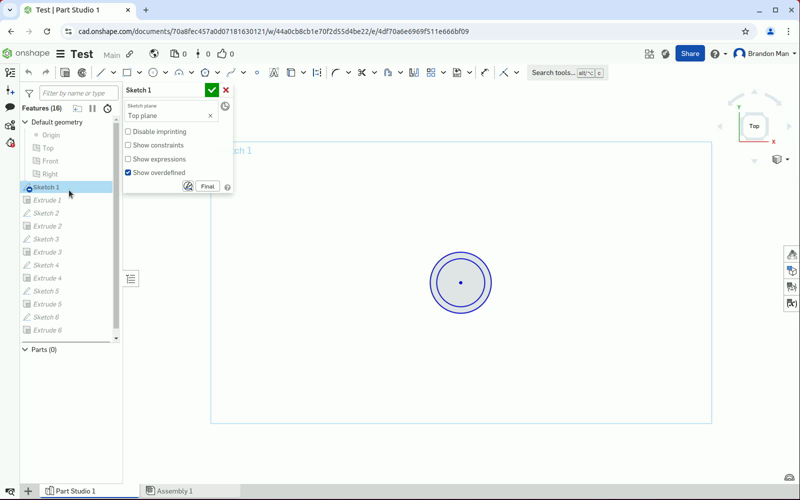
mouse_move(229, 92)
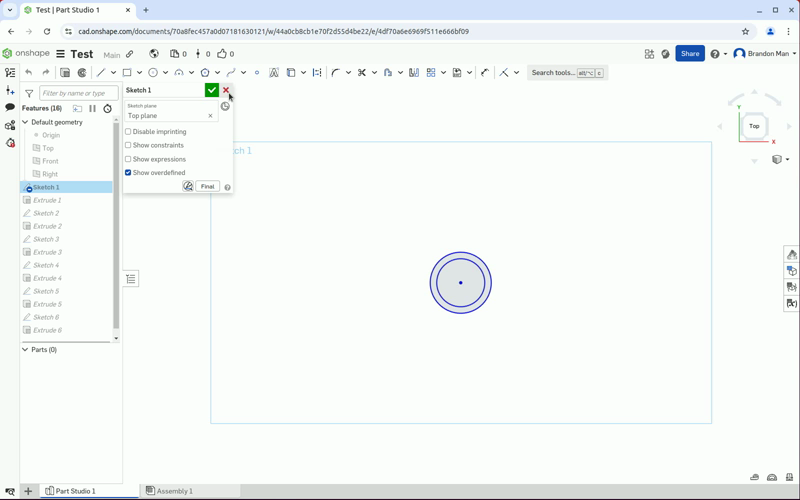
click(229, 92)
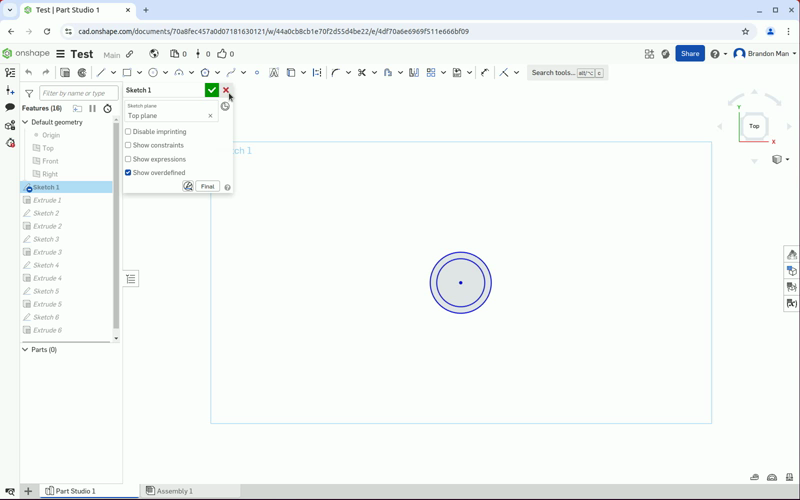
key(shift+s)
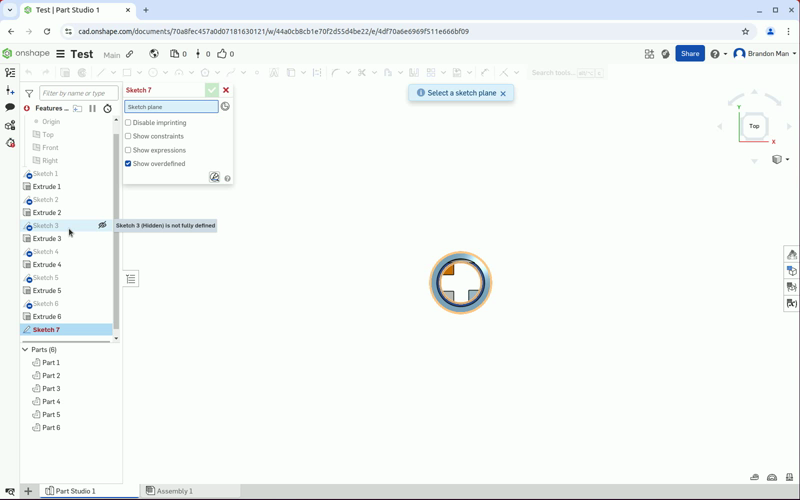
scroll(3)
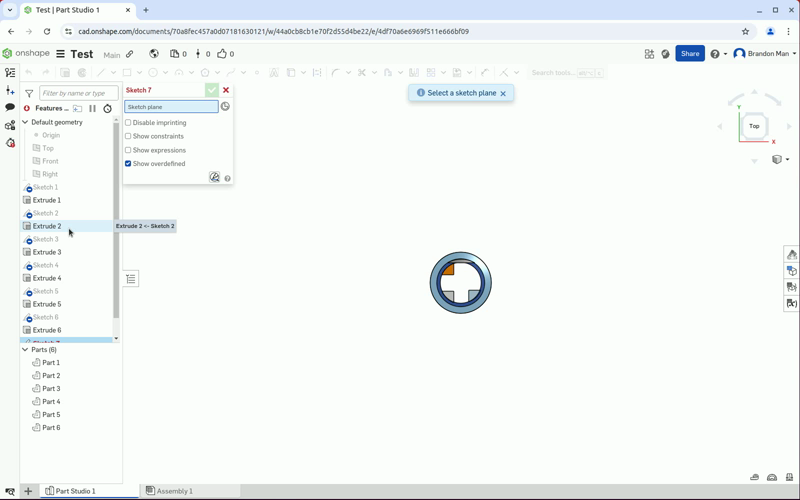
mouse_move(69, 150)
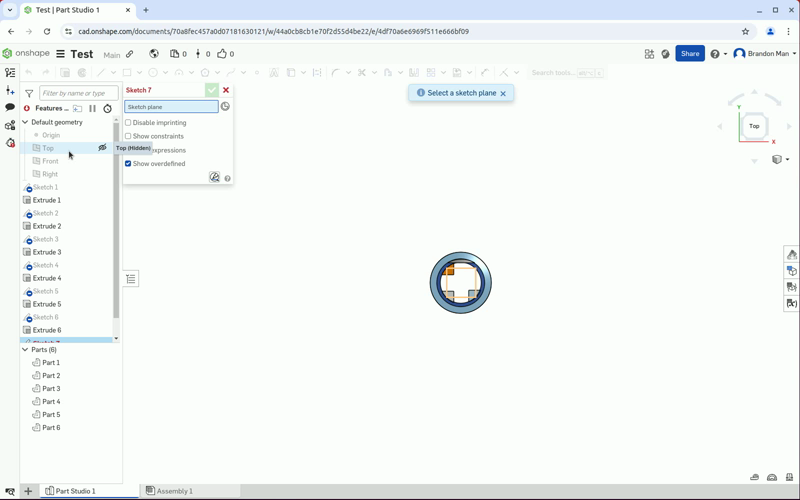
click(69, 150)
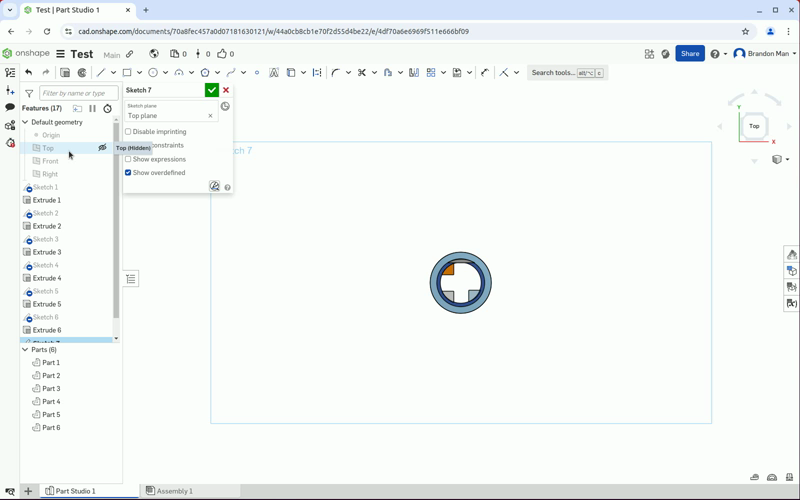
mouse_move(73, 352)
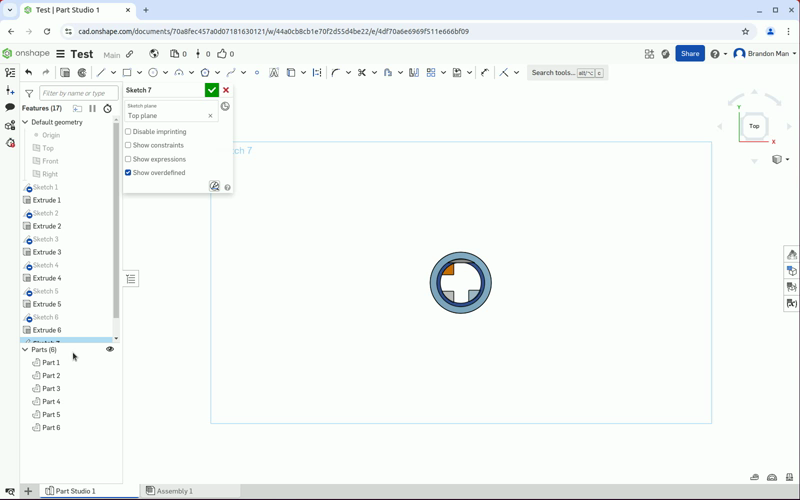
key(y)
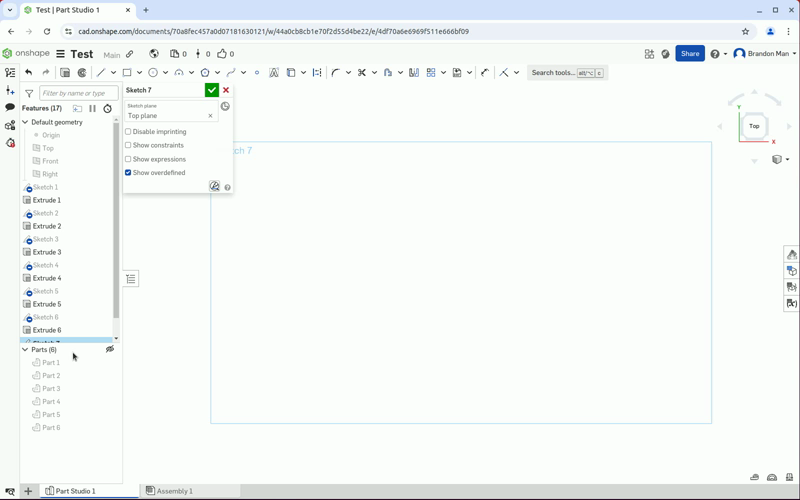
key(l)
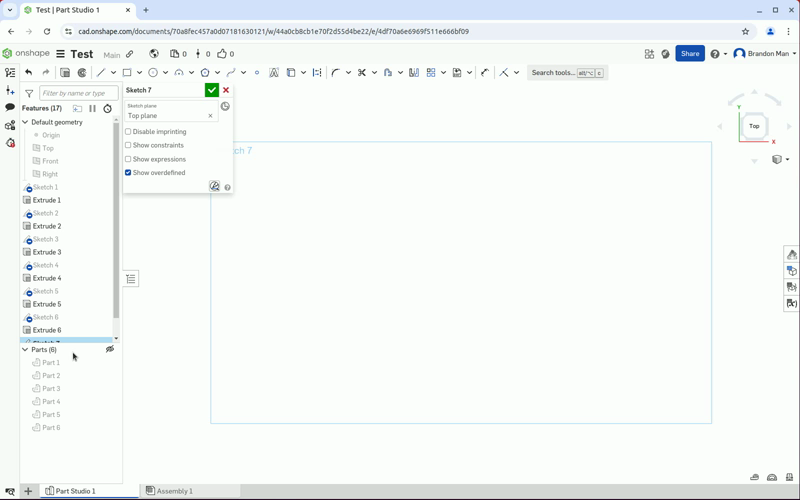
key_down(shift)
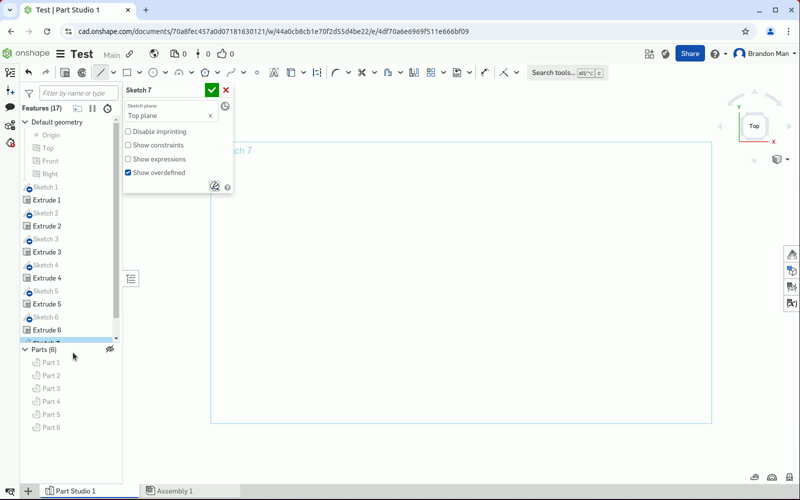
mouse_move(468, 274)
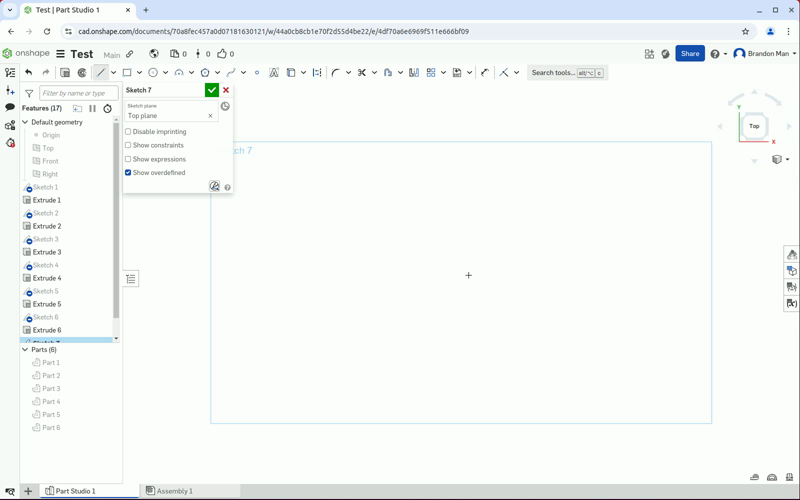
click(468, 274)
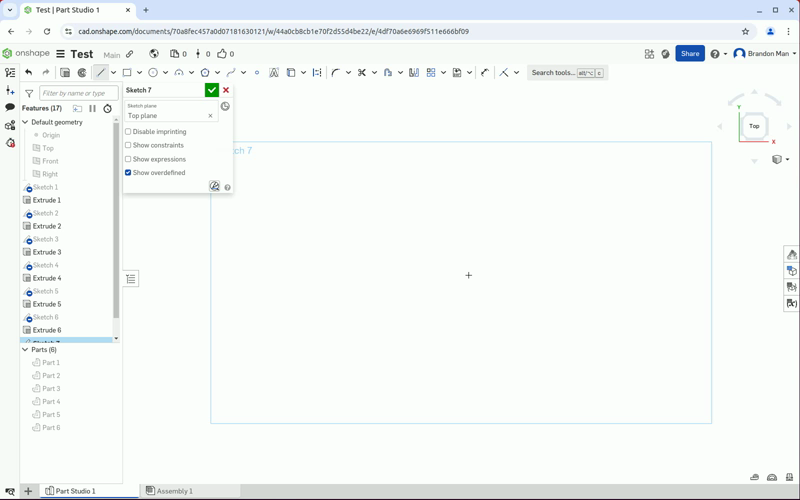
key_up(shift)
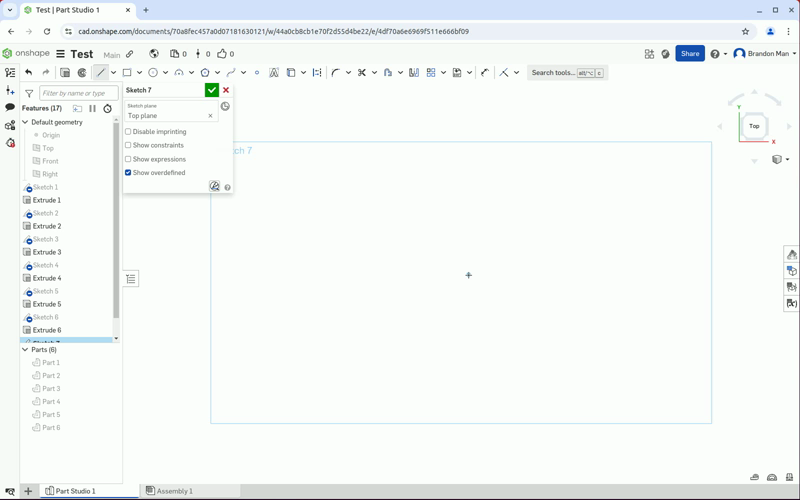
key_down(shift)
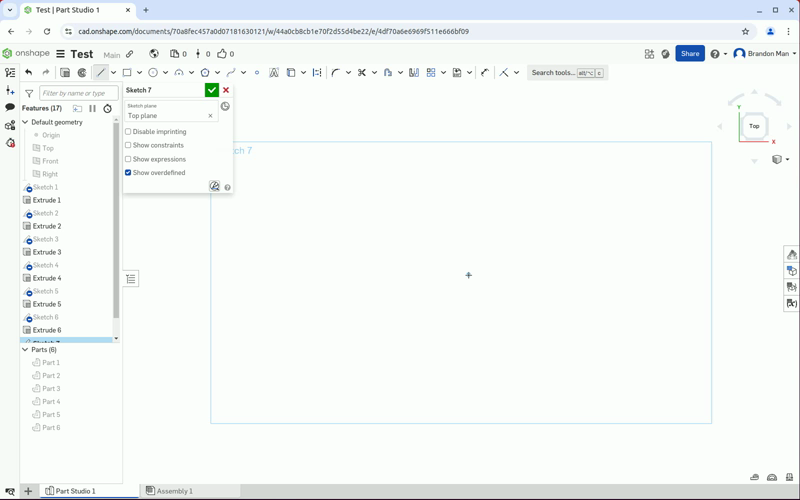
mouse_move(498, 274)
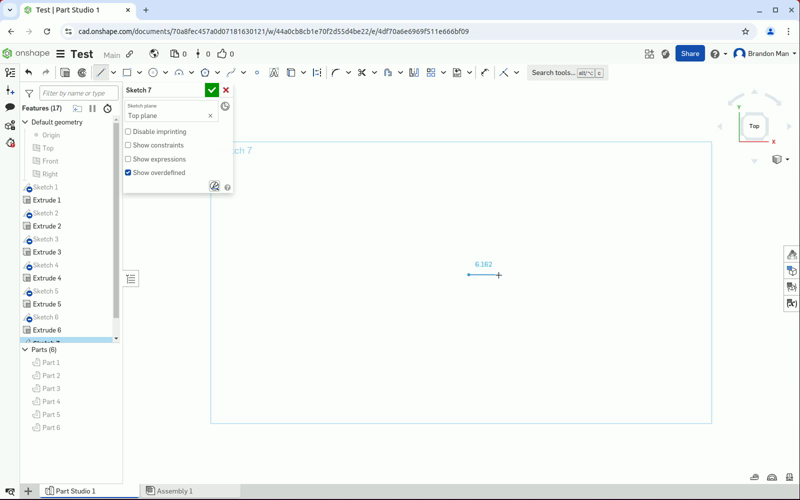
mouse_move(480, 274)
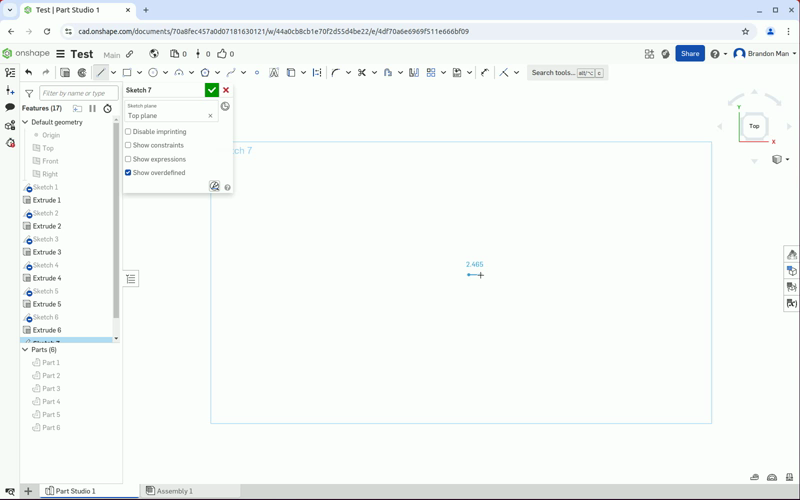
click(480, 274)
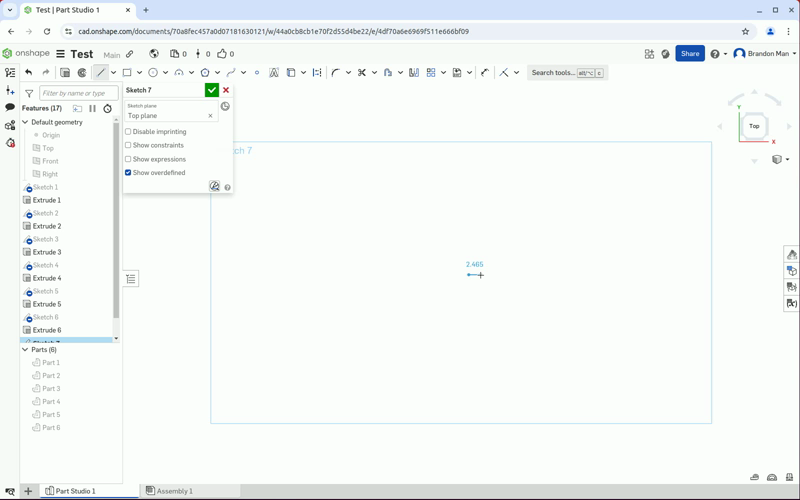
key_up(shift)
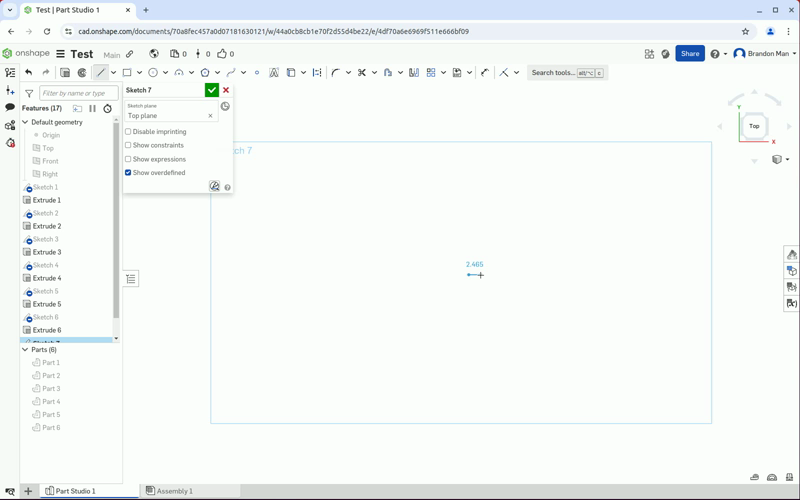
key(esc)
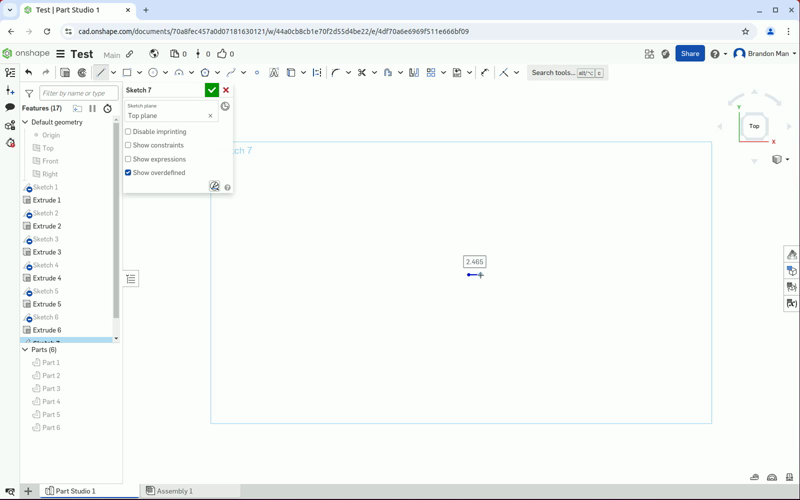
key(a)
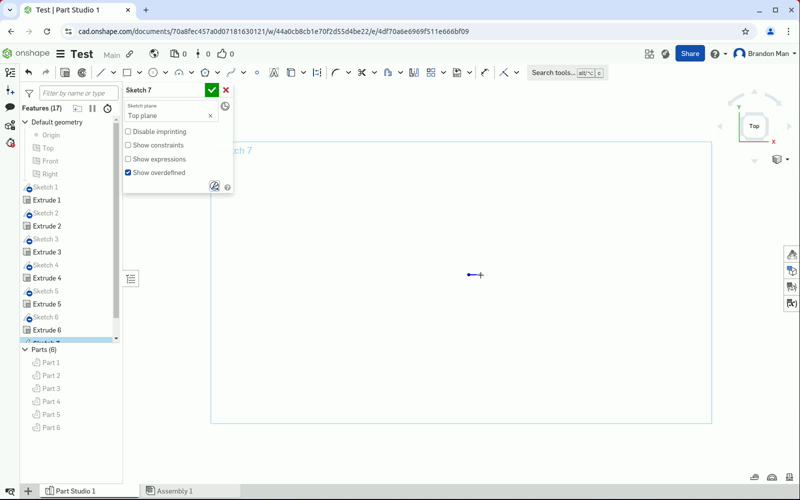
mouse_move(480, 274)
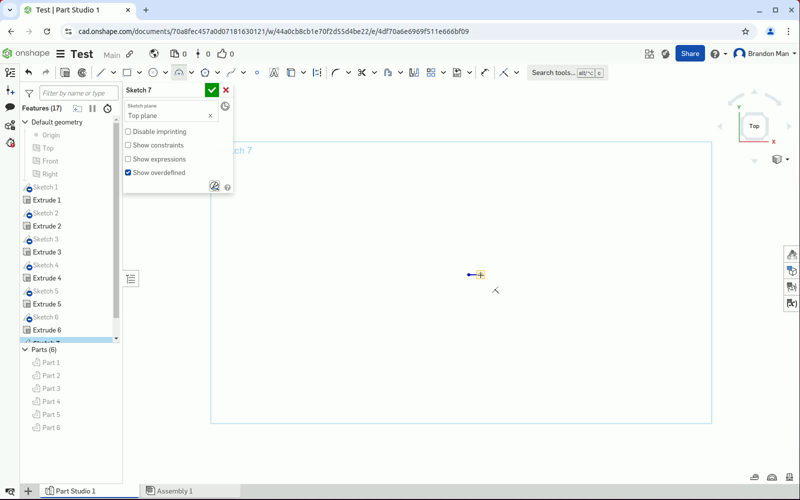
click(480, 274)
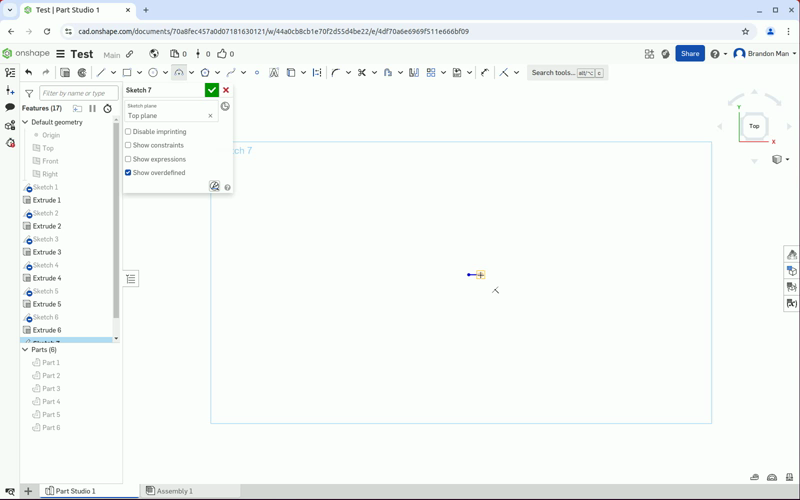
key_down(shift)
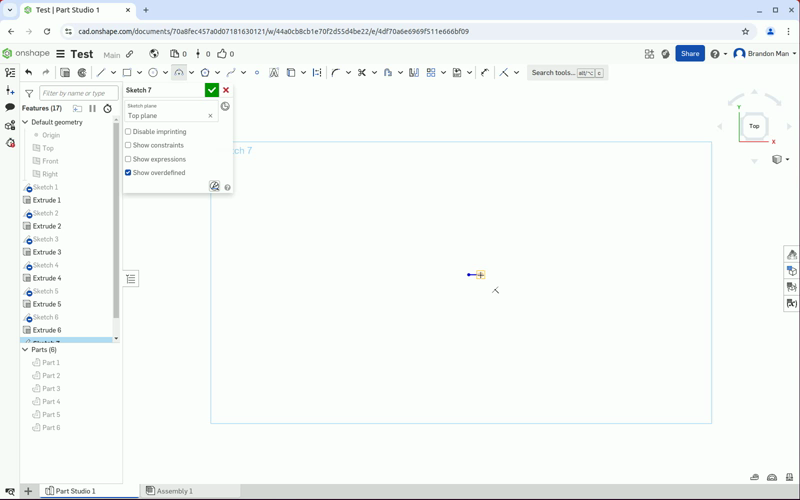
mouse_move(468, 263)
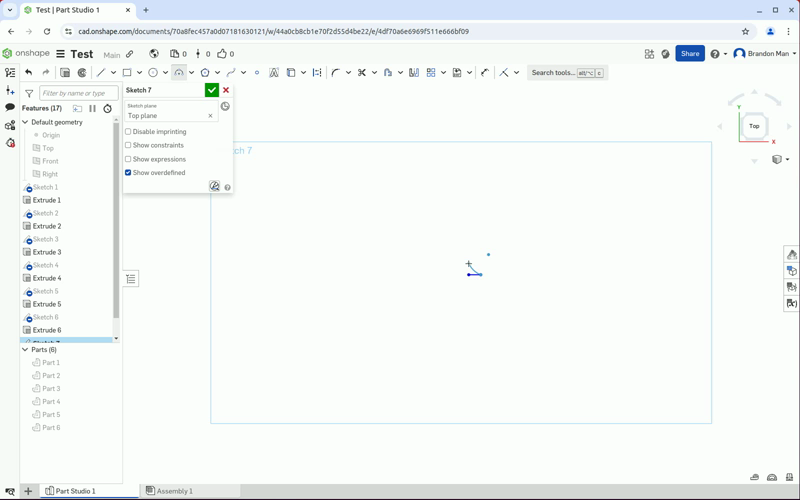
click(468, 263)
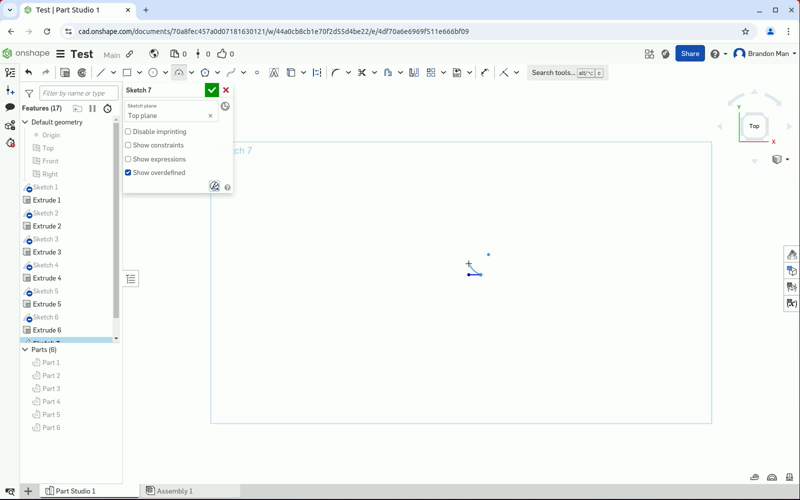
mouse_move(476, 267)
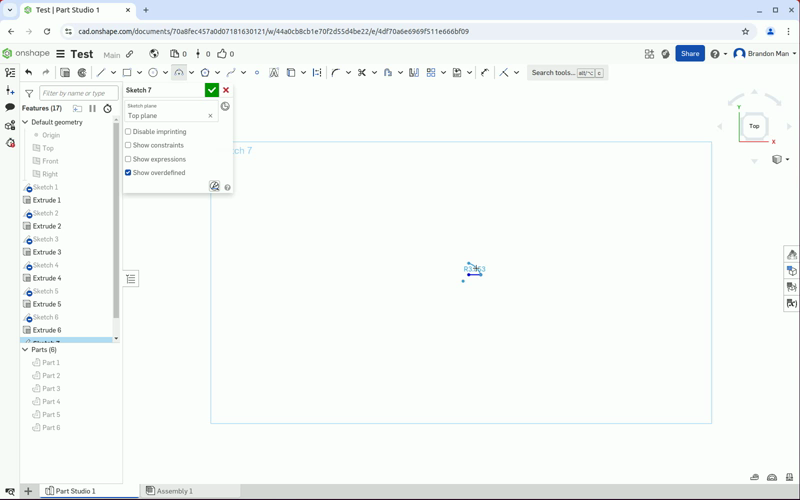
click(476, 267)
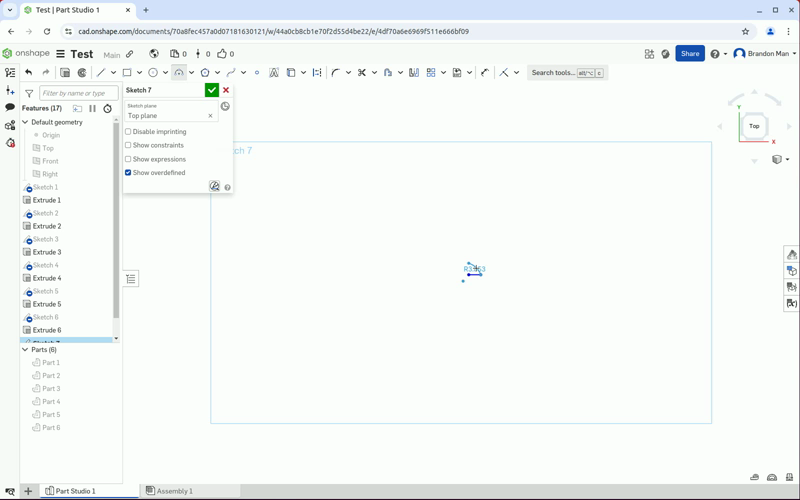
key_up(shift)
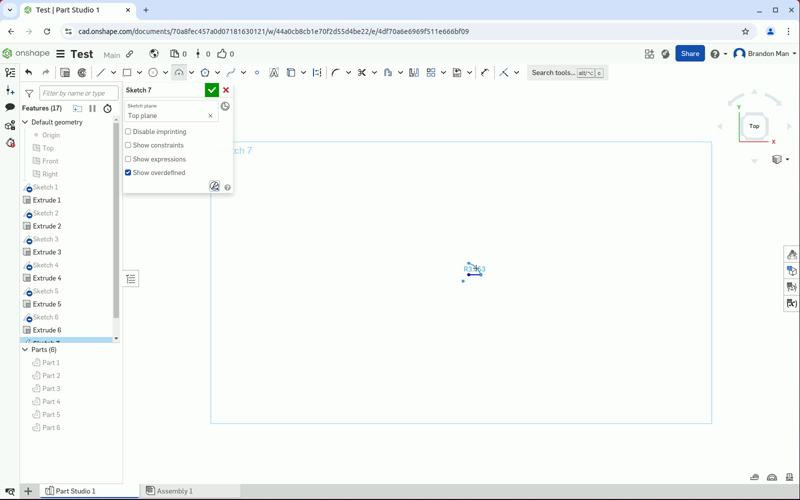
key(esc)
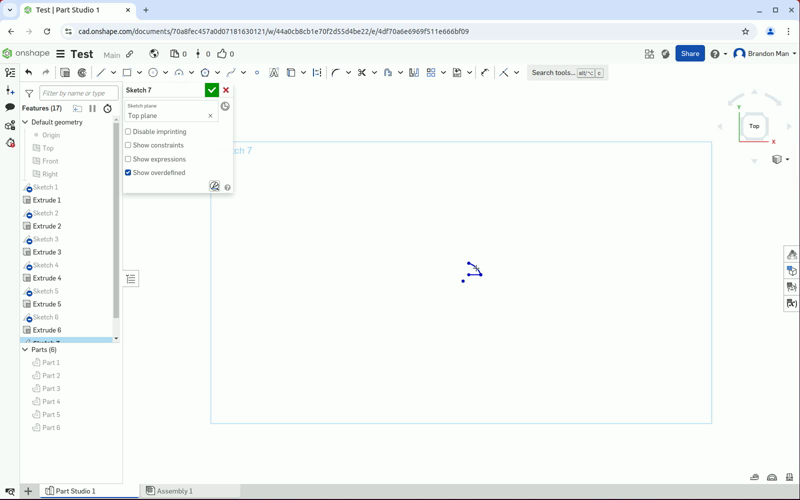
key(l)
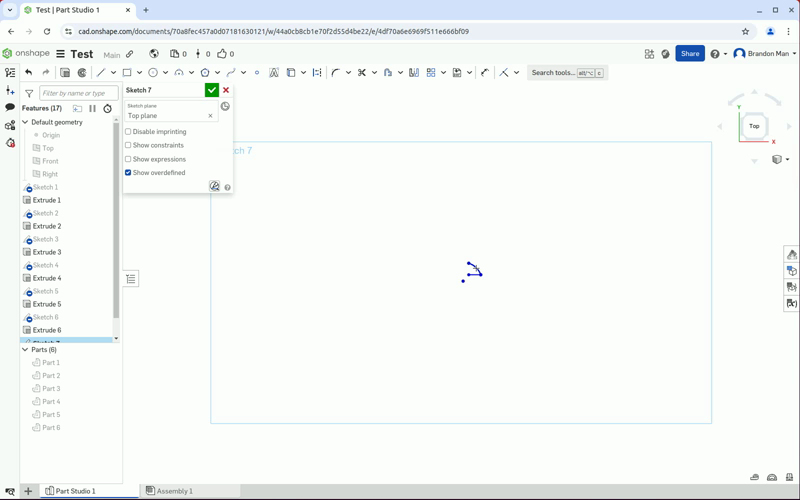
mouse_move(468, 263)
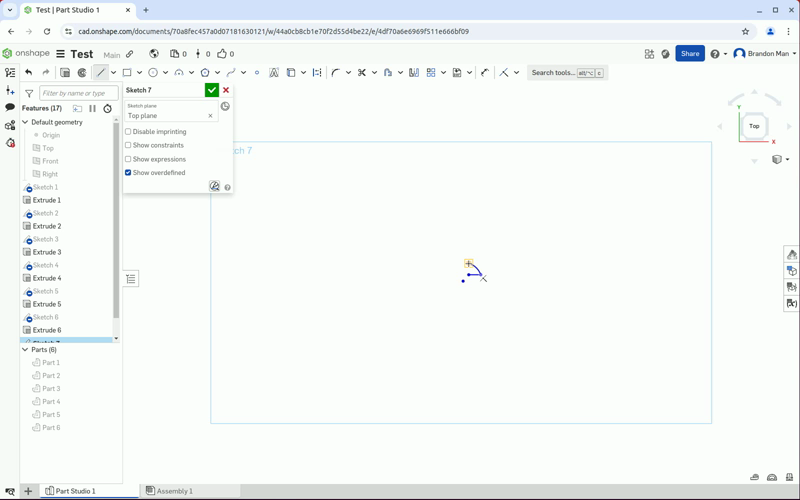
click(468, 263)
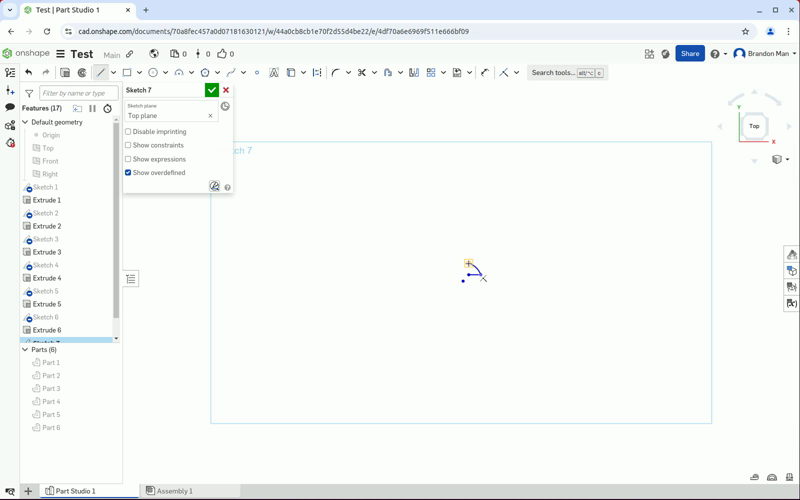
mouse_move(498, 263)
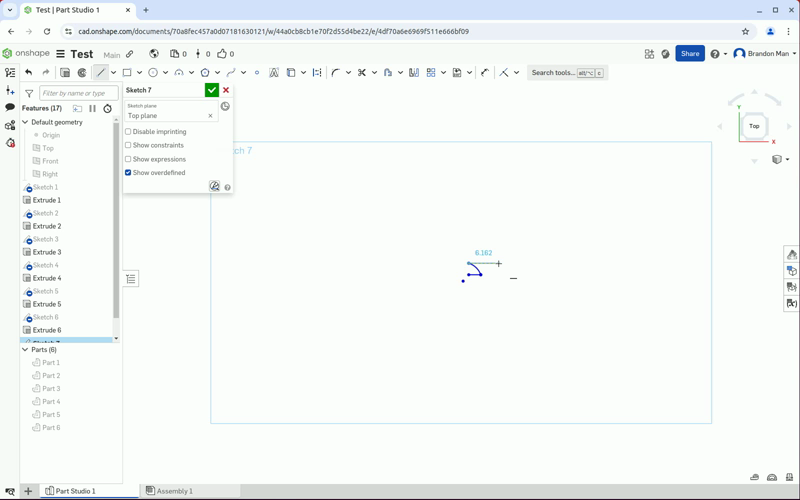
key_down(shift)
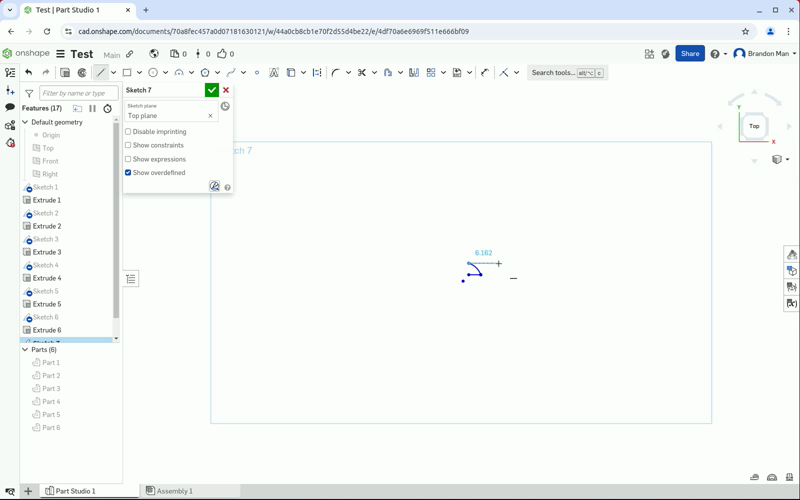
mouse_move(468, 274)
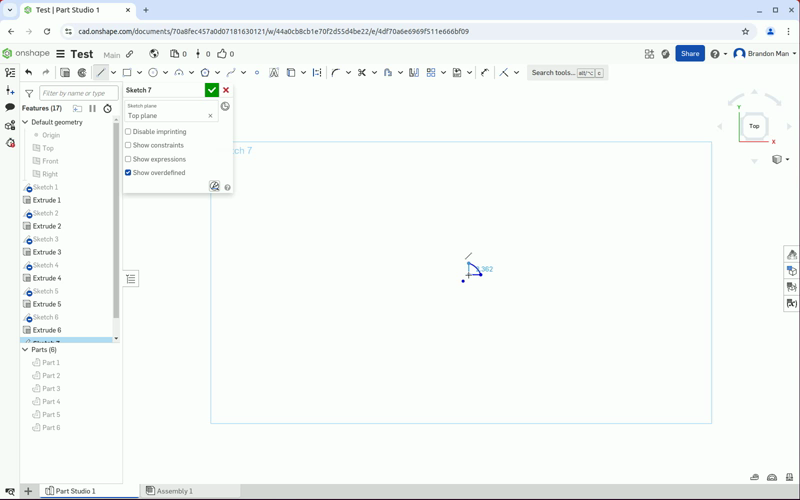
key_up(shift)
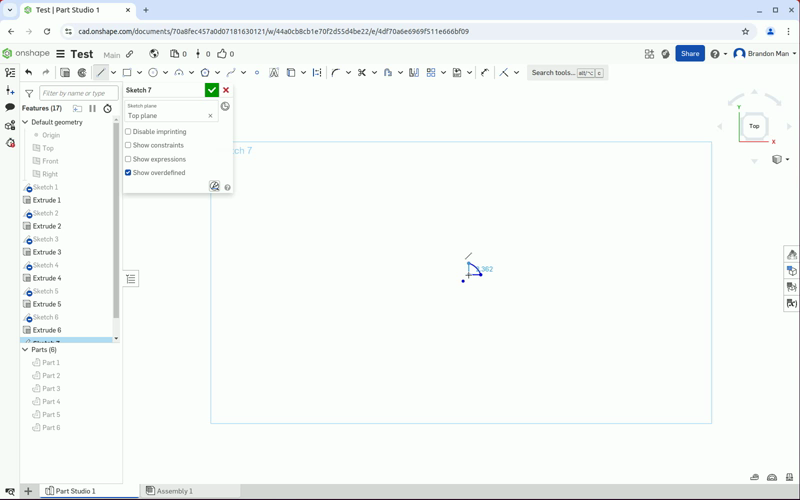
click(468, 274)
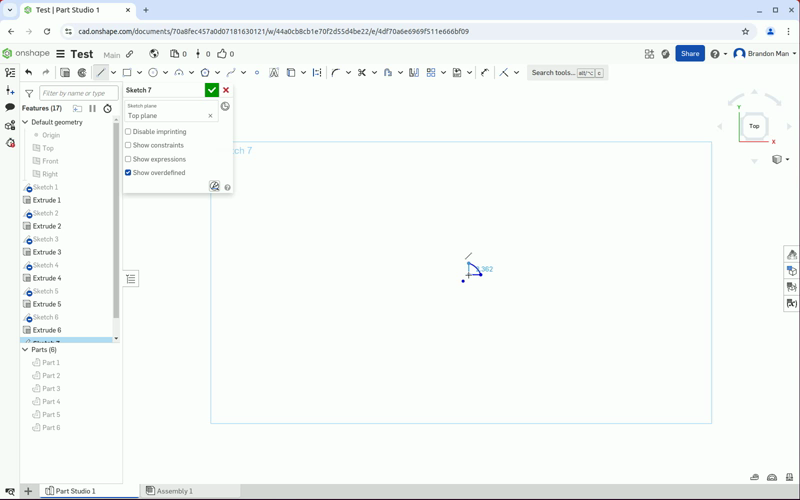
key(esc)
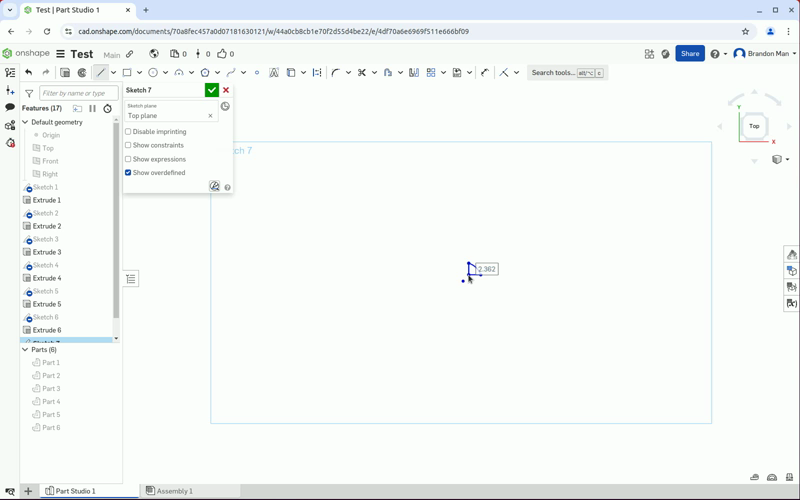
mouse_move(476, 271)
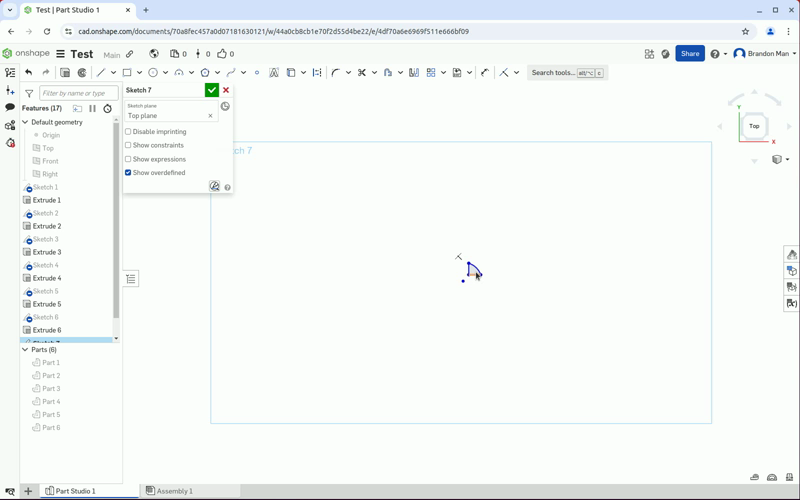
scroll(6)
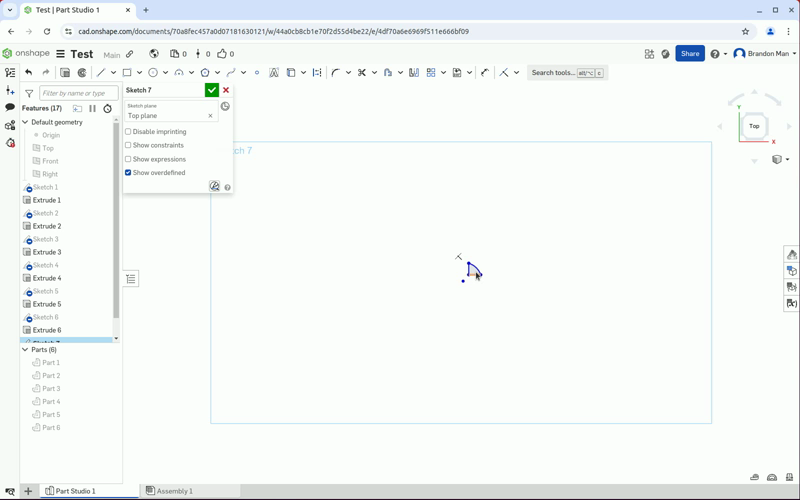
scroll(6)
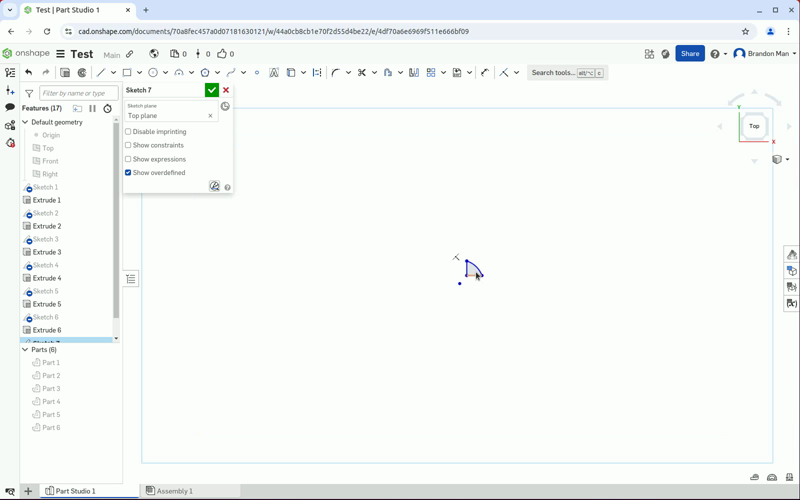
scroll(6)
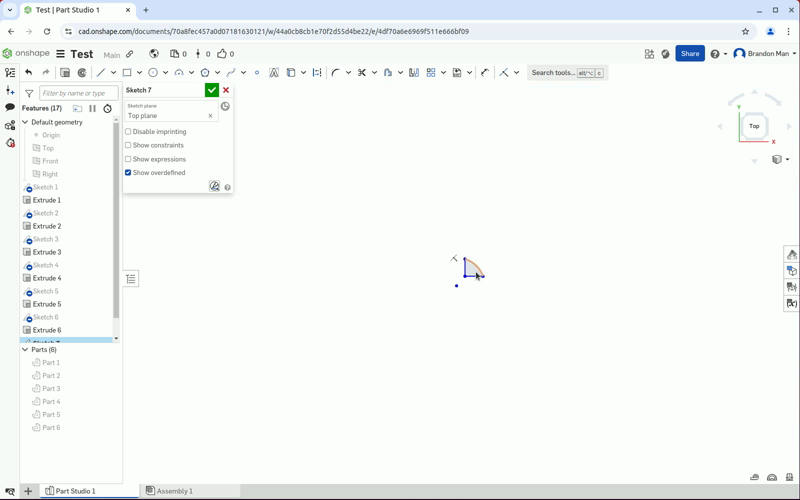
scroll(6)
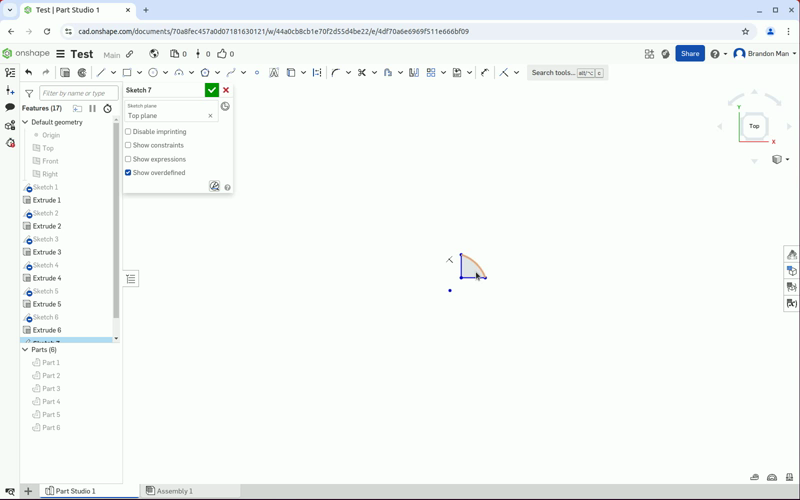
scroll(6)
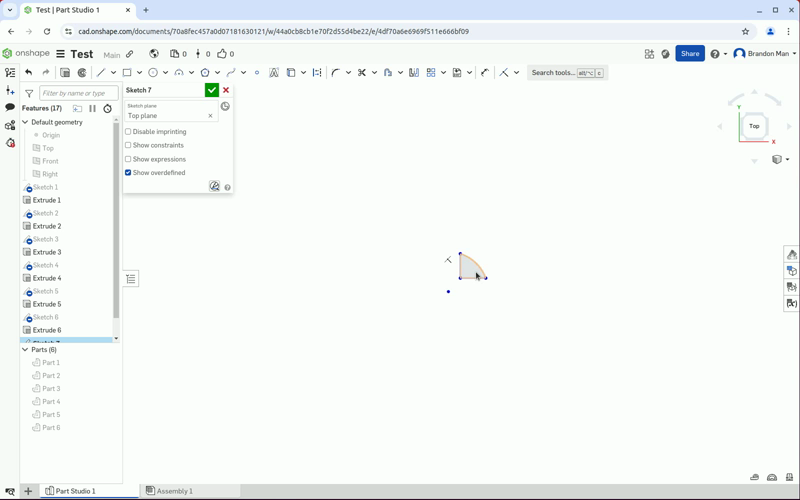
scroll(6)
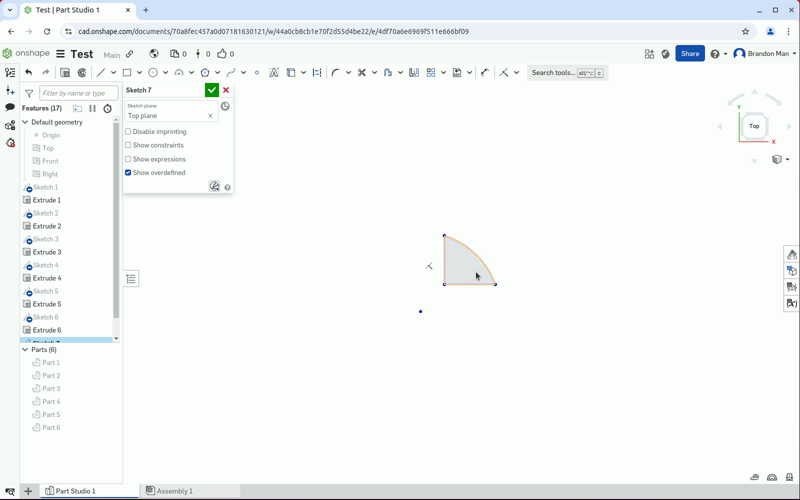
scroll(6)
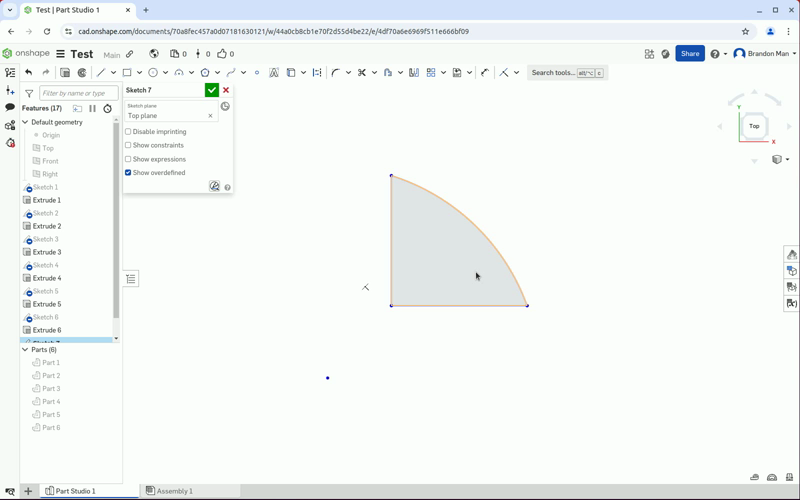
click(476, 271)
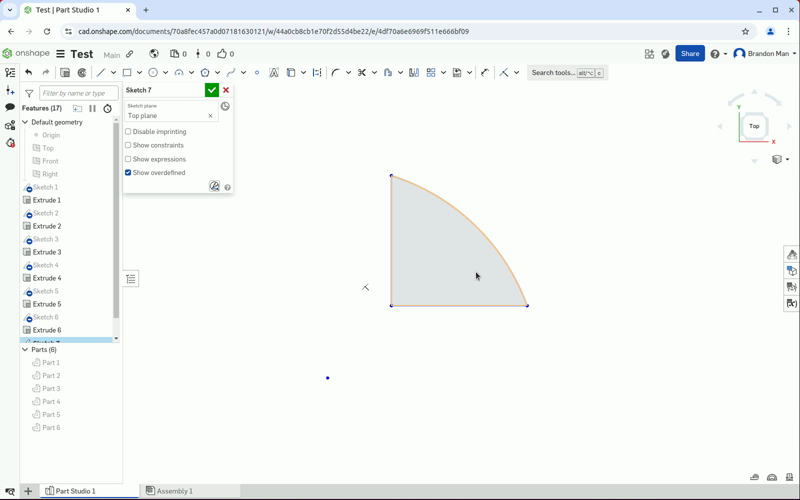
scroll(-6)
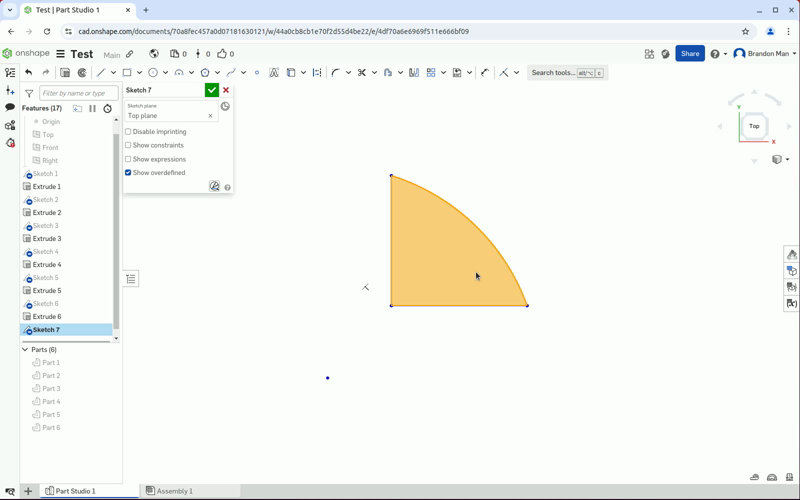
scroll(-6)
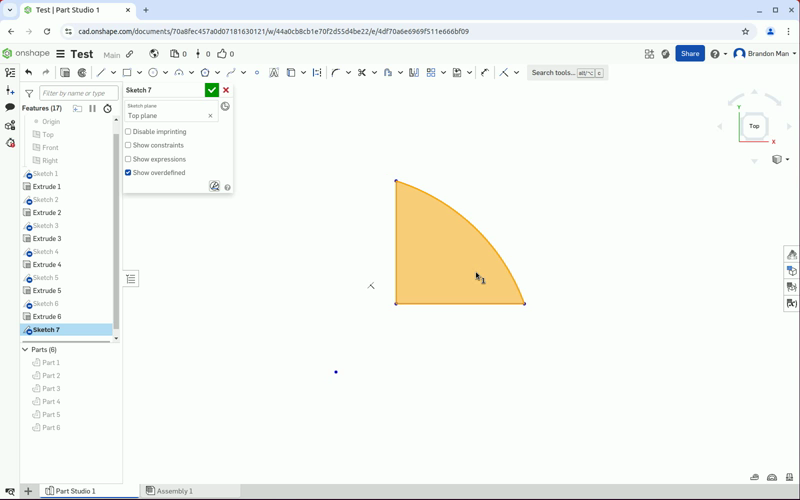
scroll(-6)
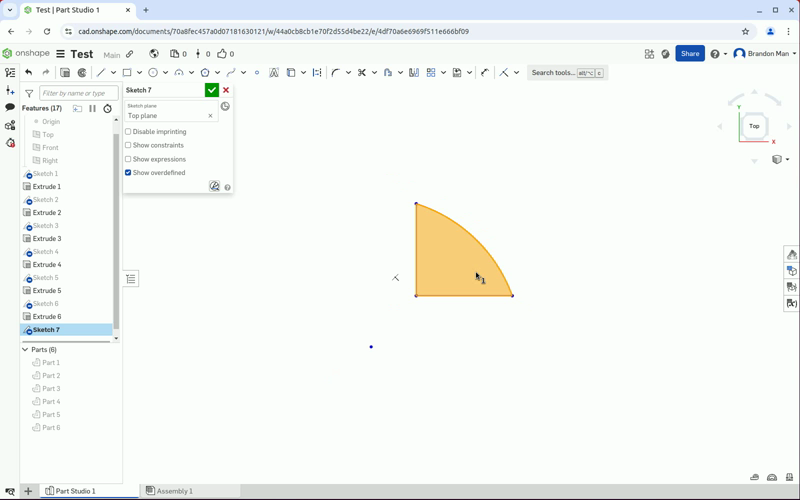
scroll(-6)
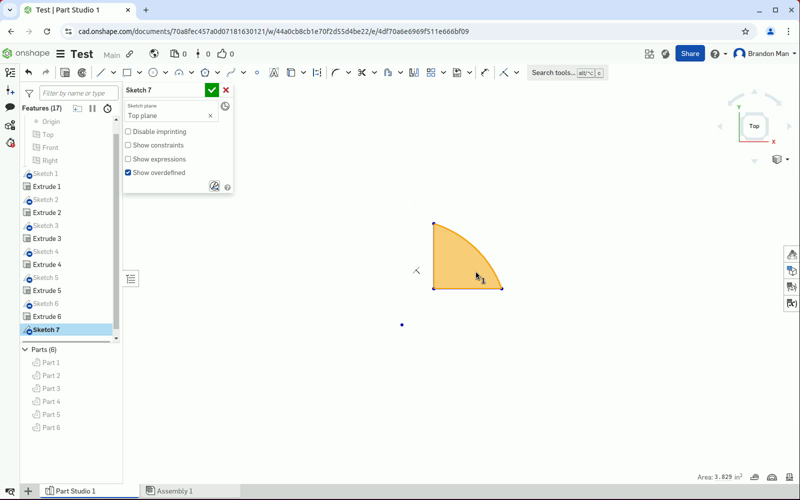
scroll(-6)
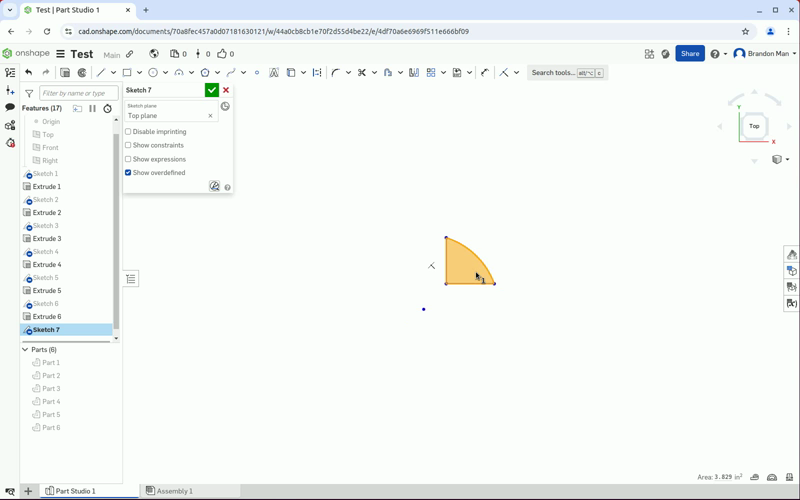
scroll(-6)
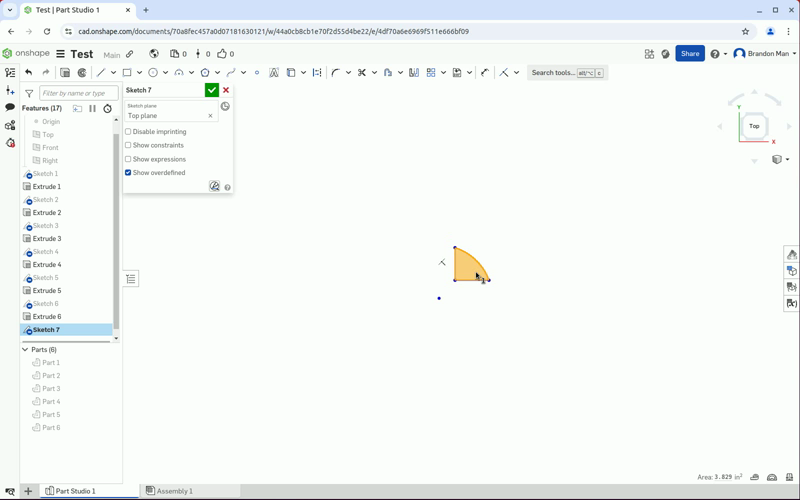
scroll(-6)
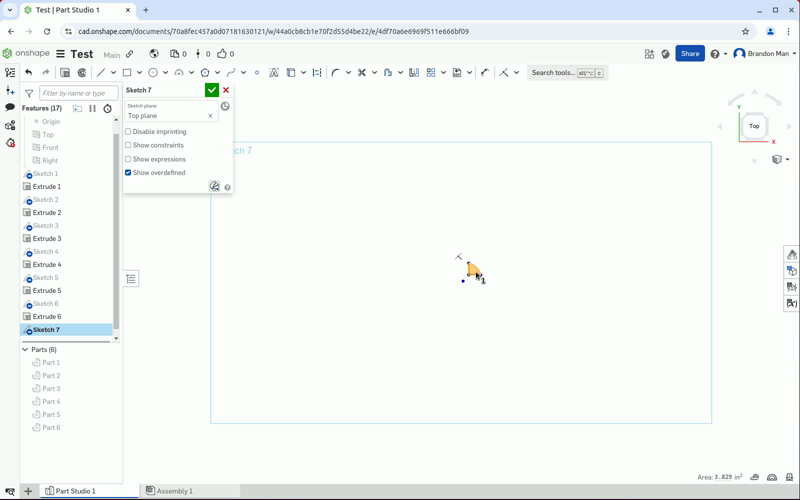
mouse_move(73, 352)
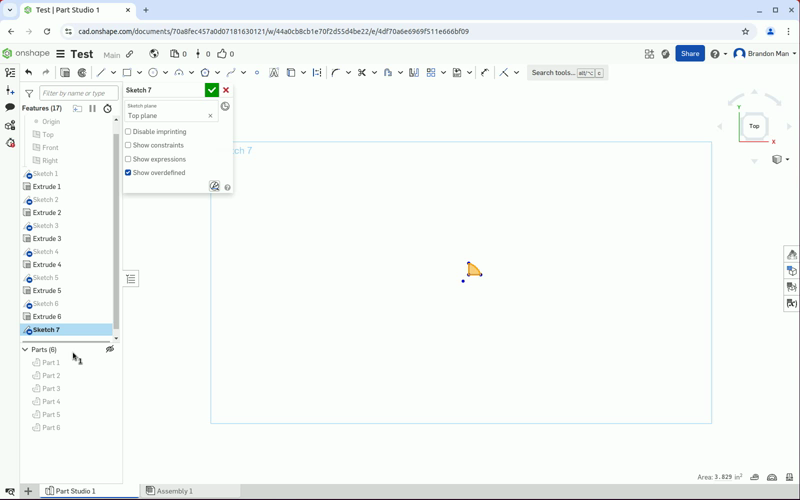
key(shift+y)
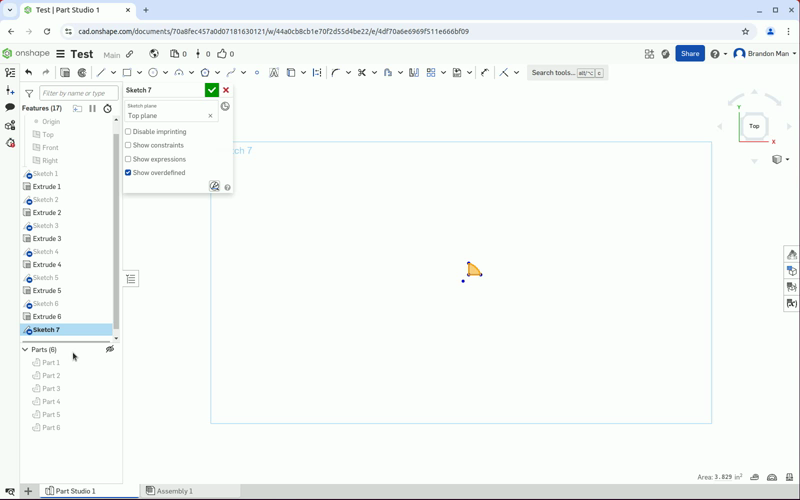
key(shift+e)
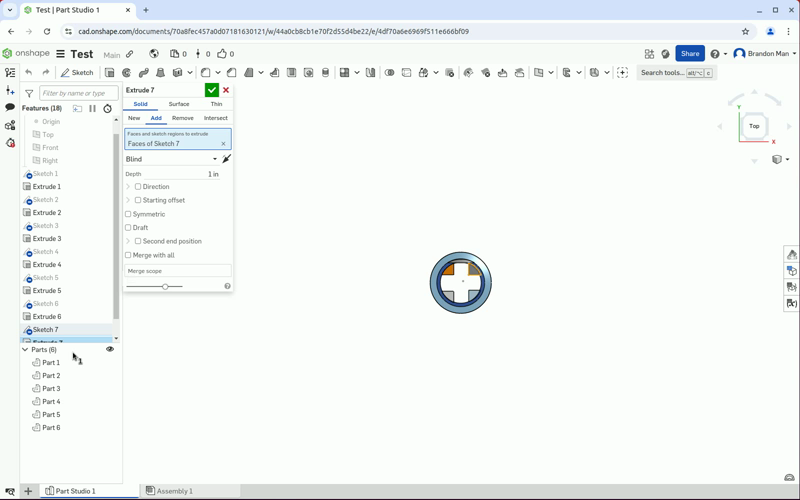
mouse_move(143, 106)
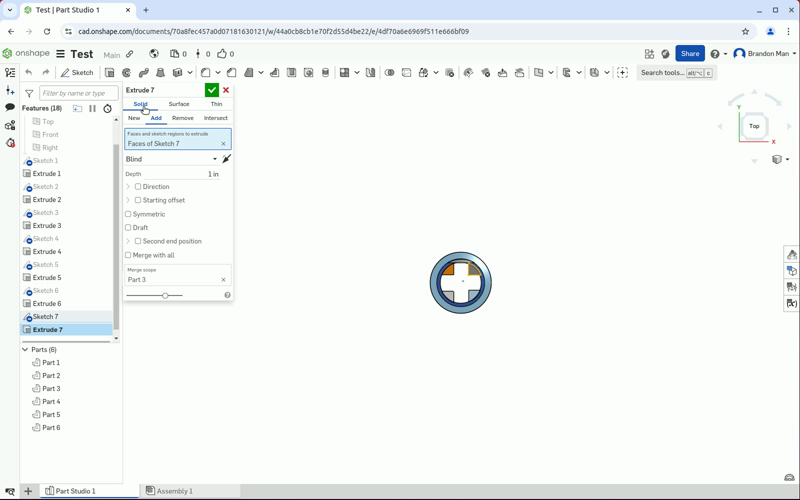
click(143, 106)
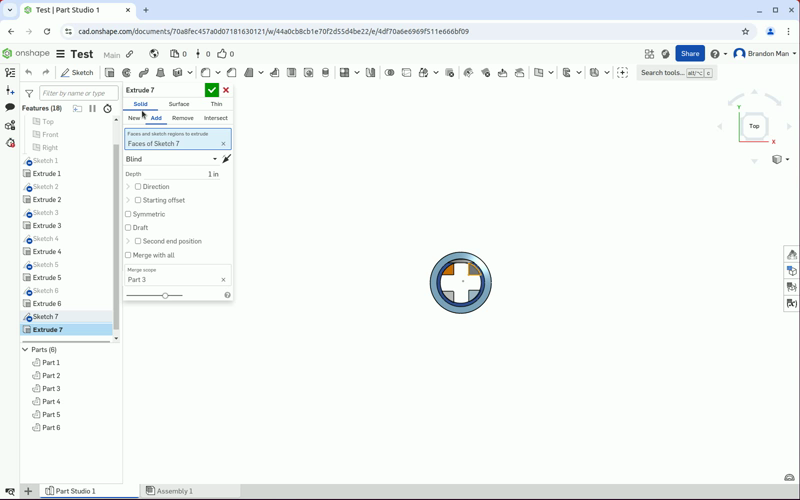
mouse_move(137, 120)
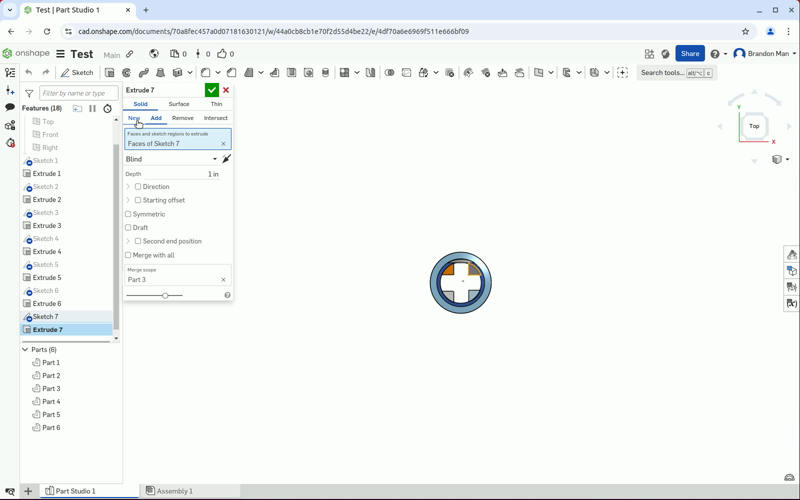
click(137, 120)
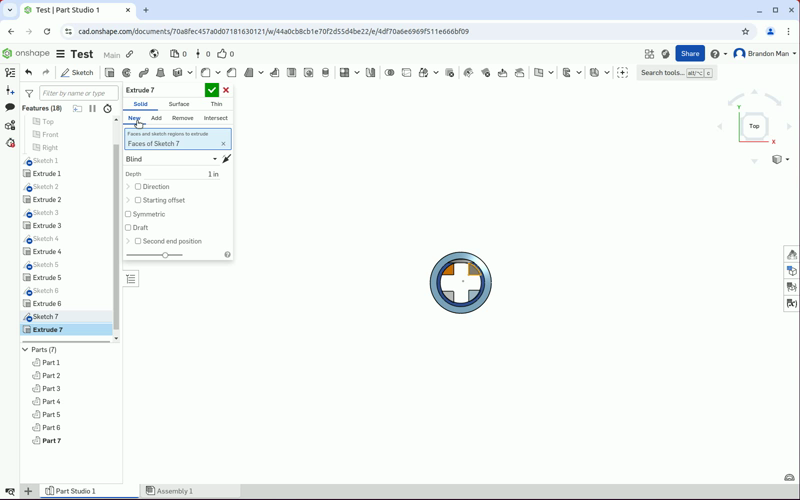
key(tab, 4)
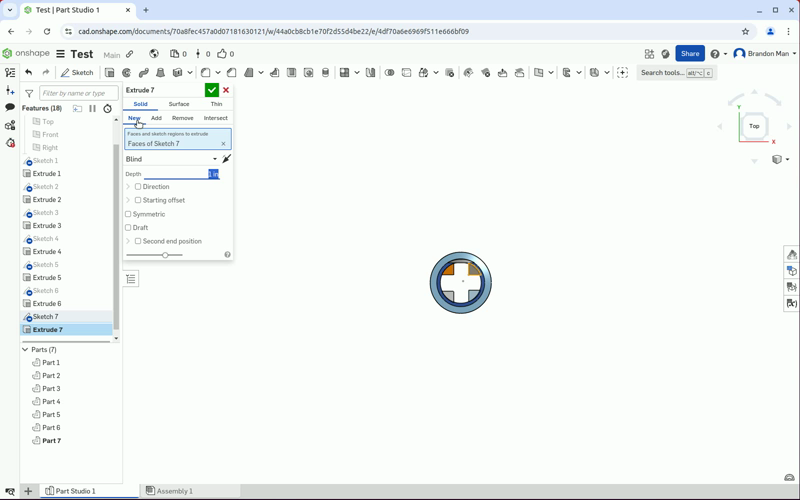
text(-15.405)
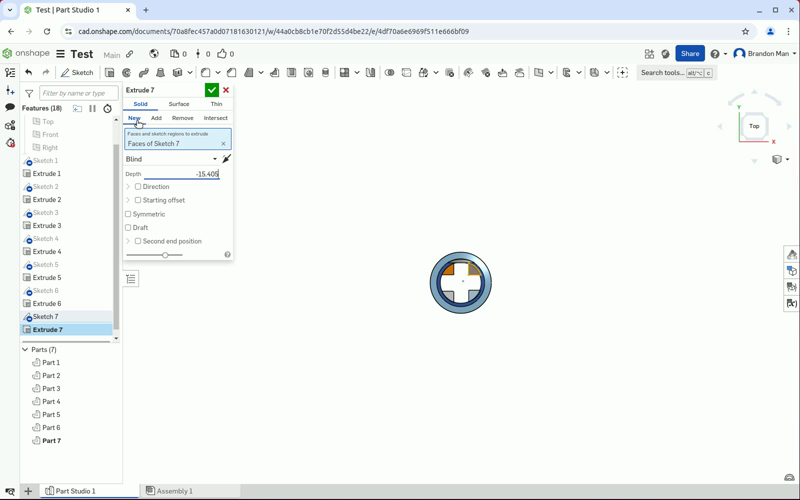
key(enter)
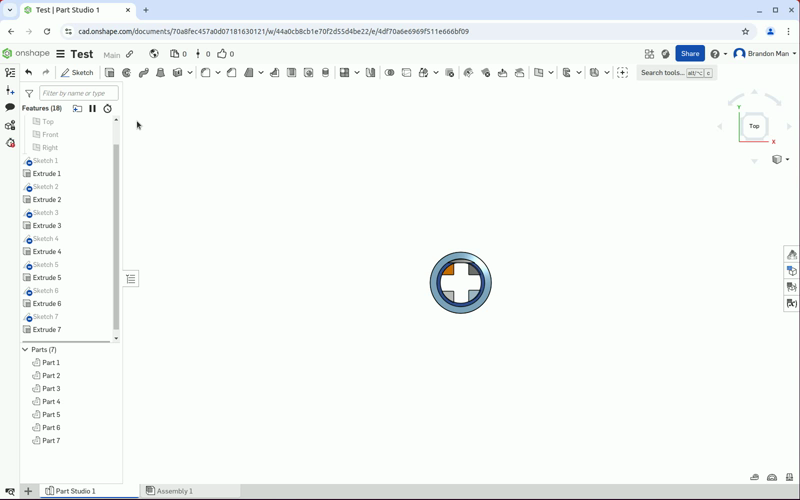
key(shift+h)
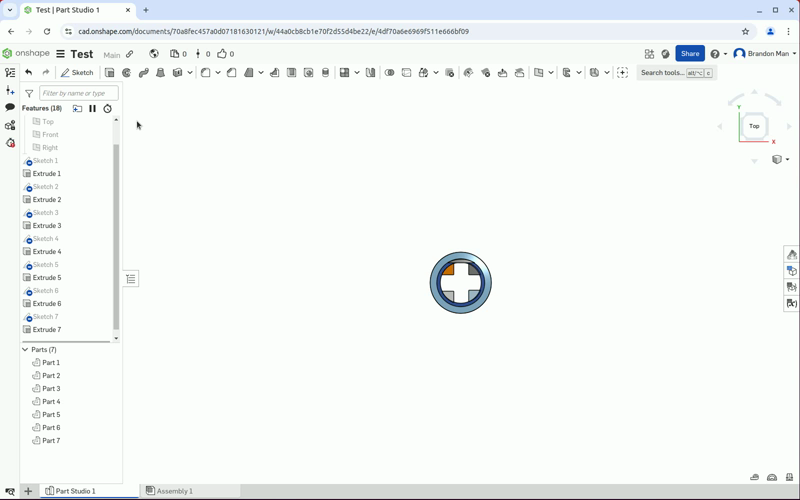
key(shift+h)
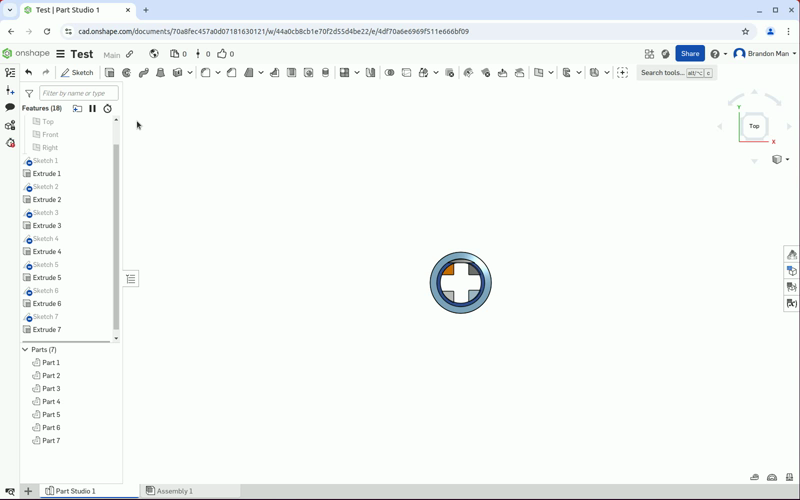
key(shift+7)
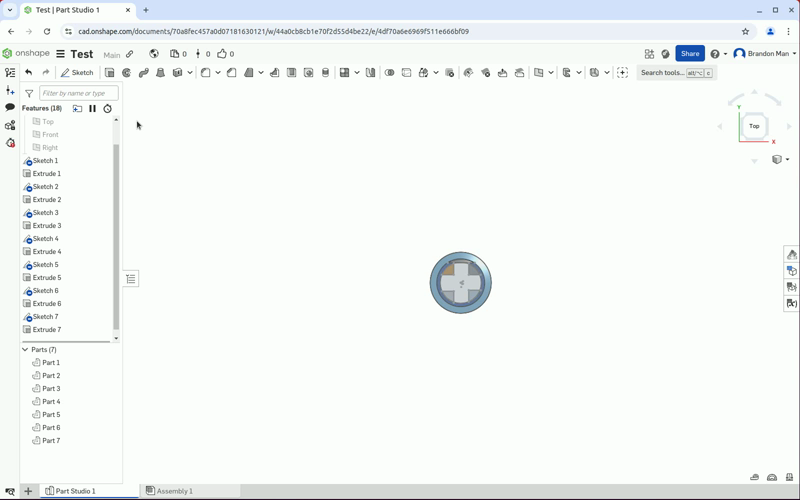
key(up, 3)
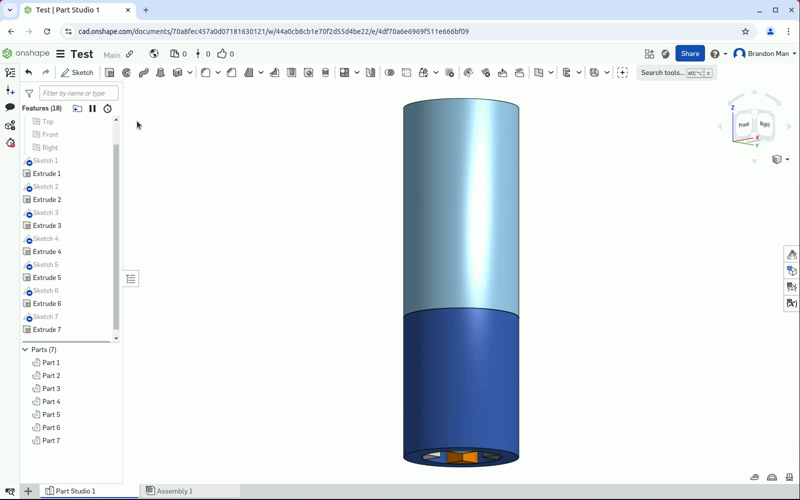
key(left, 3)
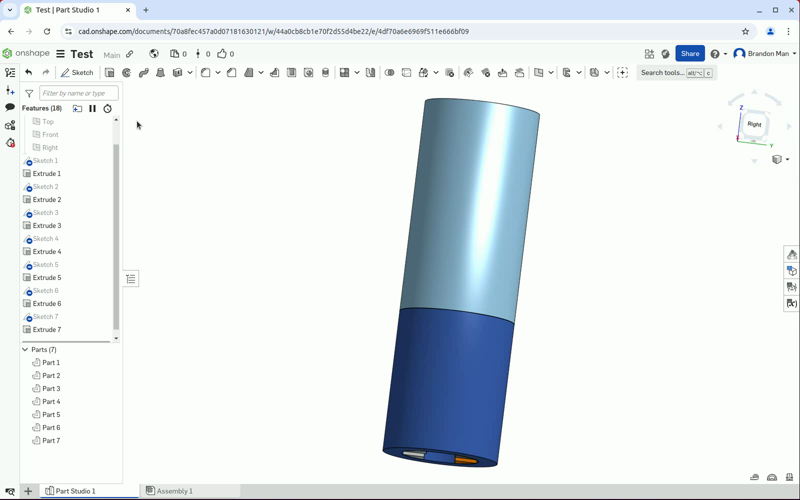
key(right, 3)
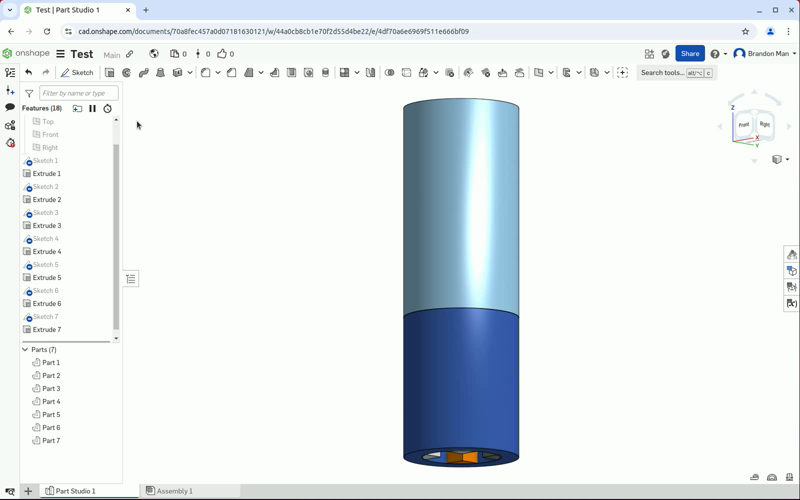
key(down, 3)
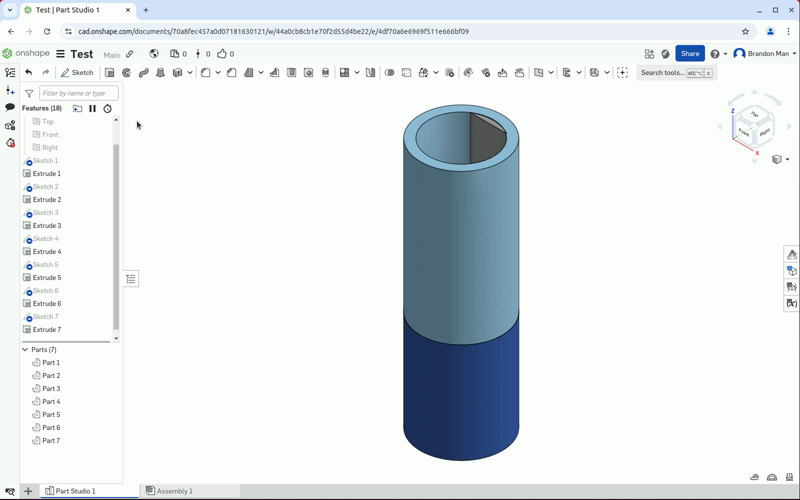
mouse_move(69, 163)
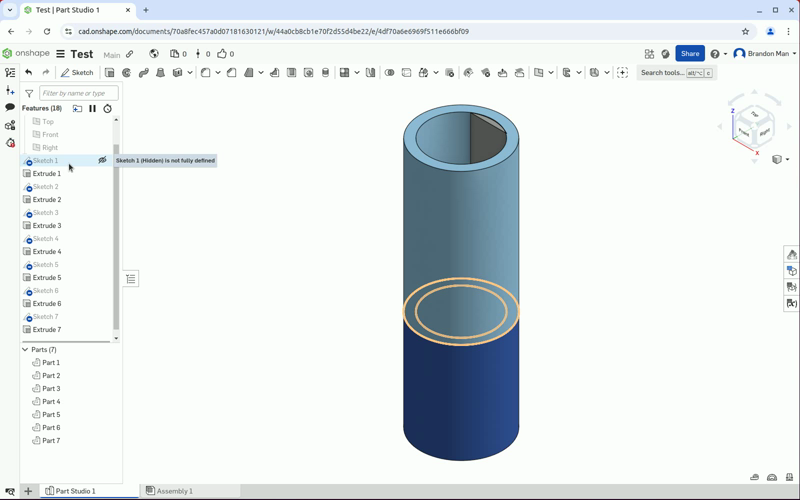
click(69, 163)